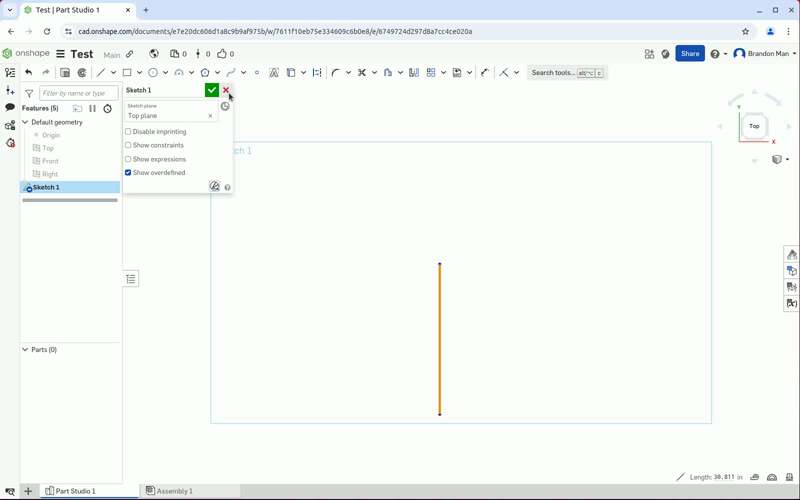
key(shift+h)
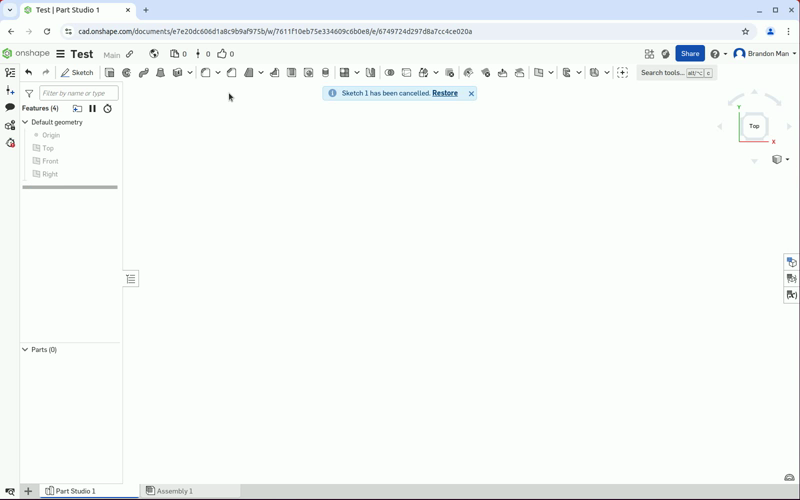
mouse_move(73, 352)
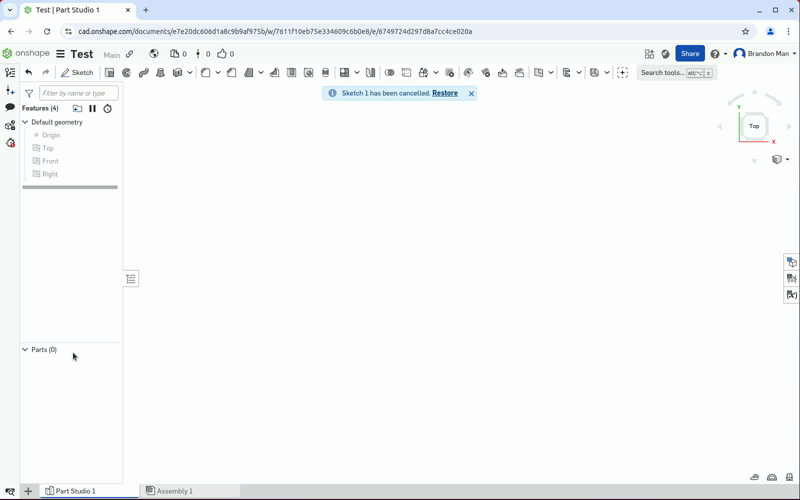
key(y)
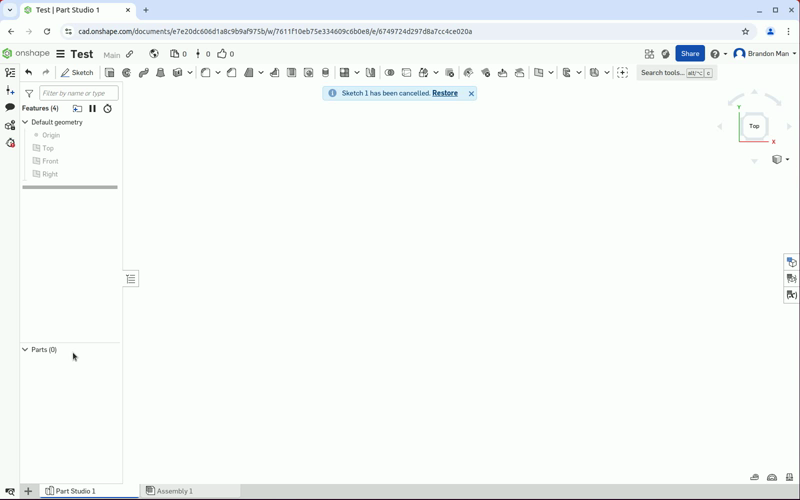
key(shift+p)
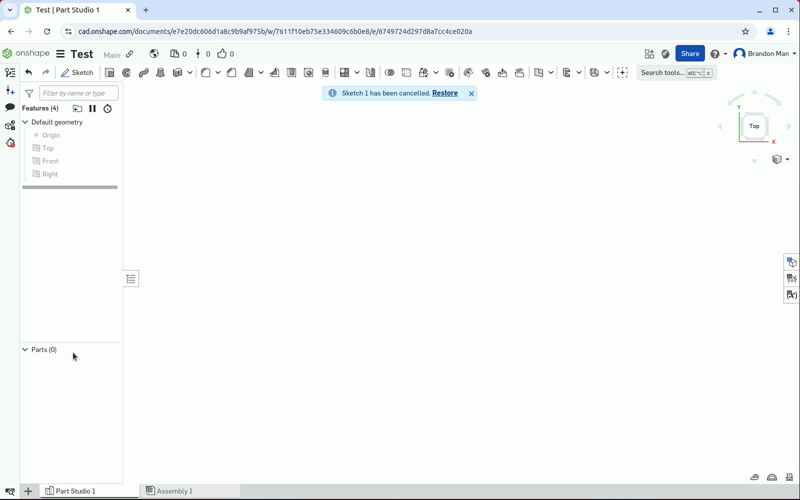
key(space)
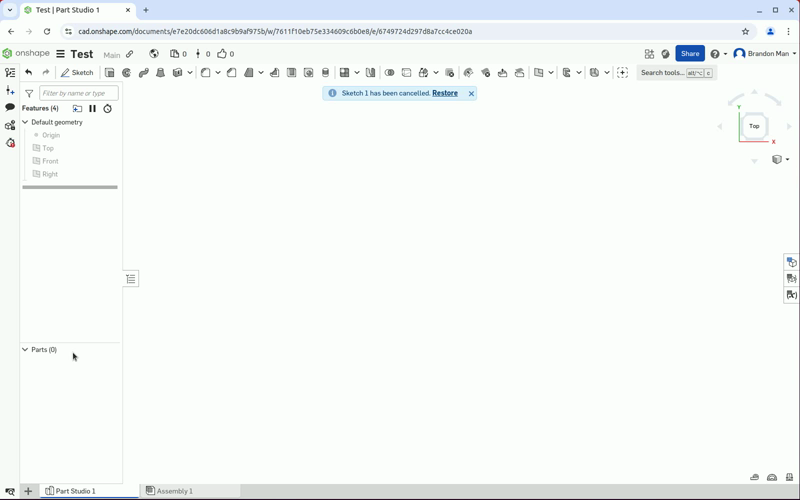
key_down(shift)
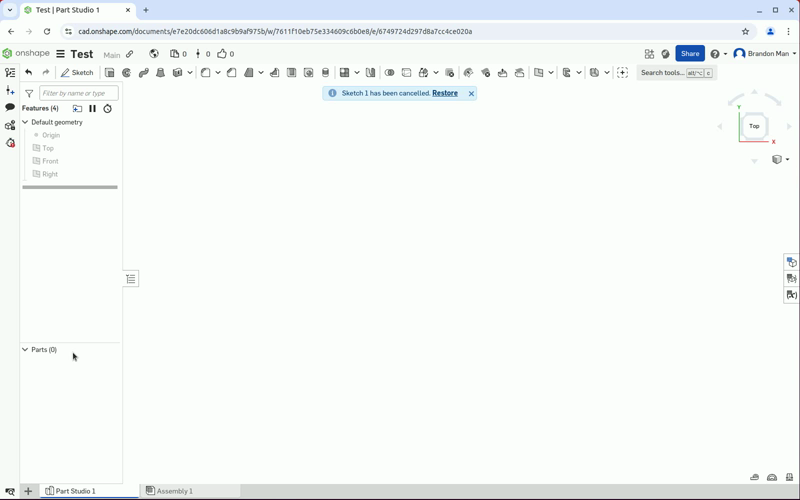
key(up)
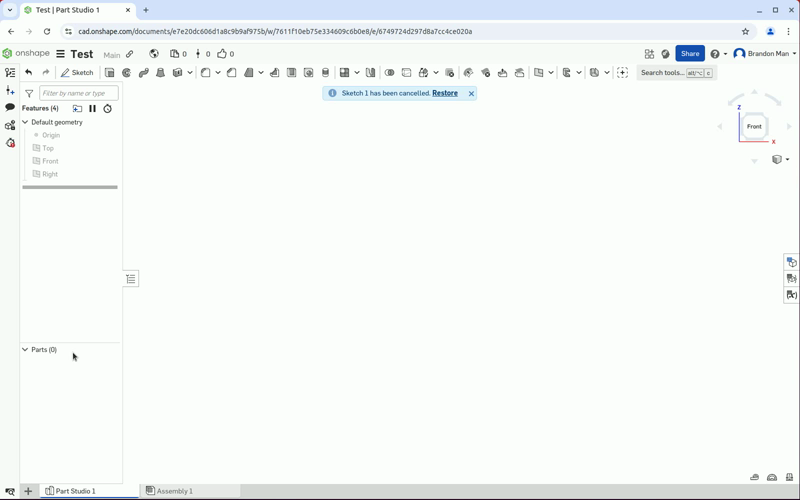
key_up(shift)
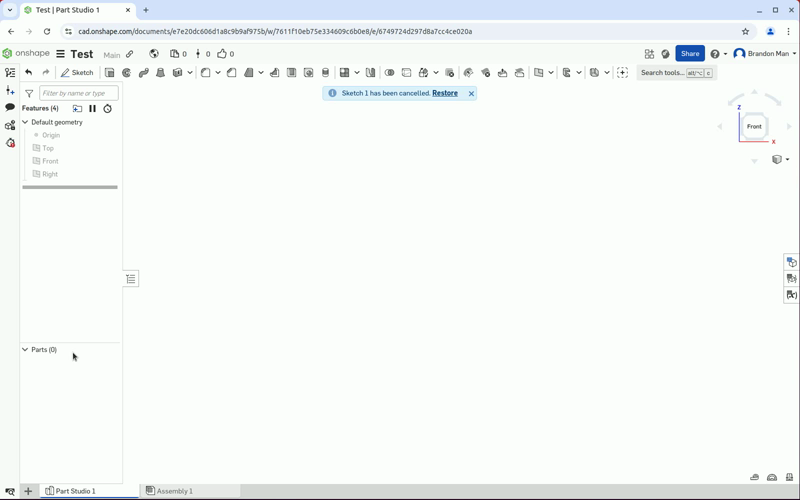
mouse_move(73, 352)
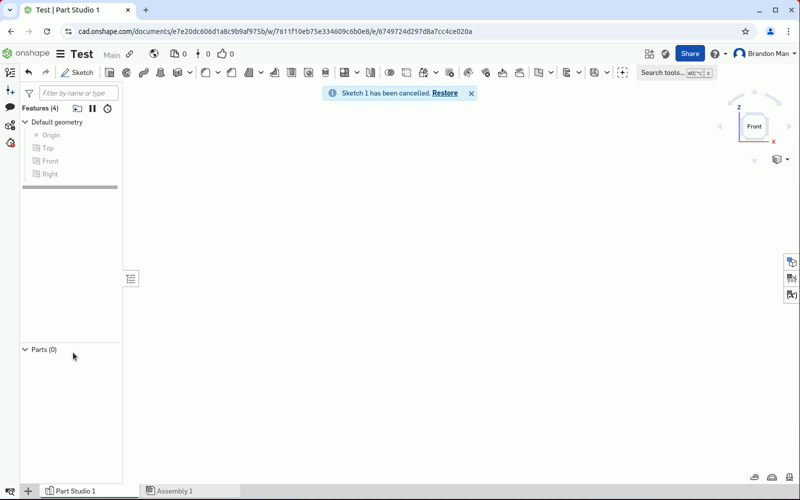
key(shift+y)
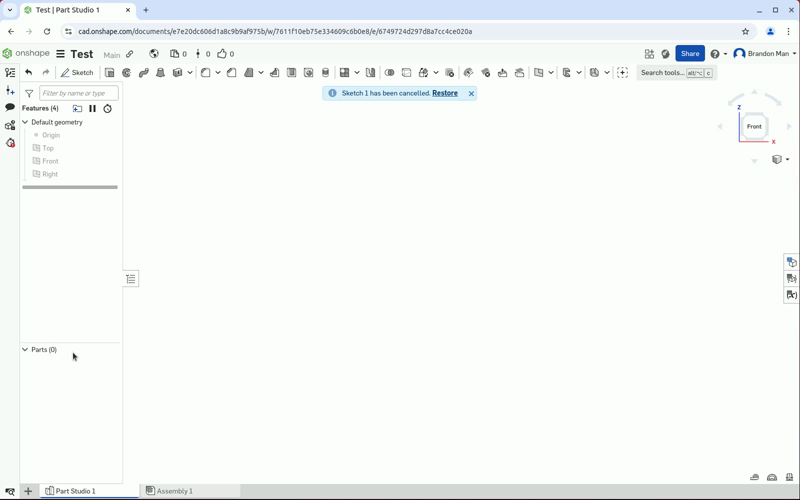
key(shift+s)
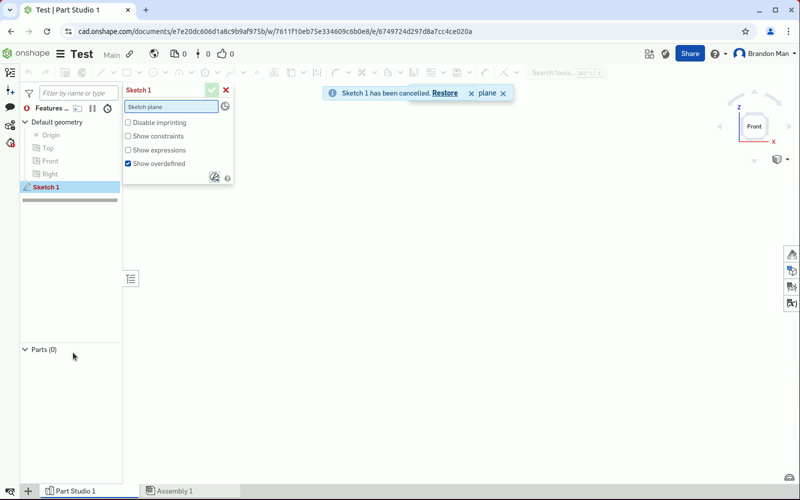
mouse_move(73, 163)
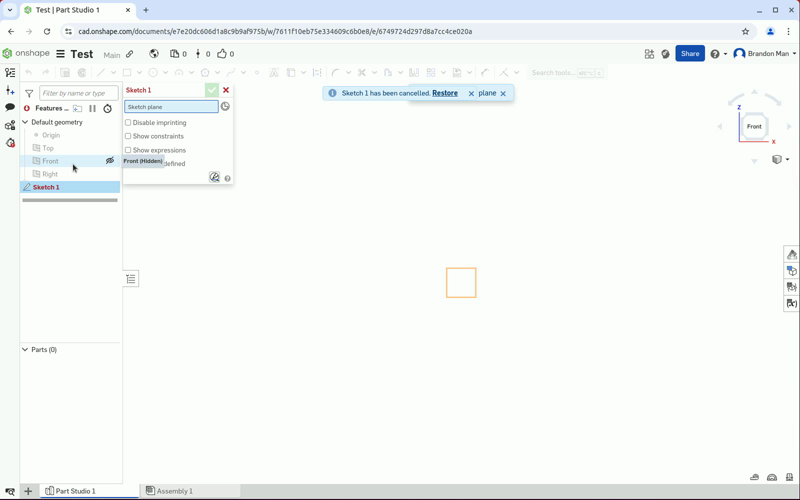
click(73, 163)
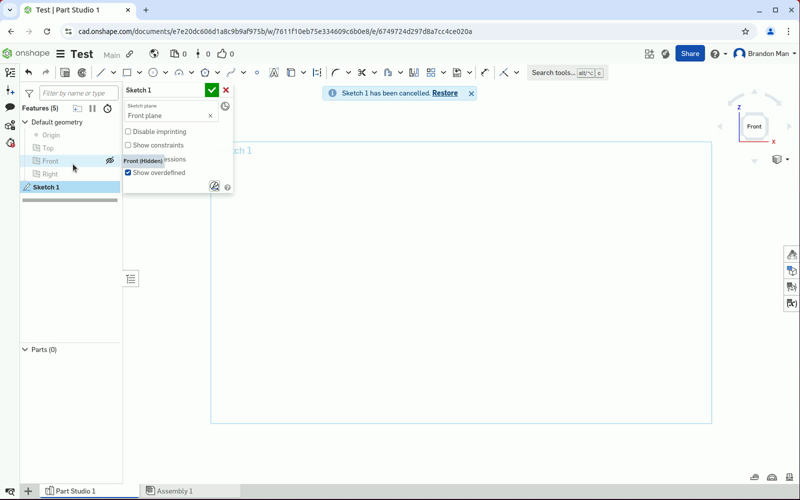
mouse_move(73, 352)
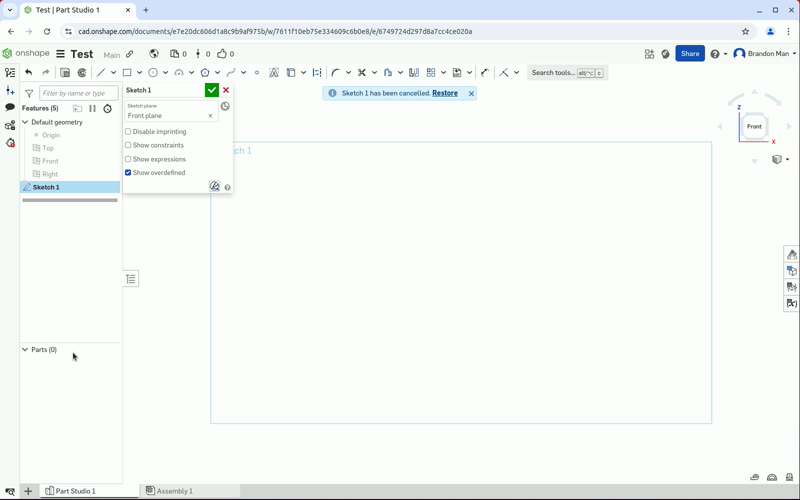
key(y)
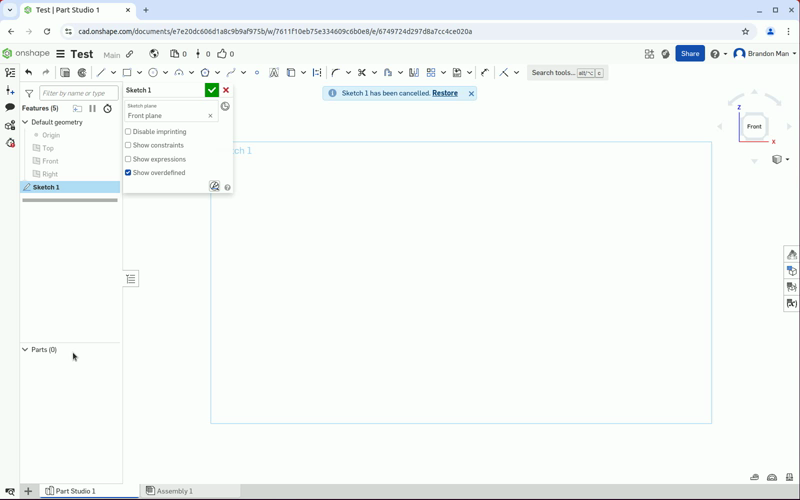
key(c)
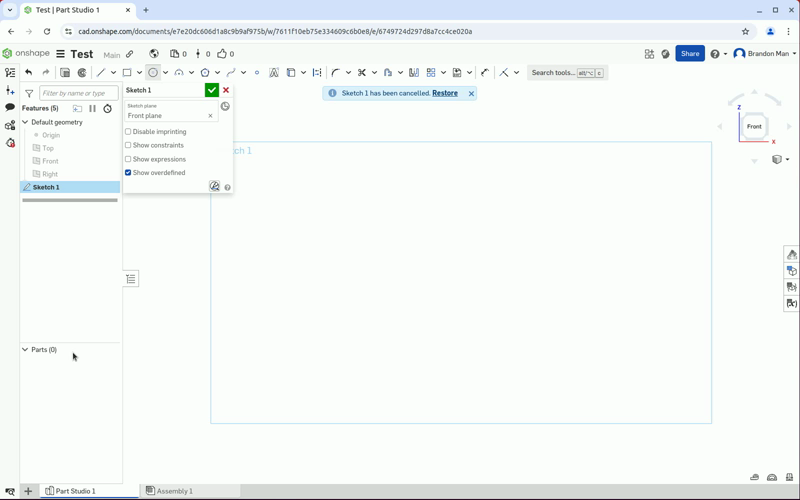
key_down(shift)
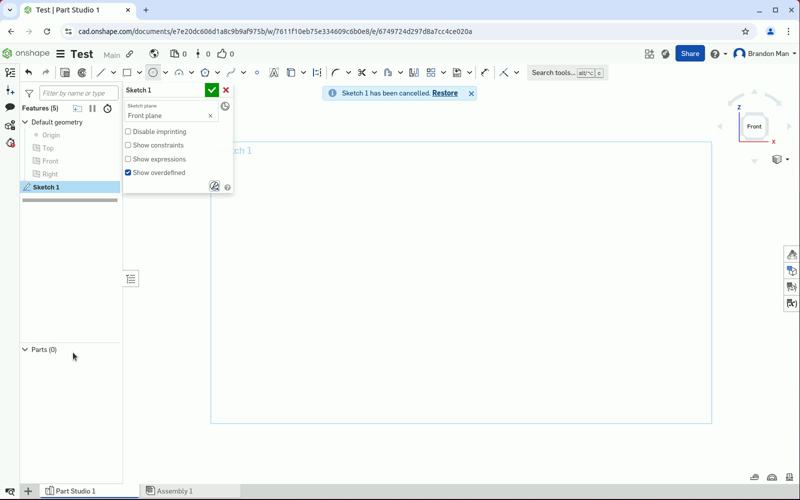
mouse_move(461, 282)
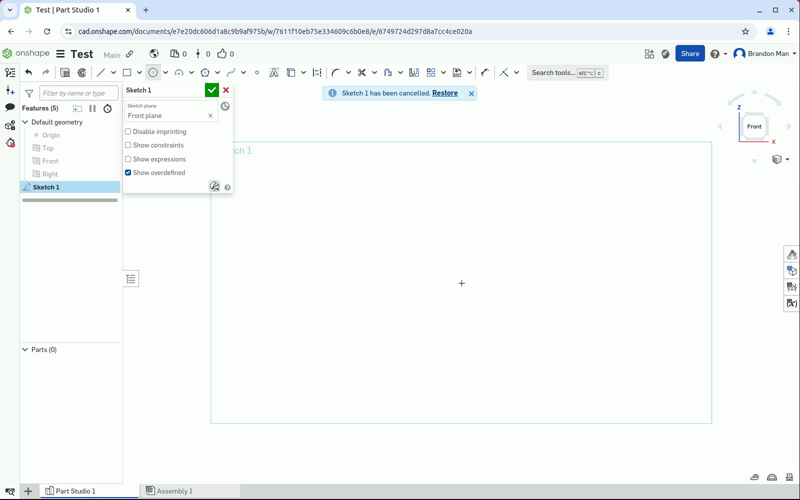
click(461, 282)
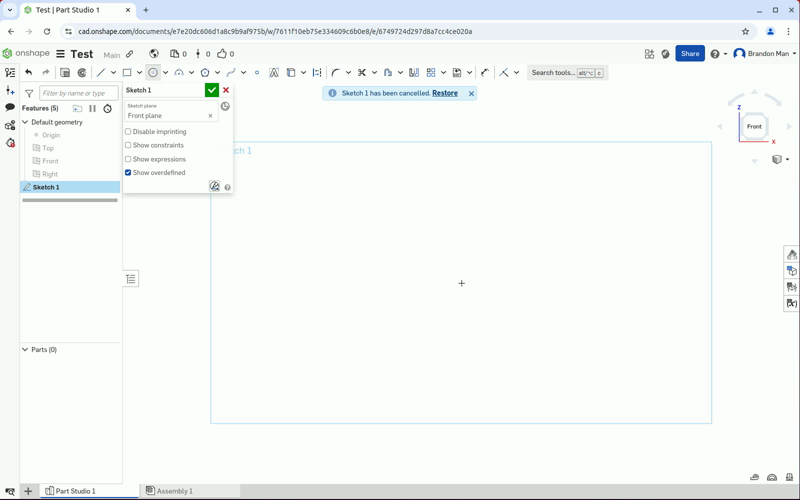
key_up(shift)
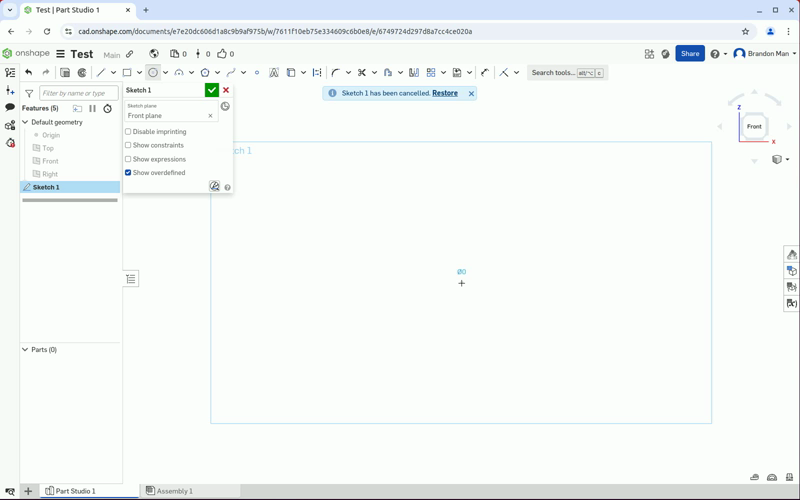
mouse_move(471, 282)
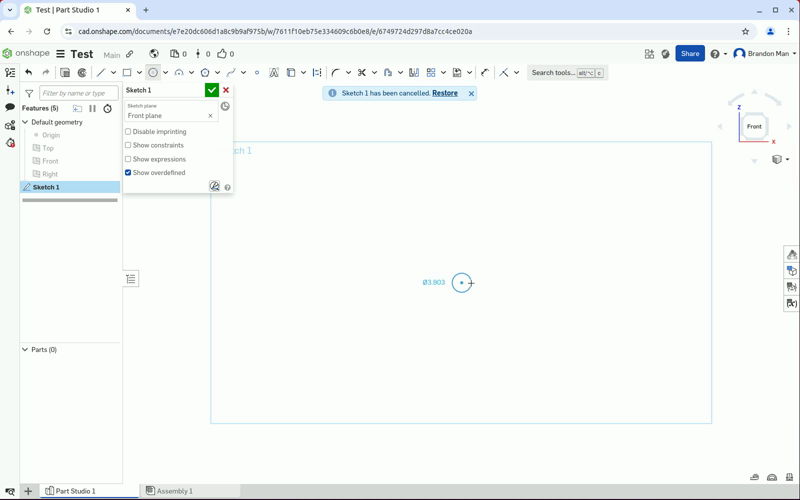
click(471, 282)
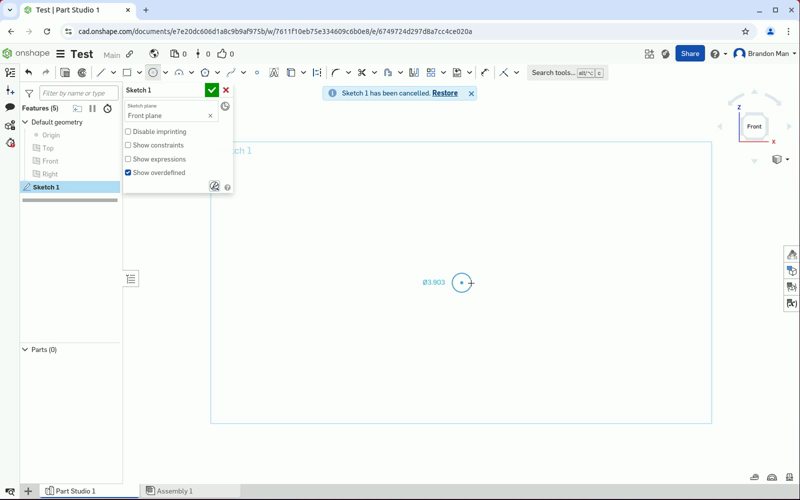
key(esc)
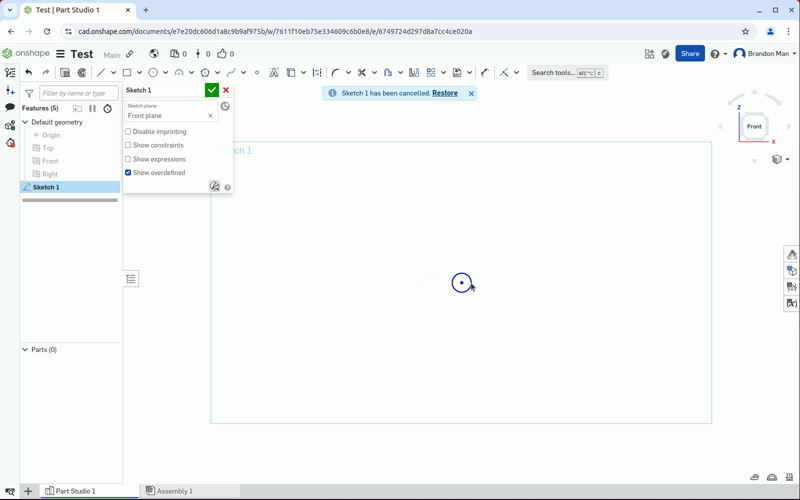
key(c)
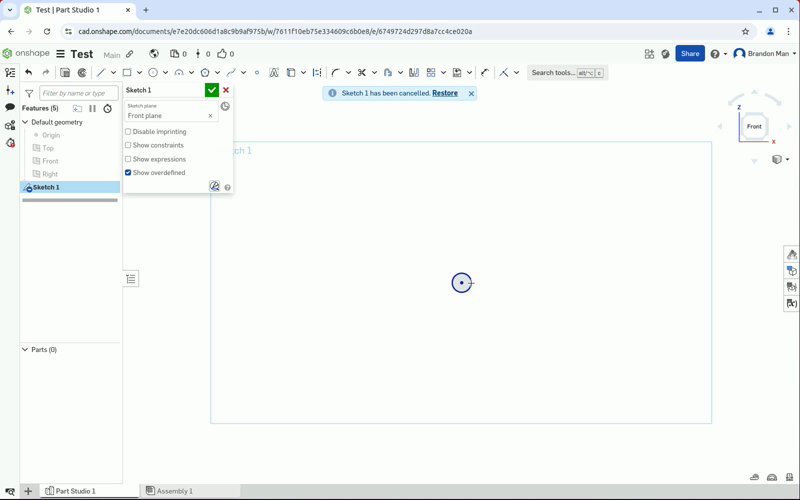
key_down(shift)
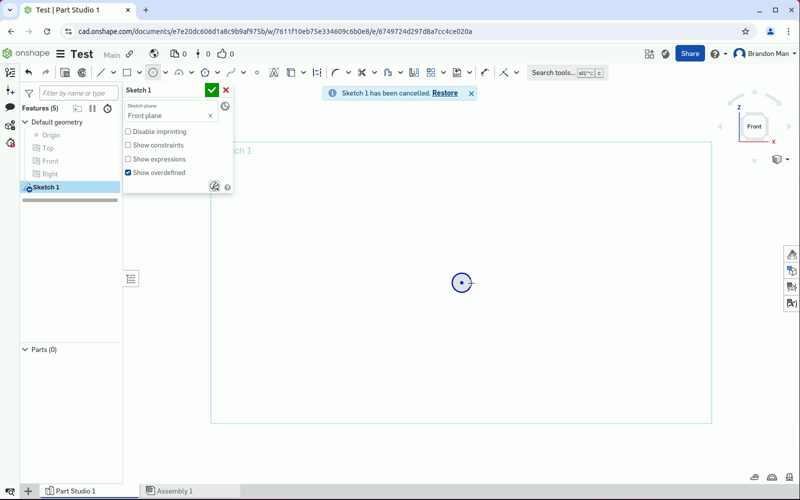
mouse_move(461, 282)
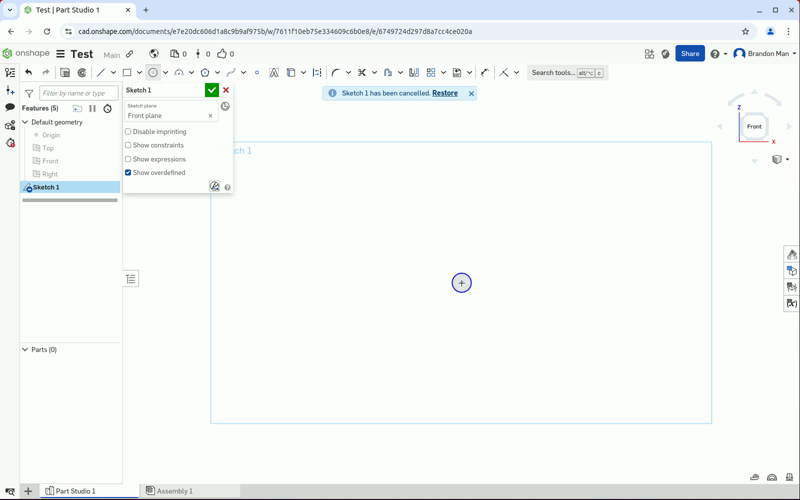
click(461, 282)
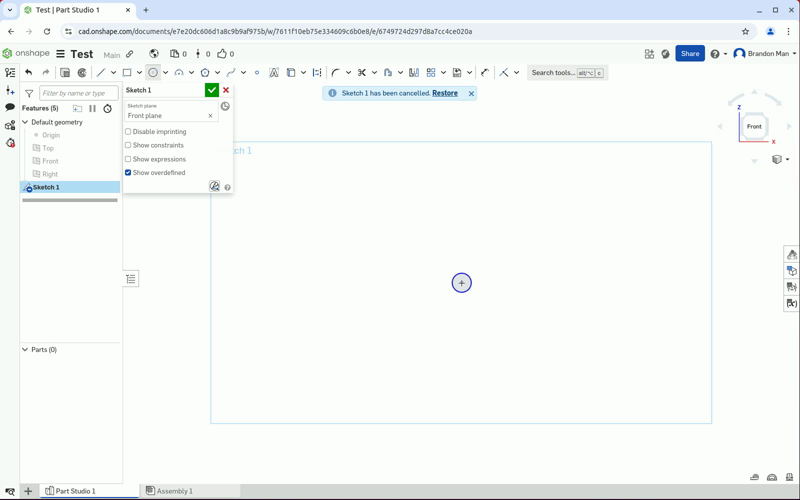
key_up(shift)
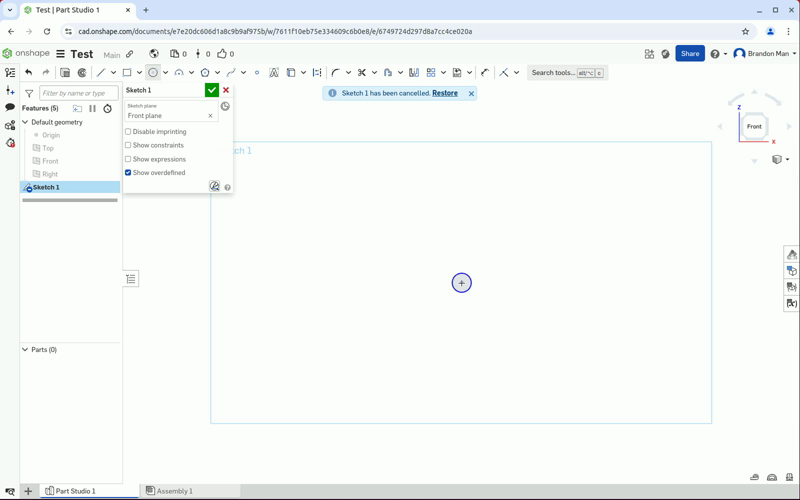
mouse_move(464, 282)
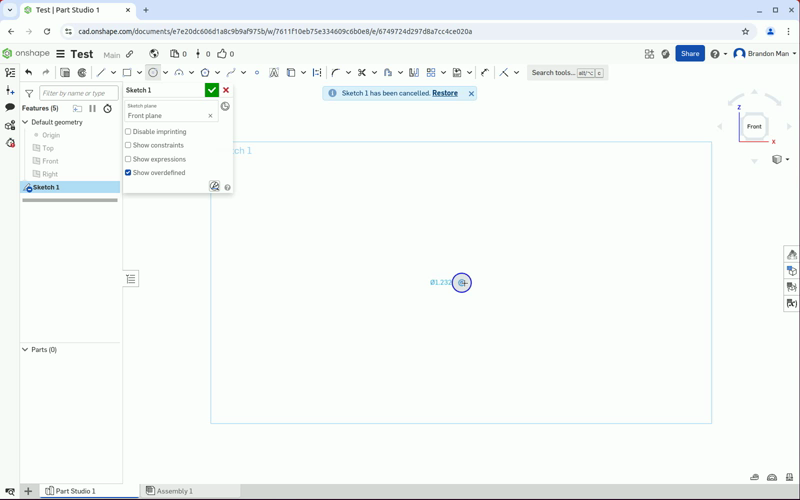
scroll(6)
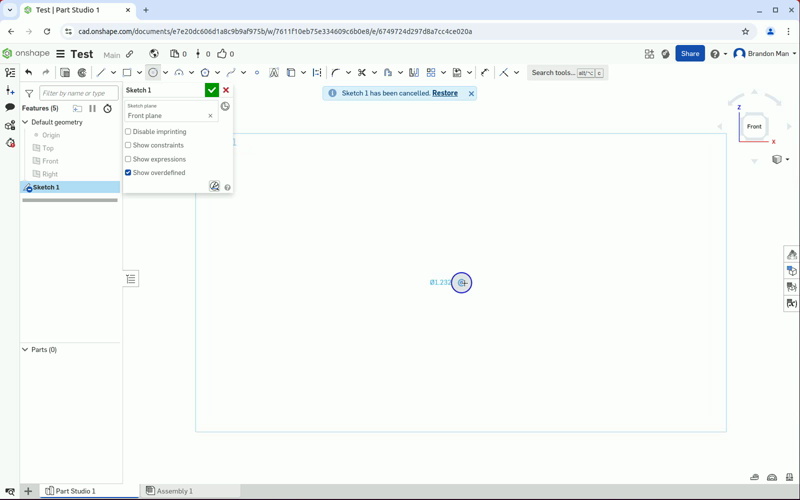
scroll(6)
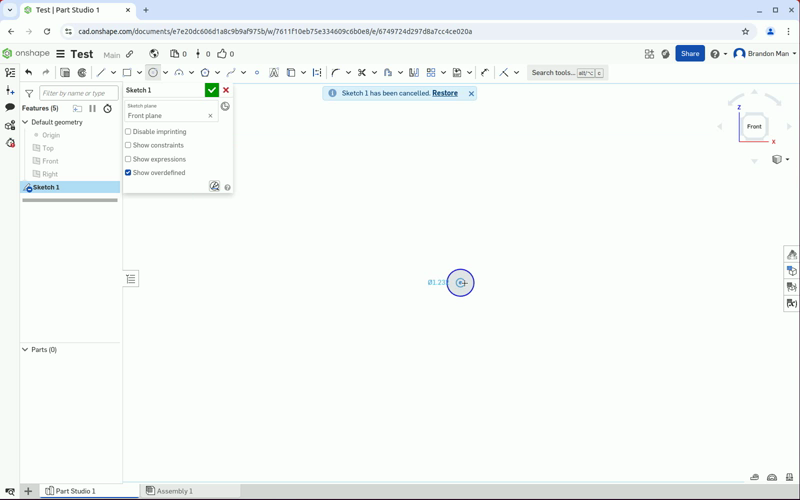
scroll(6)
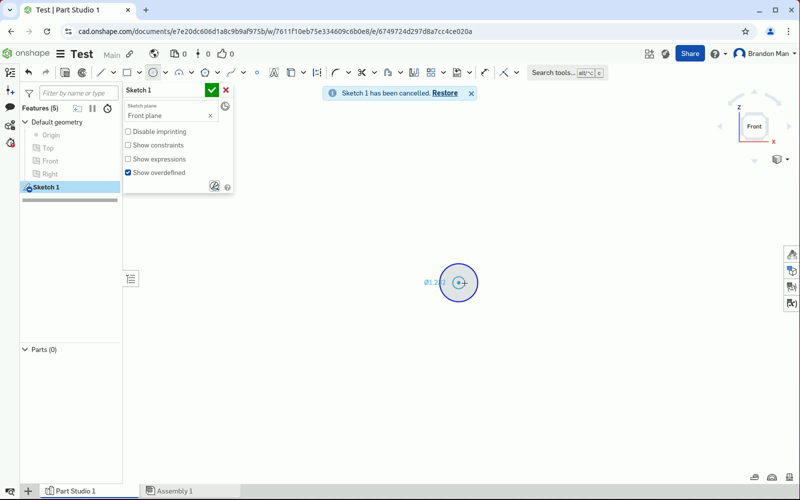
scroll(6)
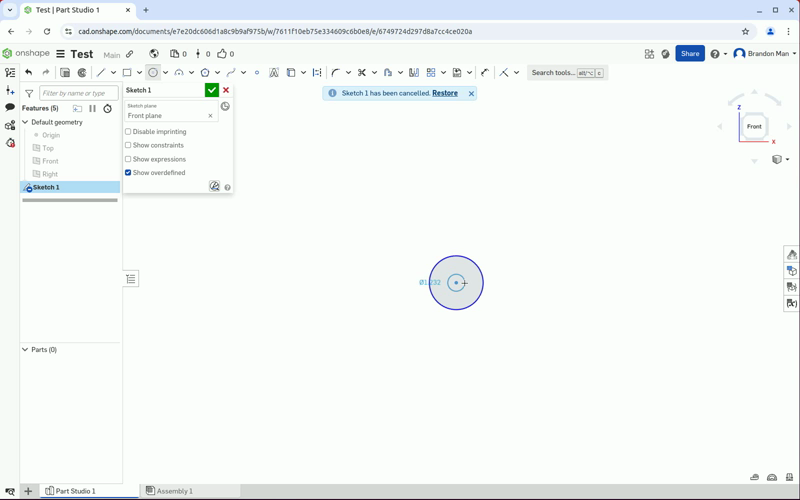
scroll(6)
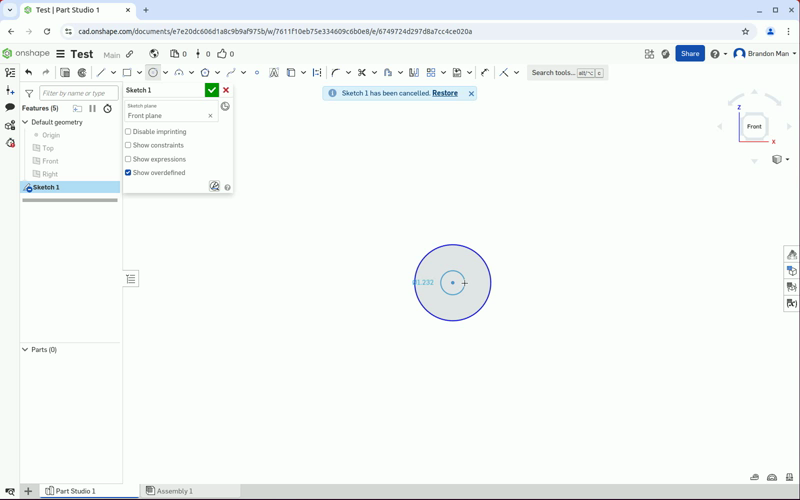
scroll(6)
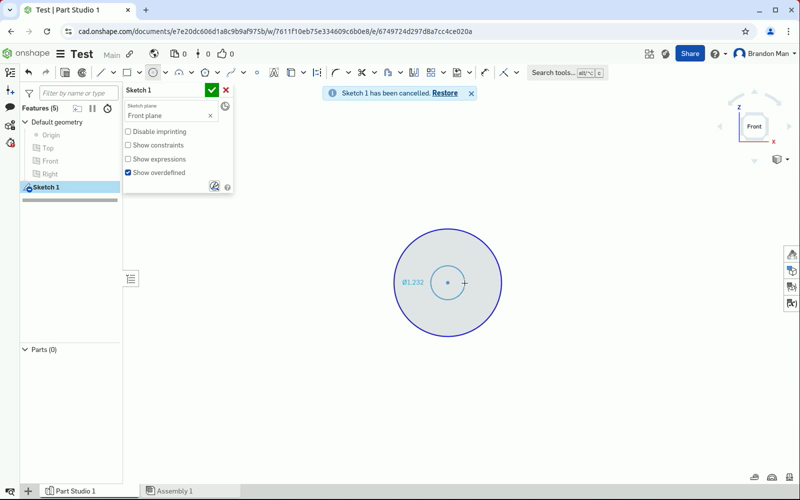
scroll(6)
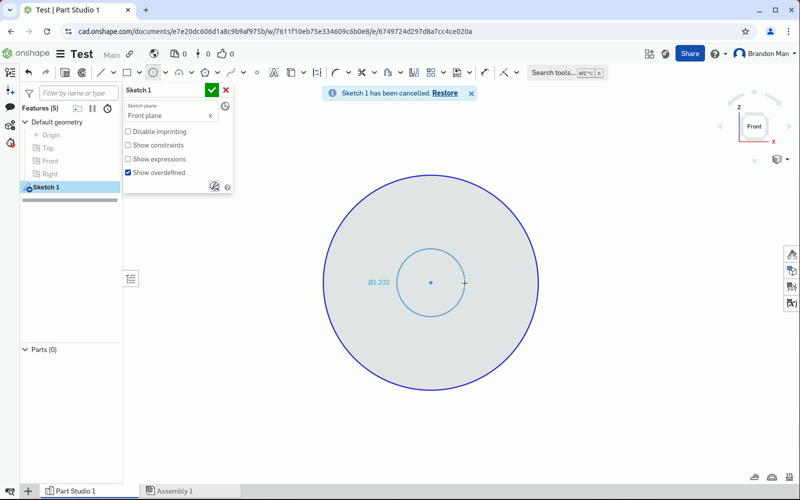
click(464, 282)
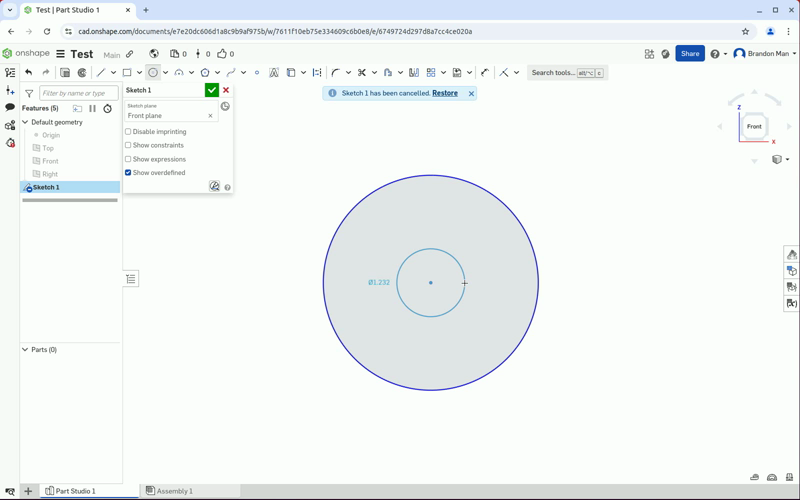
scroll(-6)
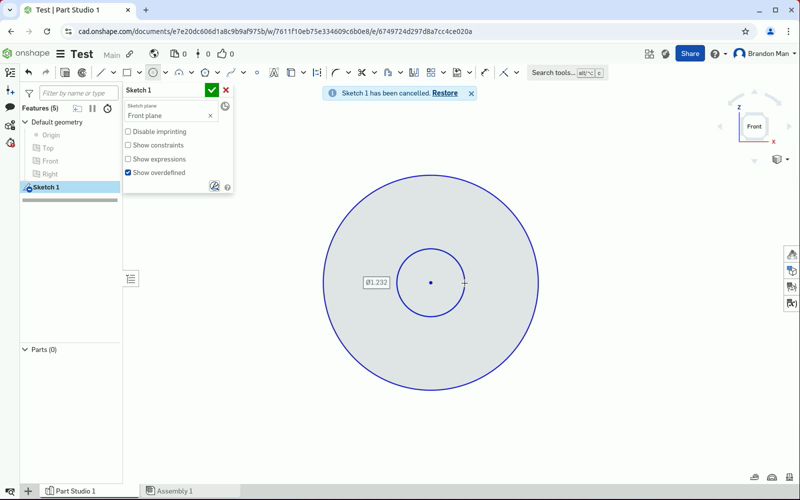
scroll(-6)
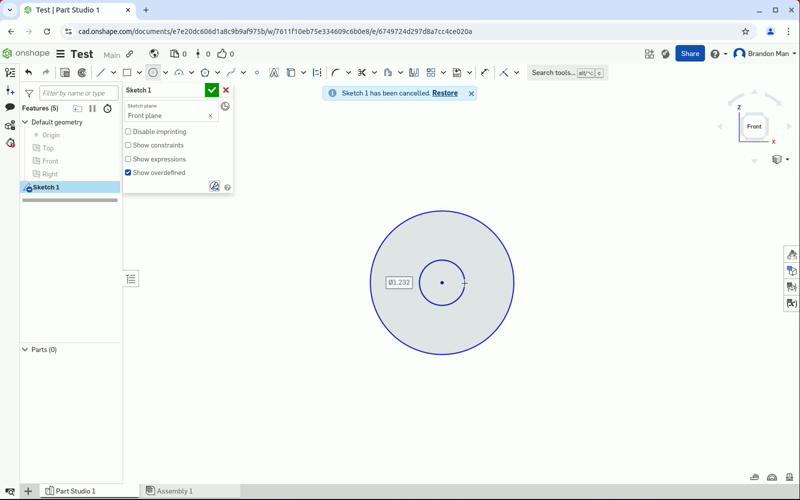
scroll(-6)
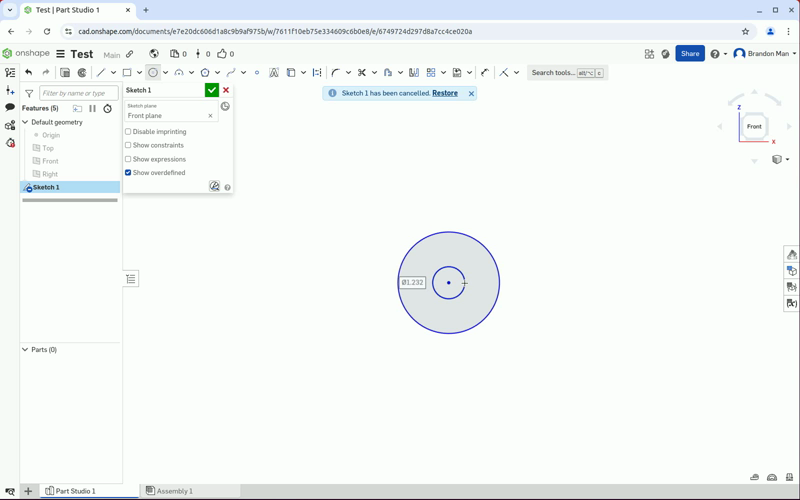
scroll(-6)
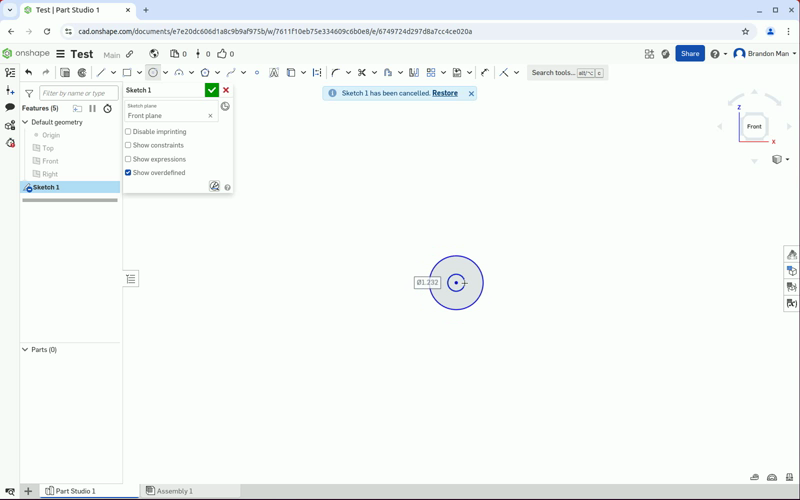
scroll(-6)
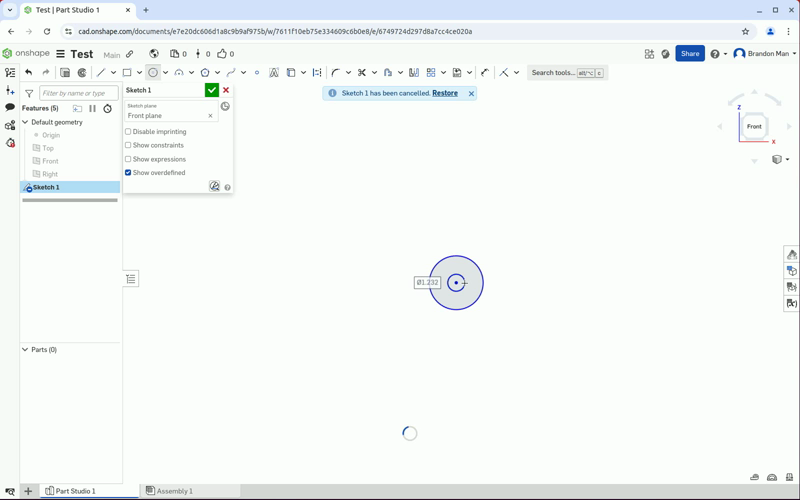
scroll(-6)
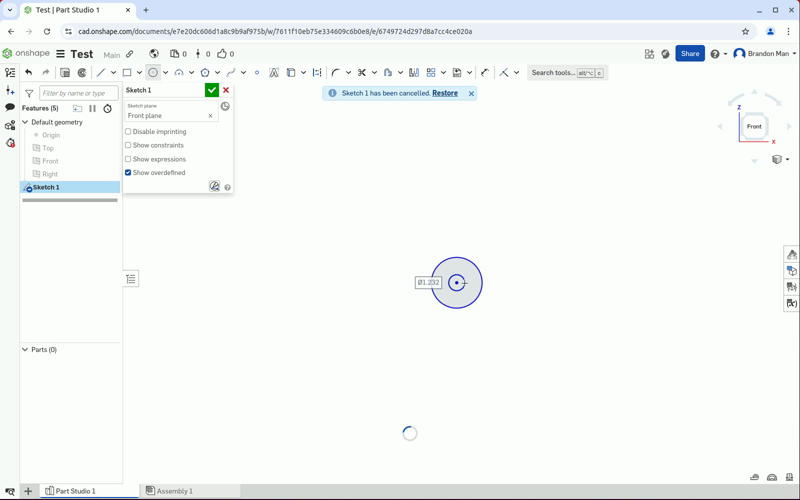
scroll(-6)
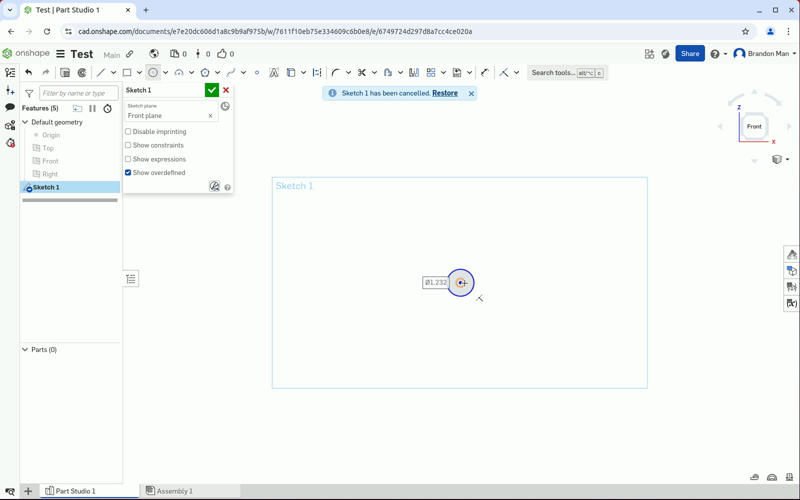
key(esc)
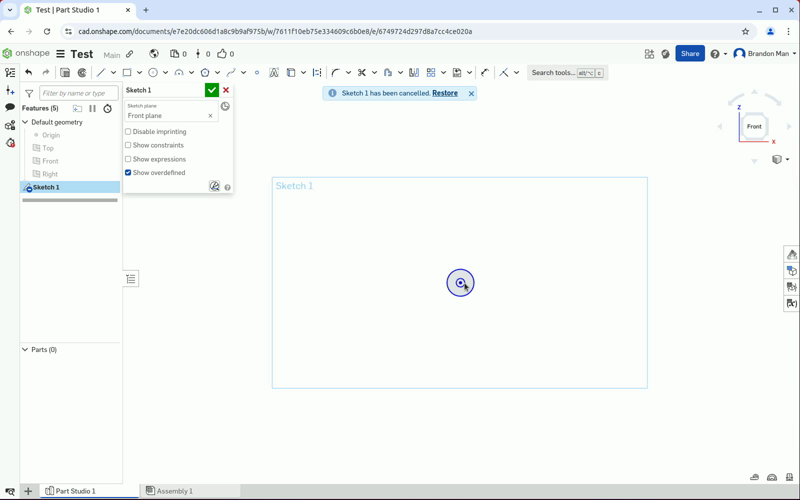
mouse_move(468, 281)
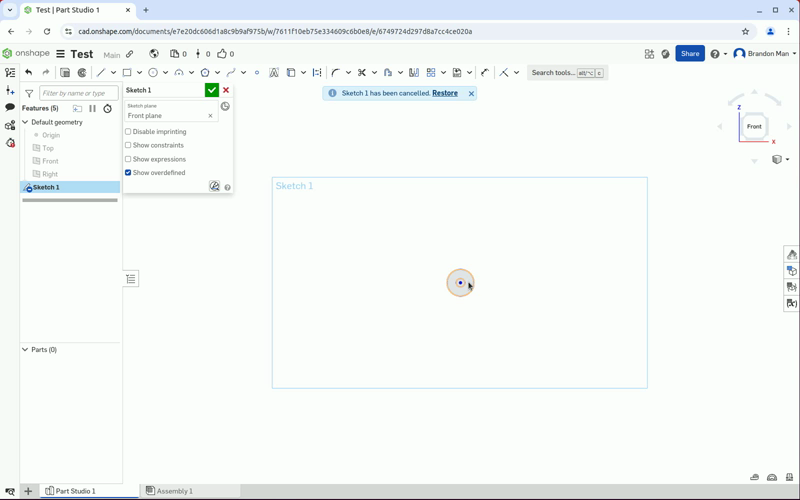
scroll(6)
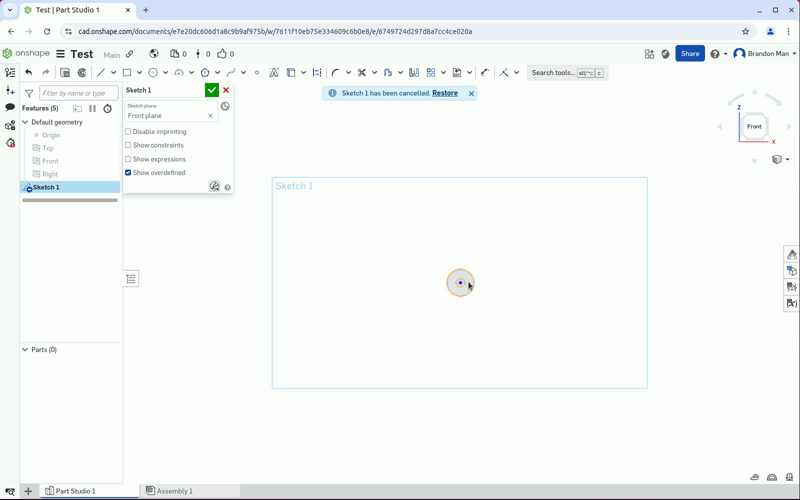
scroll(6)
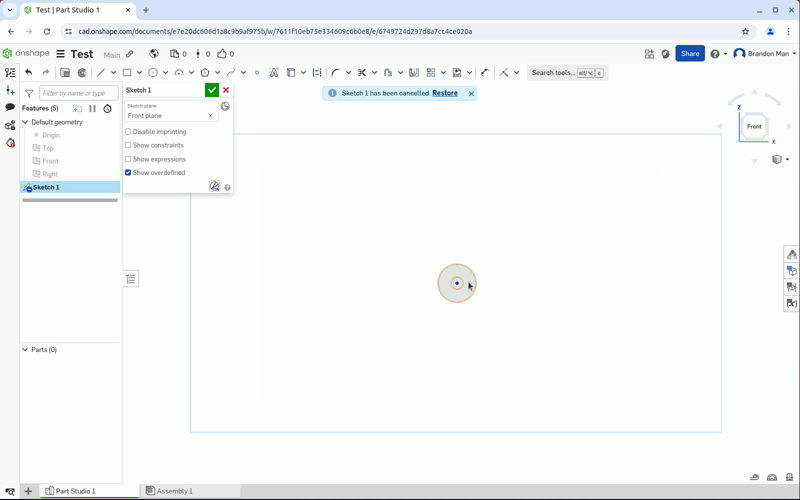
scroll(6)
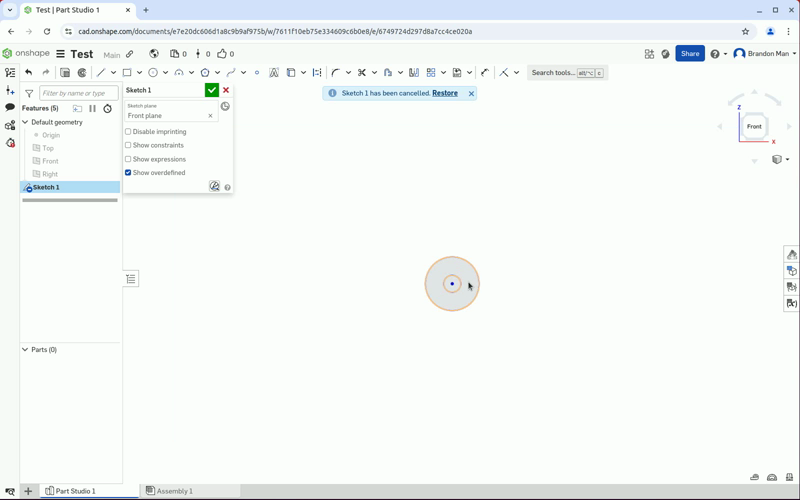
scroll(6)
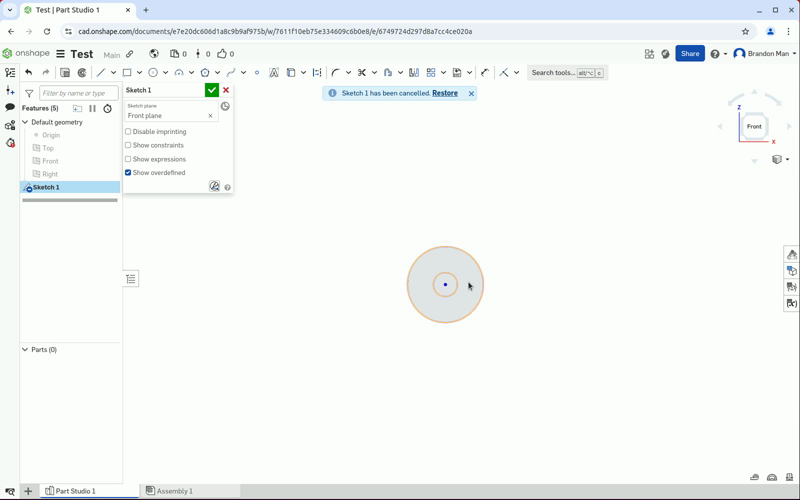
scroll(6)
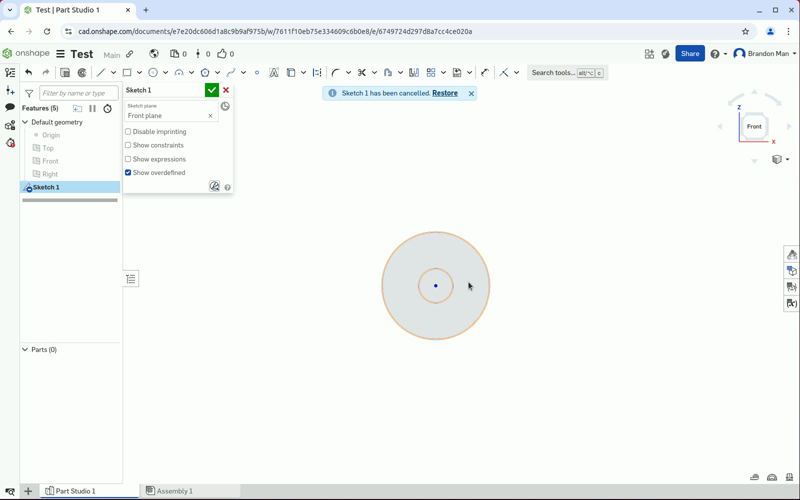
scroll(6)
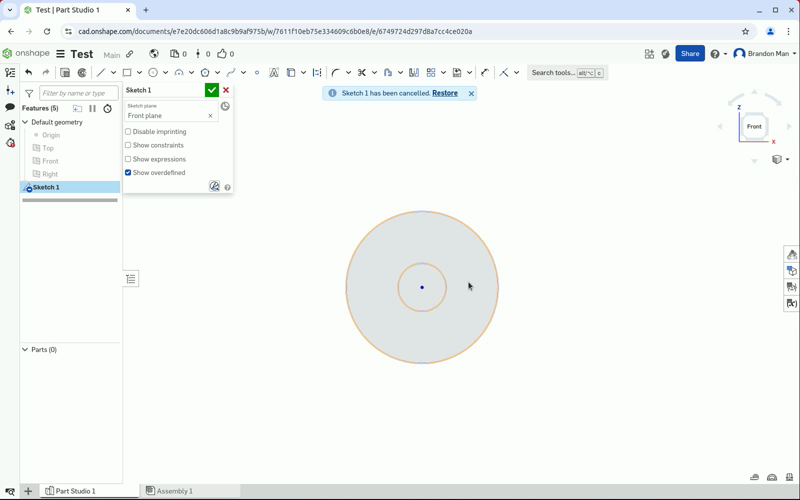
scroll(6)
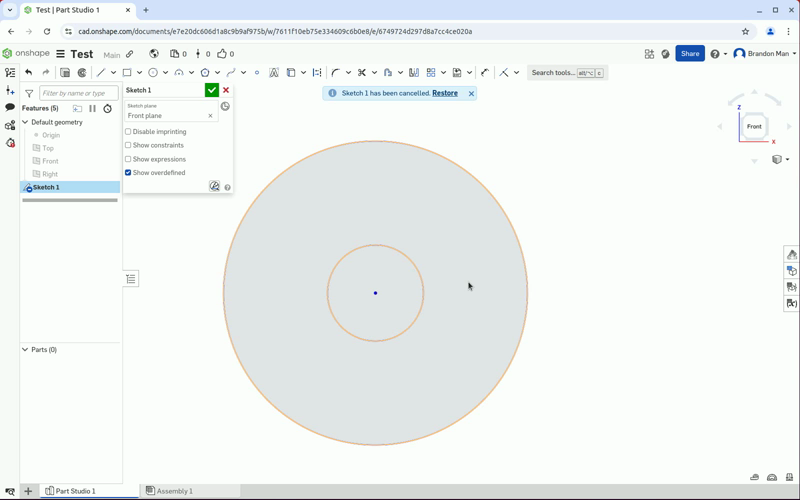
click(468, 281)
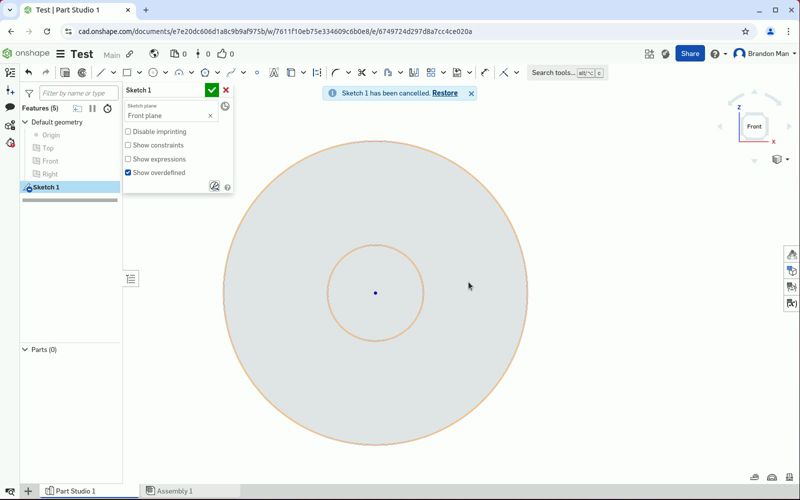
scroll(-6)
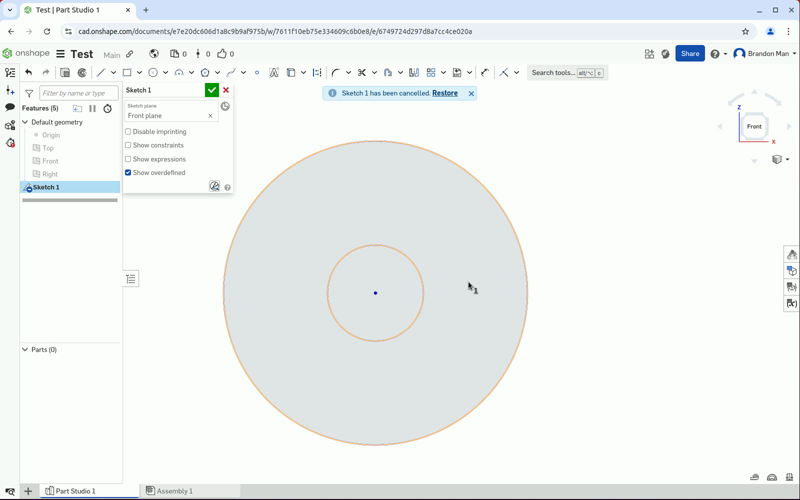
scroll(-6)
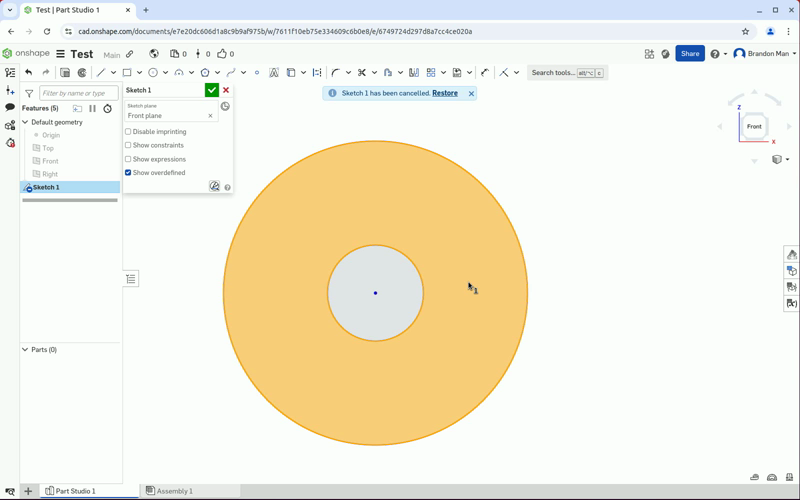
scroll(-6)
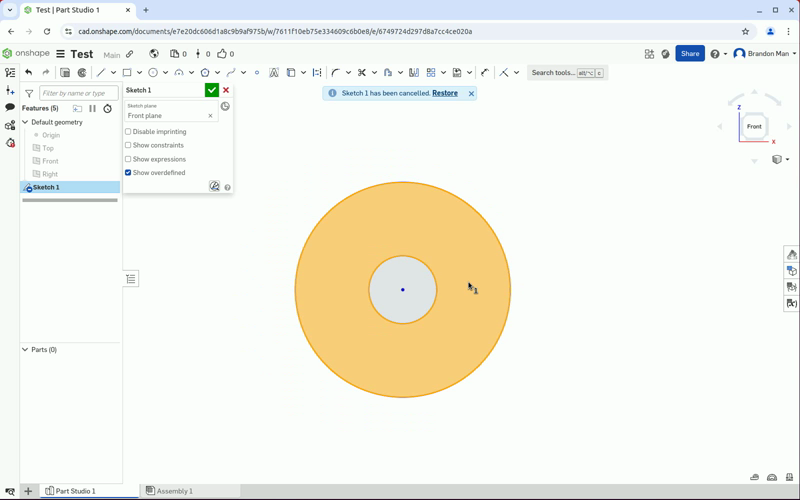
scroll(-6)
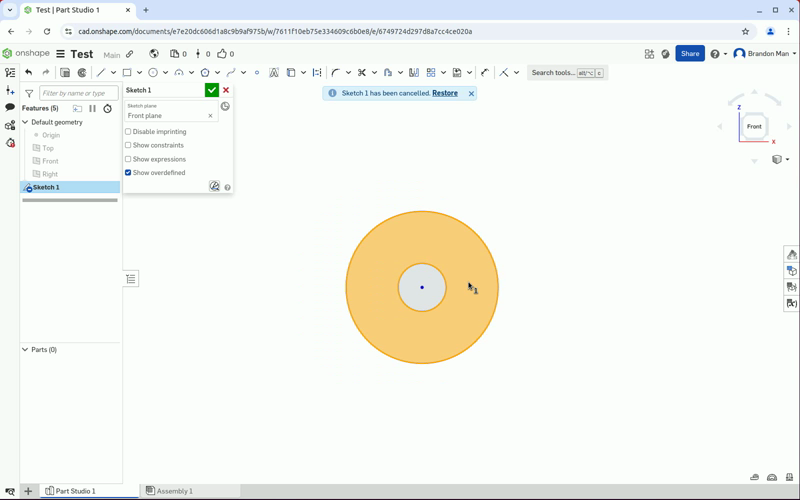
scroll(-6)
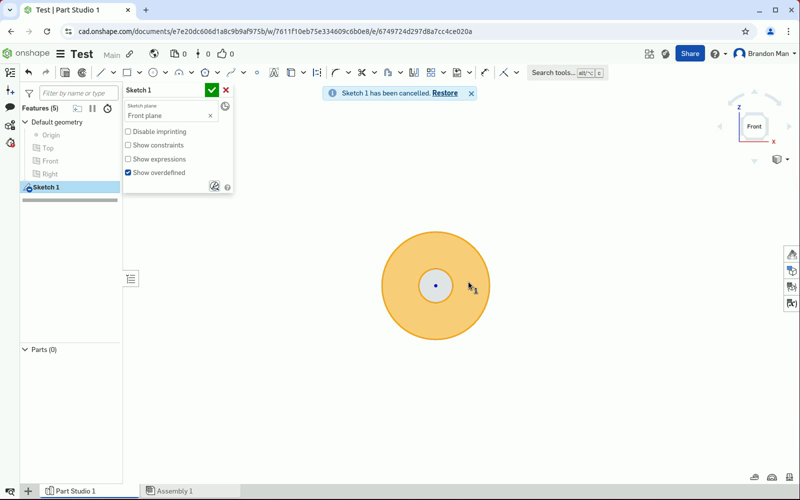
scroll(-6)
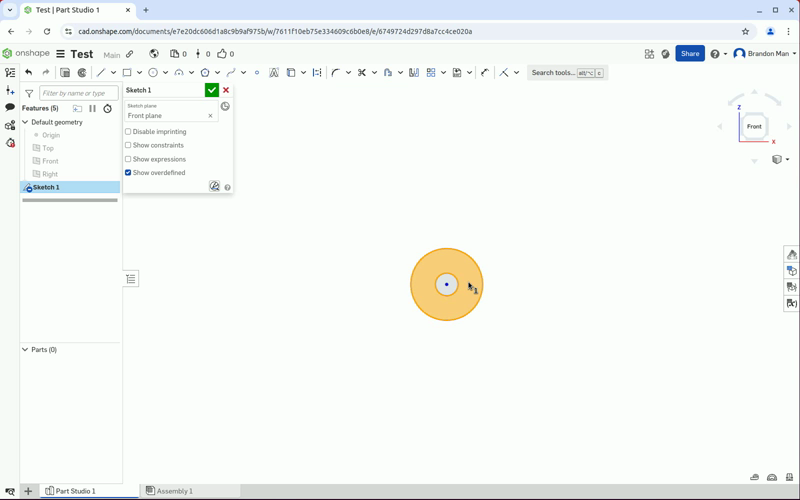
scroll(-6)
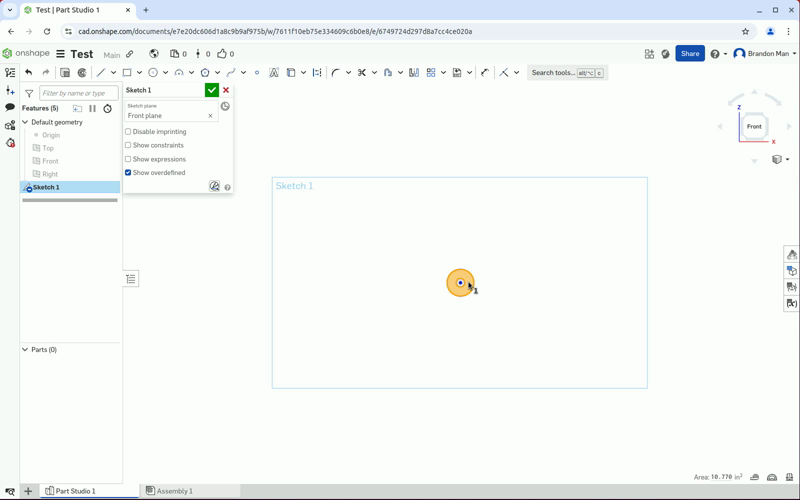
mouse_move(73, 352)
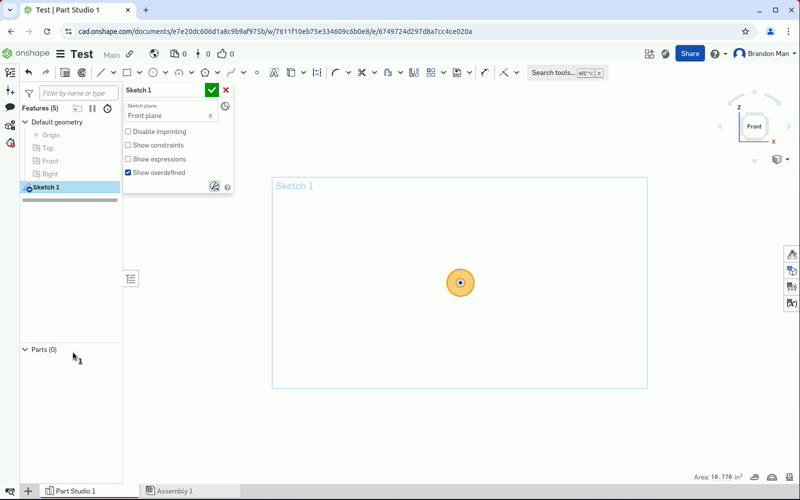
key(shift+y)
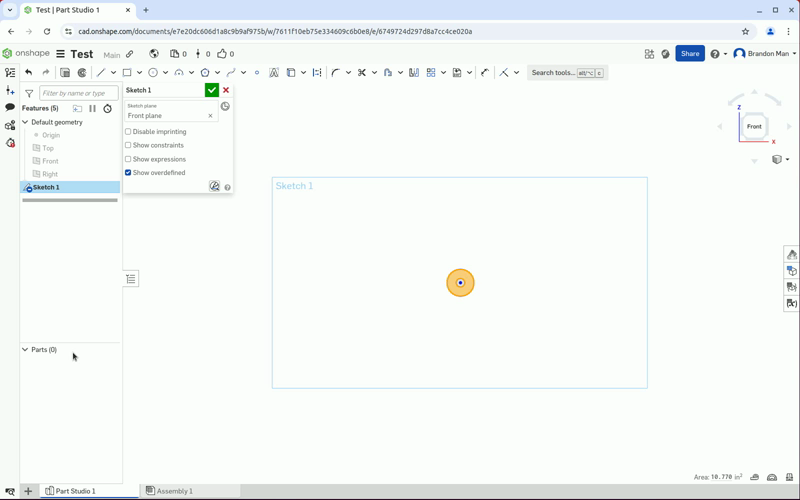
key(shift+e)
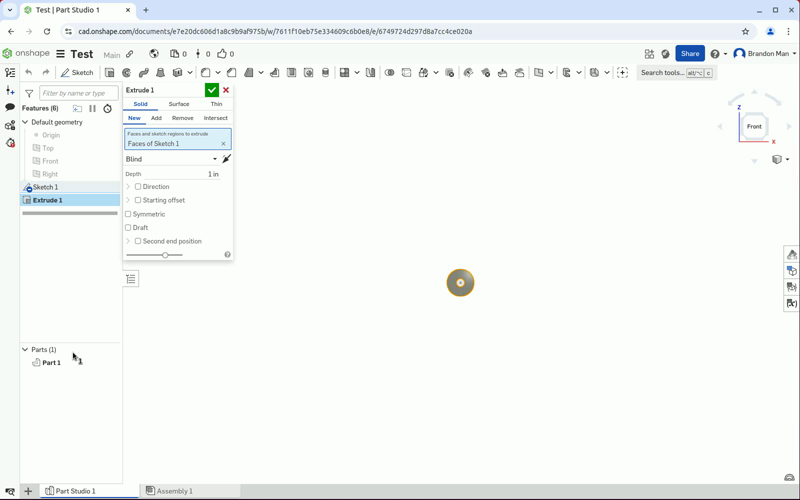
mouse_move(143, 106)
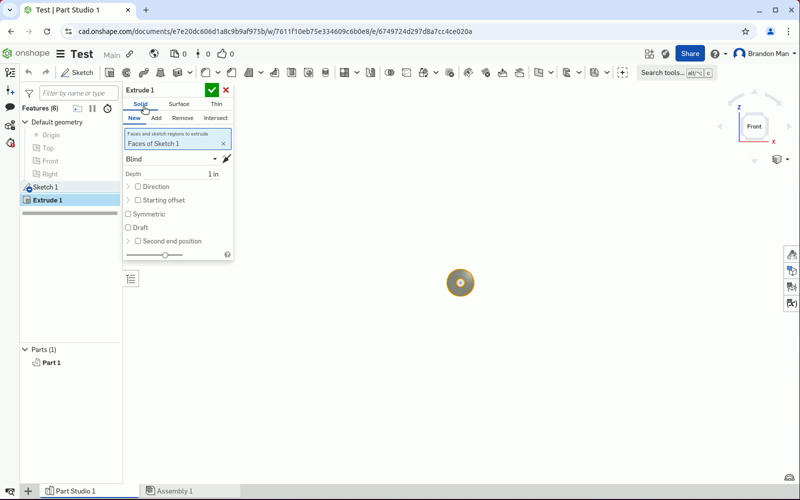
click(143, 106)
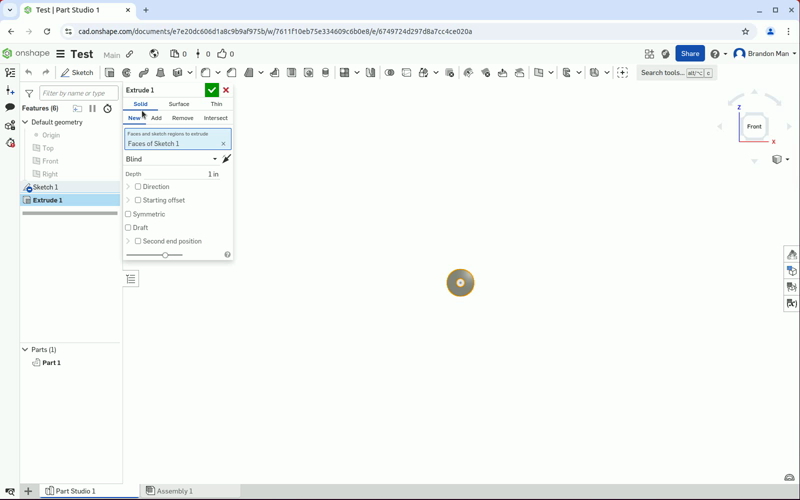
mouse_move(137, 120)
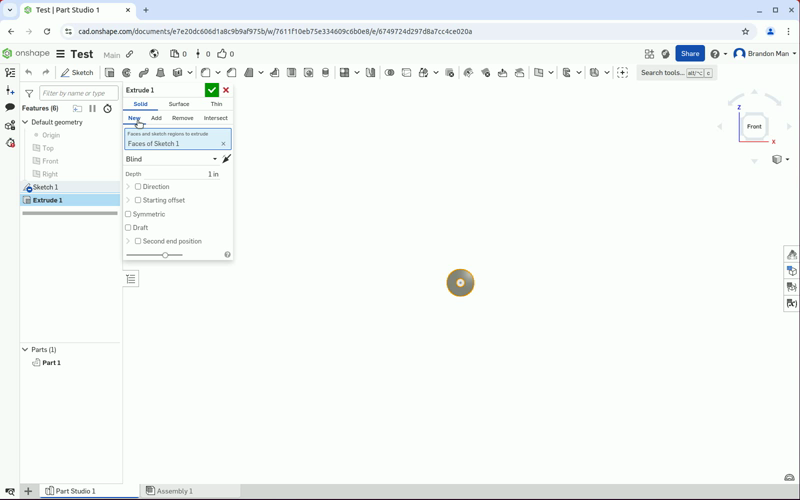
click(137, 120)
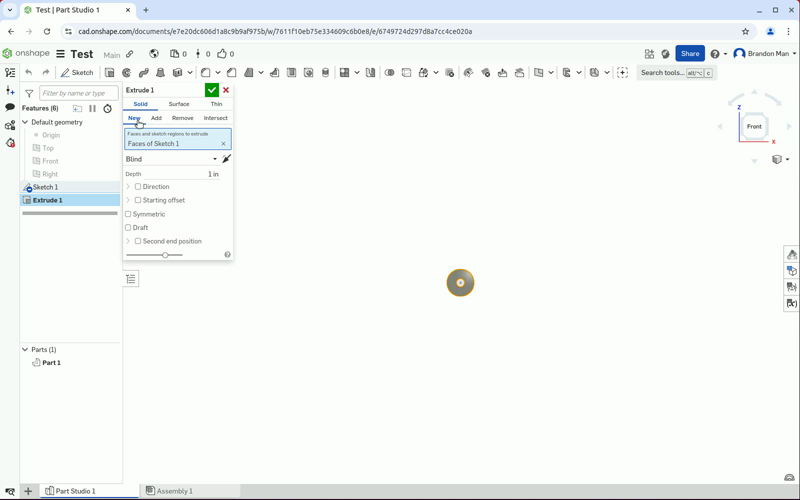
key(tab, 4)
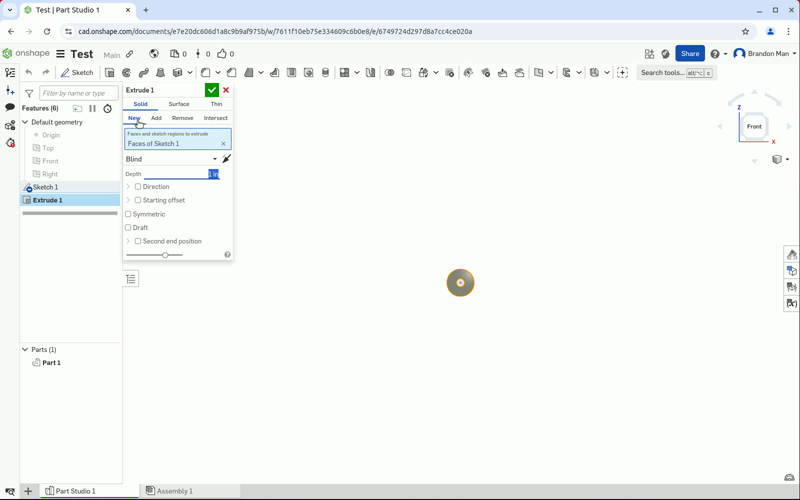
text(0.481)
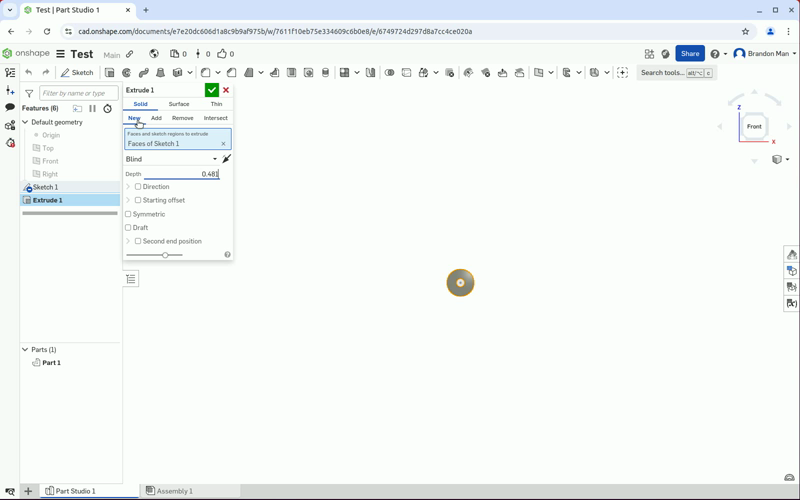
key(enter)
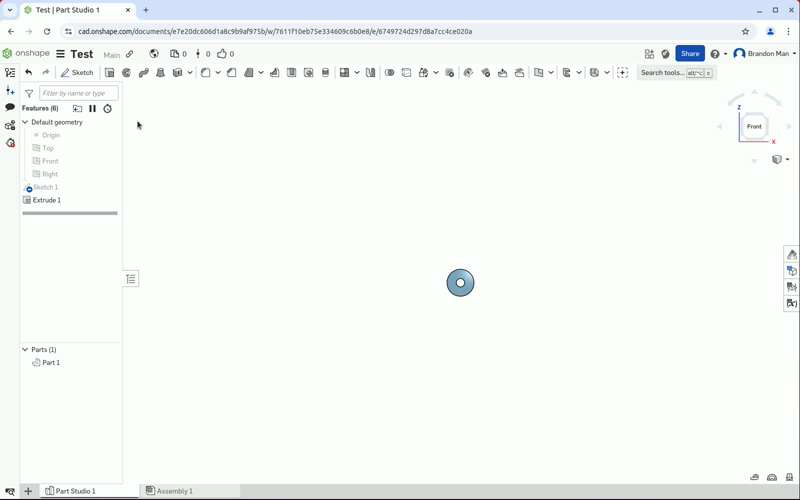
key(shift+h)
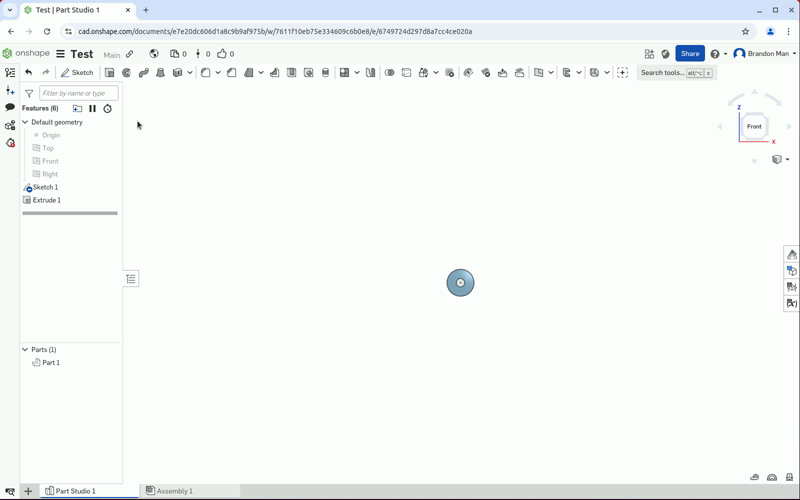
key(shift+h)
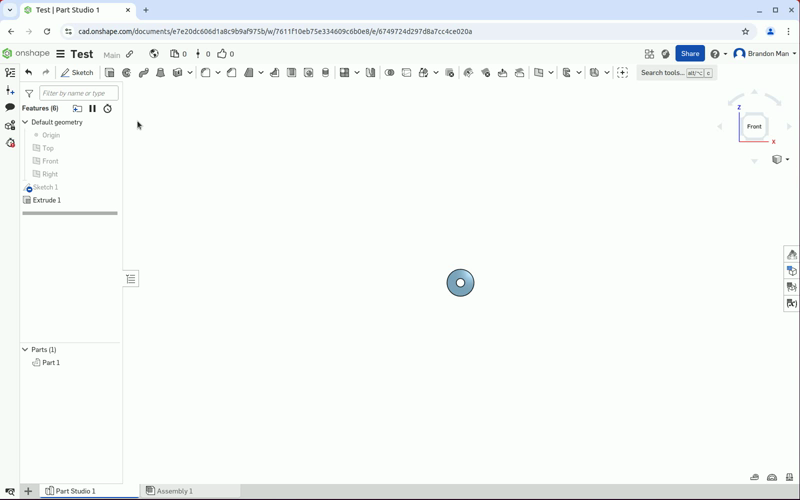
mouse_move(73, 189)
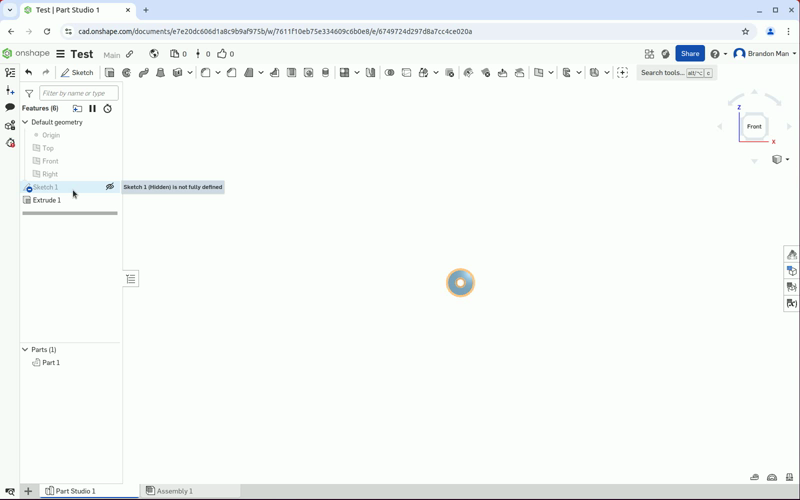
click(73, 189)
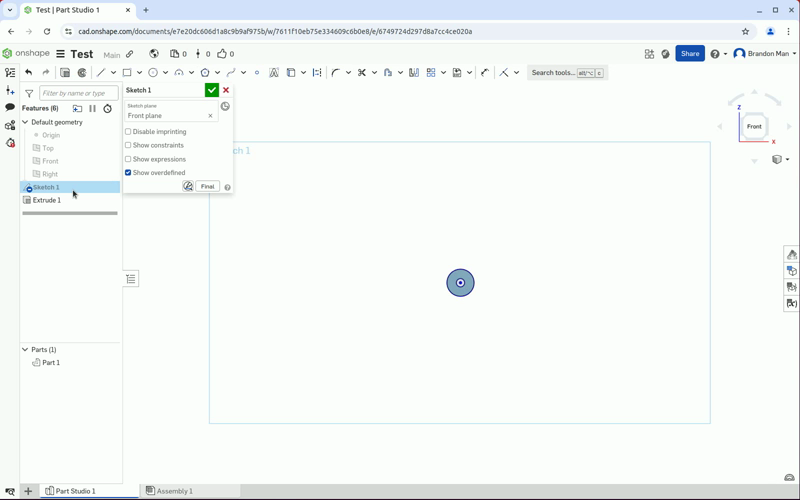
mouse_move(229, 92)
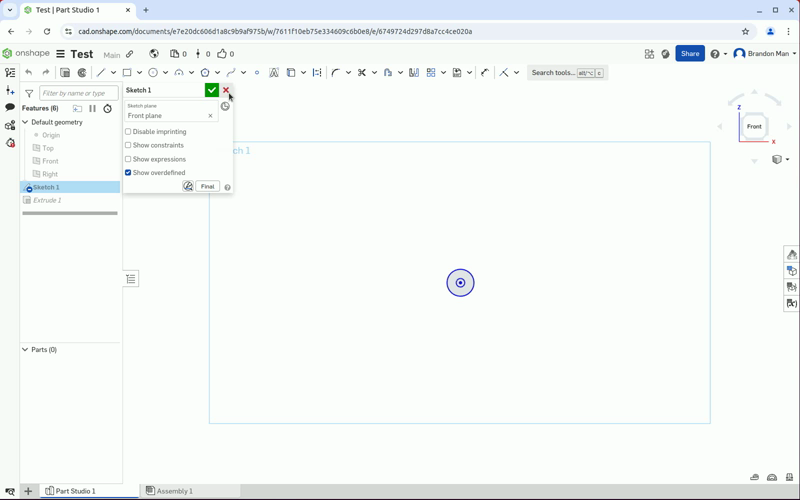
click(229, 92)
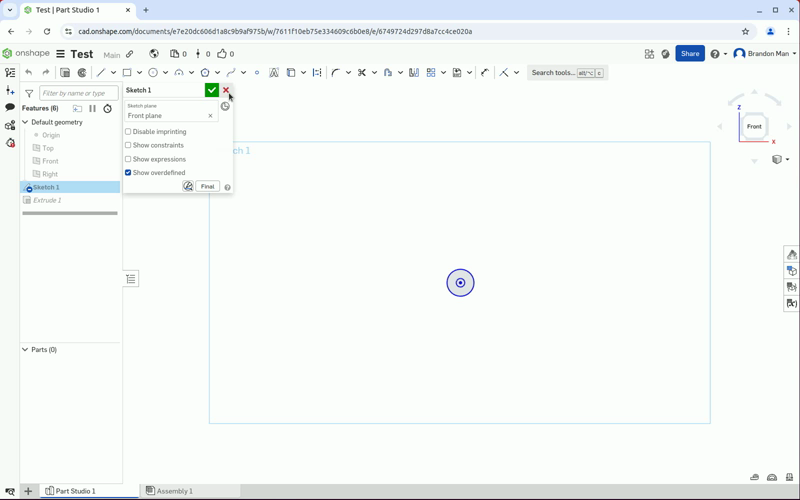
key(shift+s)
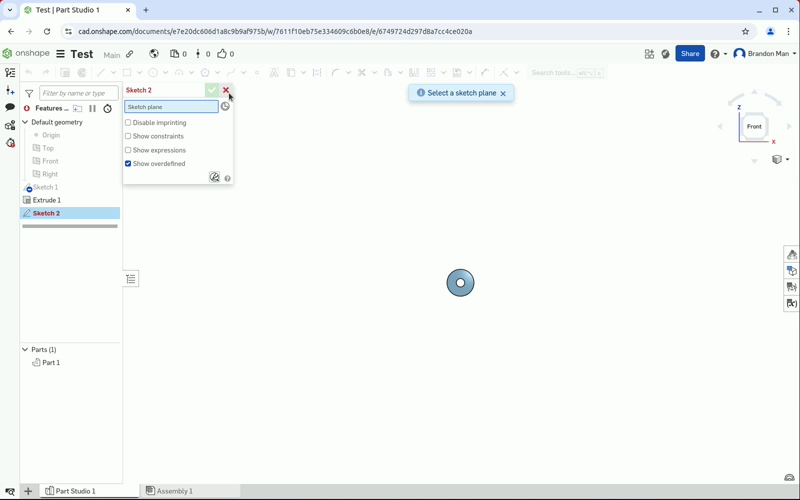
mouse_move(73, 163)
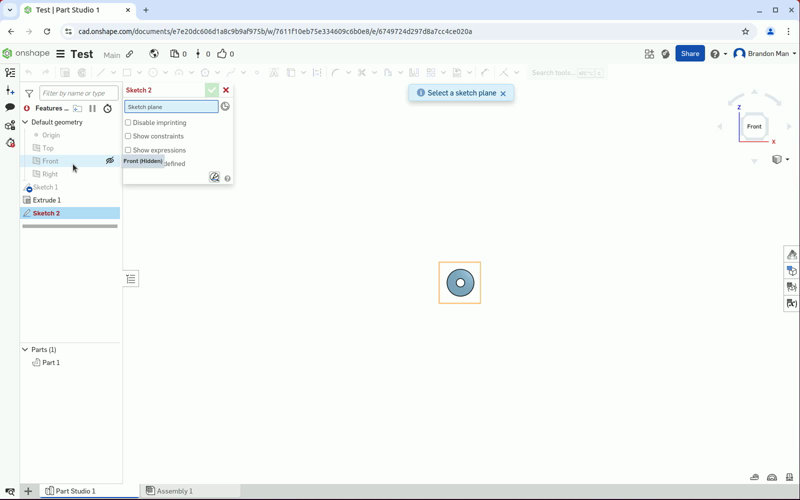
click(73, 163)
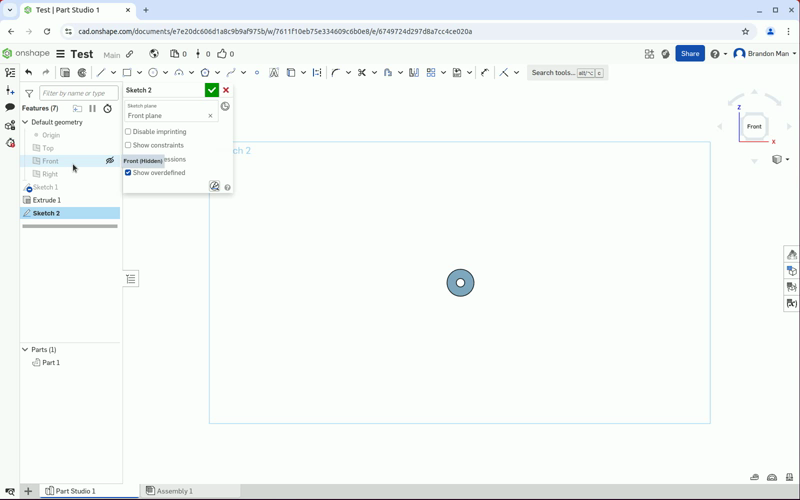
mouse_move(73, 352)
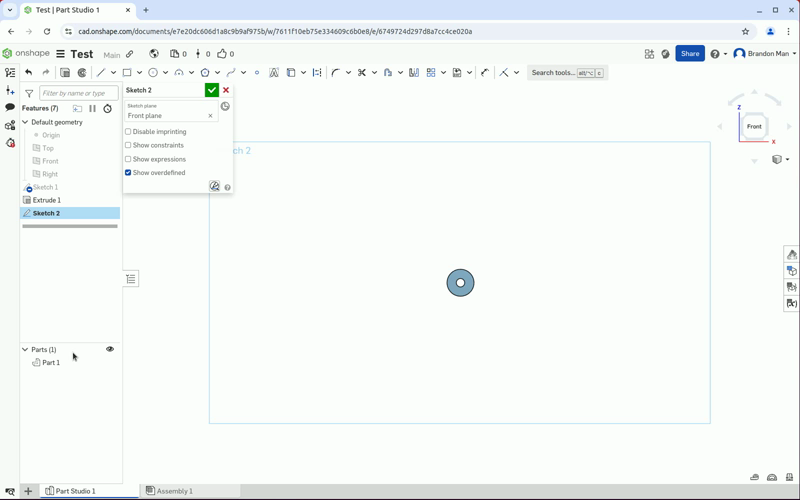
key(y)
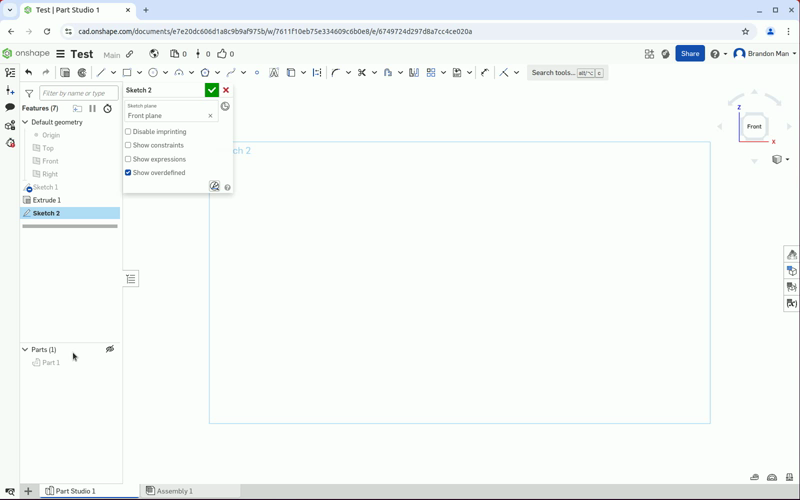
key(c)
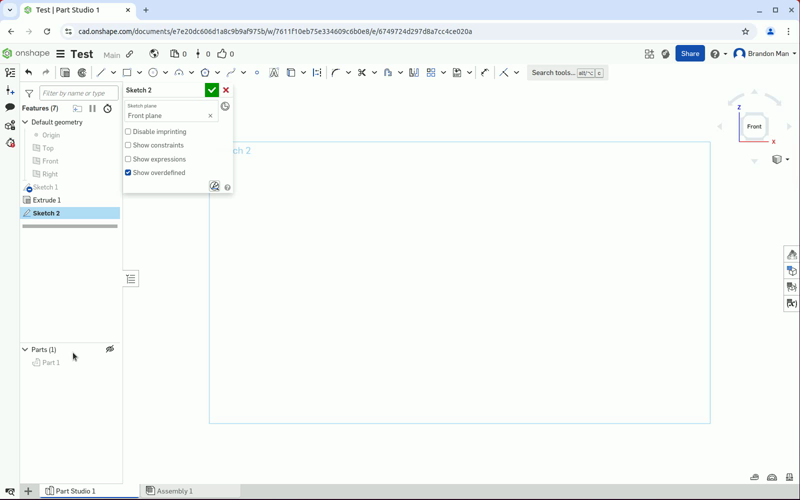
key_down(shift)
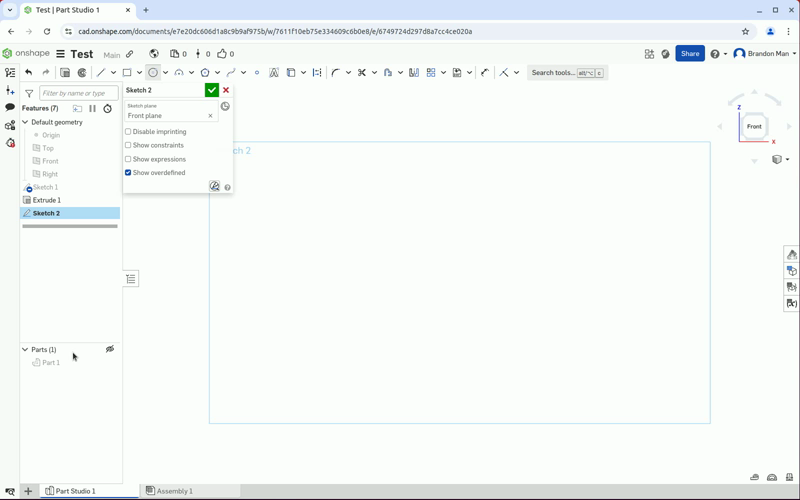
mouse_move(501, 282)
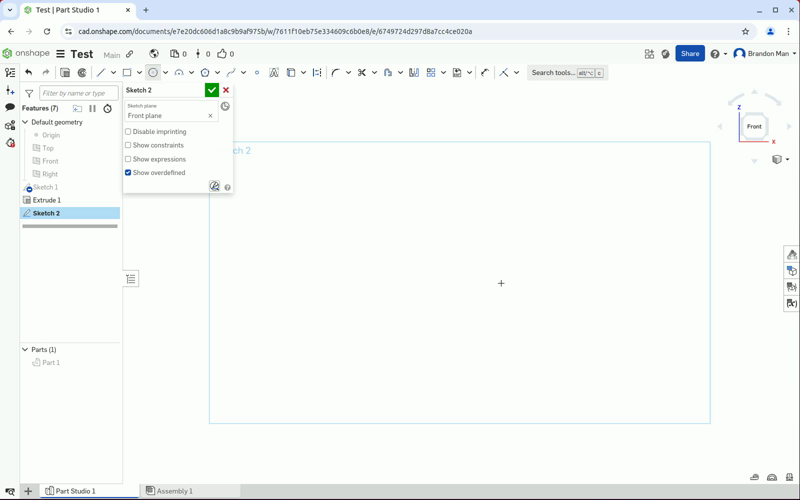
click(501, 282)
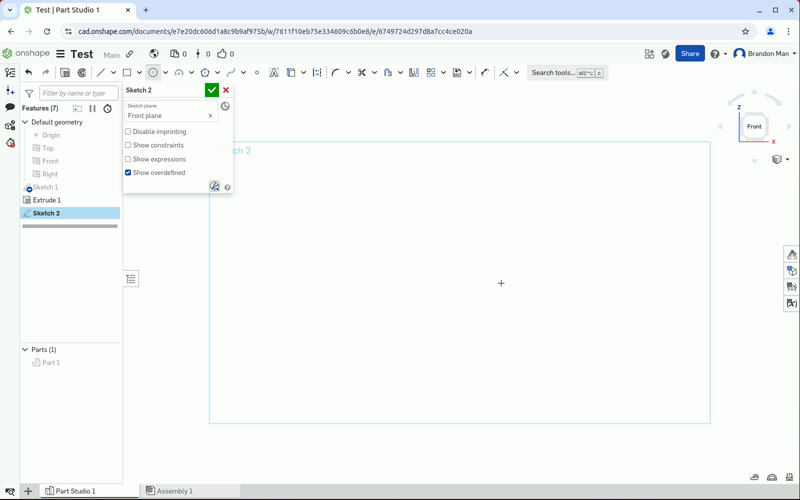
key_up(shift)
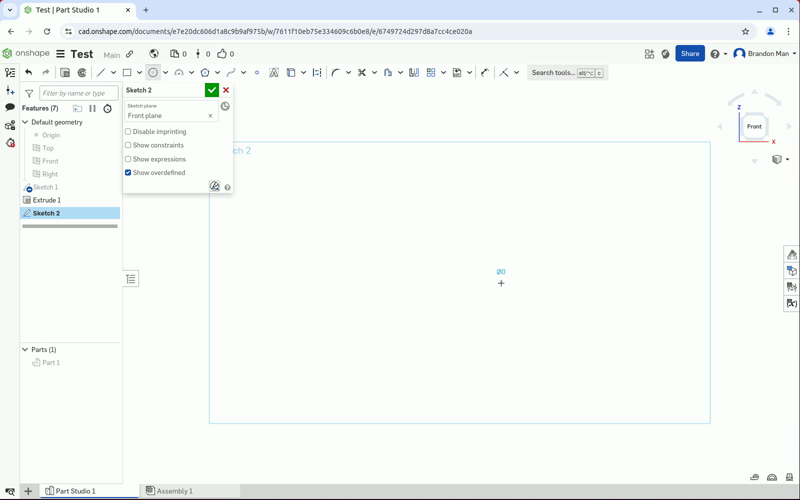
mouse_move(508, 282)
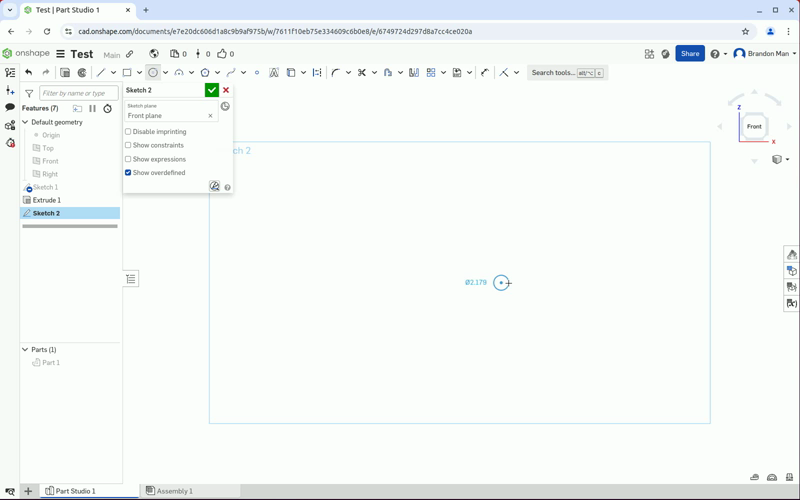
click(508, 282)
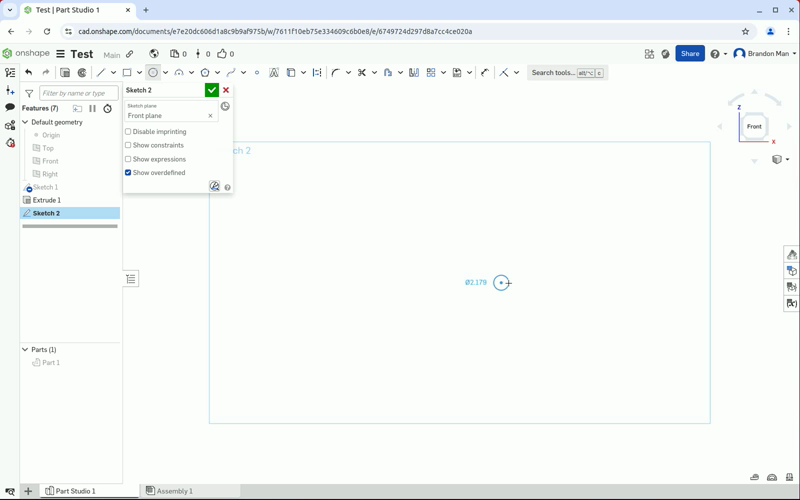
key(esc)
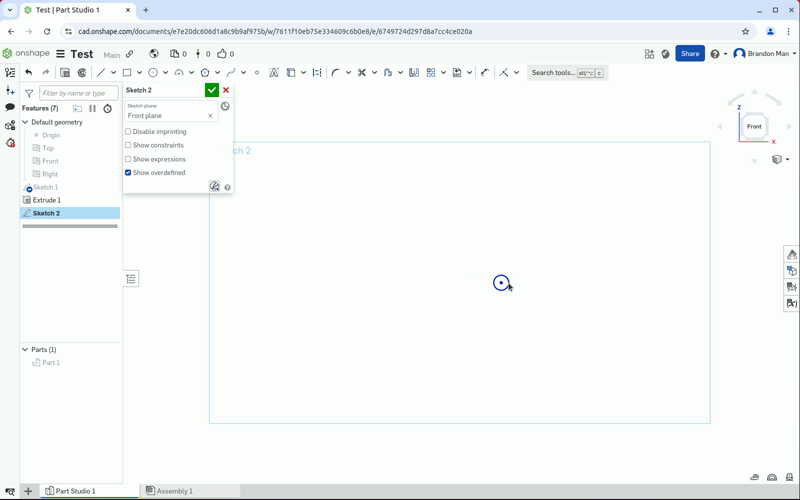
key(c)
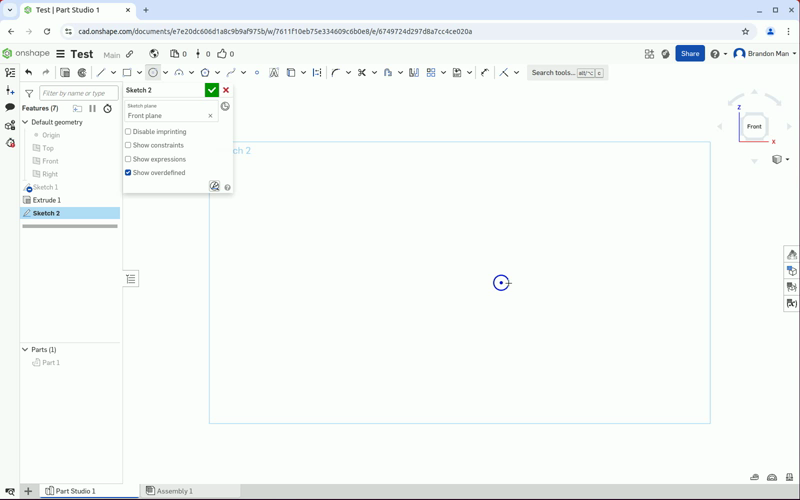
key_down(shift)
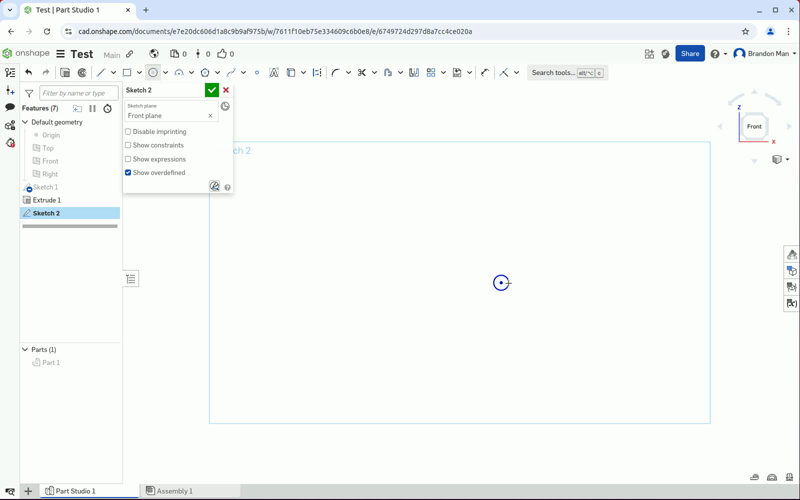
mouse_move(501, 282)
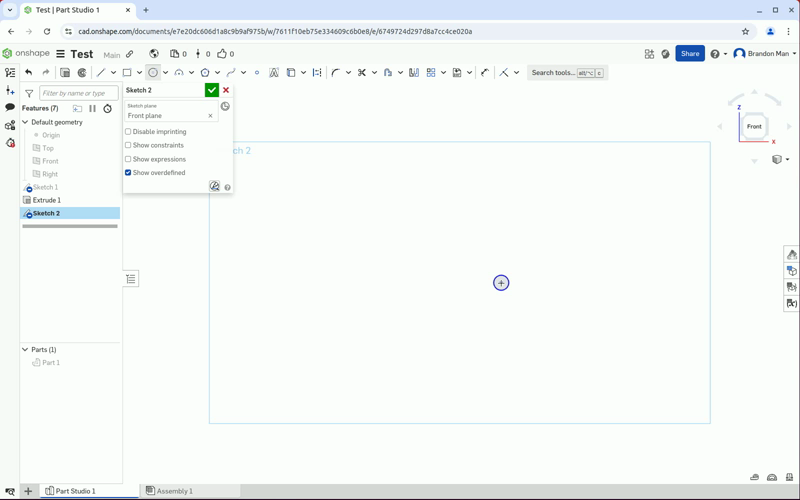
click(501, 282)
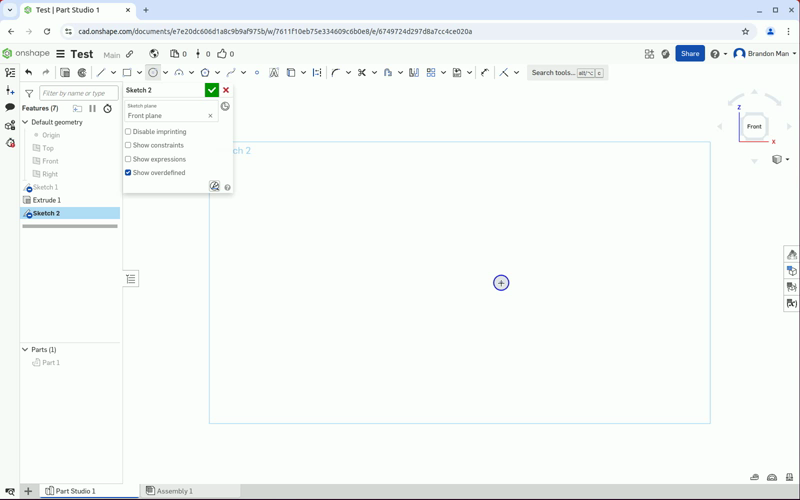
key_up(shift)
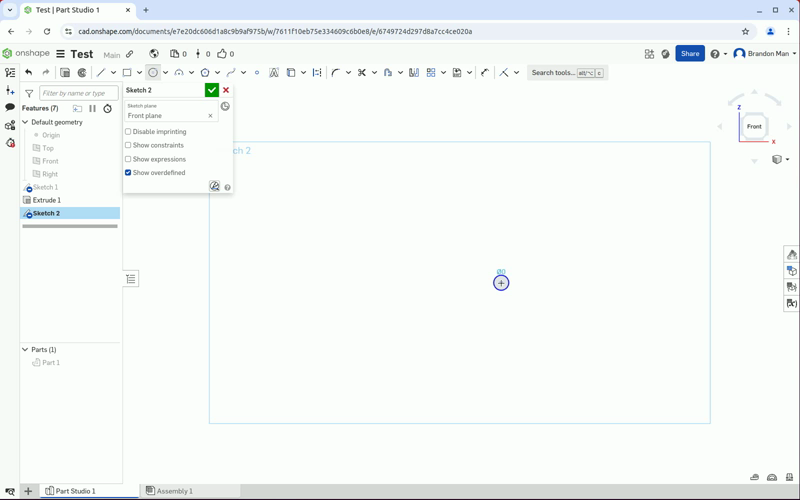
mouse_move(504, 282)
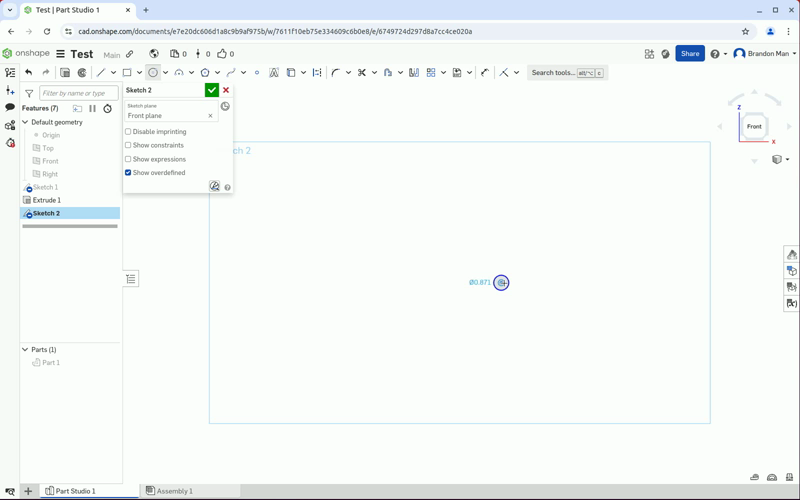
scroll(6)
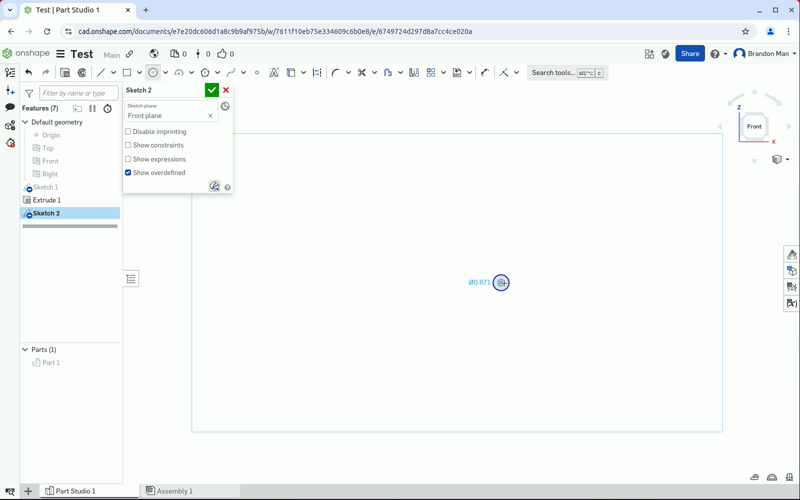
scroll(6)
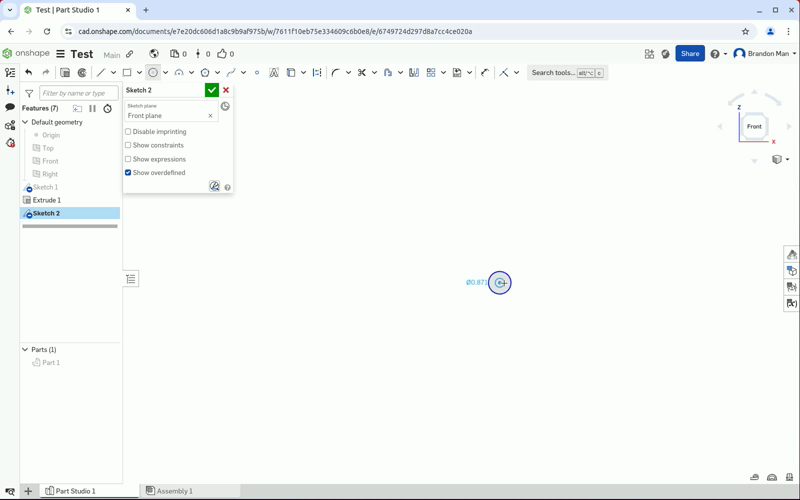
scroll(6)
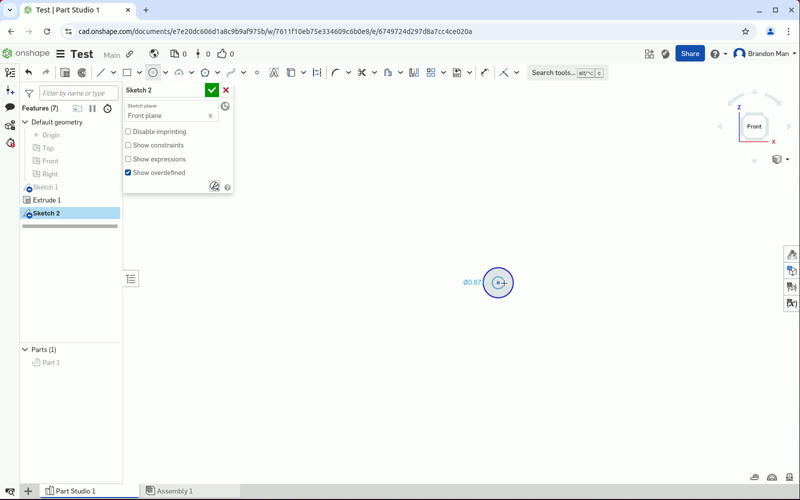
scroll(6)
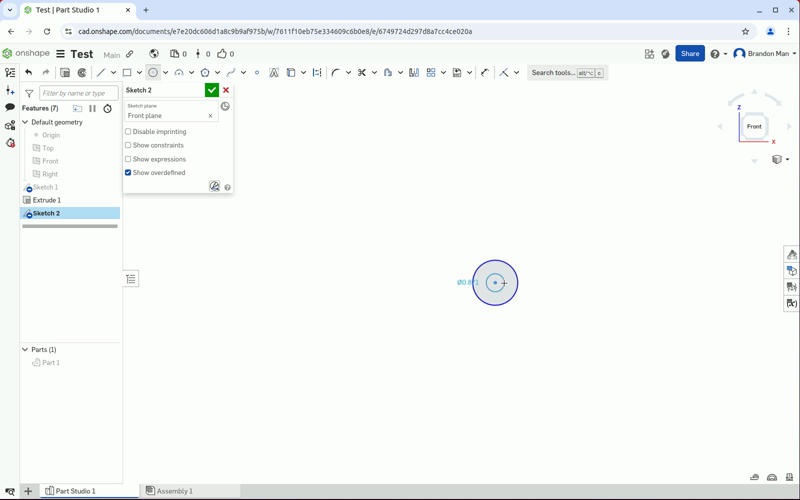
scroll(6)
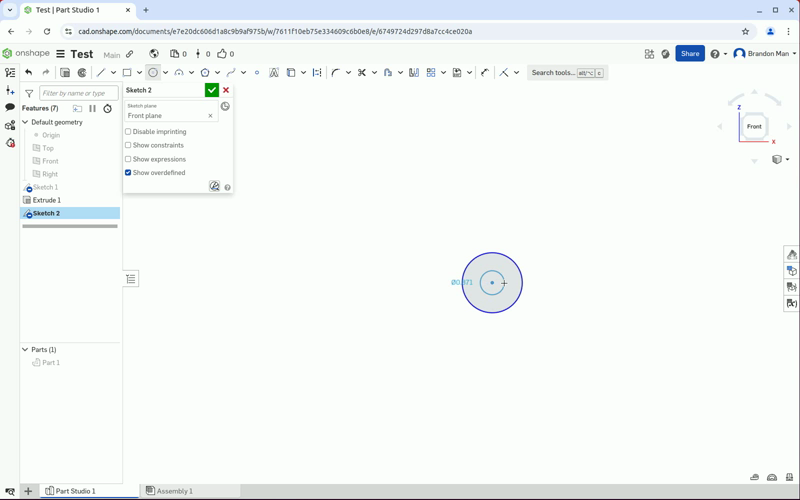
scroll(6)
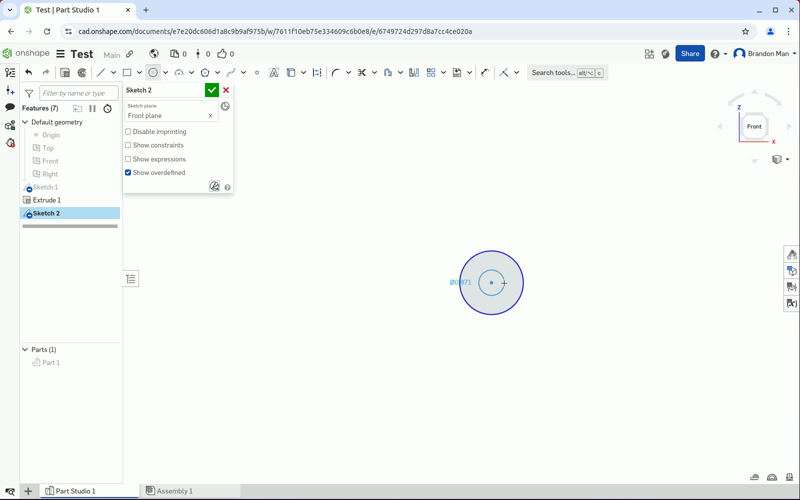
scroll(6)
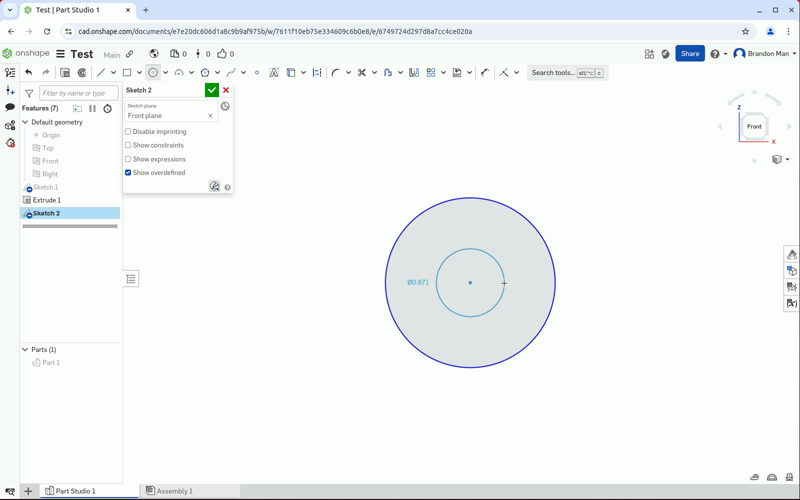
click(504, 282)
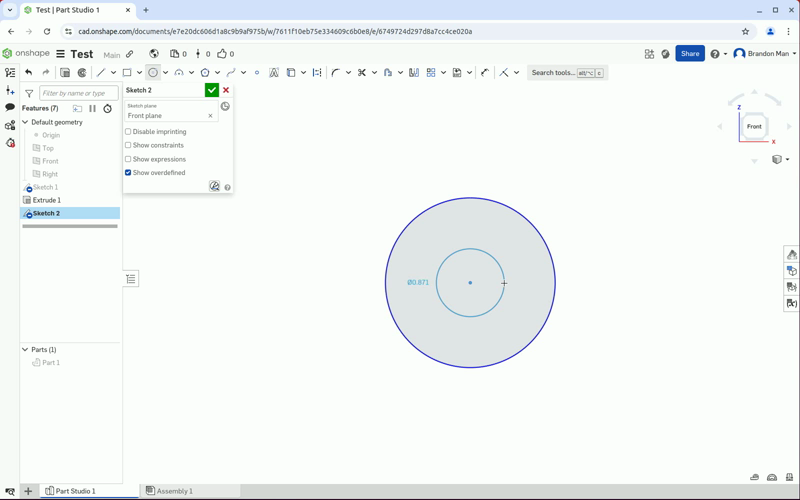
scroll(-6)
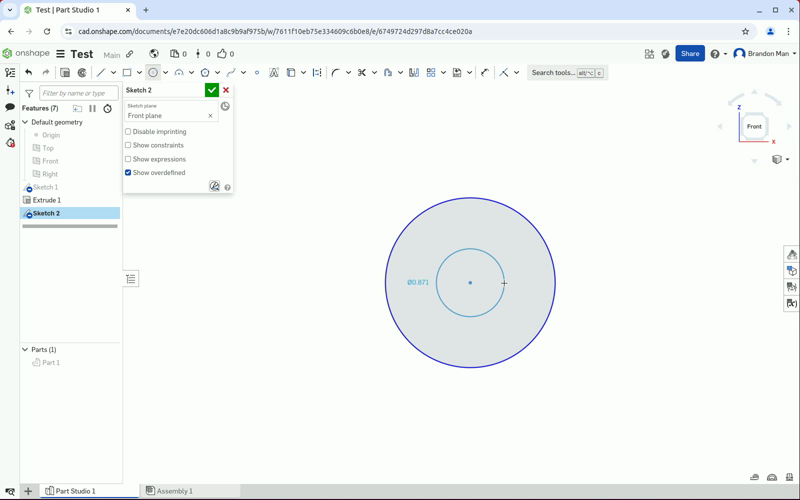
scroll(-6)
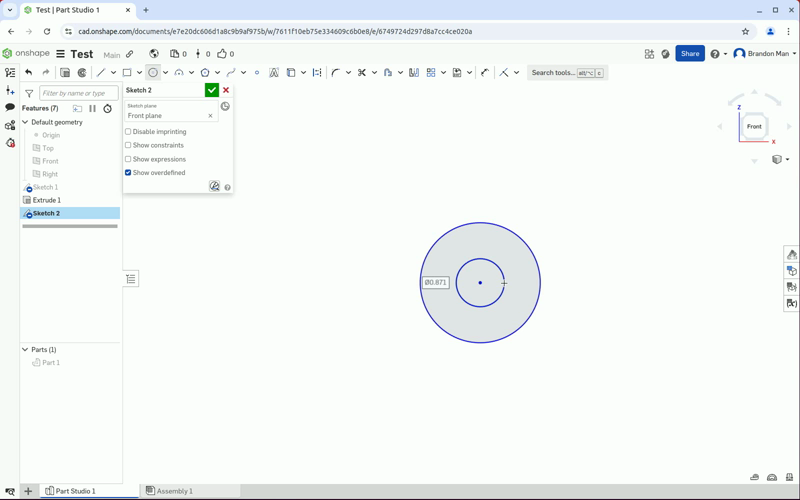
scroll(-6)
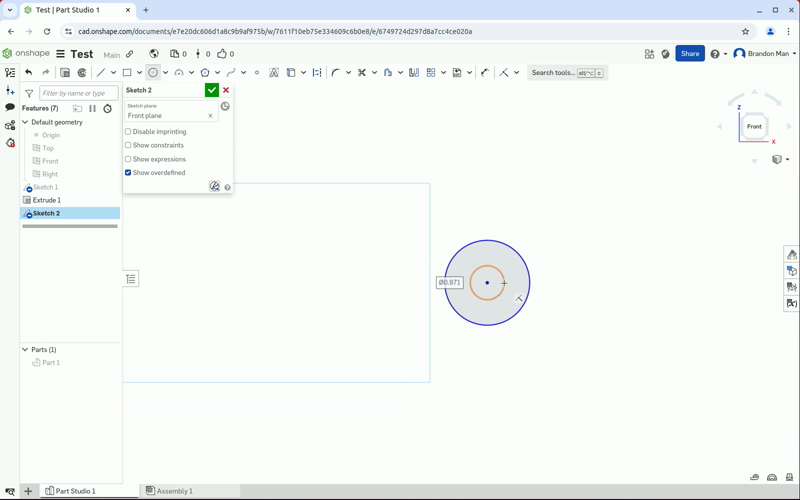
scroll(-6)
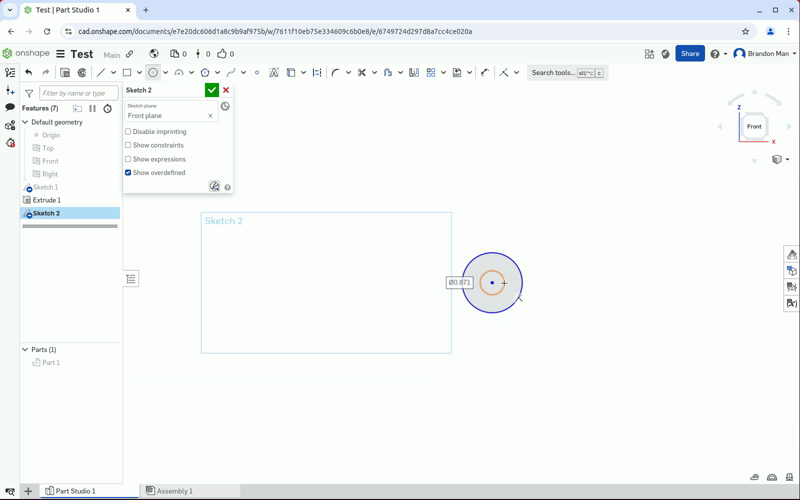
scroll(-6)
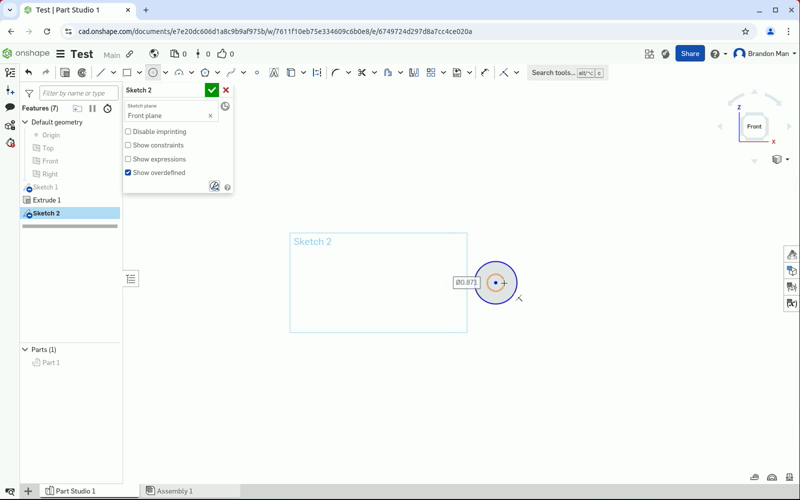
scroll(-6)
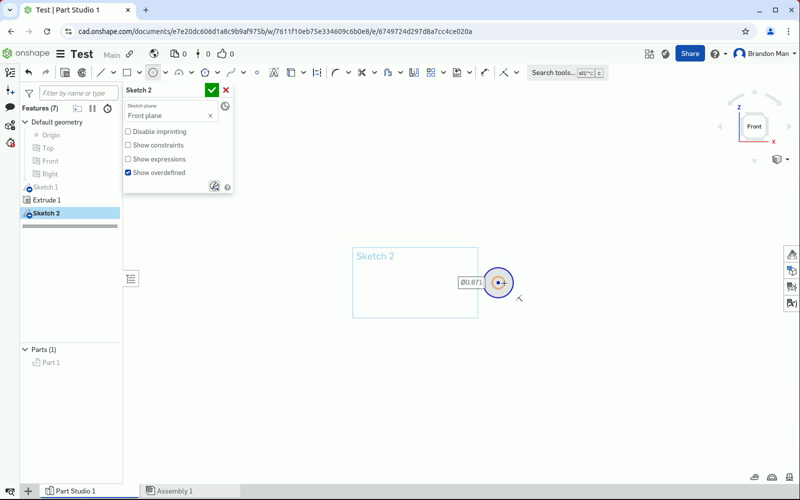
scroll(-6)
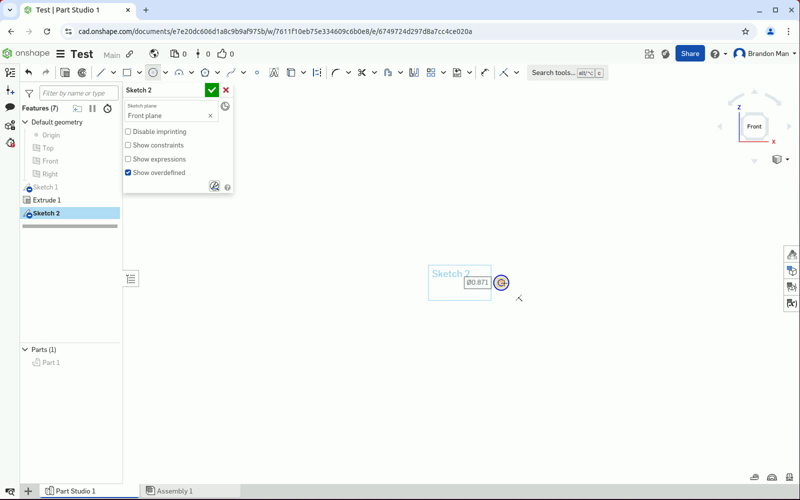
key(esc)
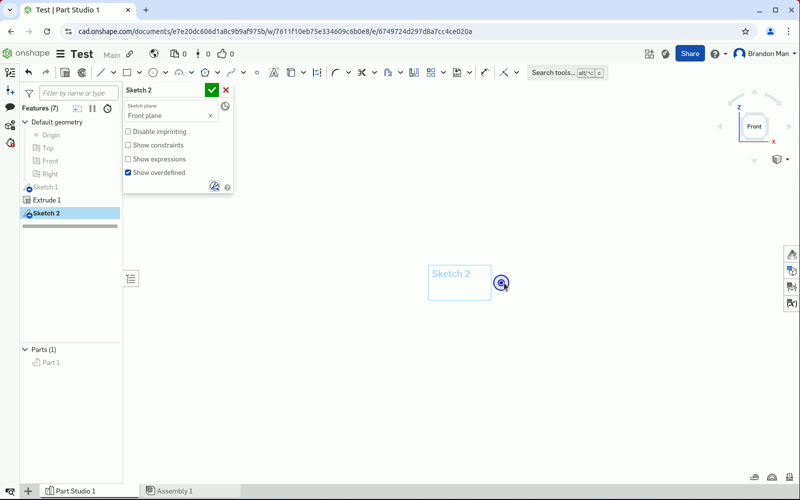
mouse_move(502, 276)
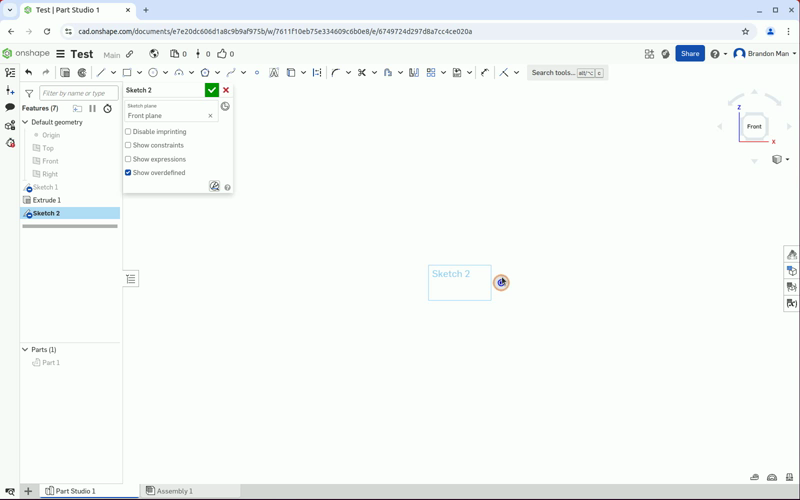
scroll(6)
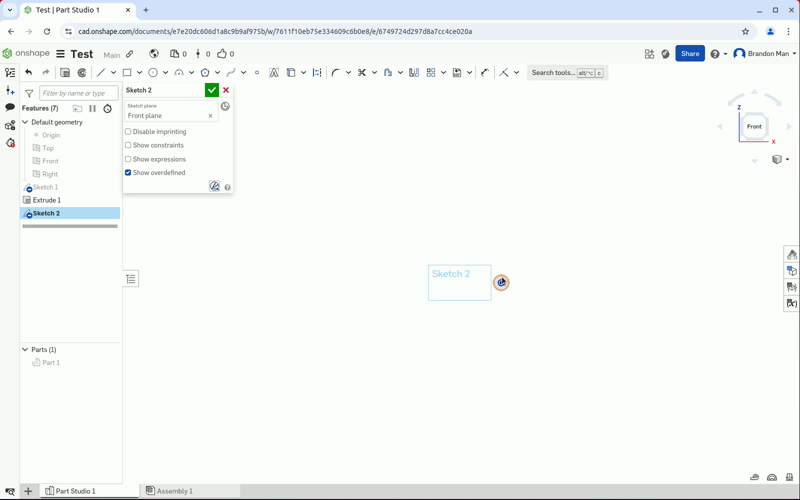
scroll(6)
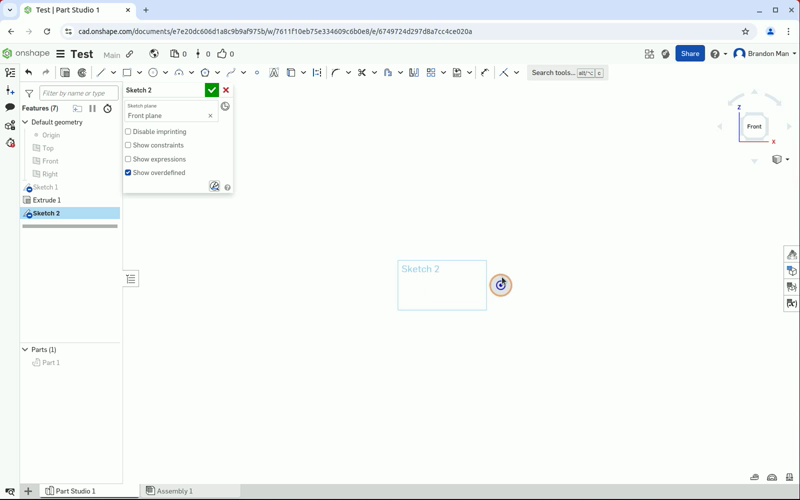
scroll(6)
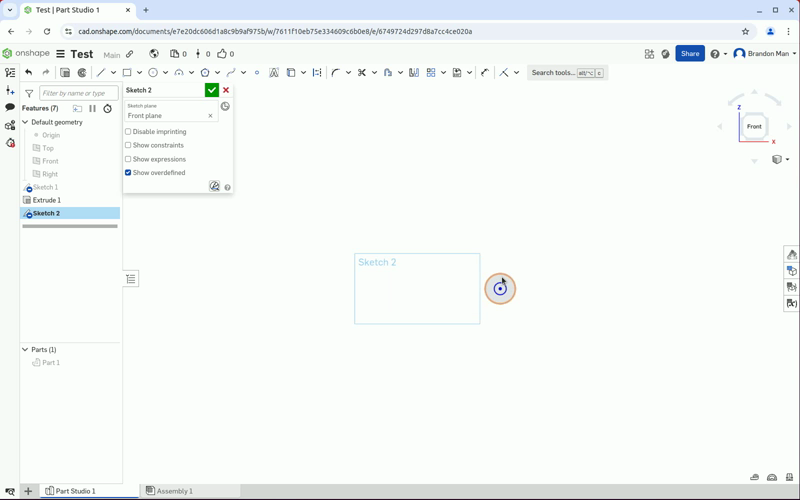
scroll(6)
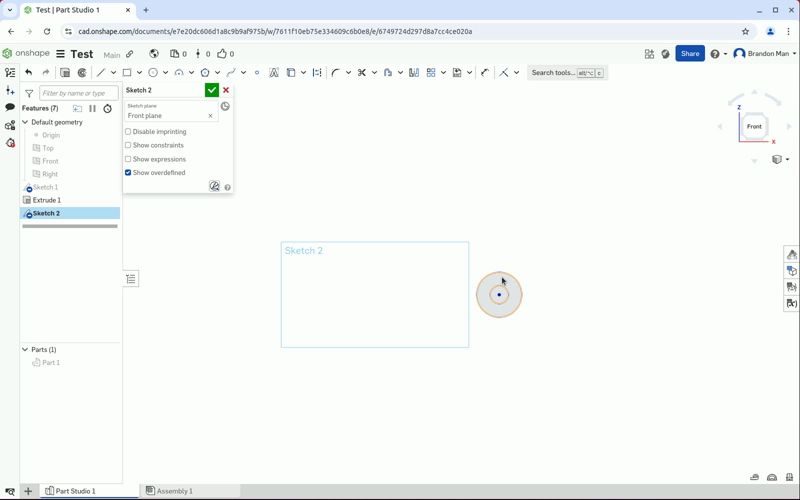
scroll(6)
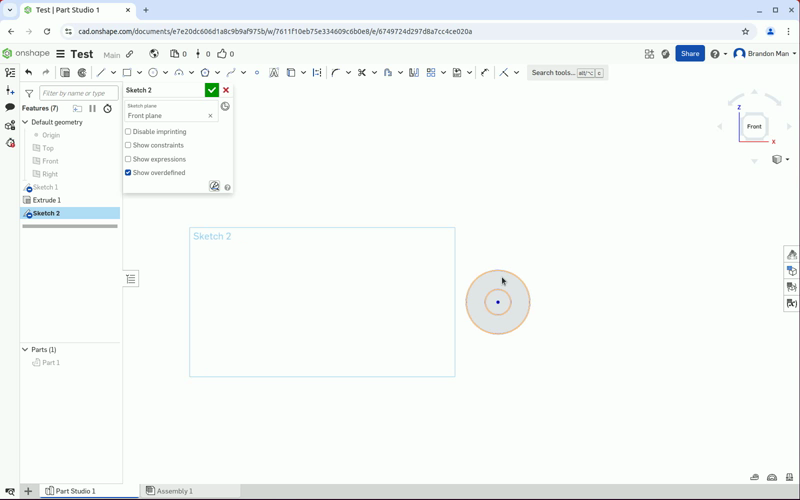
scroll(6)
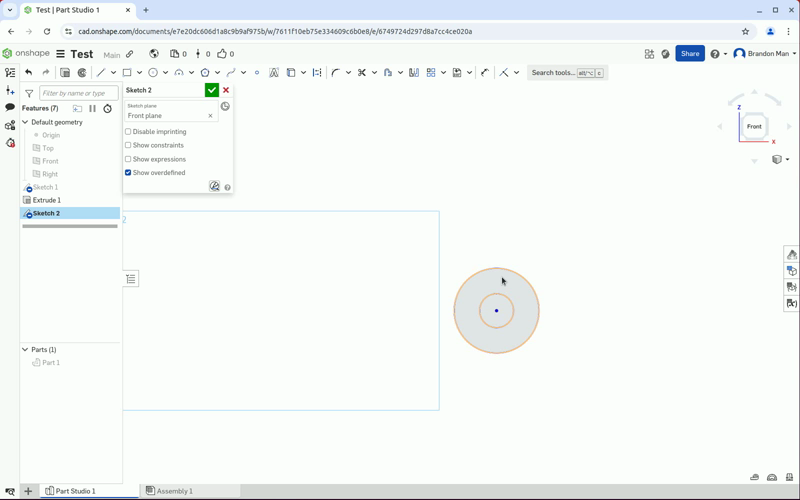
scroll(6)
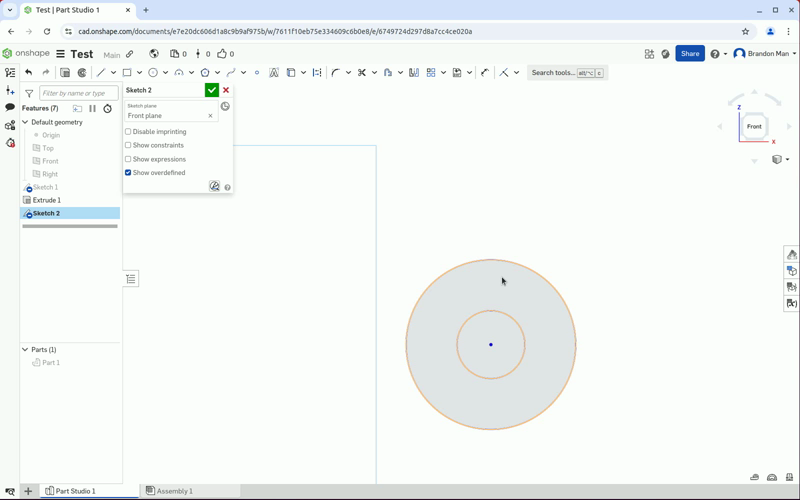
click(502, 276)
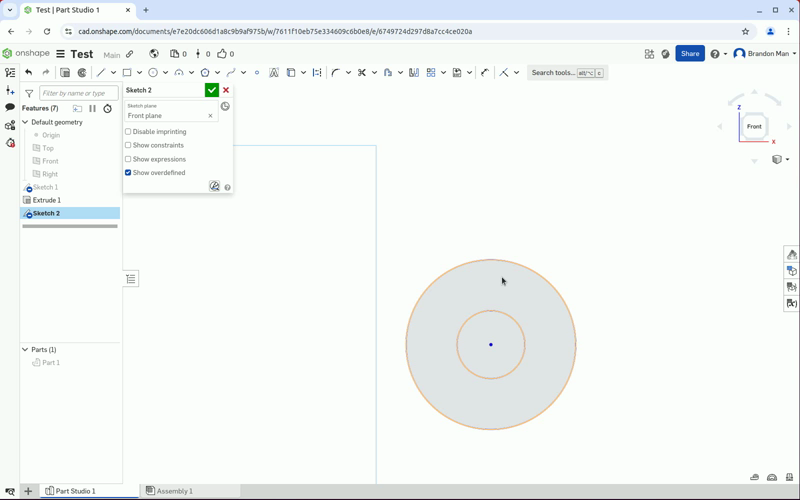
scroll(-6)
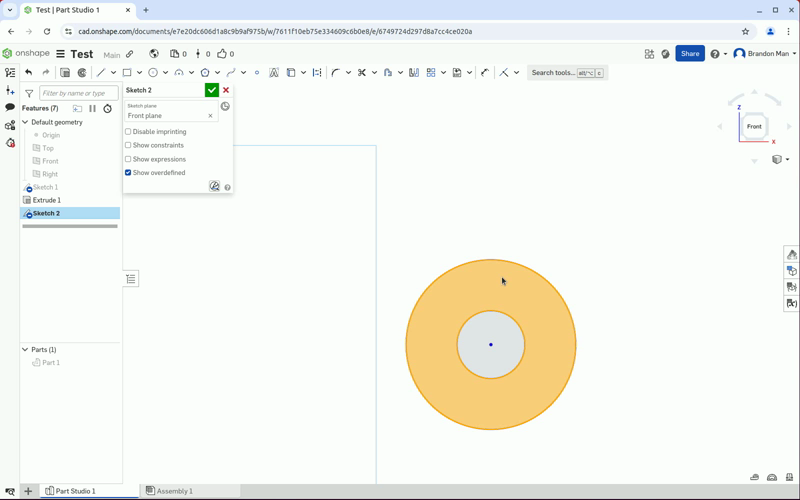
scroll(-6)
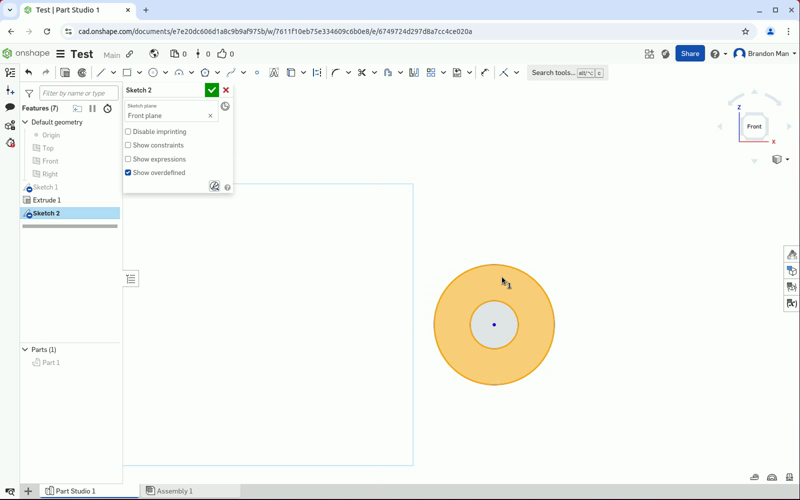
scroll(-6)
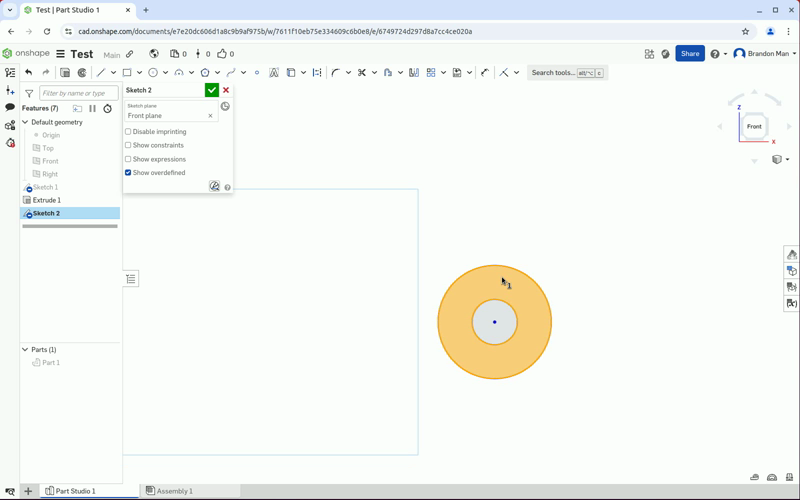
scroll(-6)
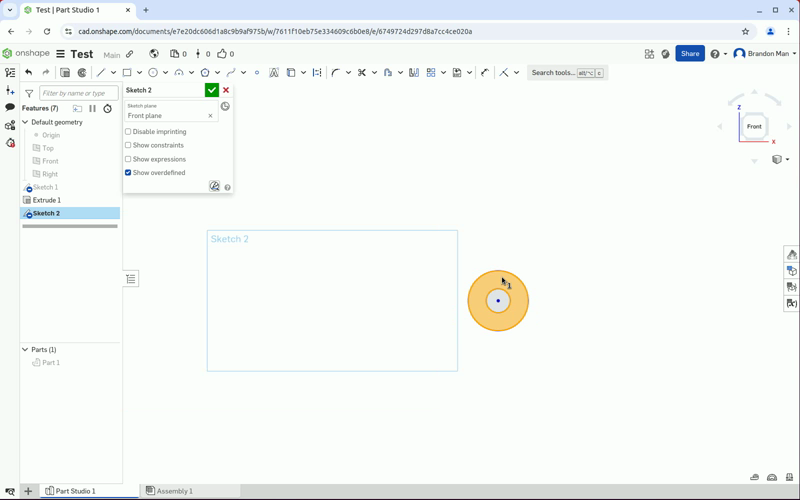
scroll(-6)
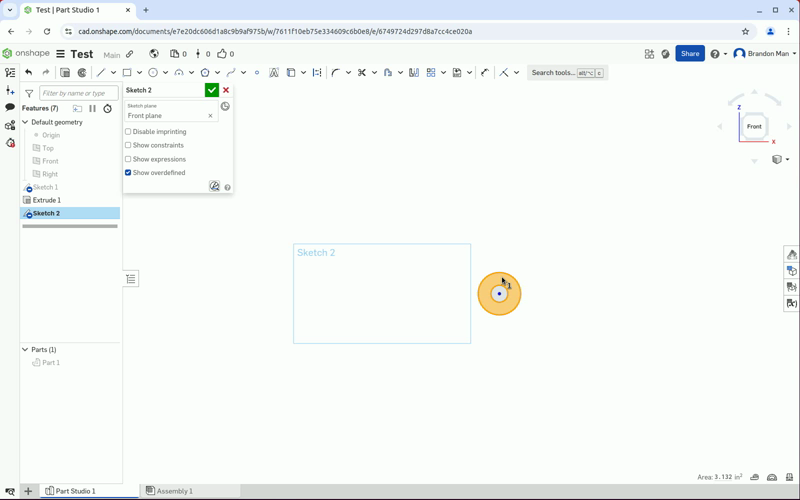
scroll(-6)
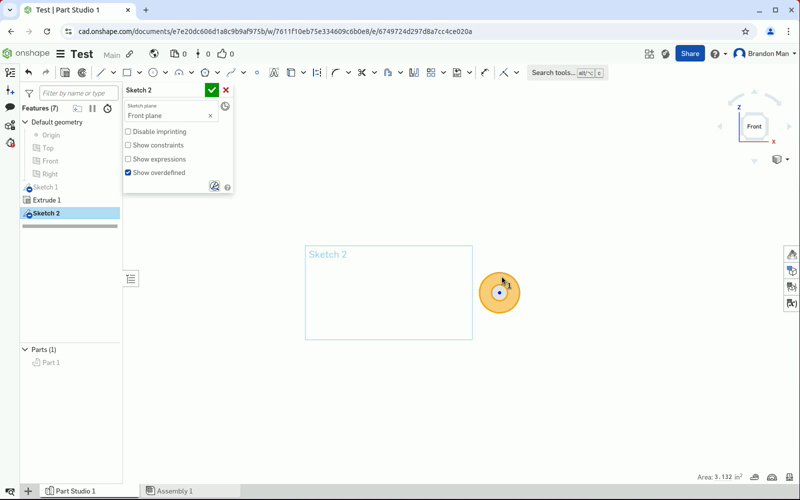
scroll(-6)
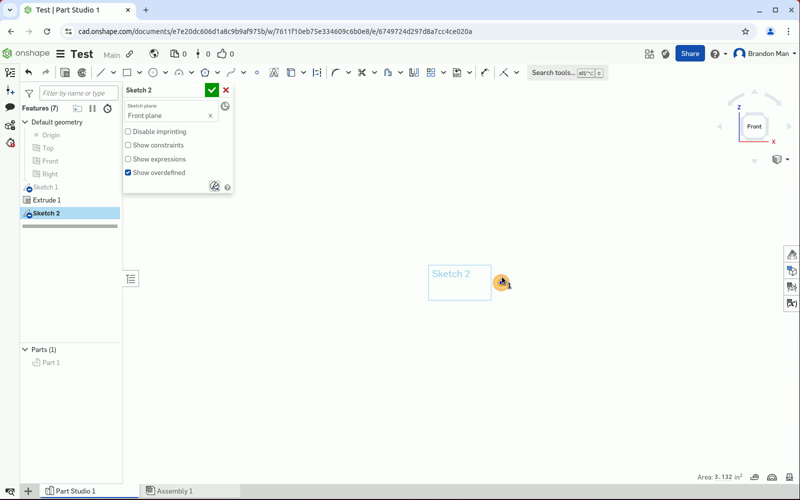
mouse_move(73, 352)
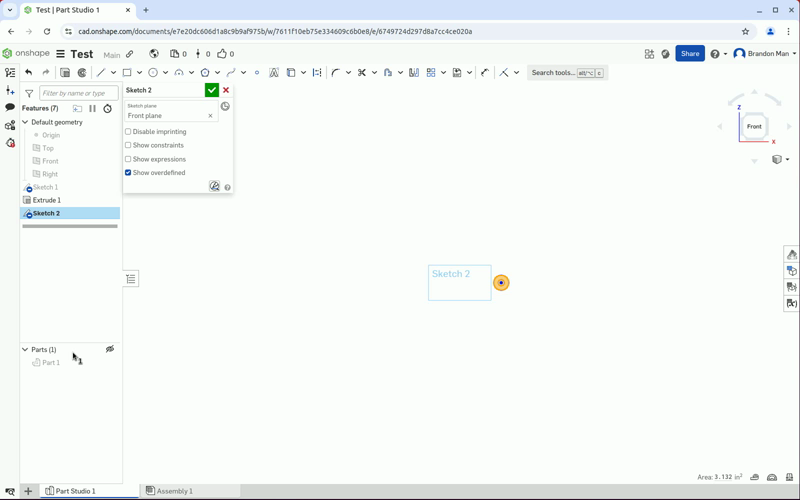
key(shift+y)
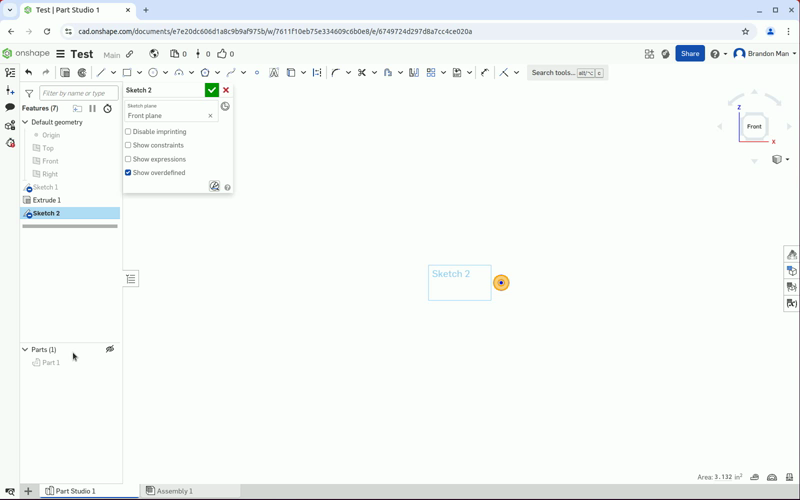
key(shift+e)
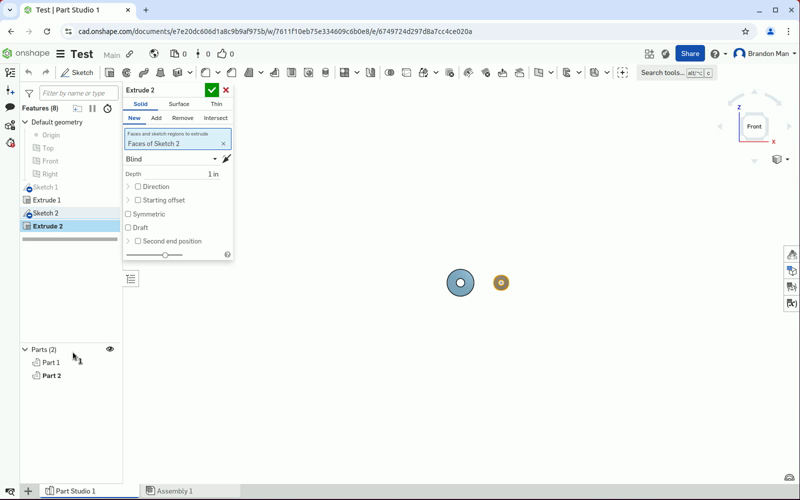
mouse_move(143, 106)
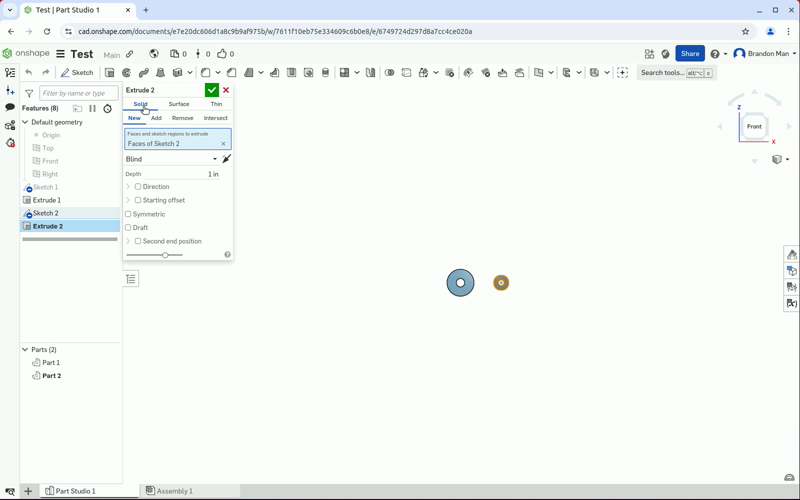
click(143, 106)
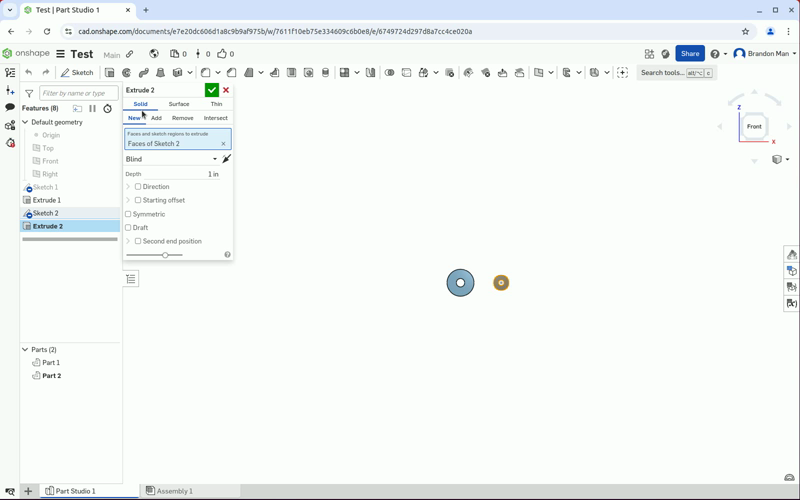
mouse_move(137, 120)
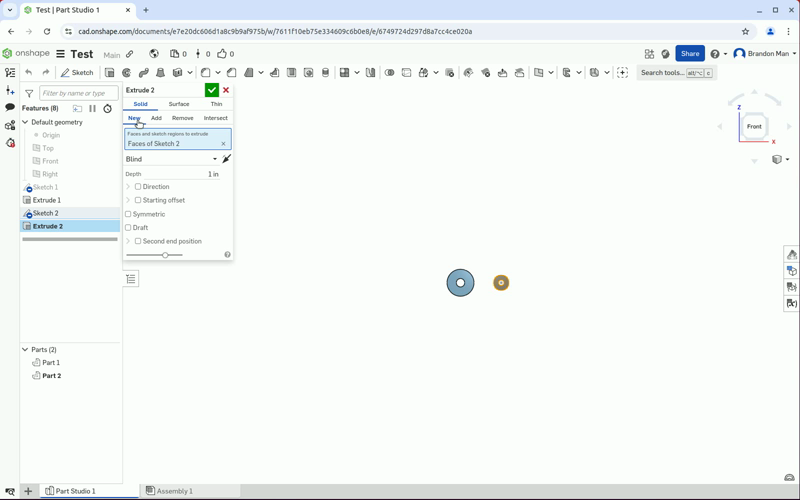
click(137, 120)
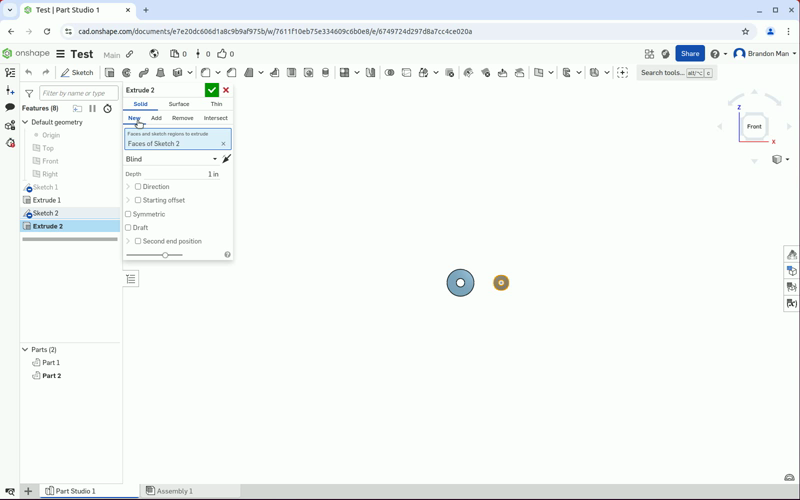
key(tab, 4)
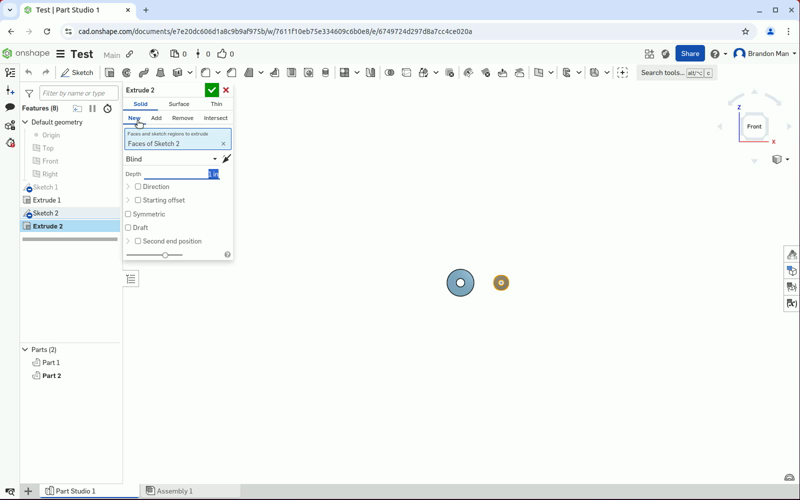
text(0.481)
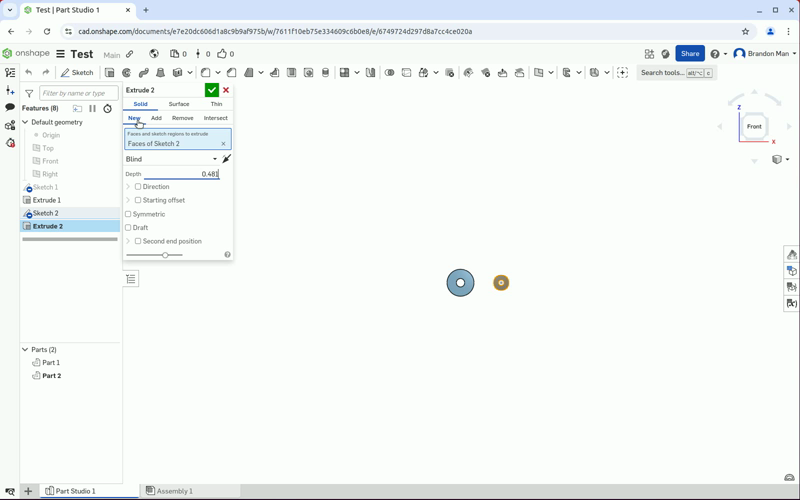
key(enter)
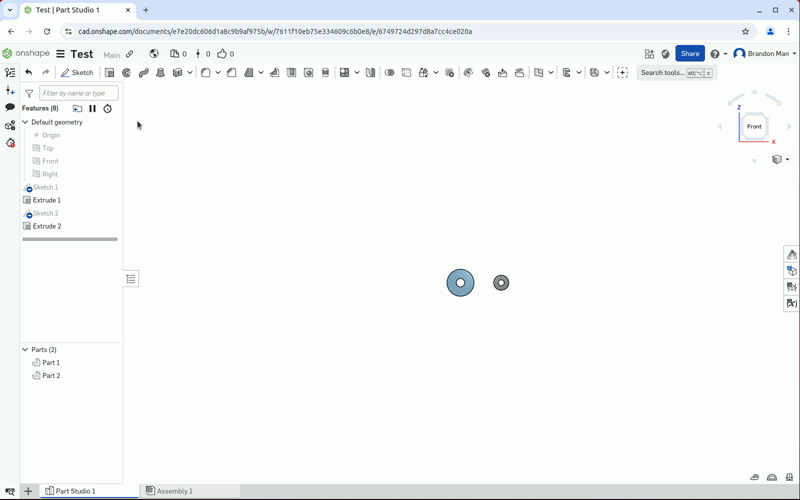
key(shift+h)
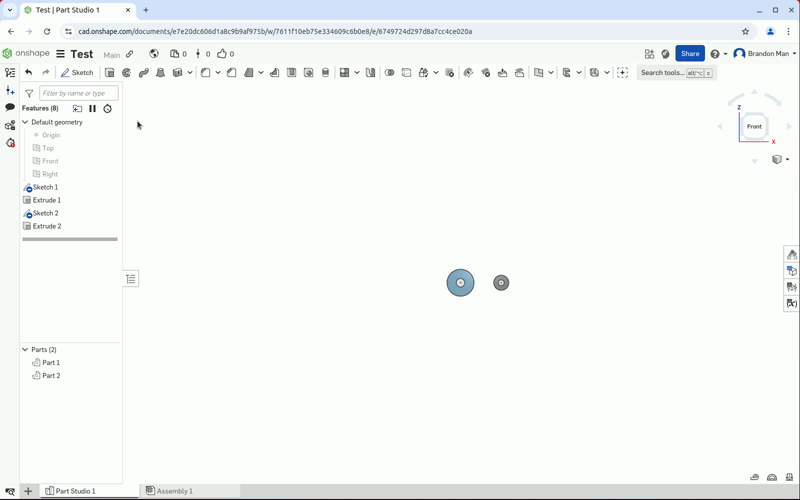
key(shift+h)
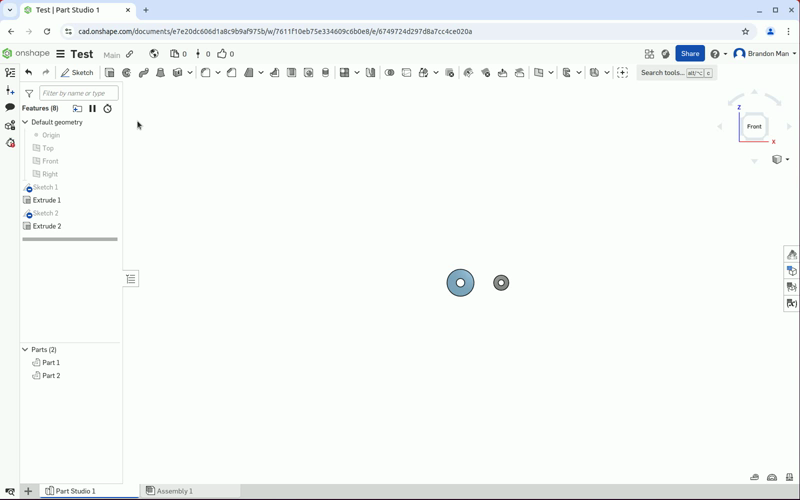
mouse_move(73, 189)
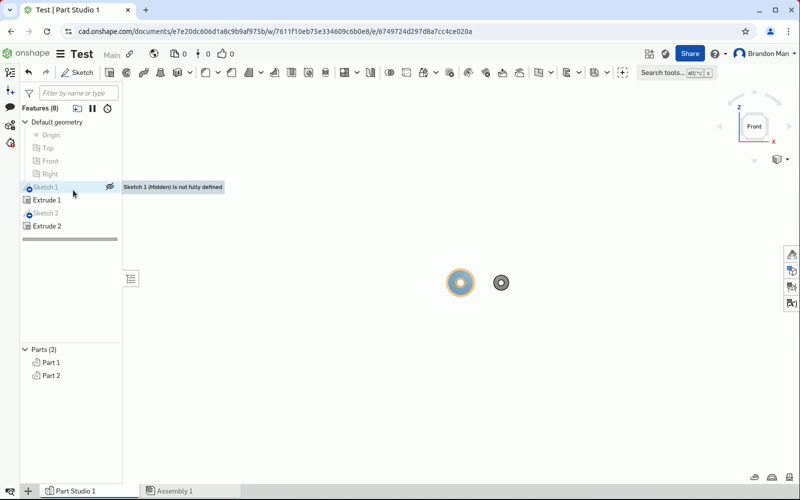
click(73, 189)
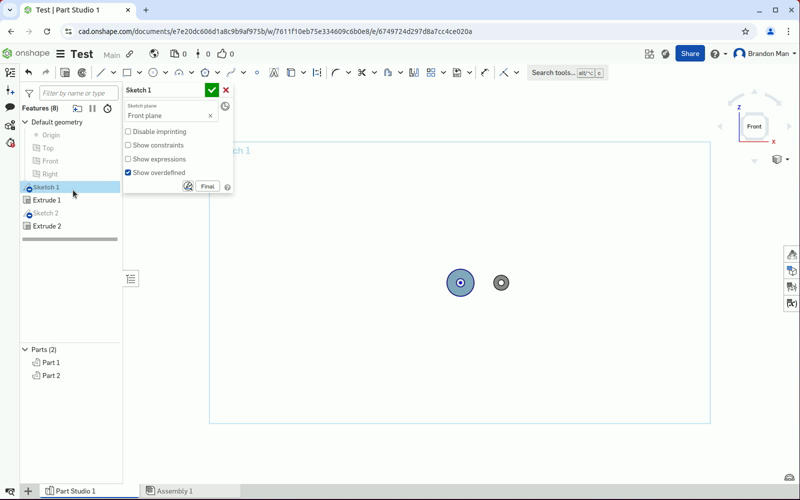
mouse_move(229, 92)
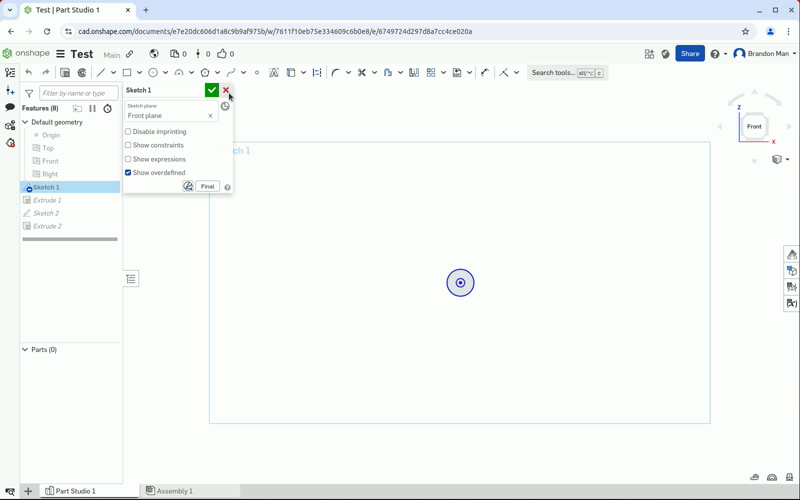
click(229, 92)
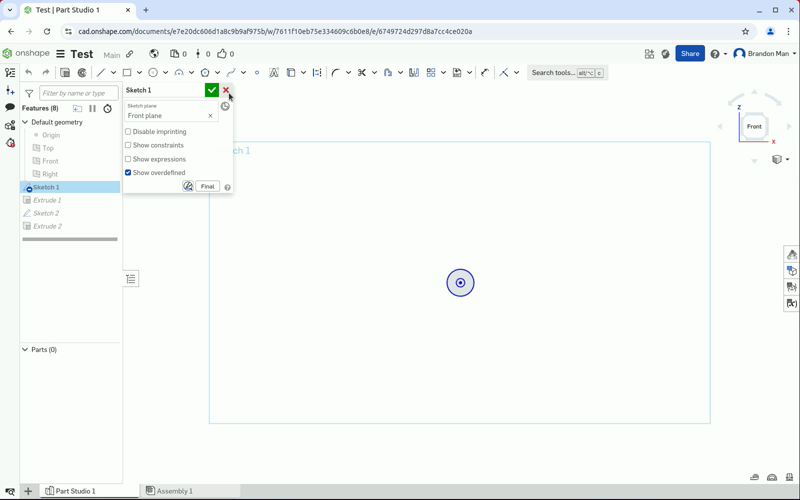
key(shift+s)
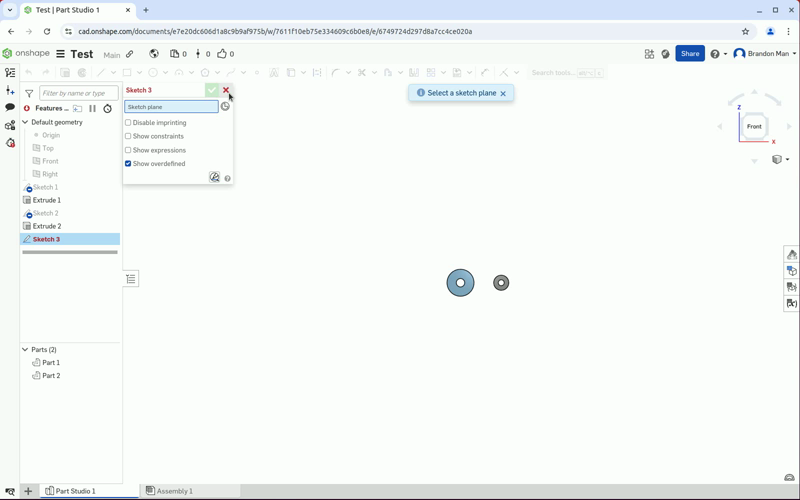
mouse_move(73, 163)
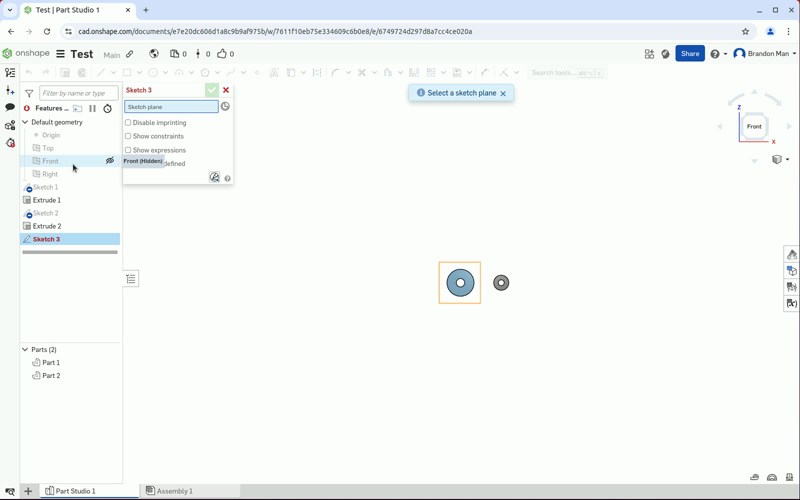
click(73, 163)
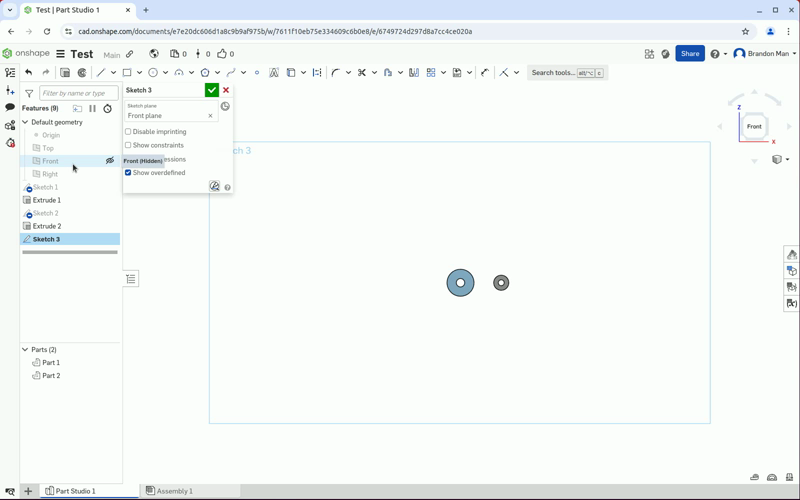
mouse_move(73, 352)
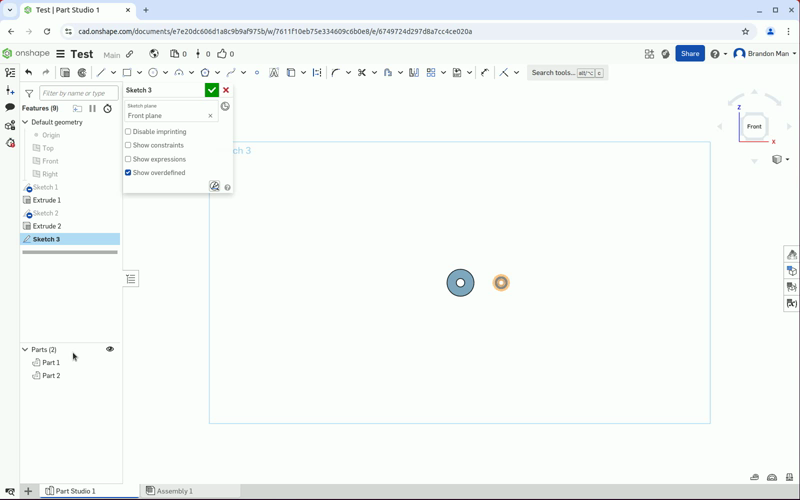
key(y)
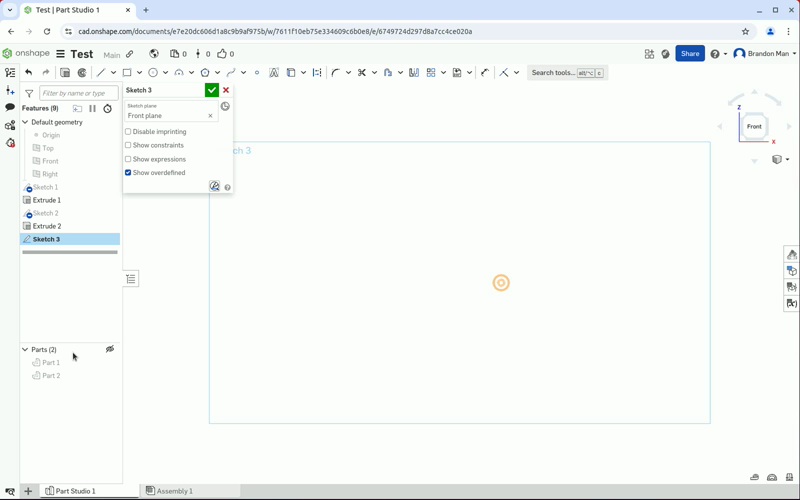
key(c)
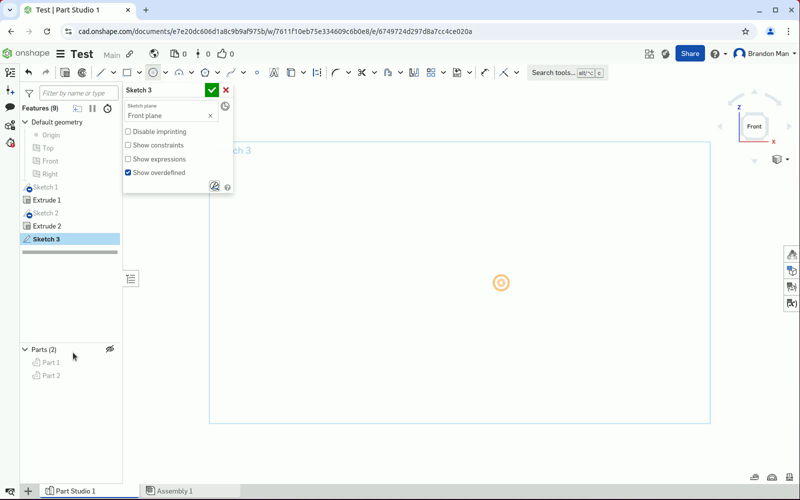
key_down(shift)
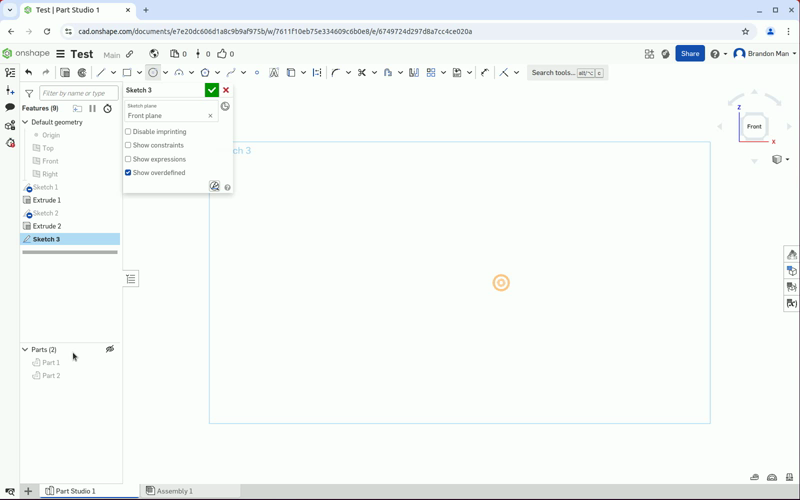
mouse_move(461, 178)
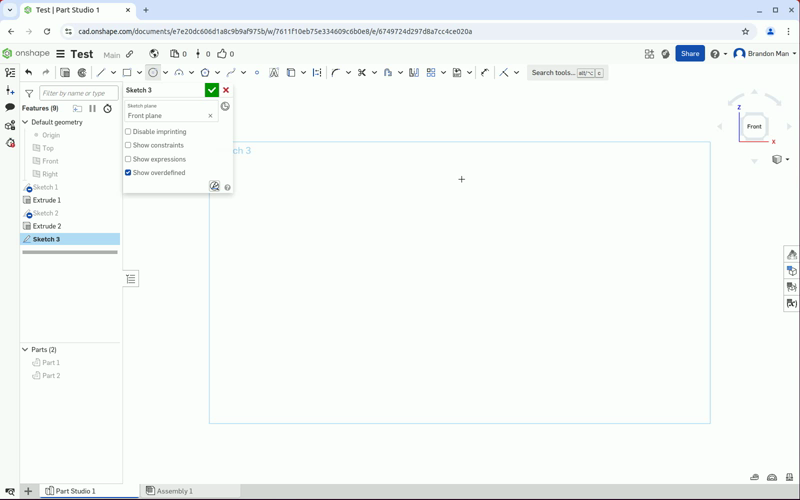
click(461, 178)
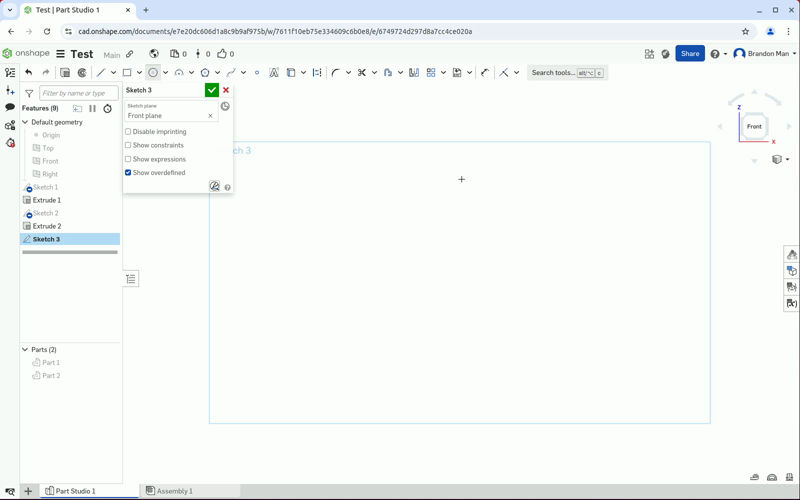
key_up(shift)
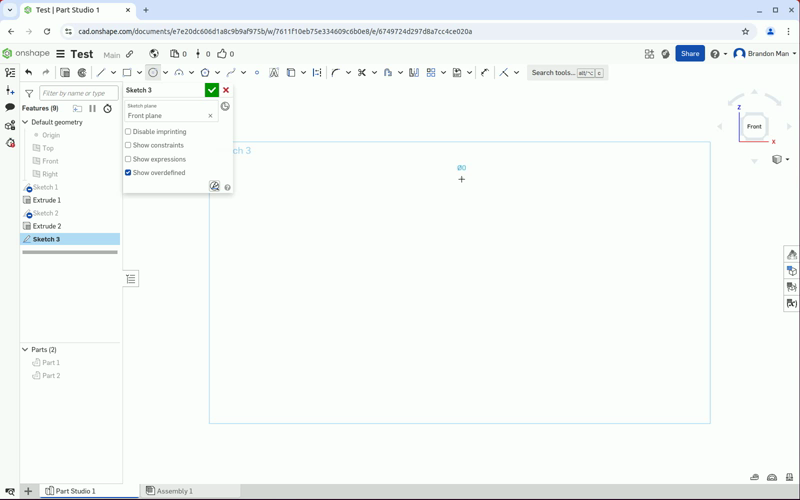
mouse_move(471, 178)
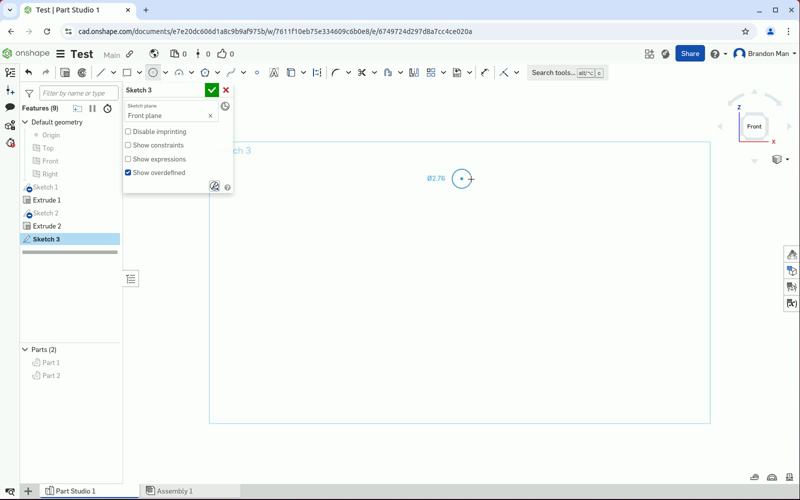
click(471, 178)
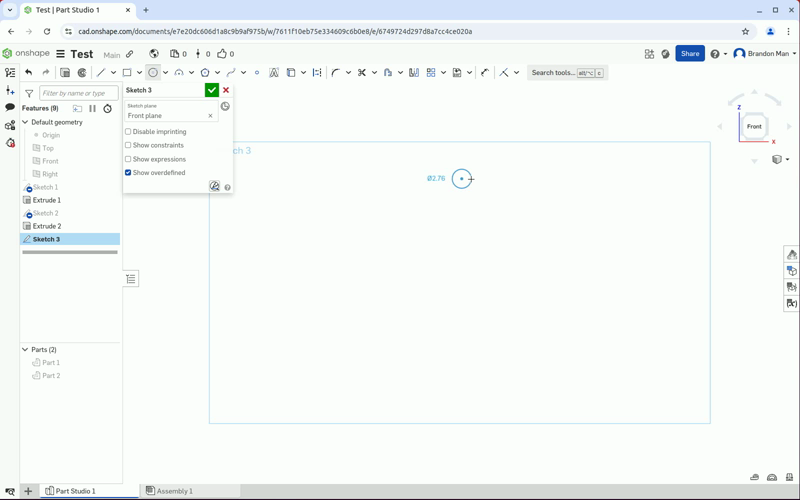
key(esc)
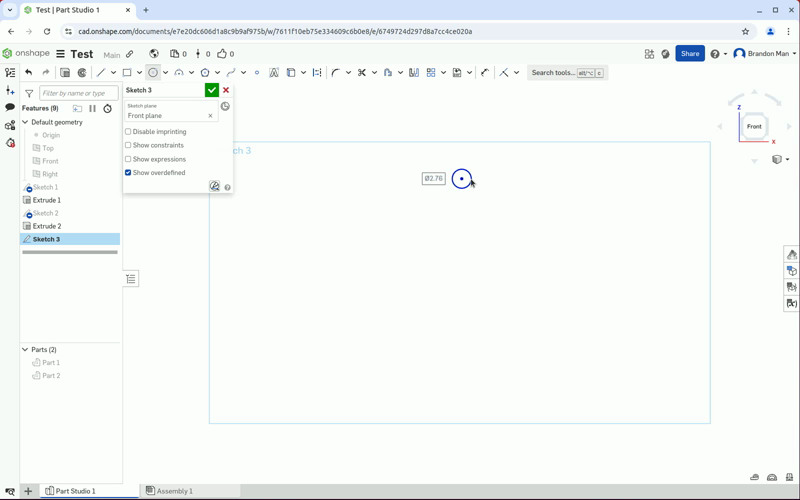
key(c)
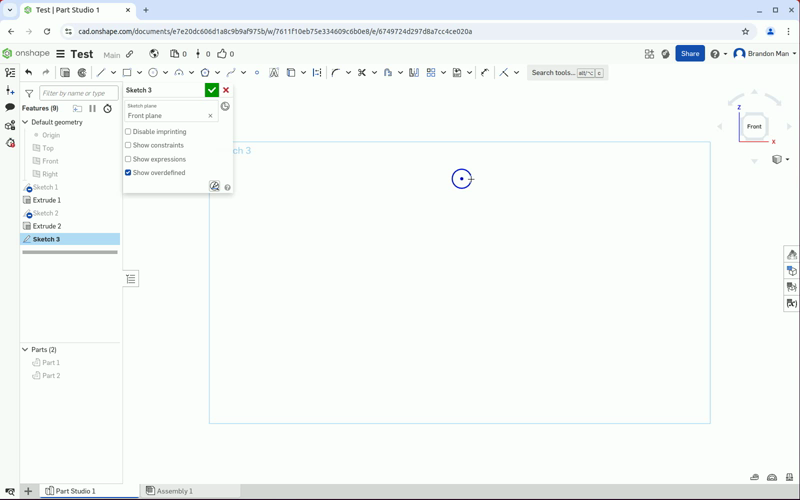
key_down(shift)
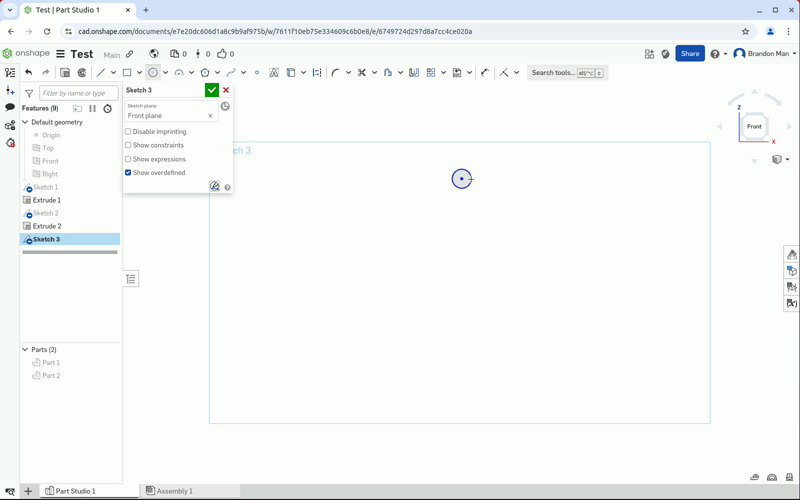
mouse_move(461, 178)
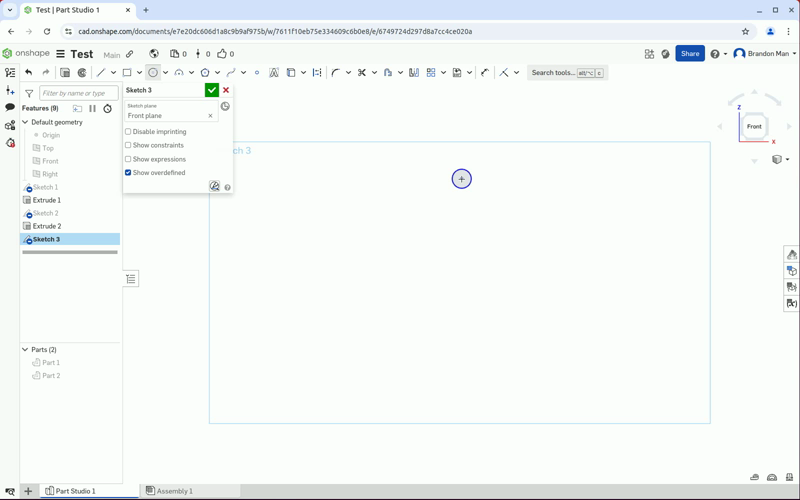
click(461, 178)
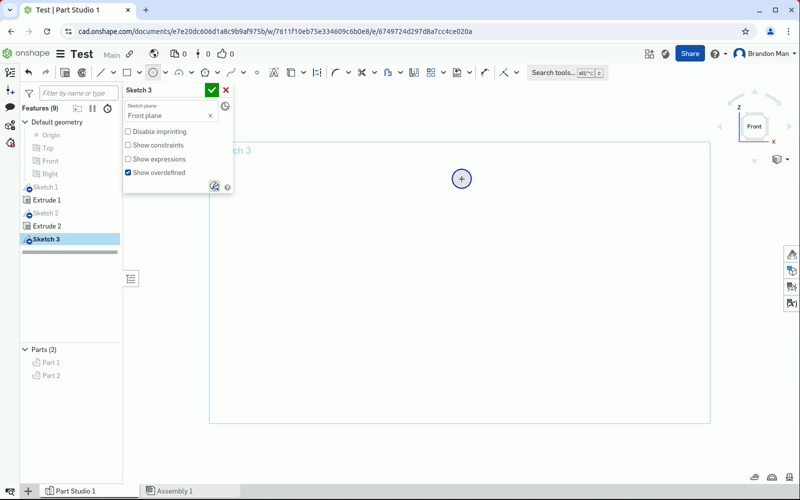
key_up(shift)
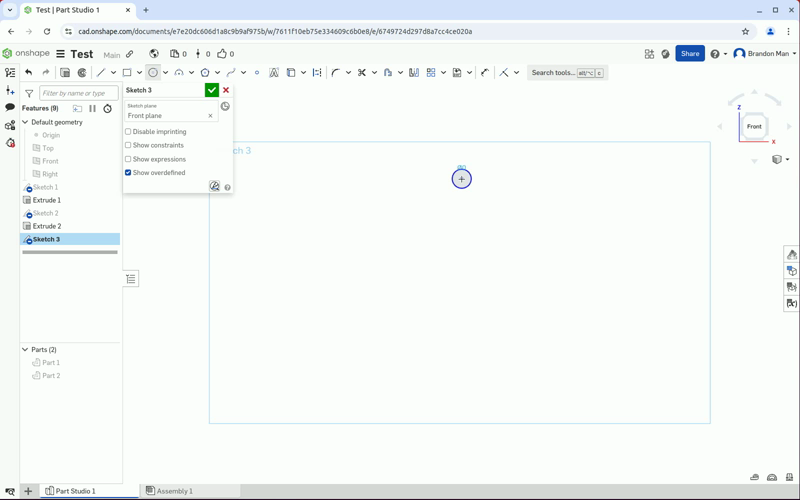
mouse_move(464, 178)
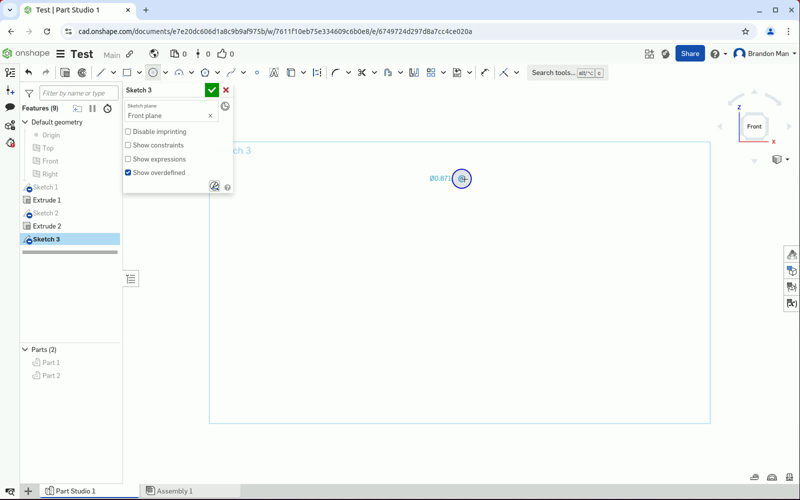
scroll(6)
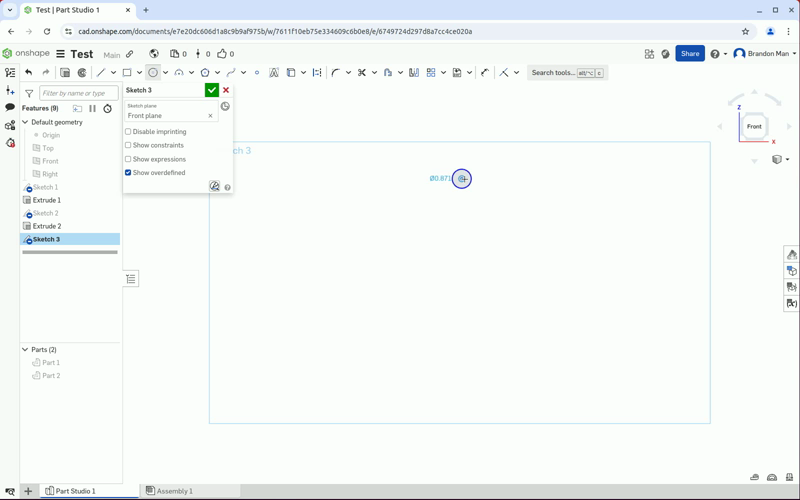
scroll(6)
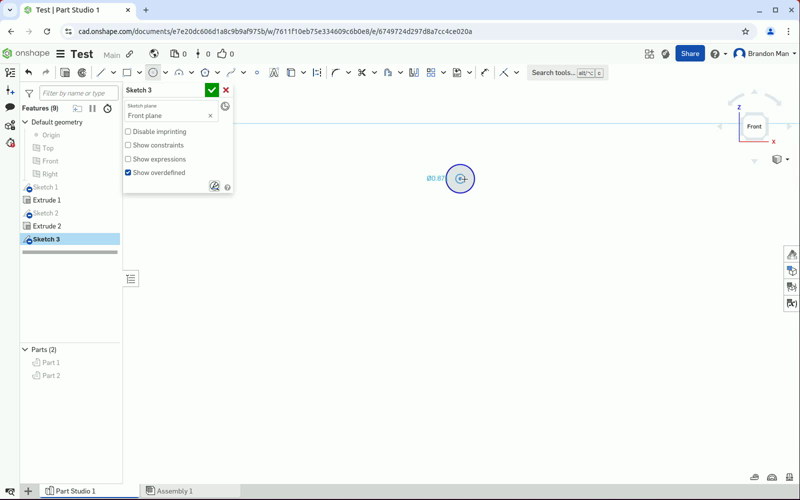
scroll(6)
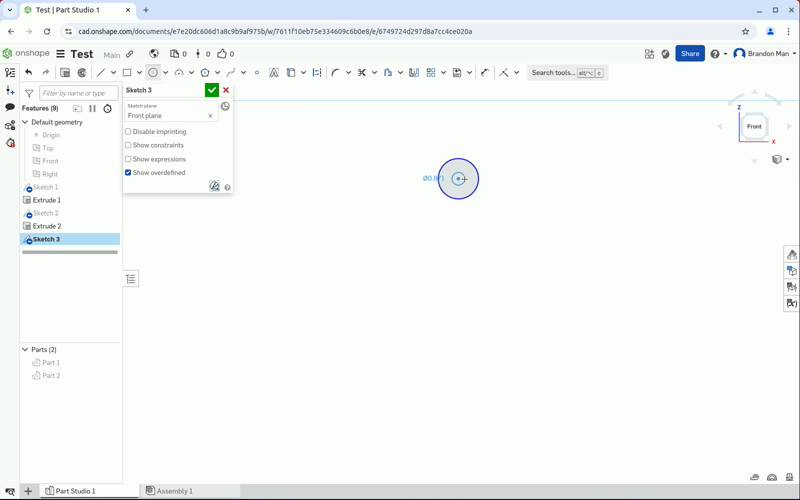
scroll(6)
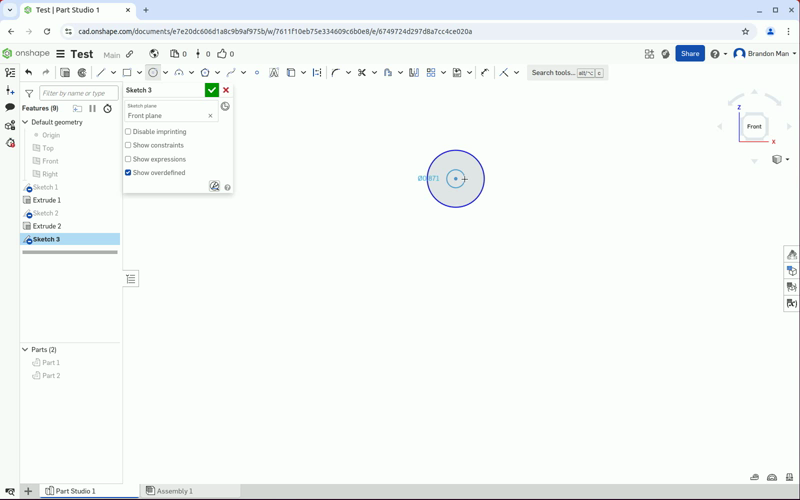
scroll(6)
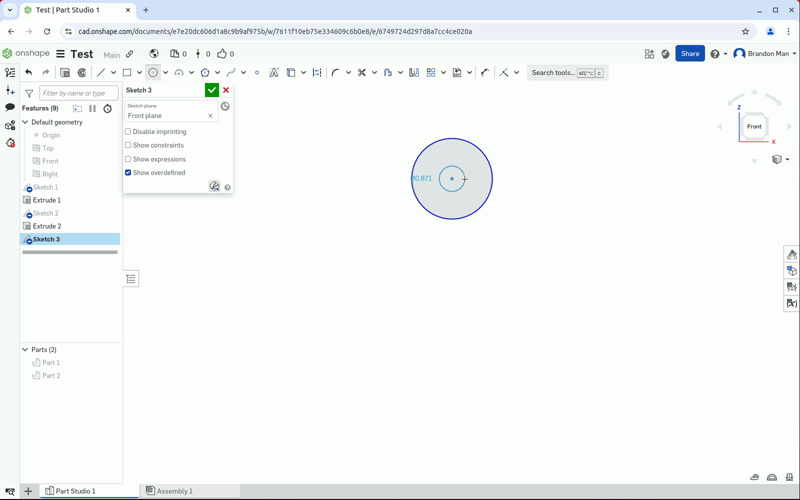
scroll(6)
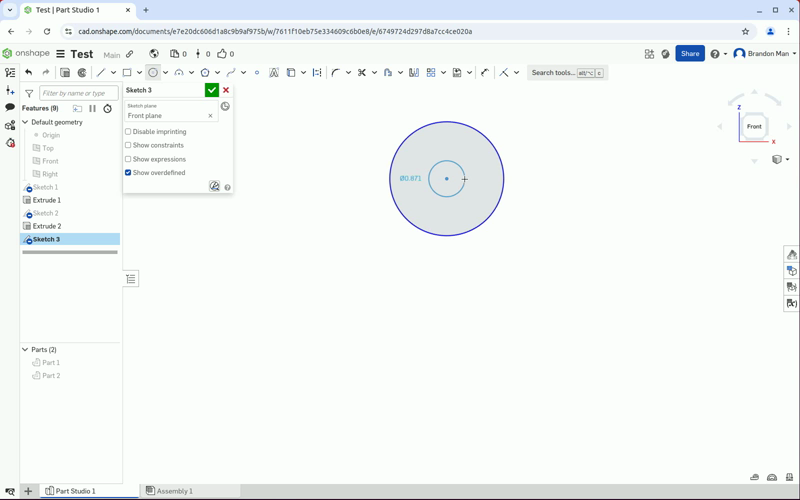
scroll(6)
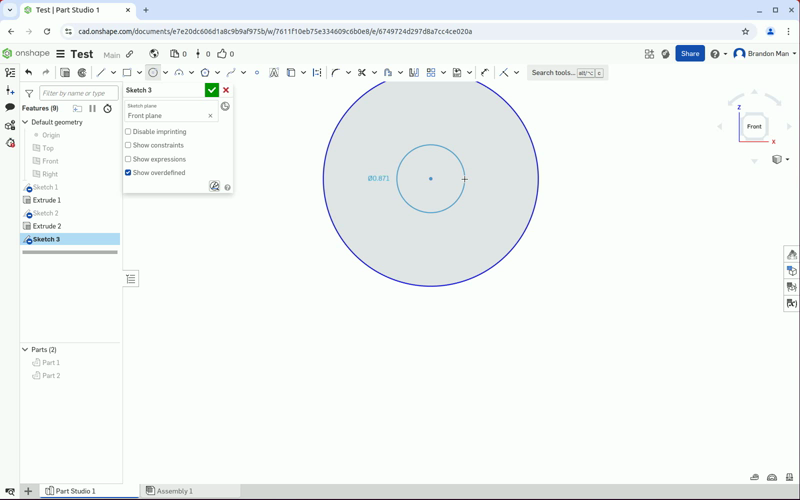
click(464, 178)
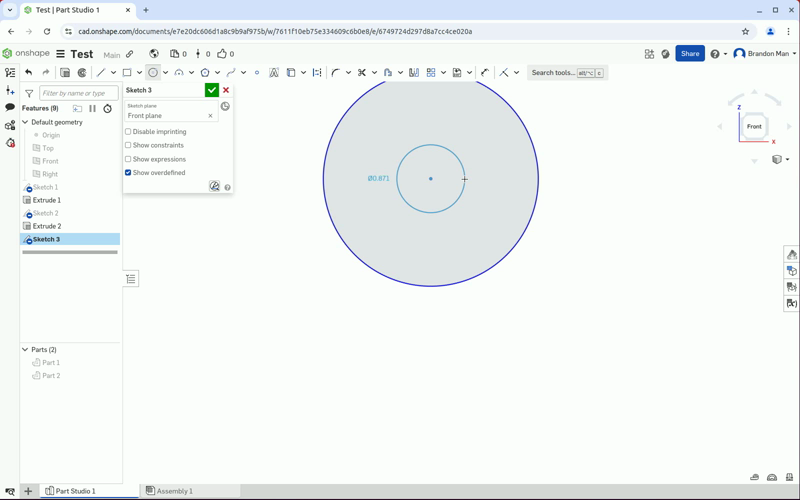
scroll(-6)
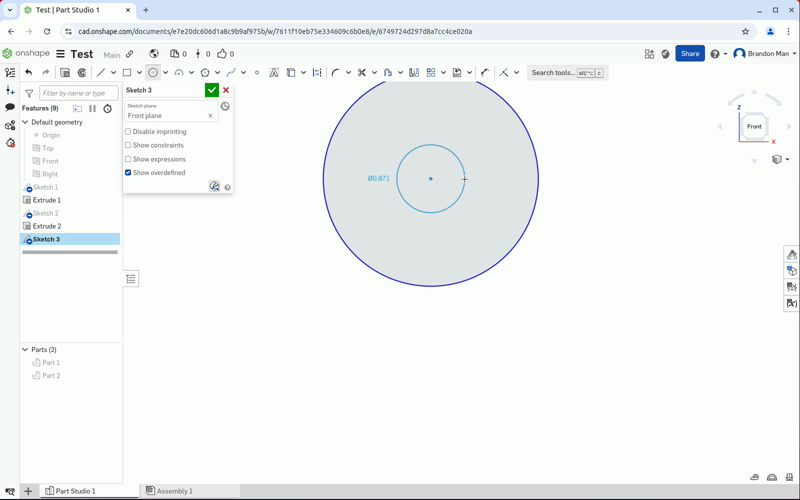
scroll(-6)
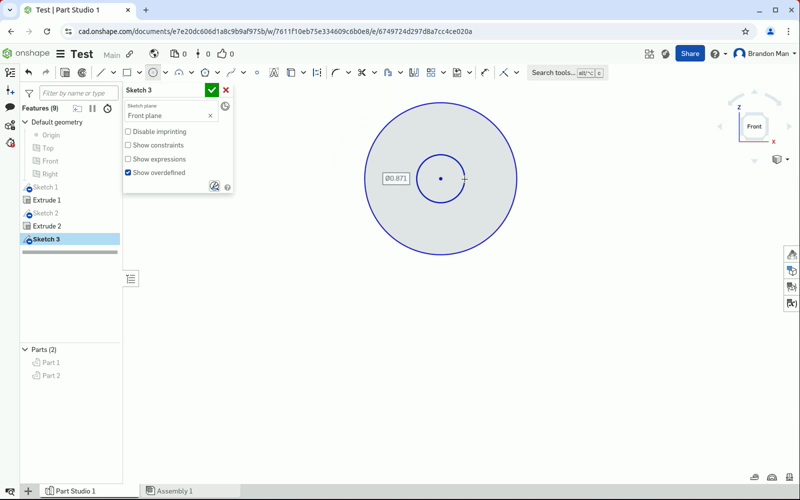
scroll(-6)
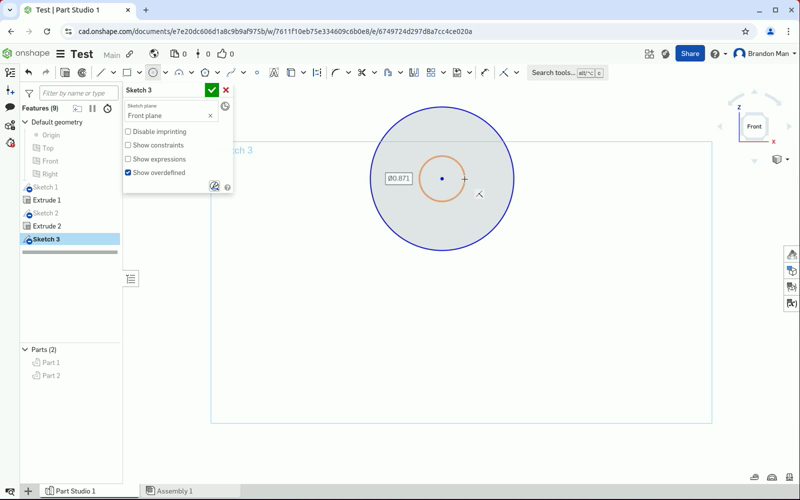
scroll(-6)
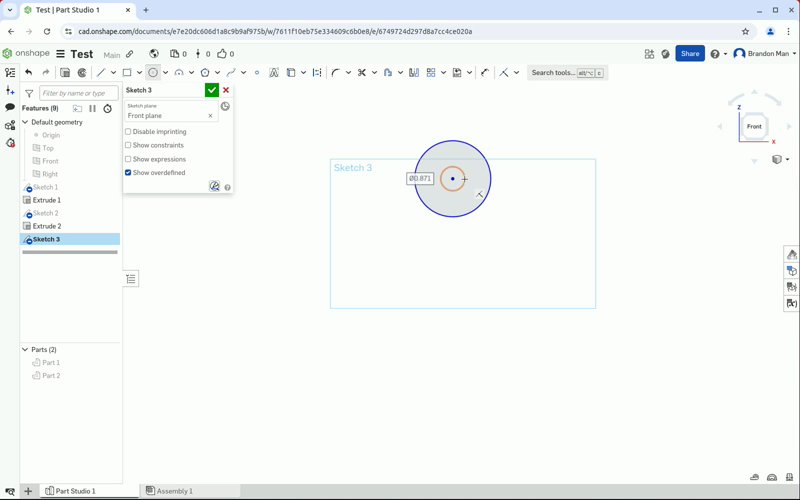
scroll(-6)
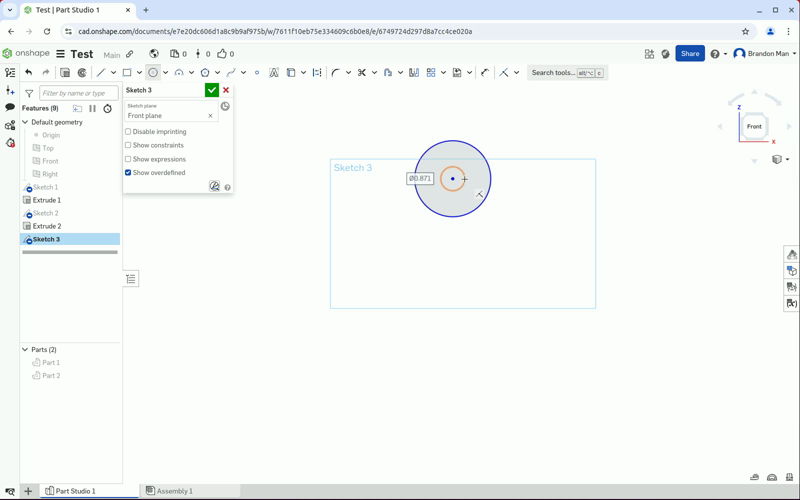
scroll(-6)
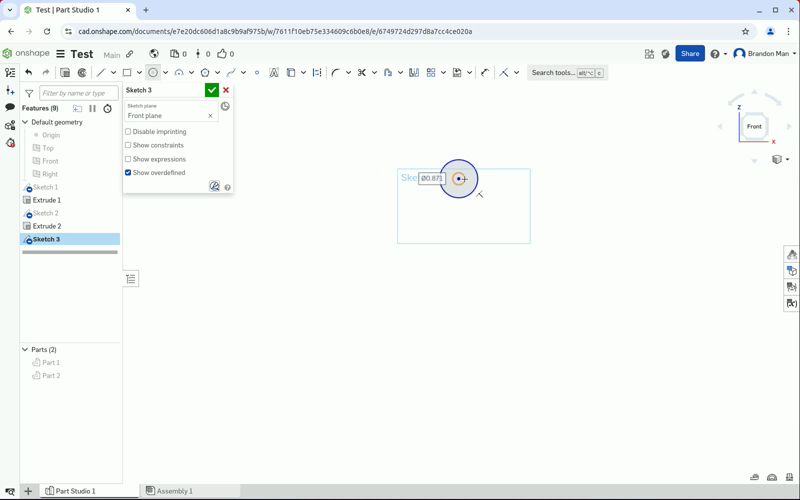
scroll(-6)
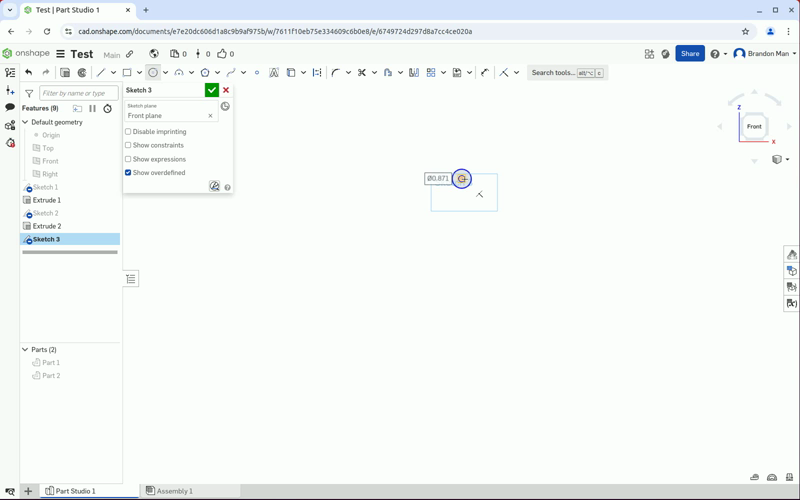
key(esc)
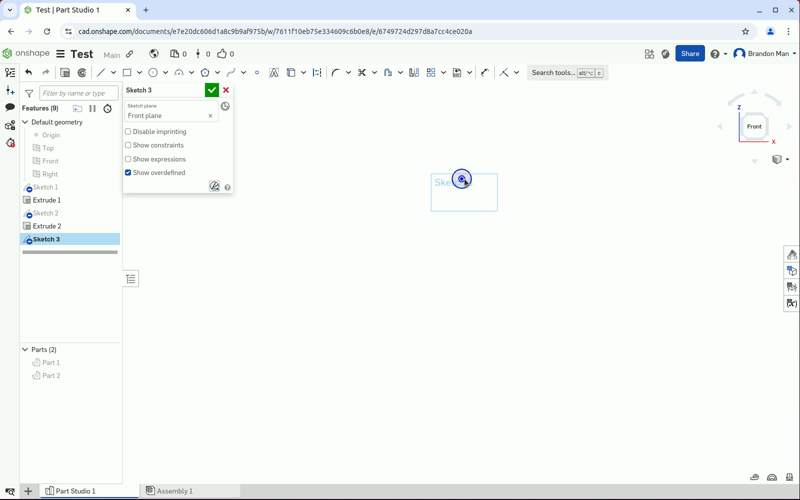
mouse_move(467, 180)
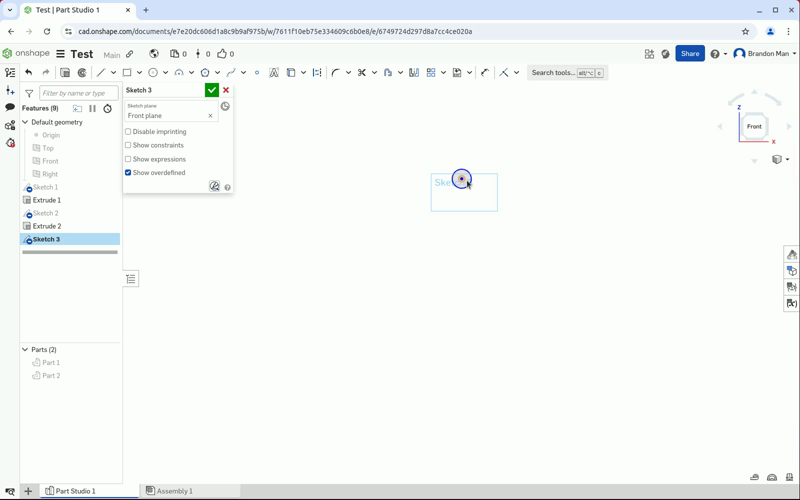
scroll(6)
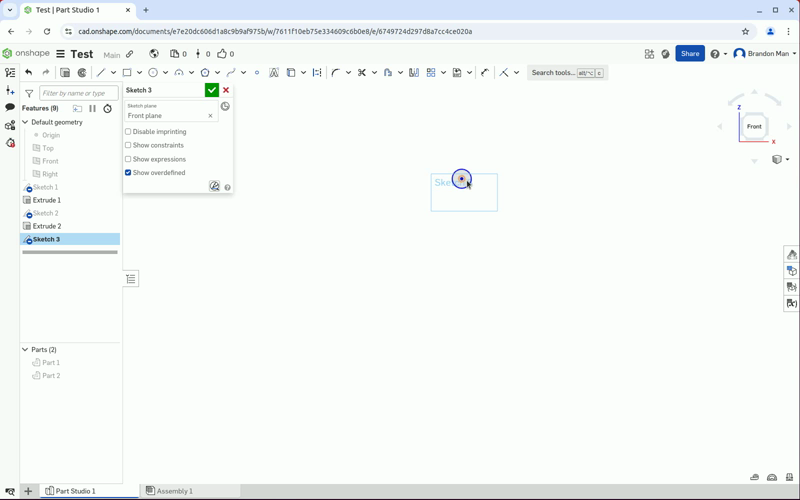
scroll(6)
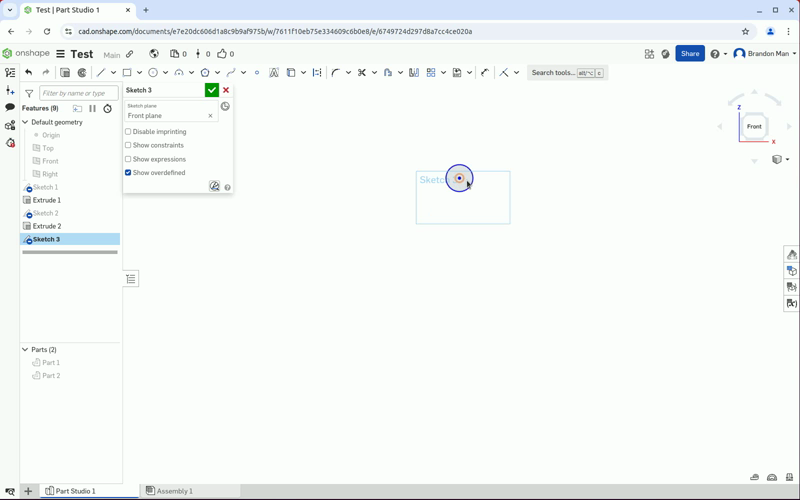
scroll(6)
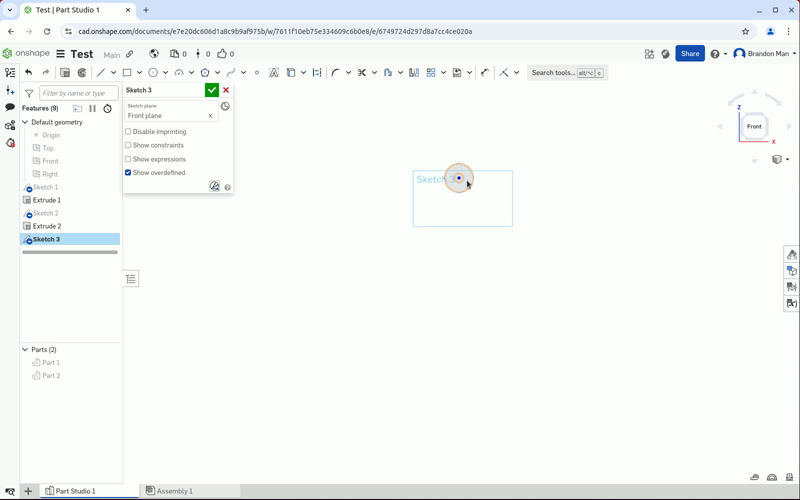
scroll(6)
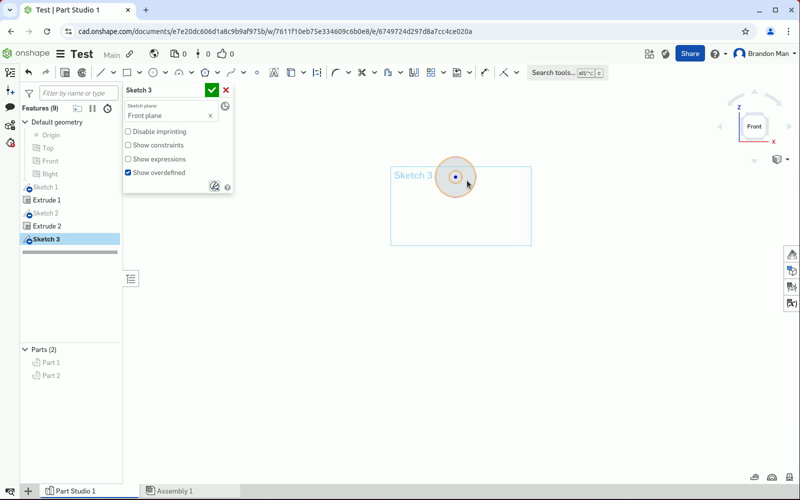
scroll(6)
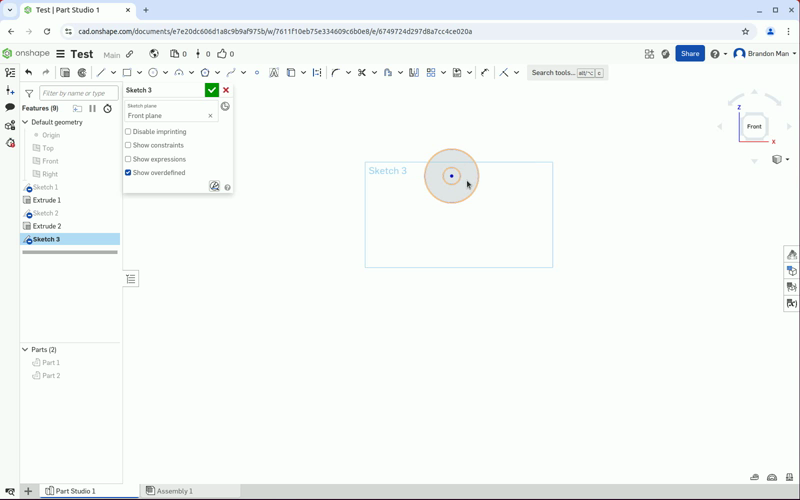
scroll(6)
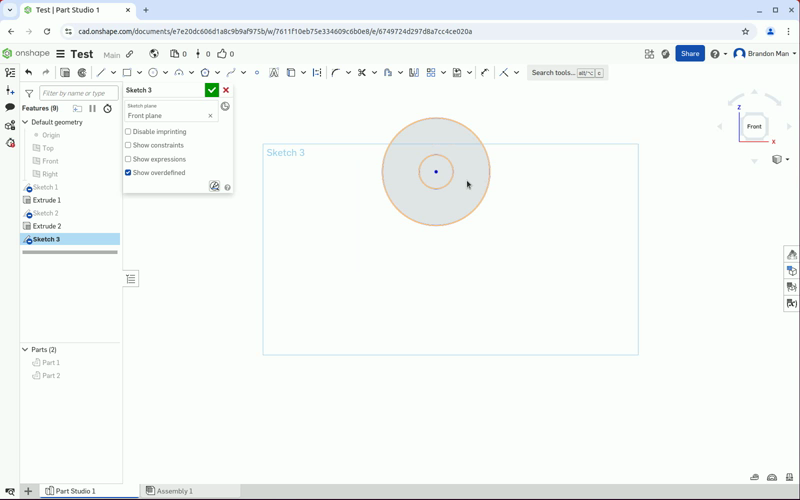
scroll(6)
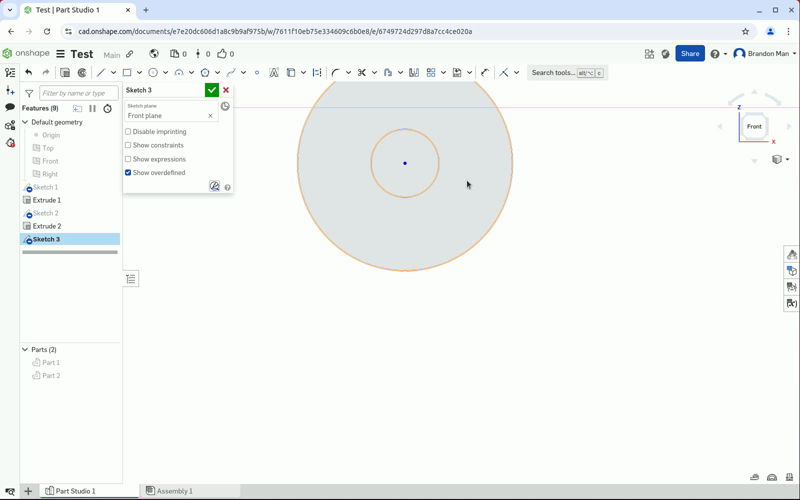
click(467, 180)
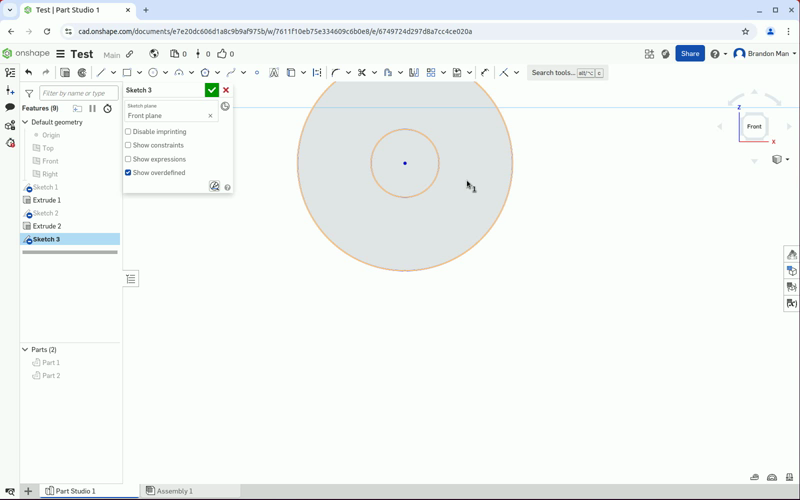
scroll(-6)
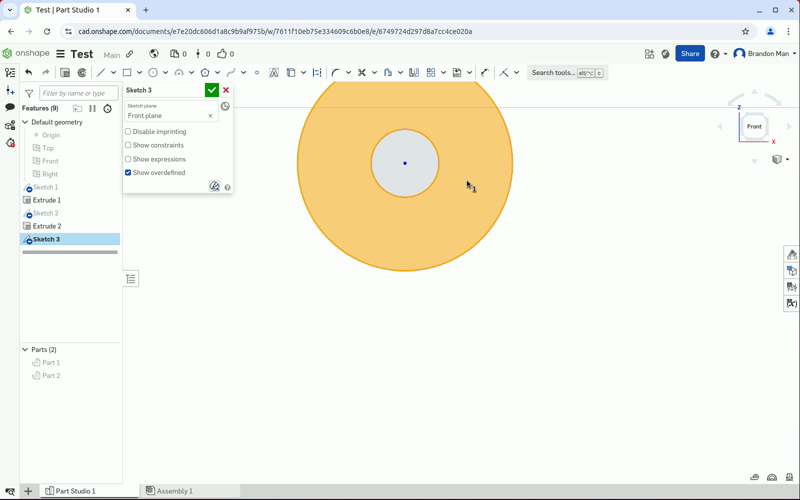
scroll(-6)
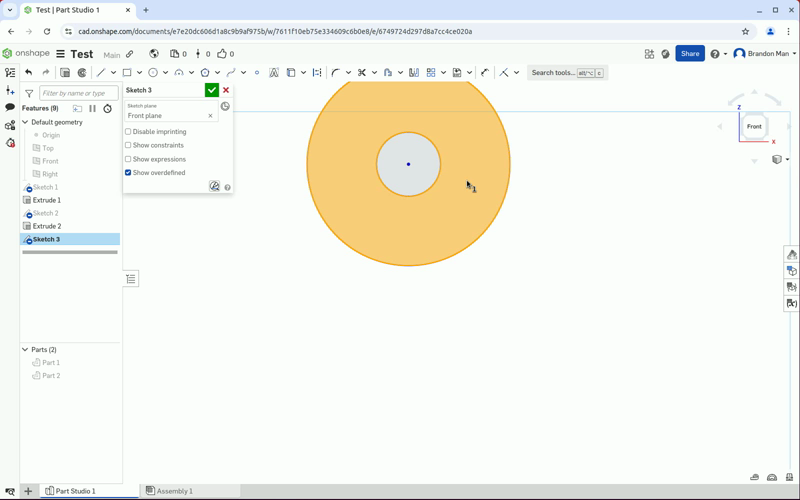
scroll(-6)
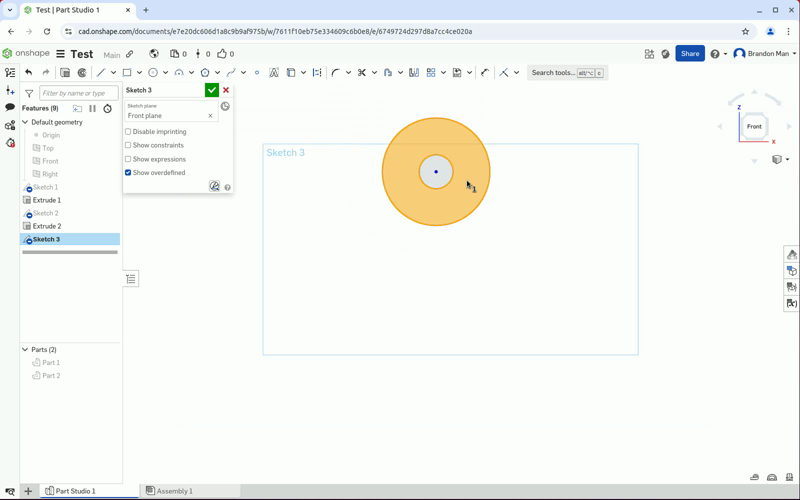
scroll(-6)
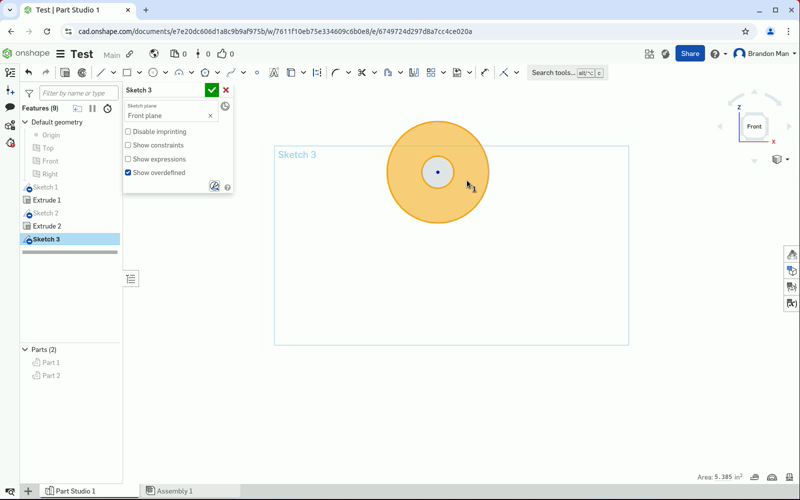
scroll(-6)
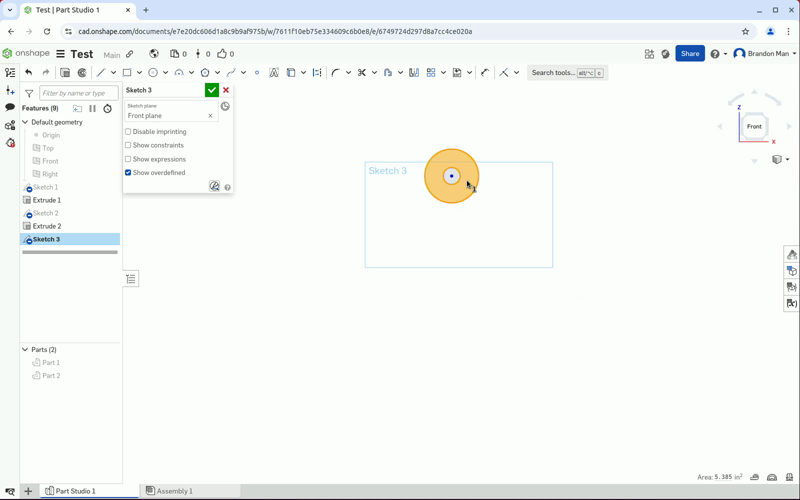
scroll(-6)
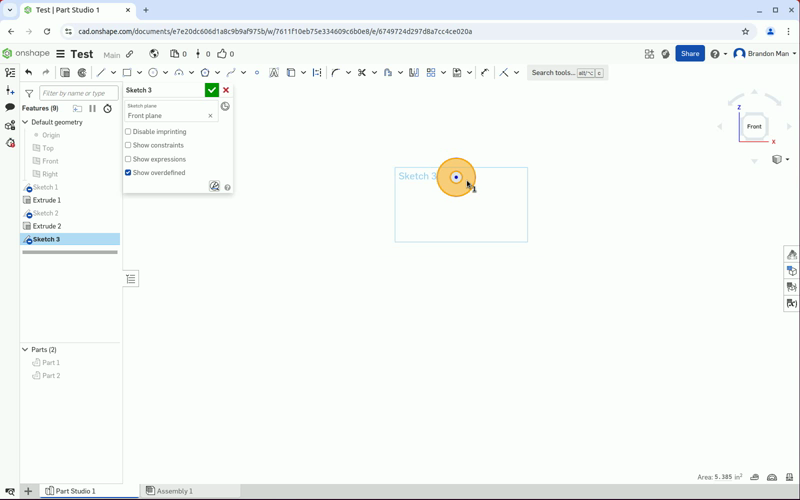
scroll(-6)
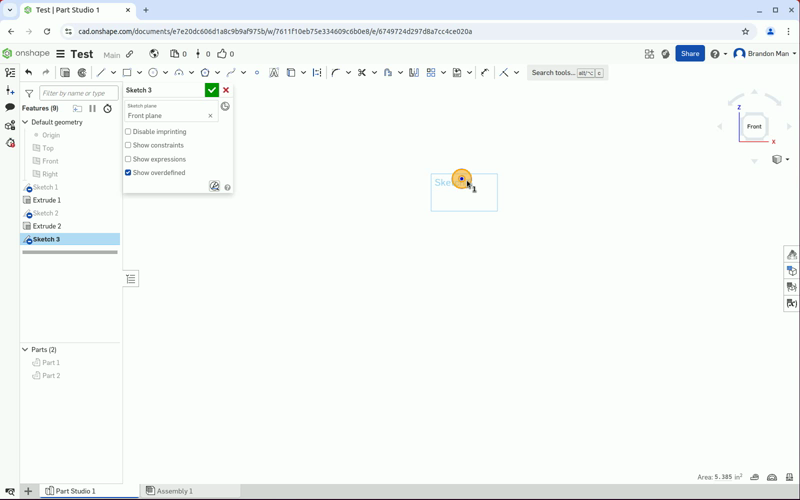
mouse_move(73, 352)
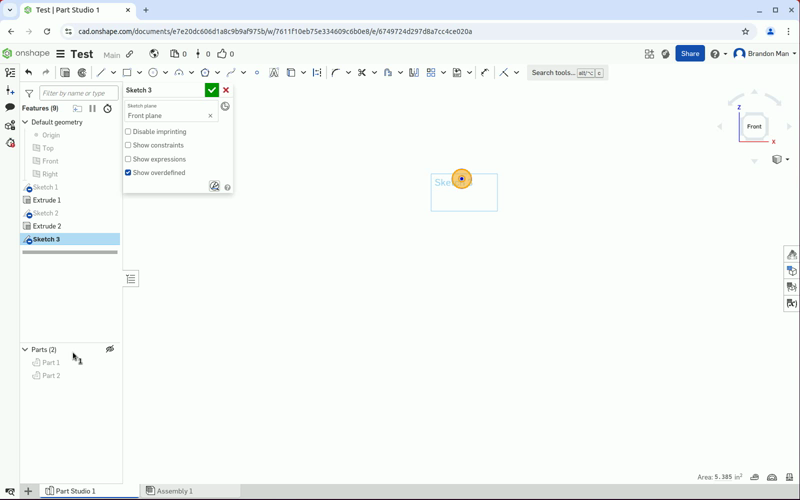
key(shift+y)
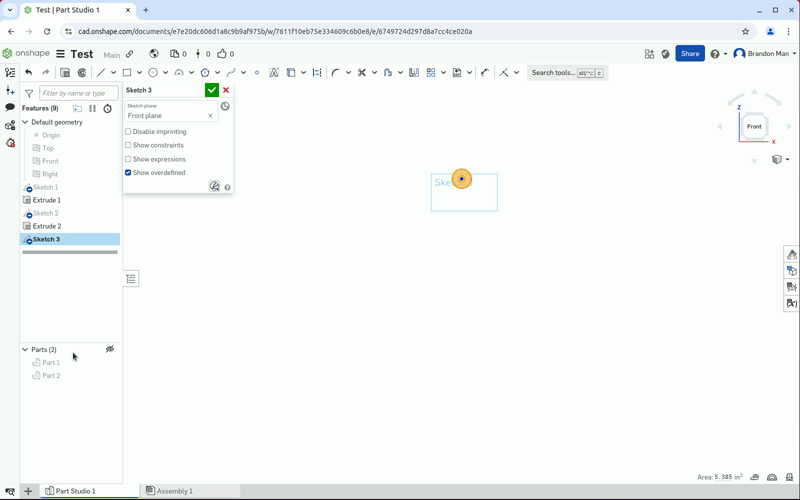
key(shift+e)
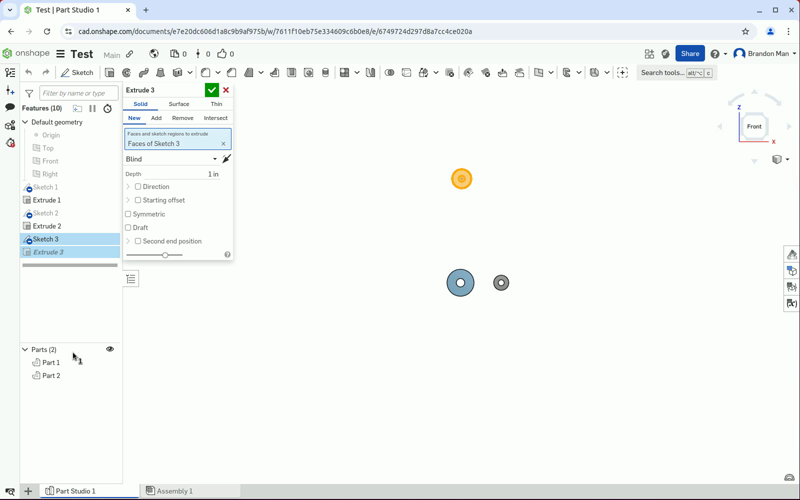
mouse_move(143, 106)
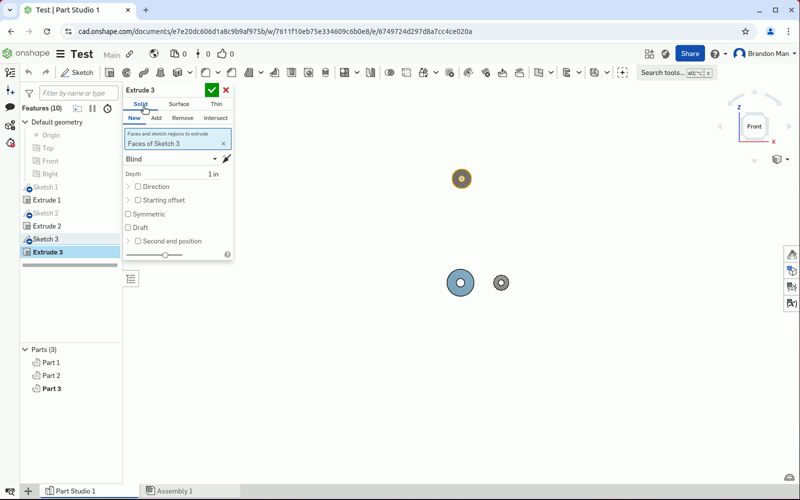
click(143, 106)
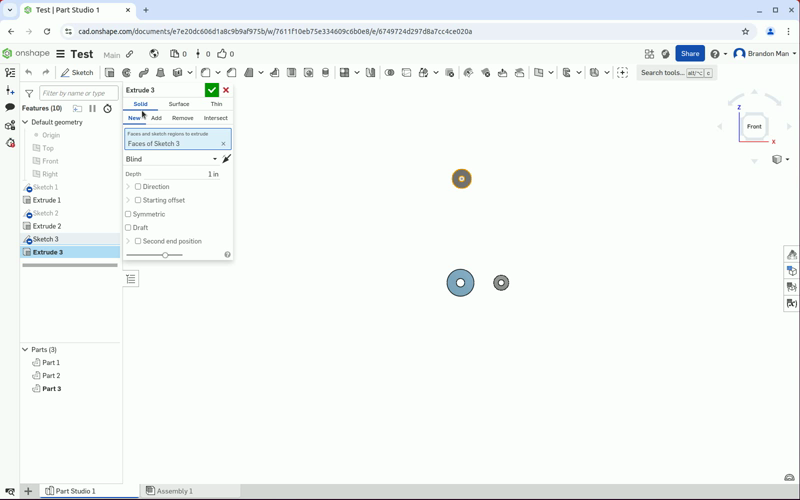
mouse_move(137, 120)
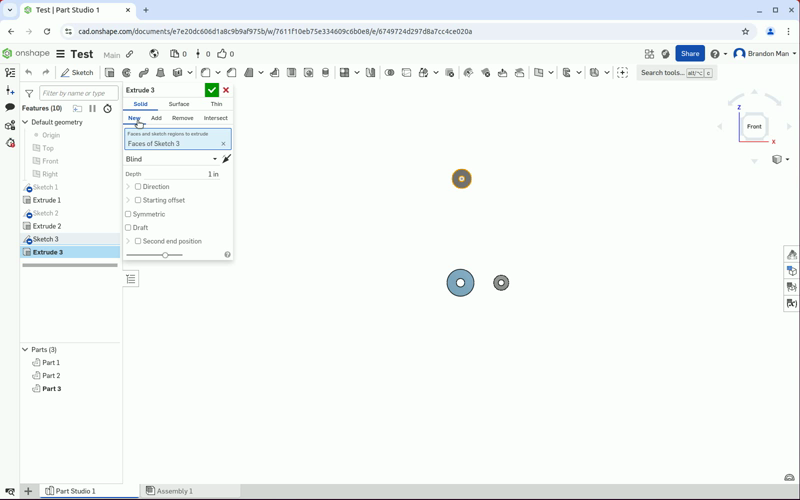
click(137, 120)
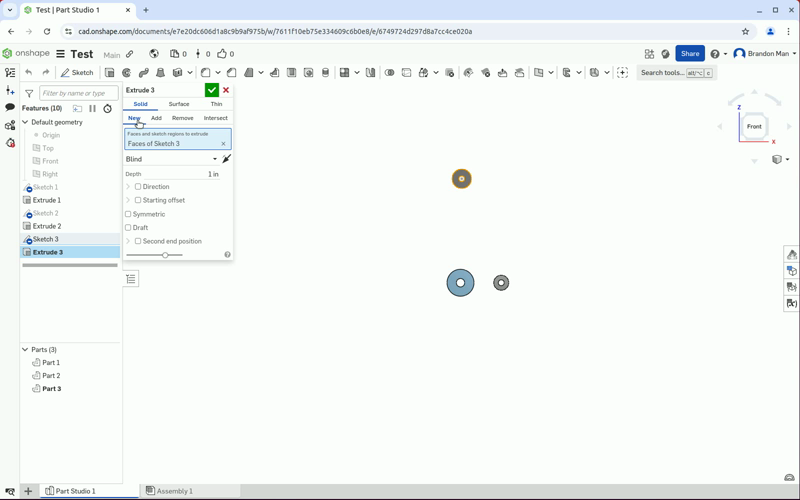
key(tab, 4)
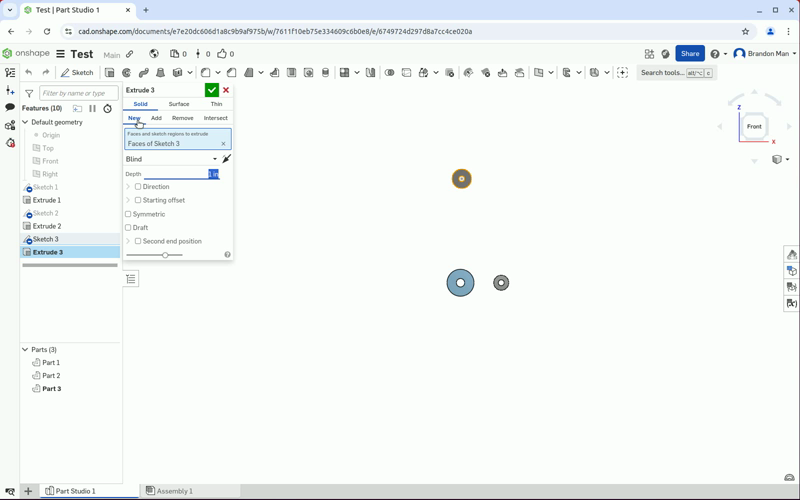
text(0.481)
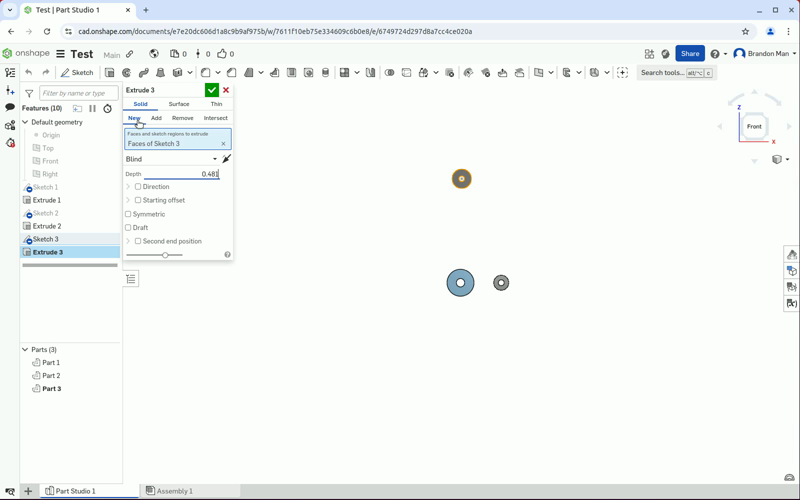
key(enter)
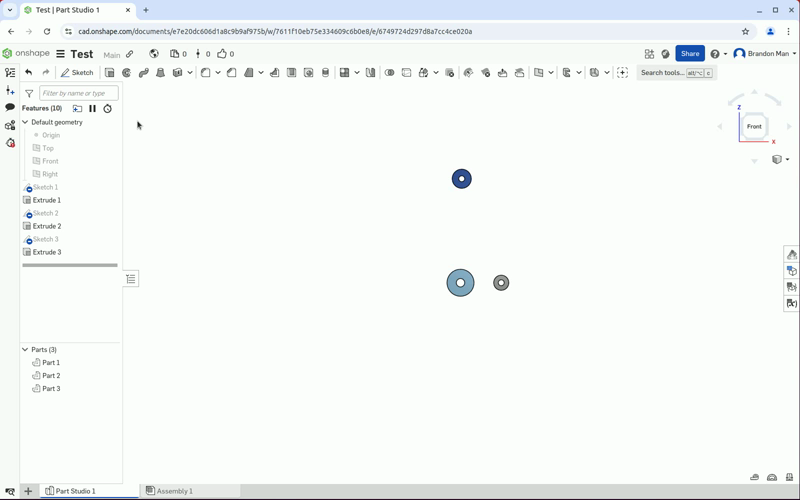
key(shift+h)
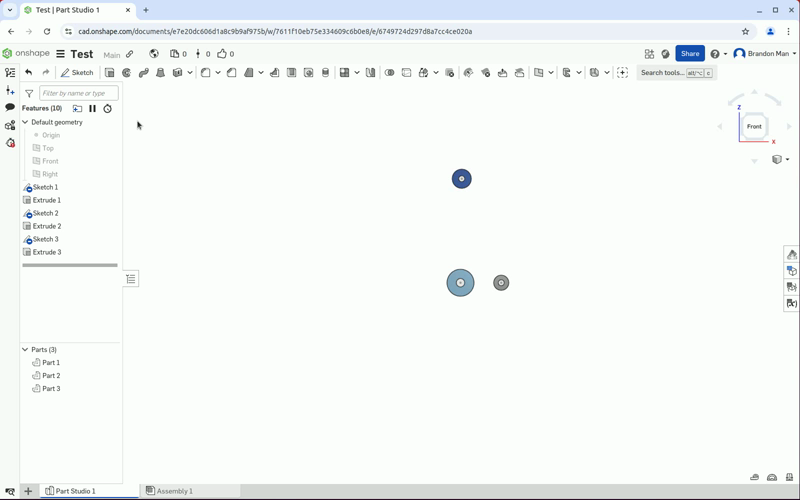
key(shift+h)
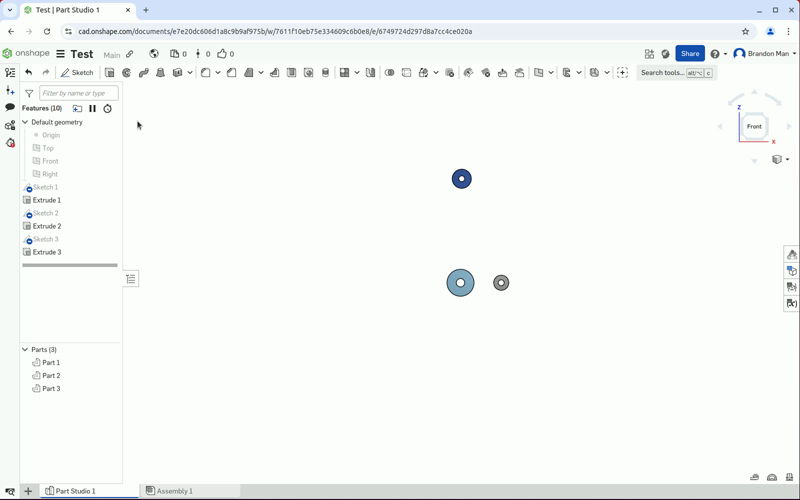
mouse_move(73, 189)
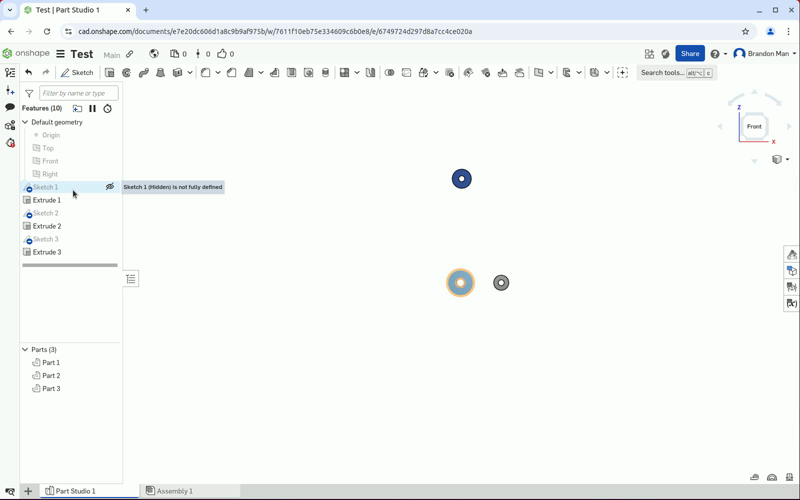
click(73, 189)
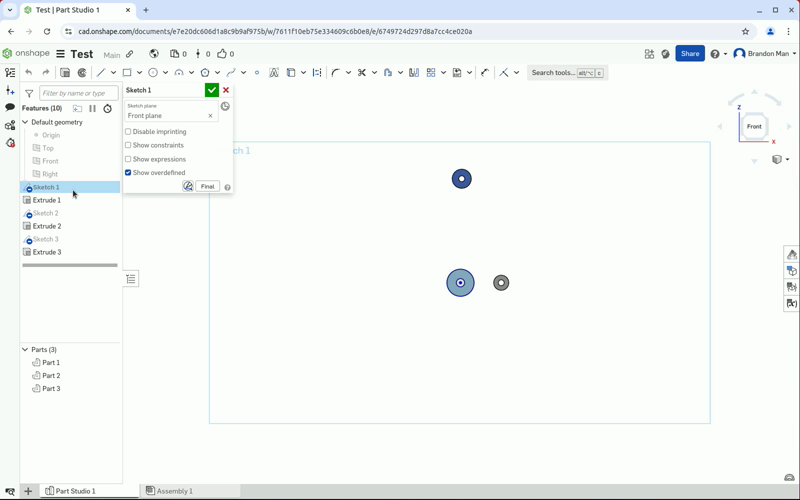
mouse_move(229, 92)
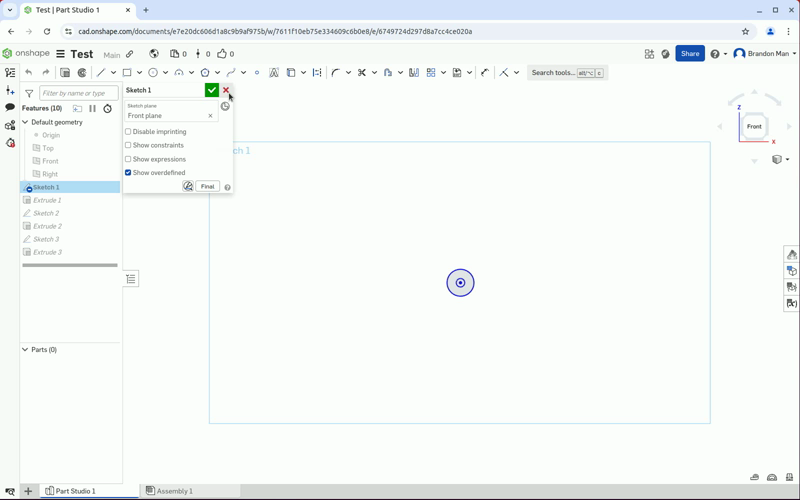
click(229, 92)
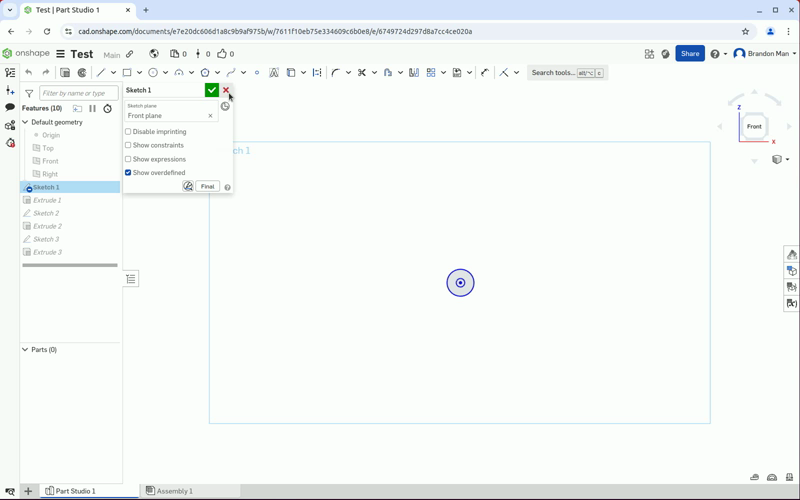
key(shift+s)
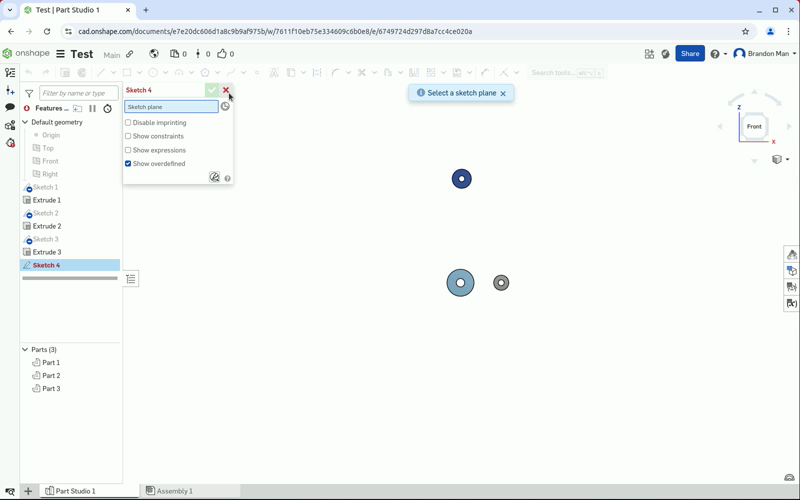
mouse_move(73, 163)
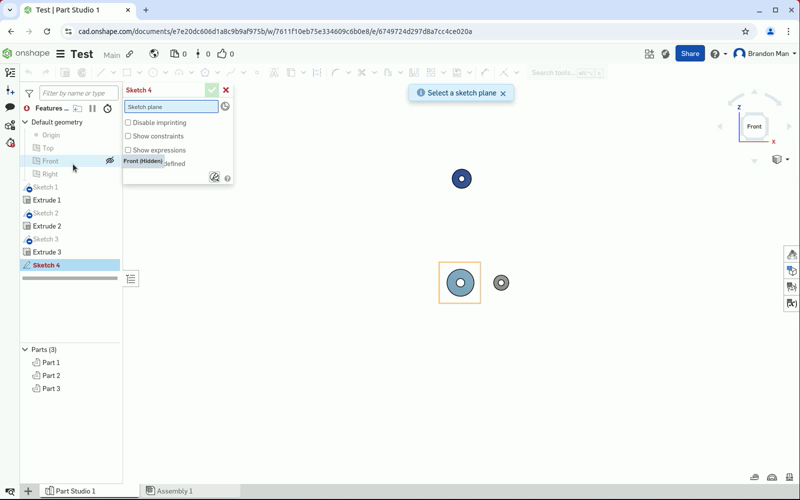
click(73, 163)
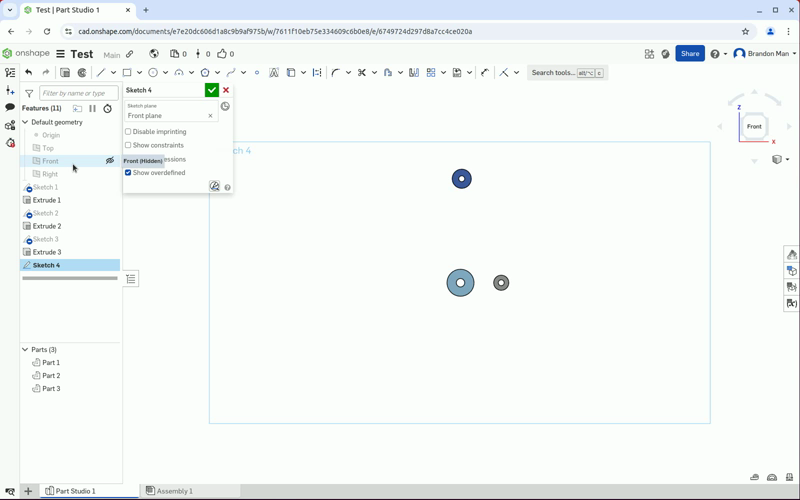
mouse_move(73, 352)
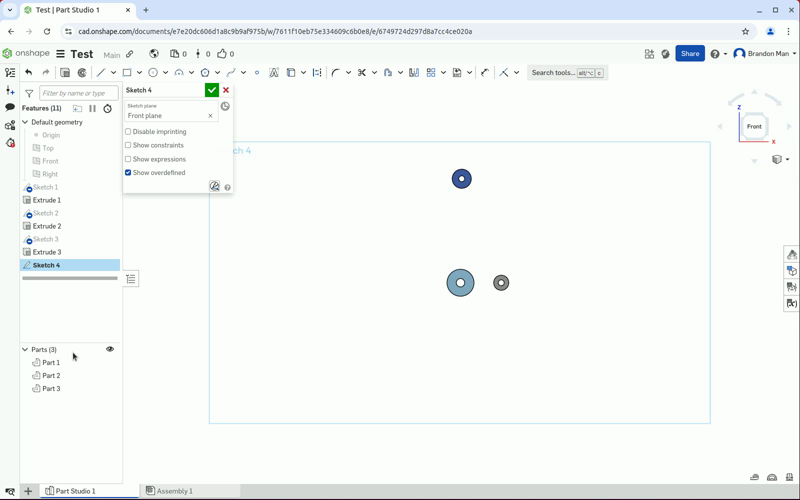
key(y)
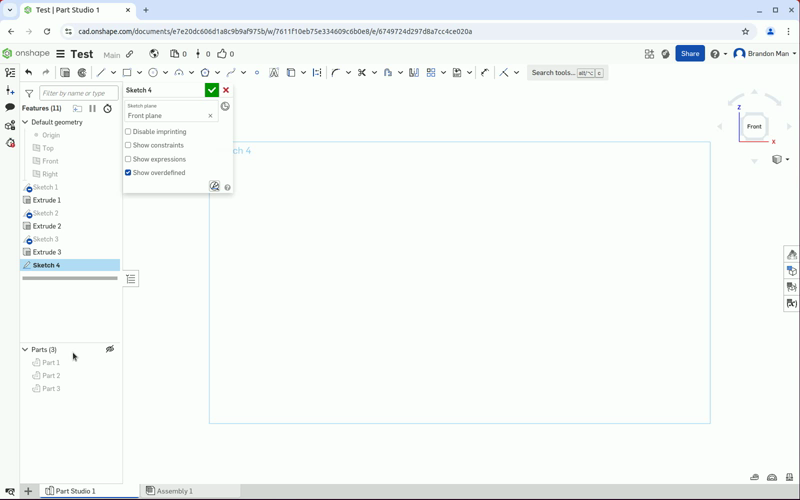
key(l)
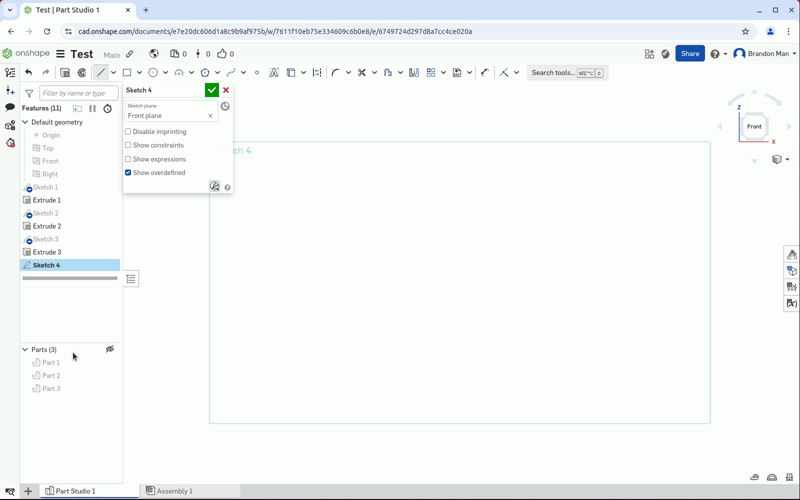
key_down(shift)
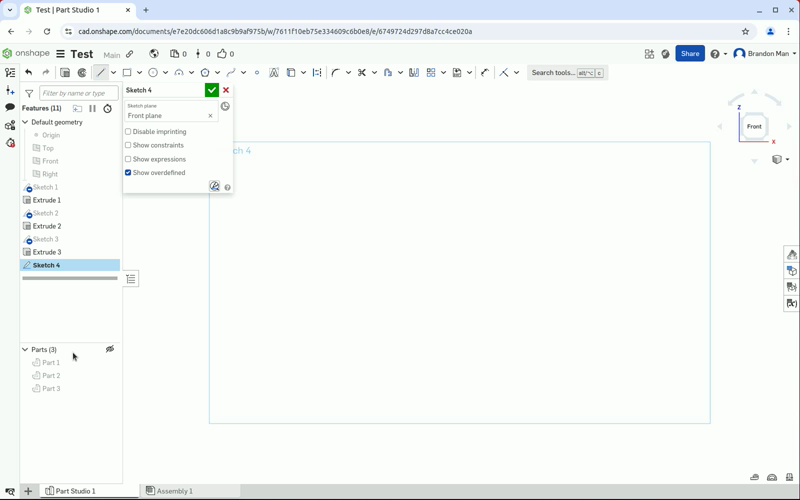
mouse_move(446, 226)
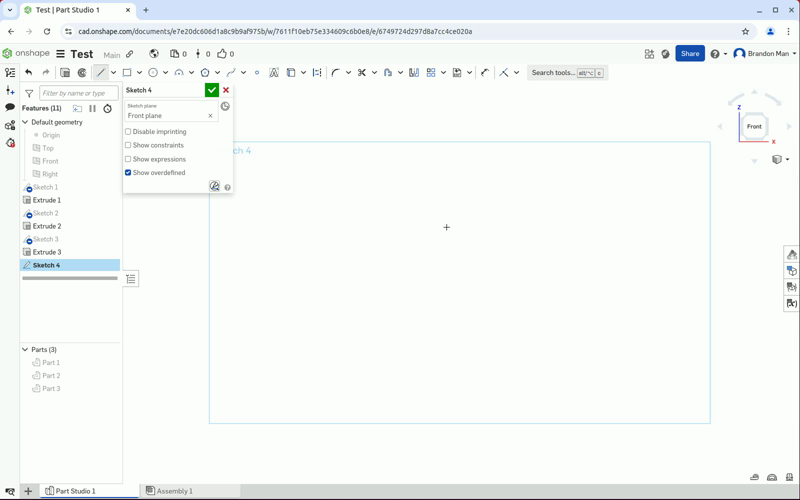
click(446, 226)
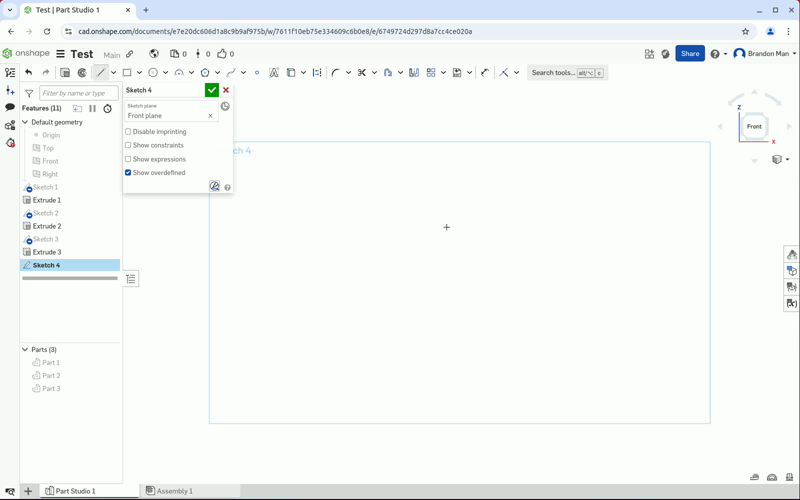
key_up(shift)
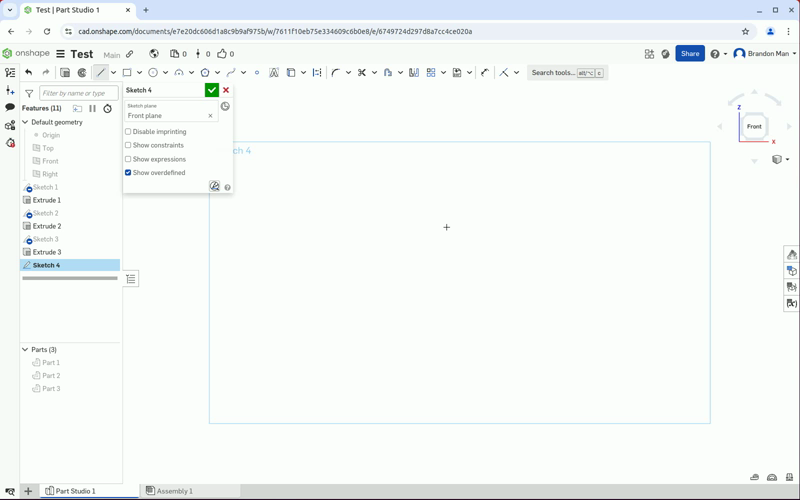
key_down(shift)
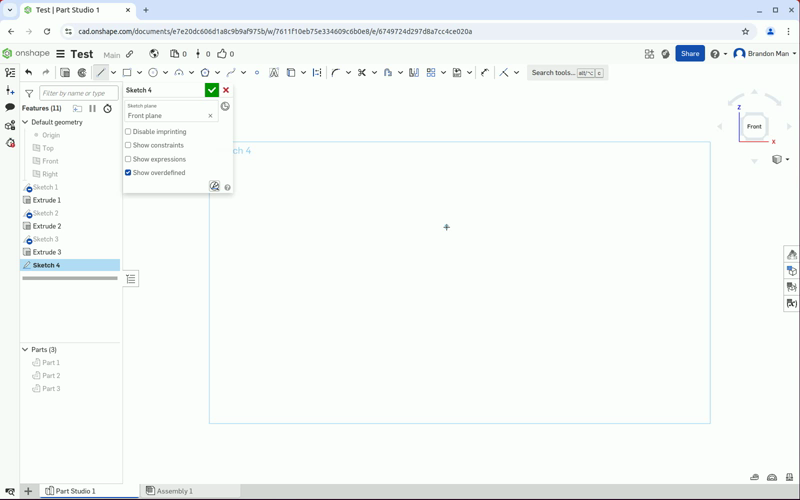
mouse_move(476, 226)
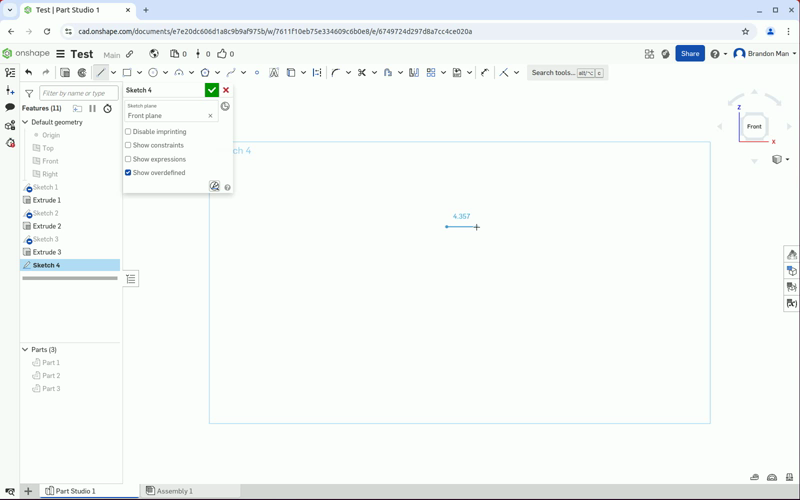
mouse_move(452, 282)
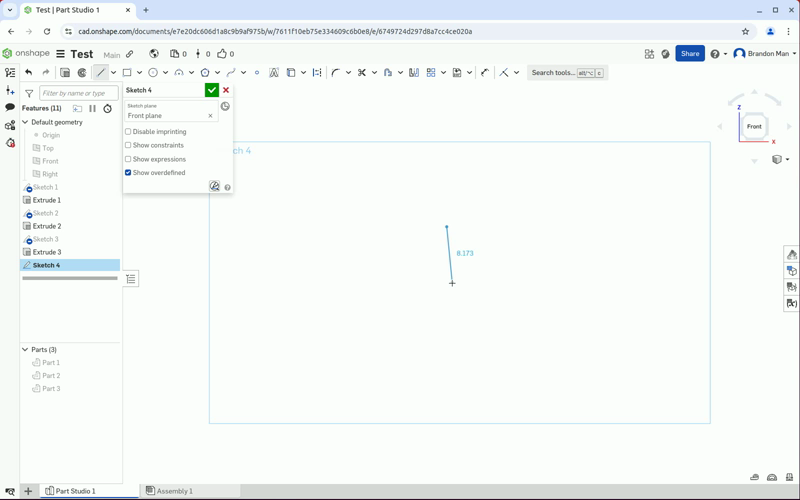
click(452, 282)
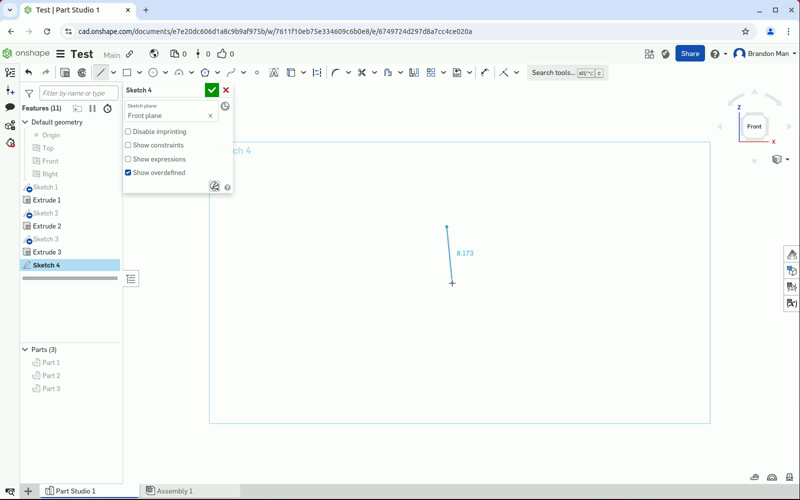
key_up(shift)
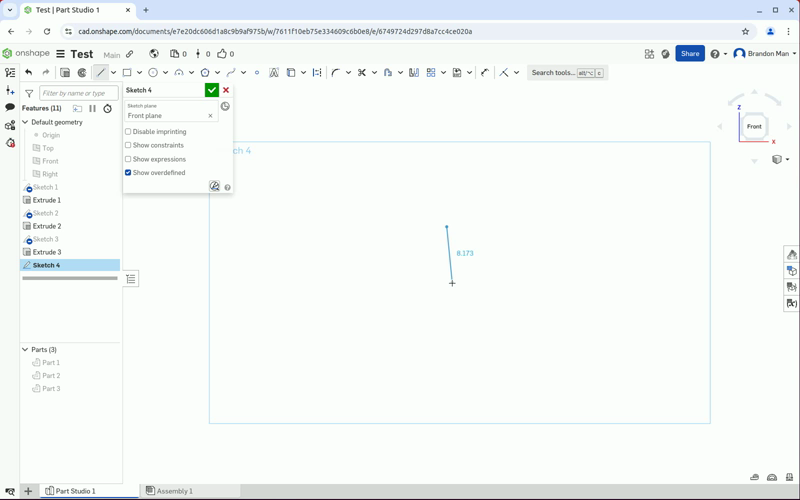
key(esc)
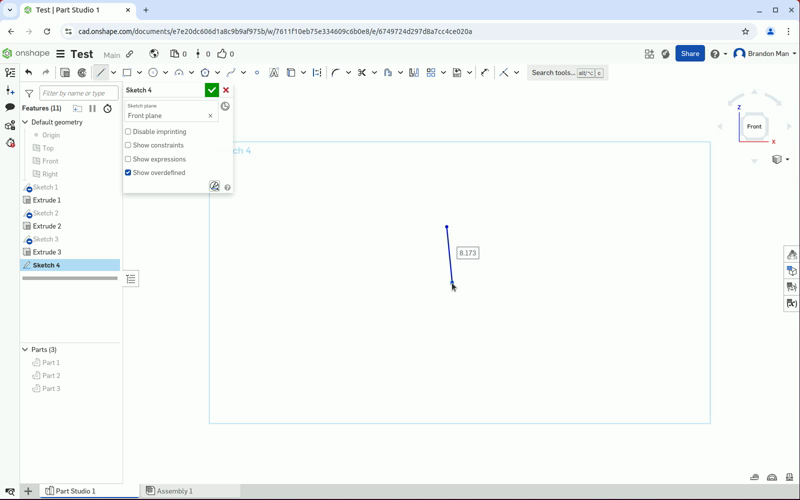
key(a)
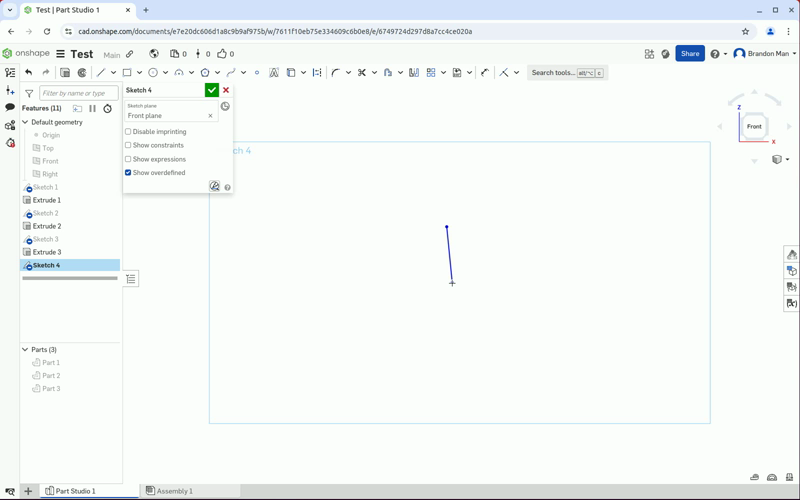
mouse_move(452, 282)
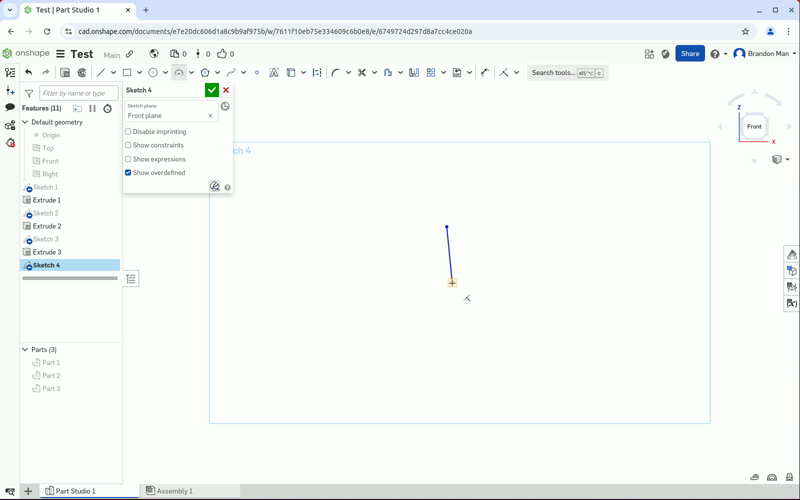
click(452, 282)
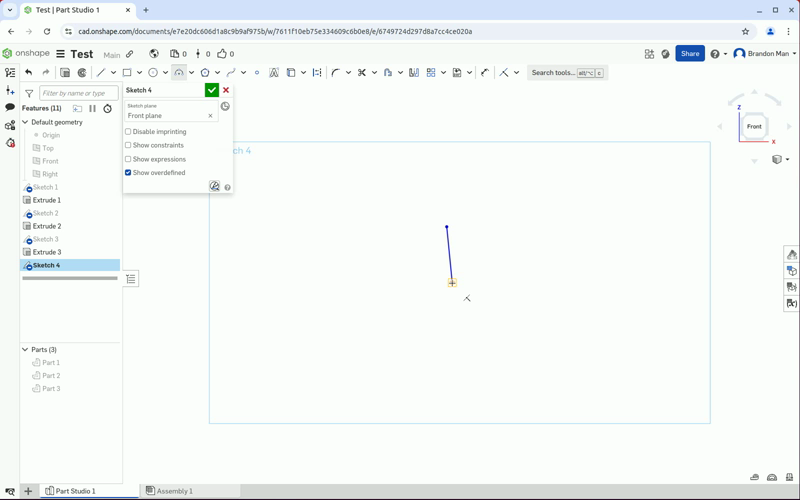
key_down(shift)
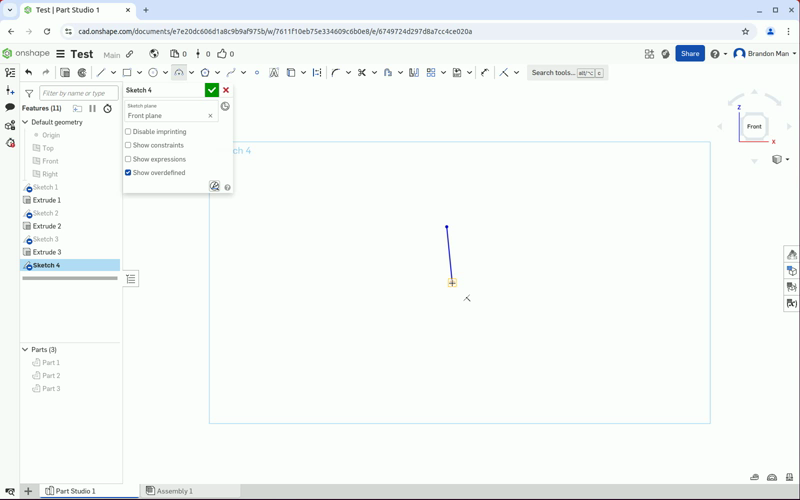
mouse_move(461, 291)
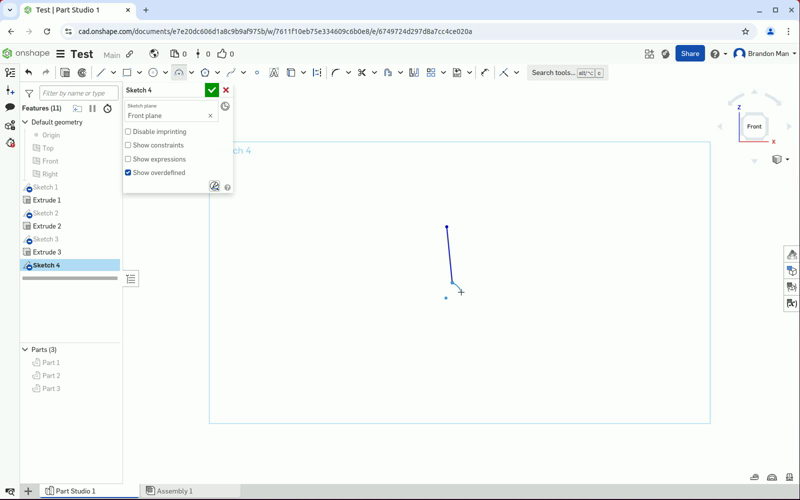
click(461, 291)
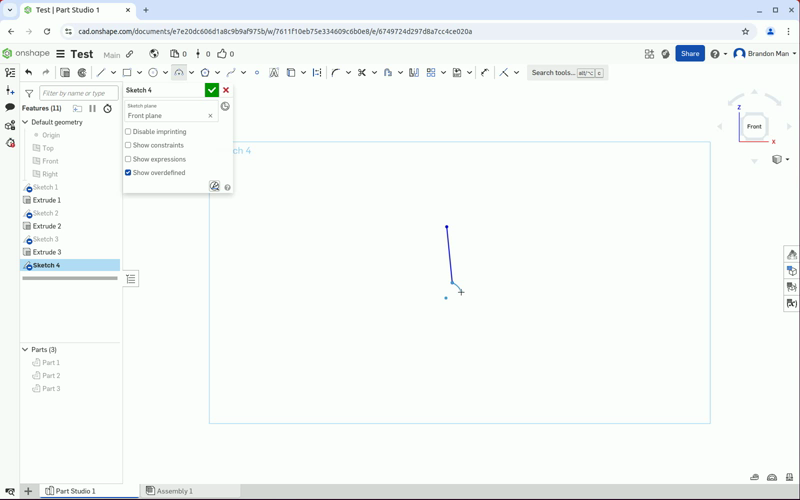
mouse_move(467, 276)
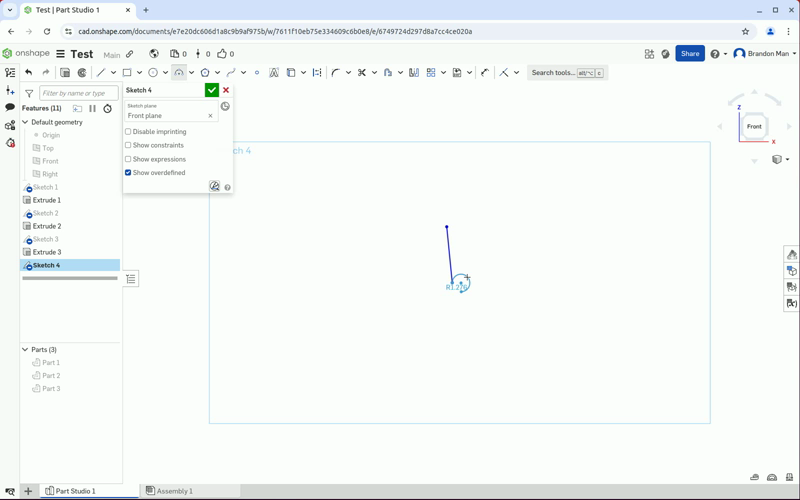
click(467, 276)
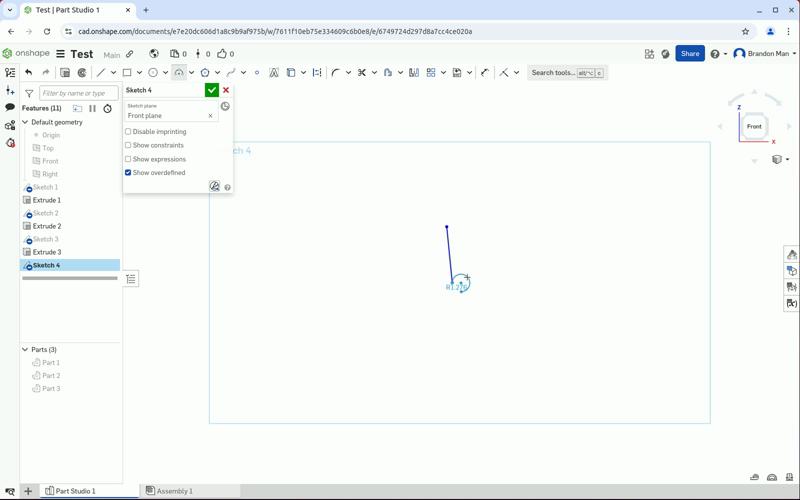
key_up(shift)
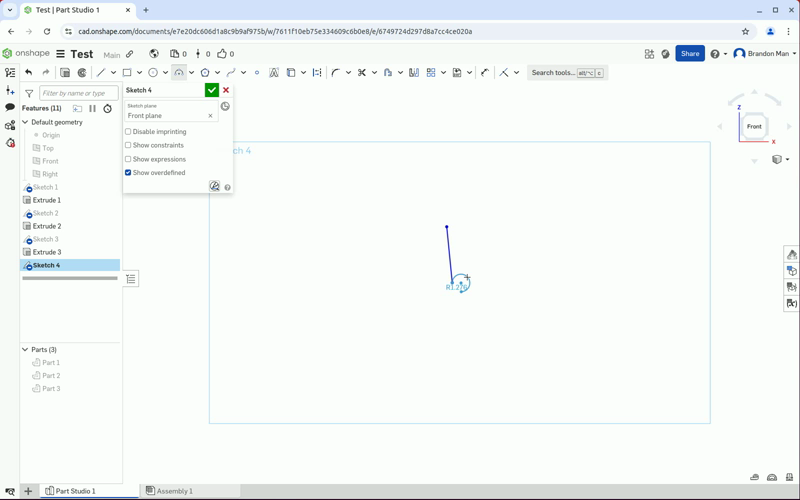
key(esc)
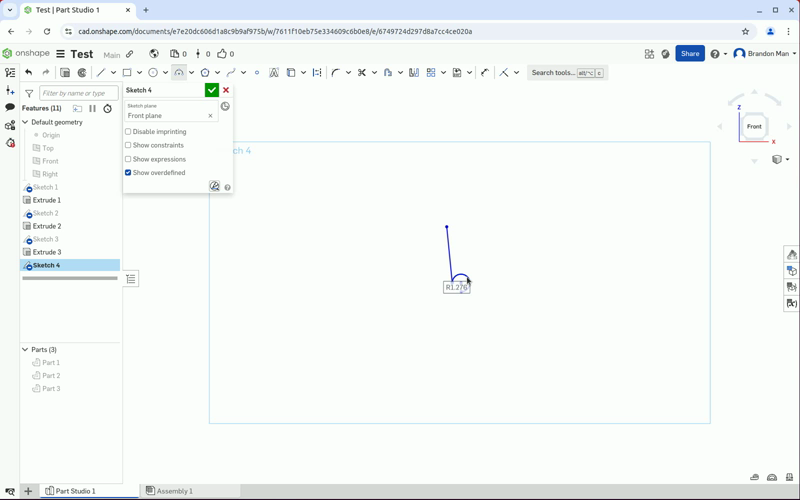
key(l)
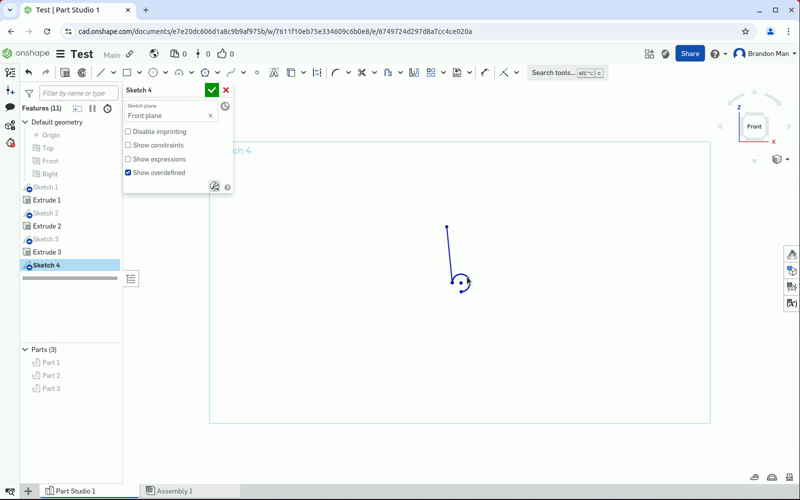
mouse_move(461, 291)
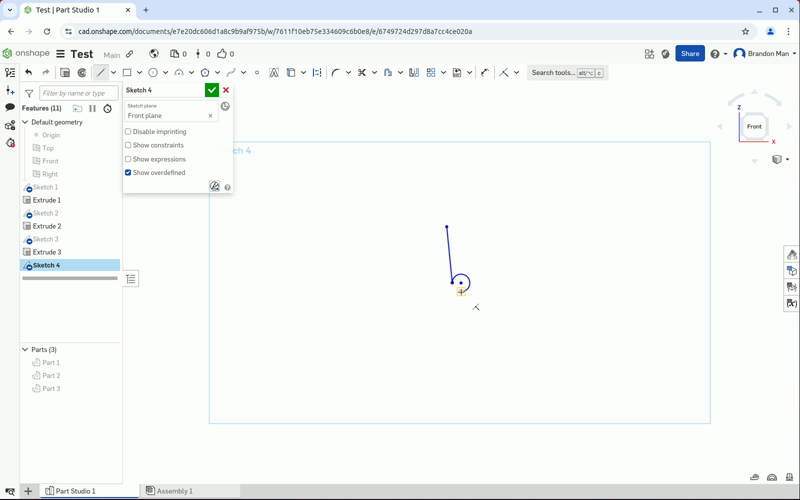
click(461, 291)
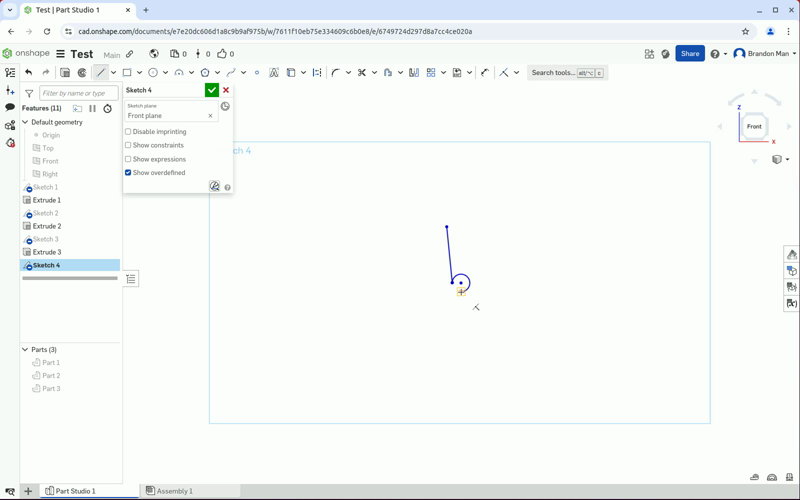
key_down(shift)
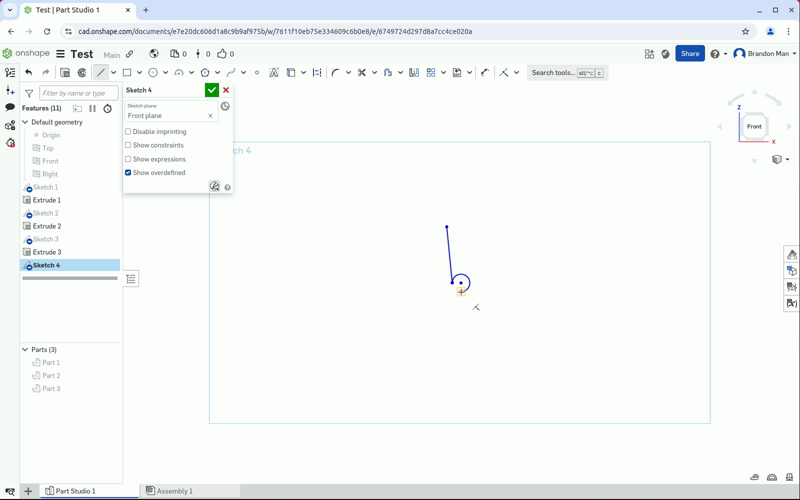
mouse_move(491, 291)
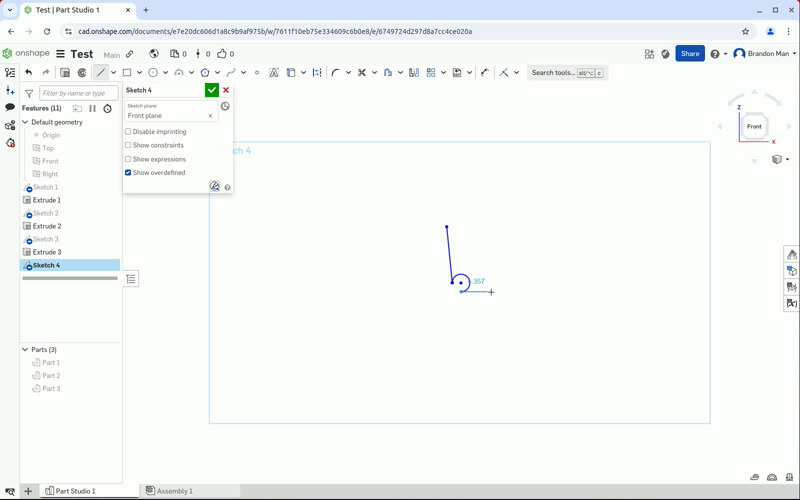
mouse_move(502, 290)
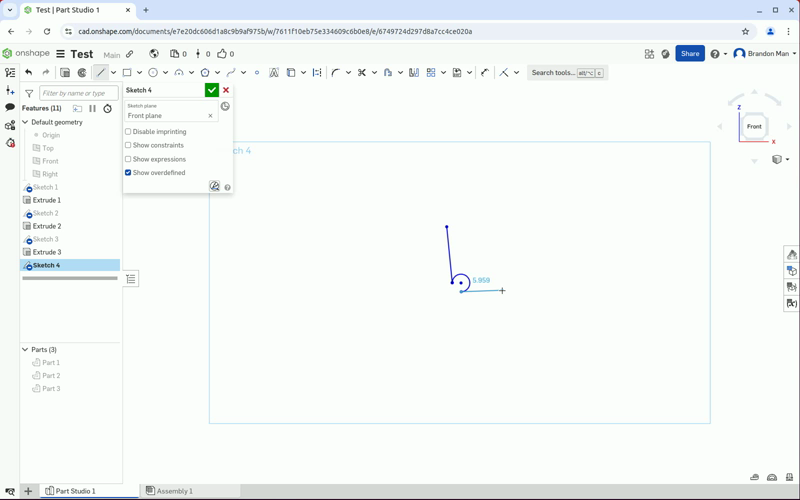
click(502, 290)
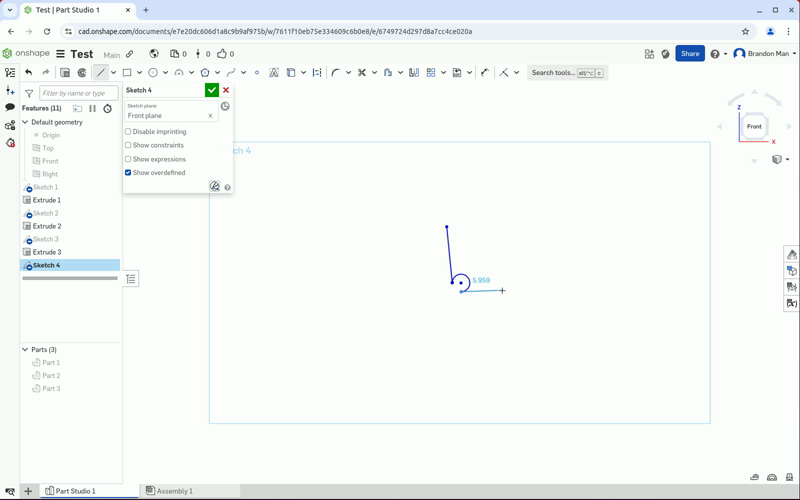
key_up(shift)
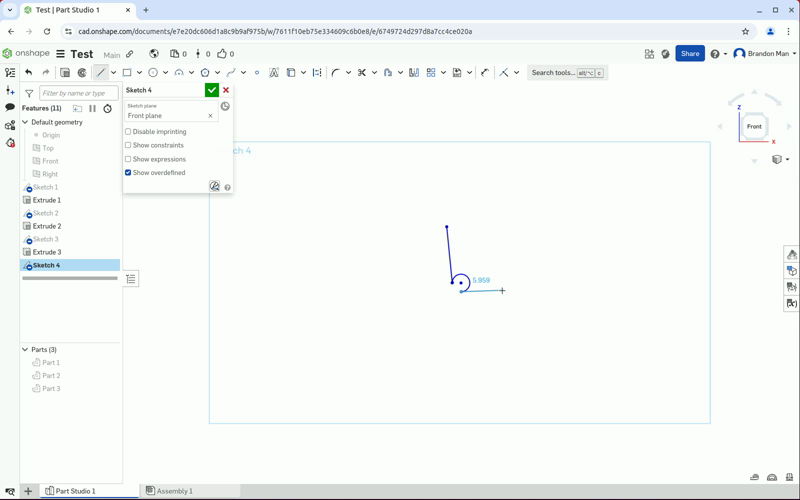
key(esc)
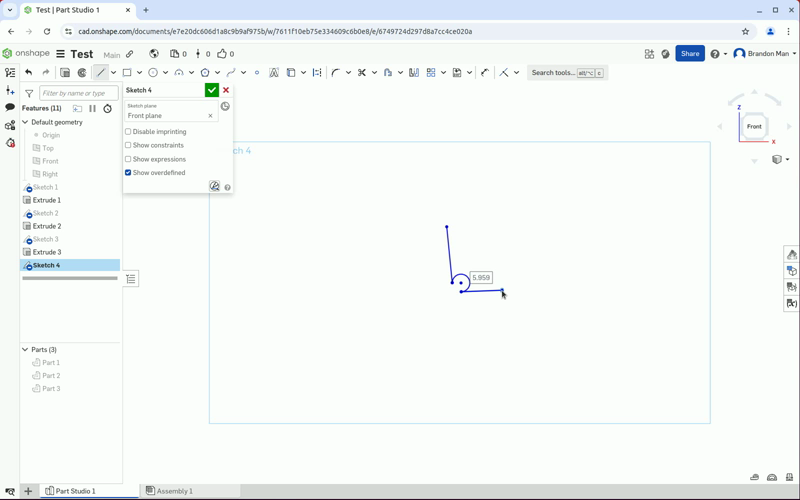
key(a)
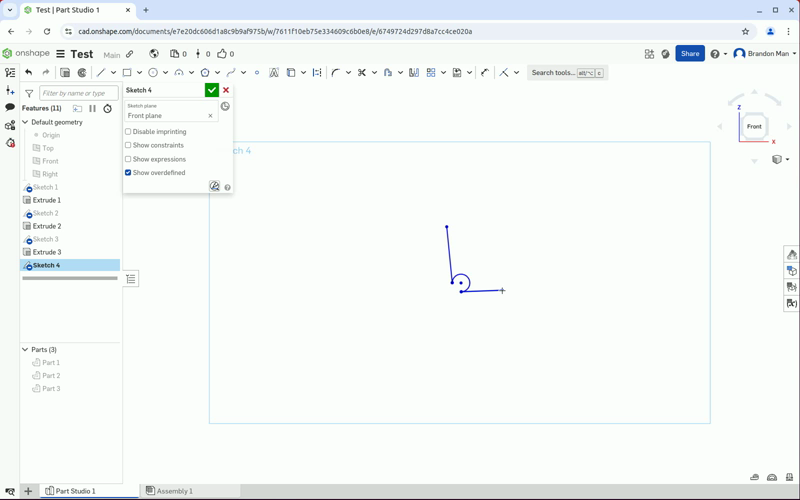
mouse_move(502, 290)
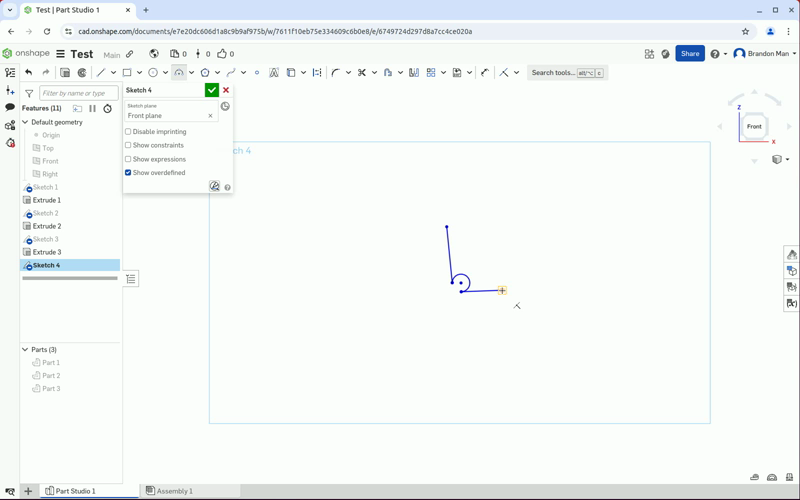
click(502, 290)
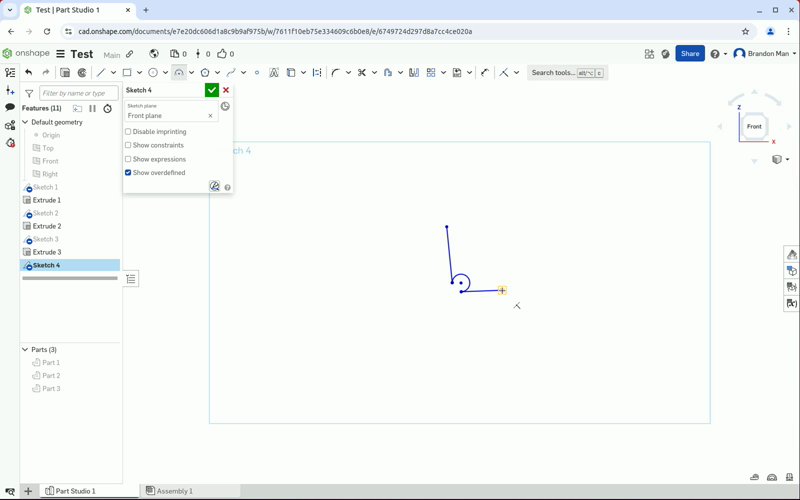
key_down(shift)
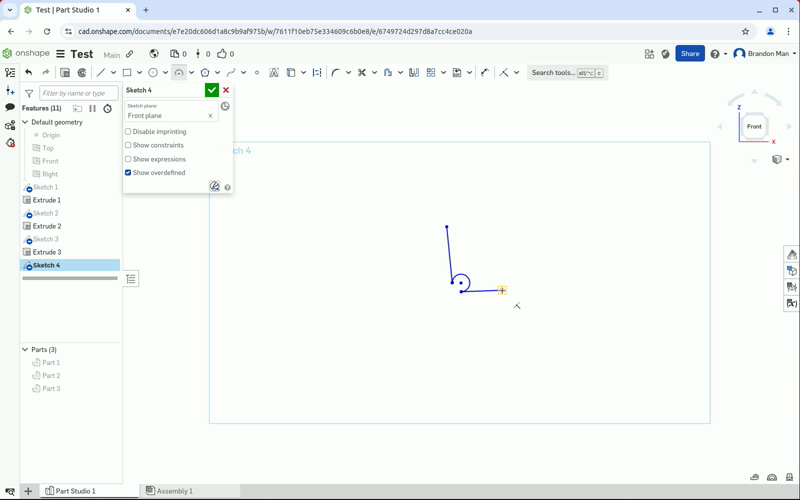
mouse_move(502, 276)
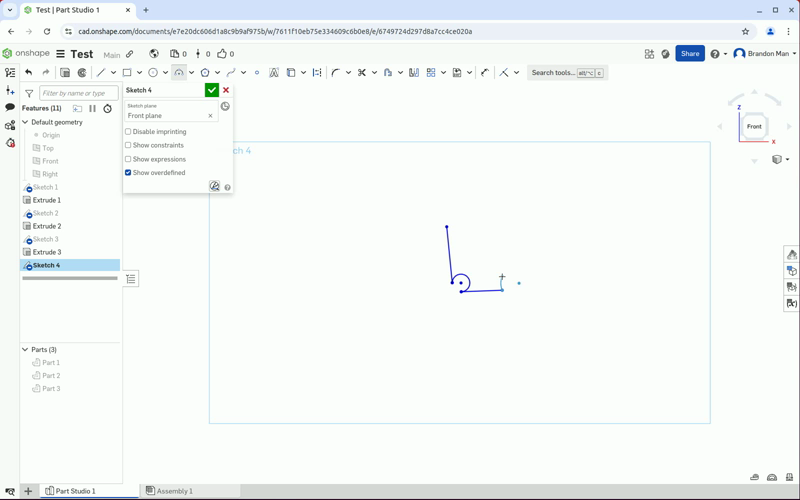
click(502, 276)
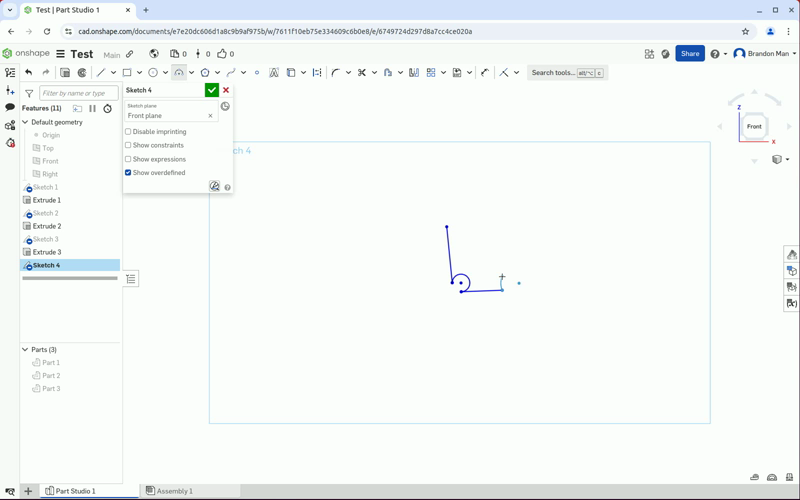
mouse_move(494, 282)
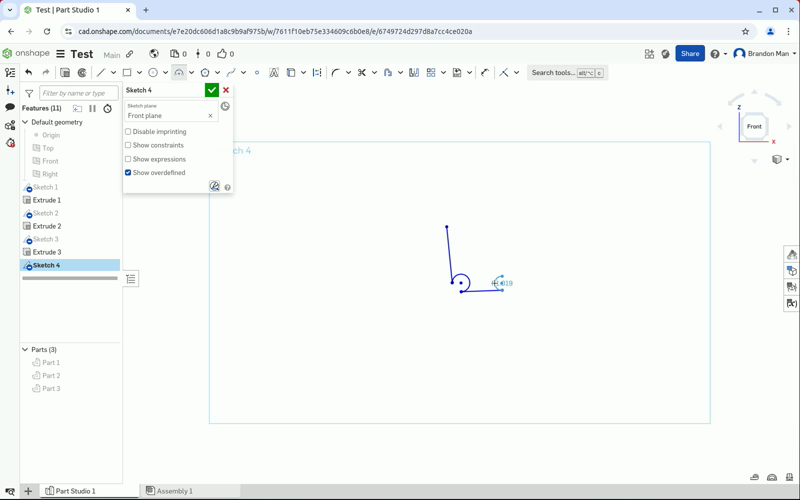
click(494, 282)
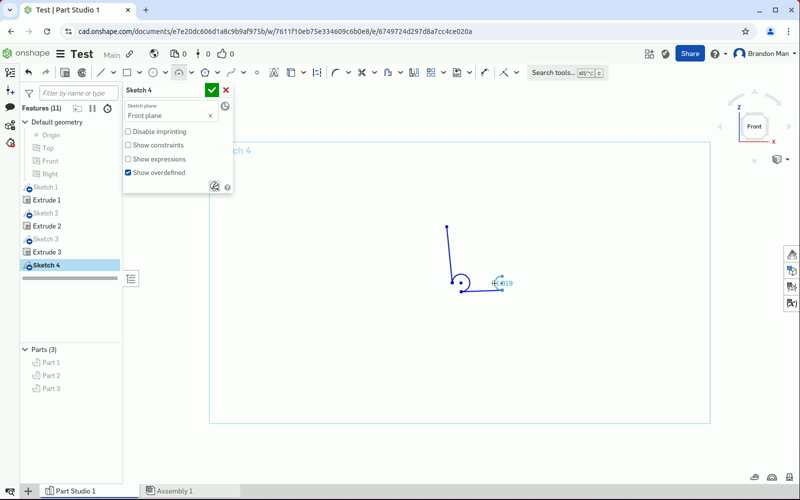
key_up(shift)
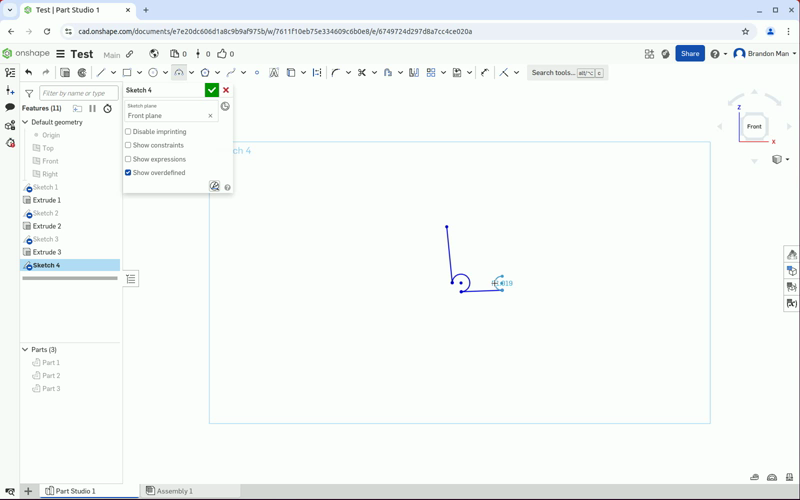
key(esc)
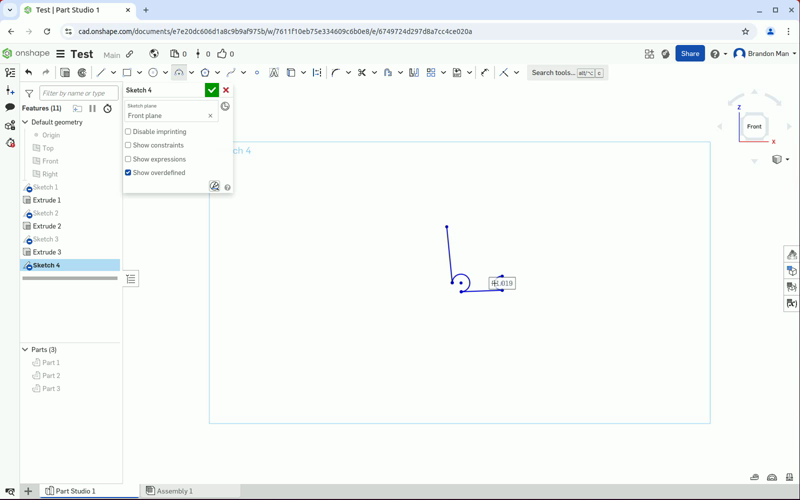
key(l)
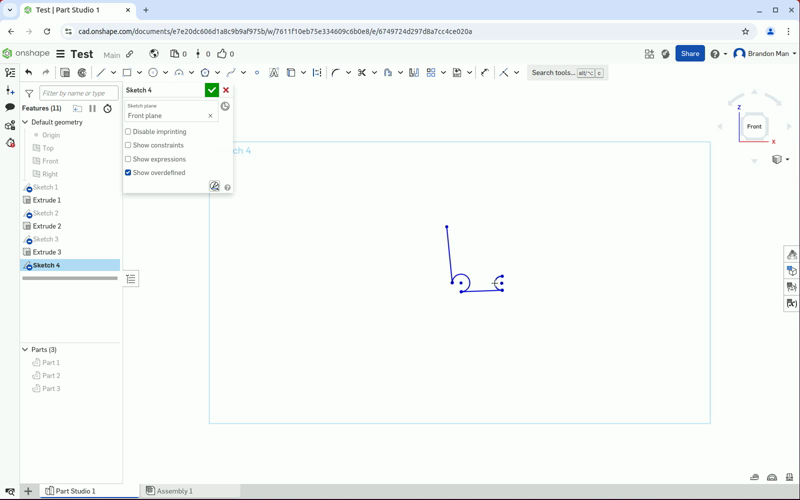
mouse_move(502, 276)
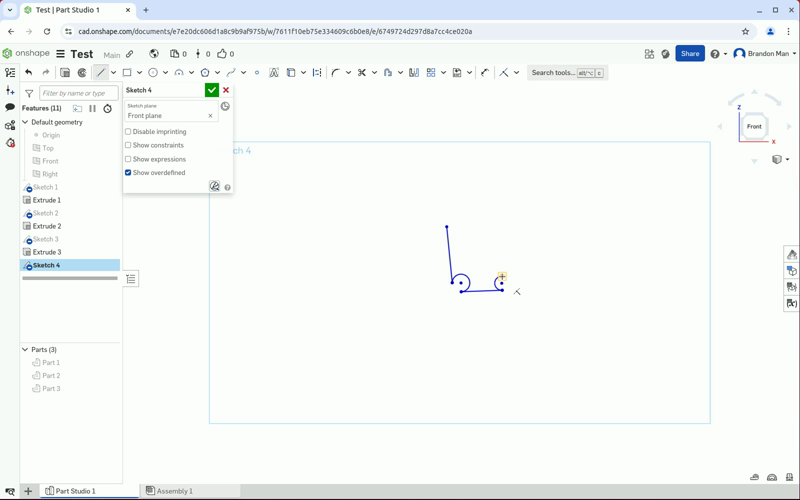
click(502, 276)
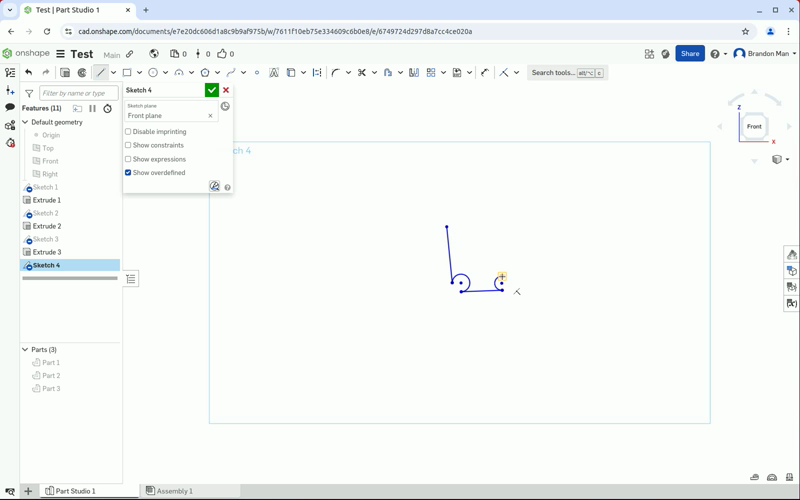
key_down(shift)
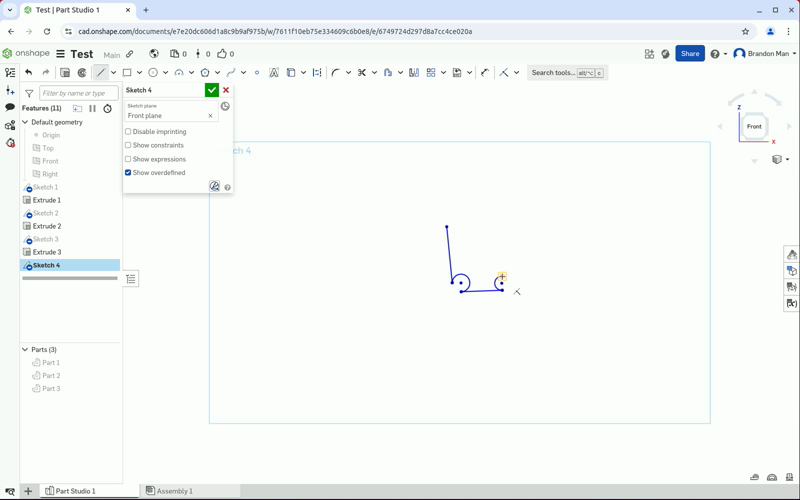
mouse_move(532, 276)
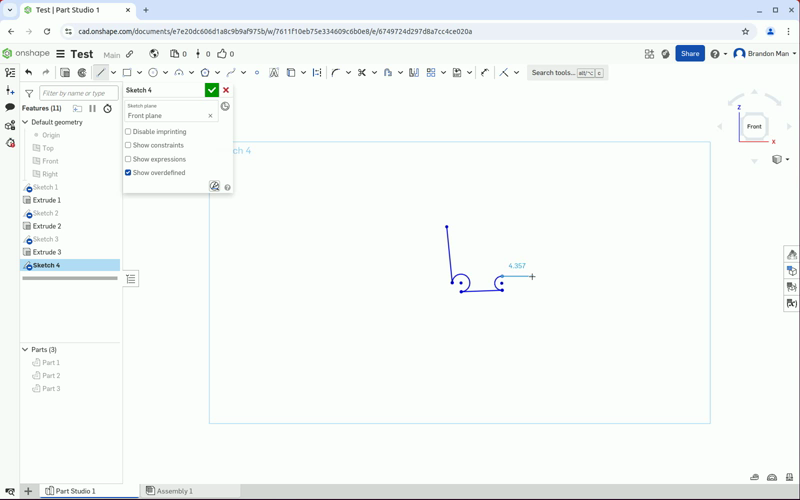
mouse_move(478, 275)
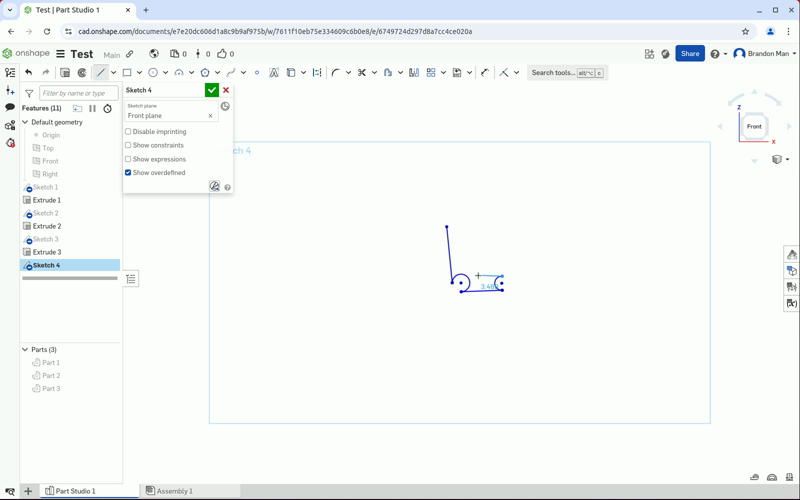
click(478, 275)
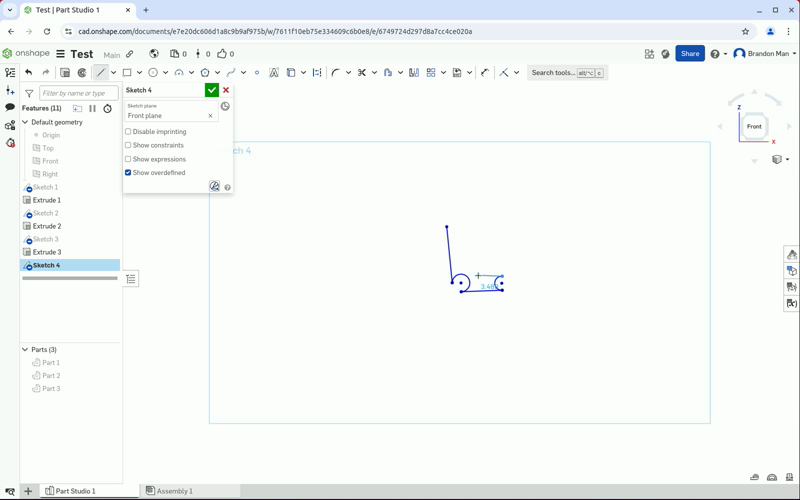
key_up(shift)
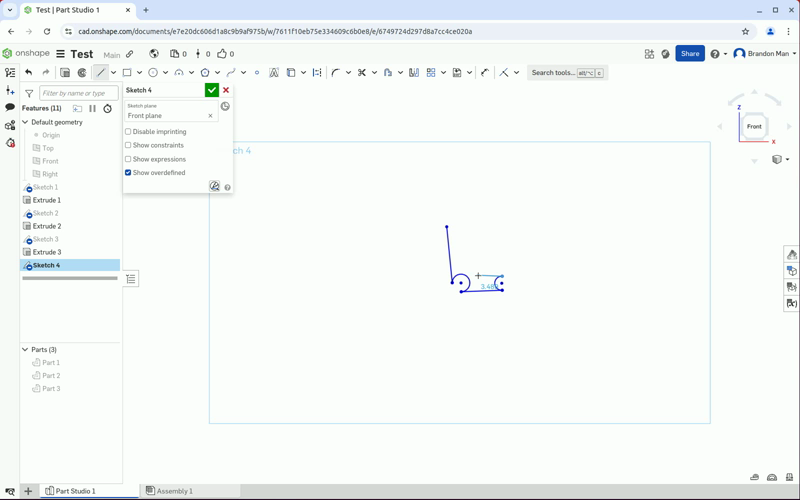
key(esc)
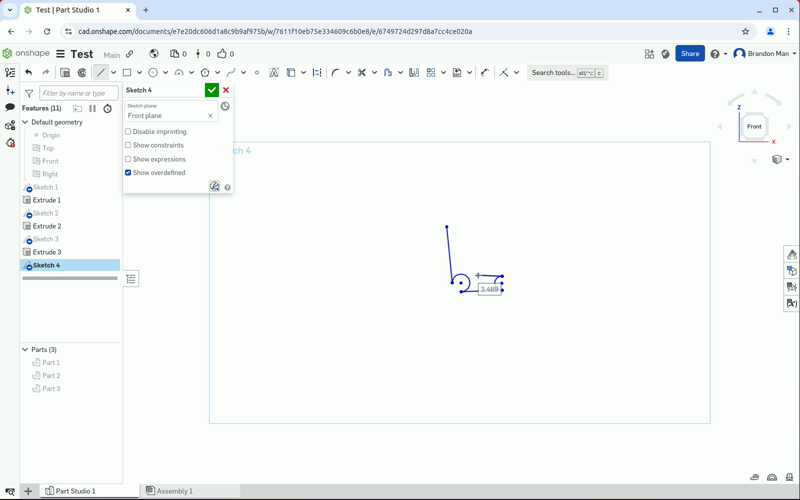
key(a)
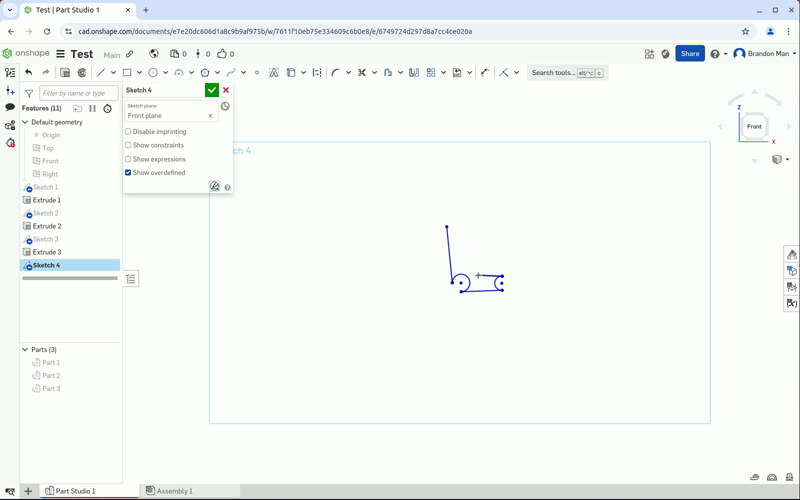
mouse_move(478, 275)
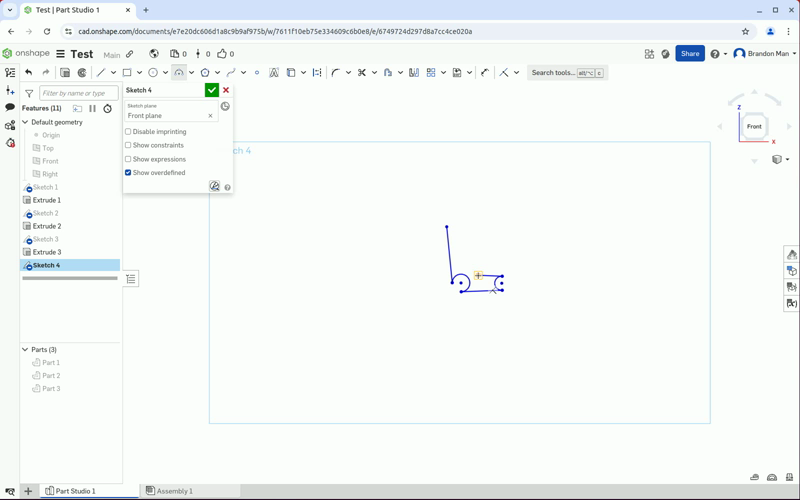
click(478, 275)
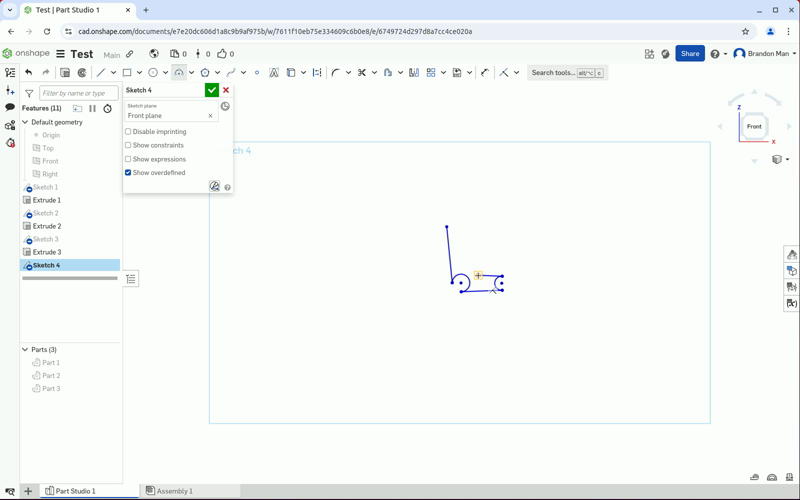
key_down(shift)
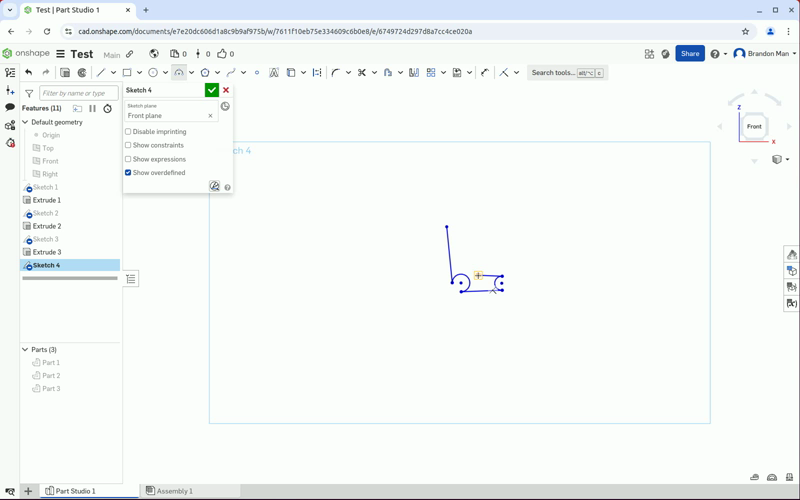
mouse_move(471, 267)
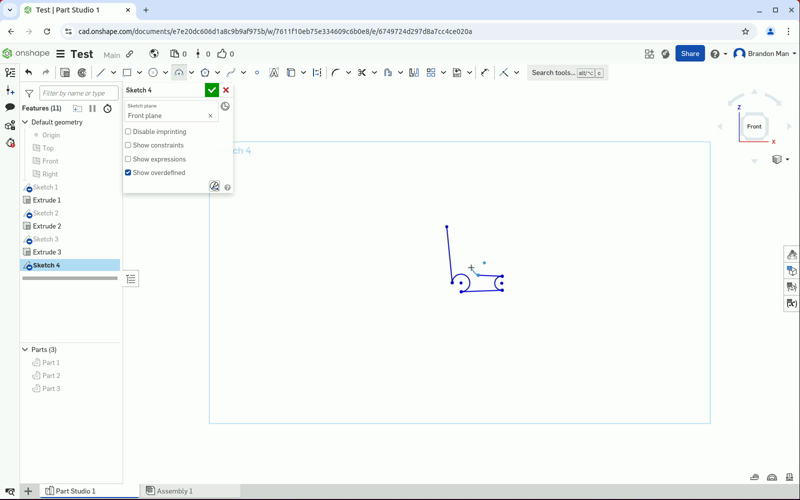
click(471, 267)
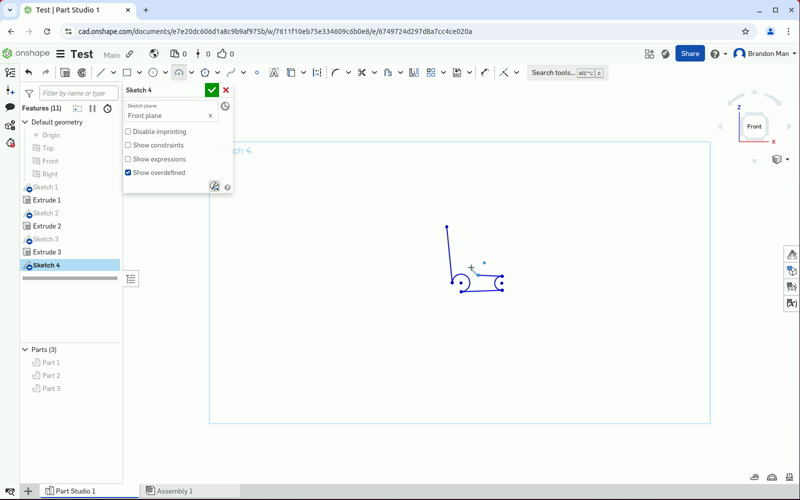
mouse_move(472, 272)
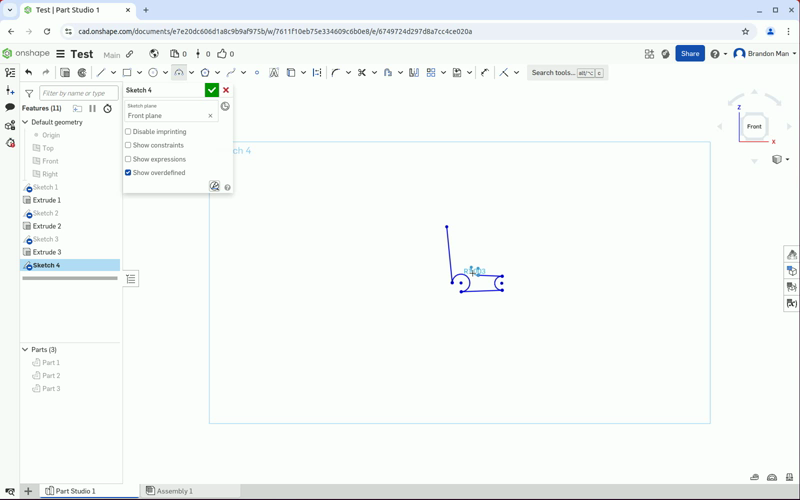
click(472, 272)
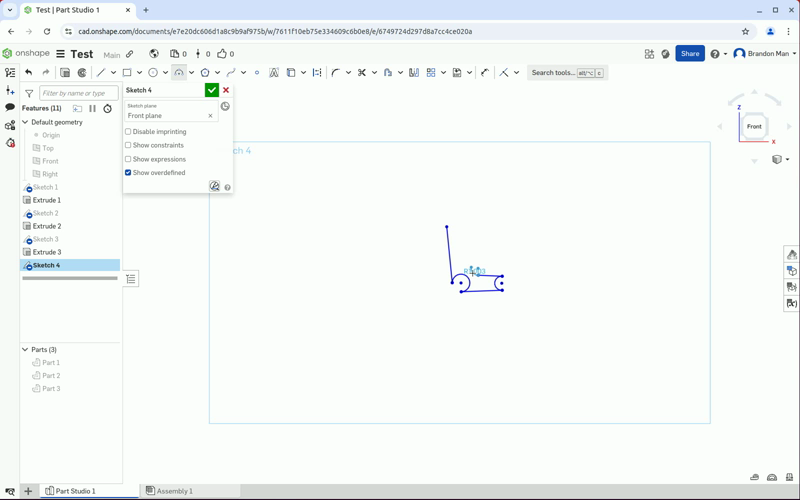
key_up(shift)
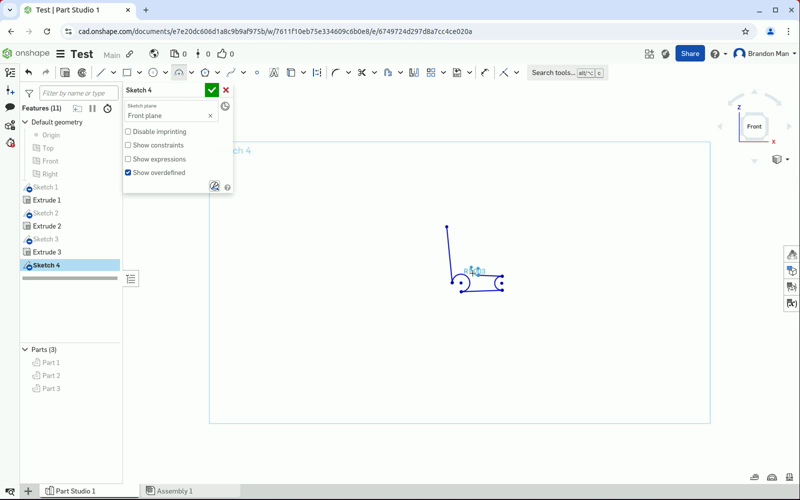
key(esc)
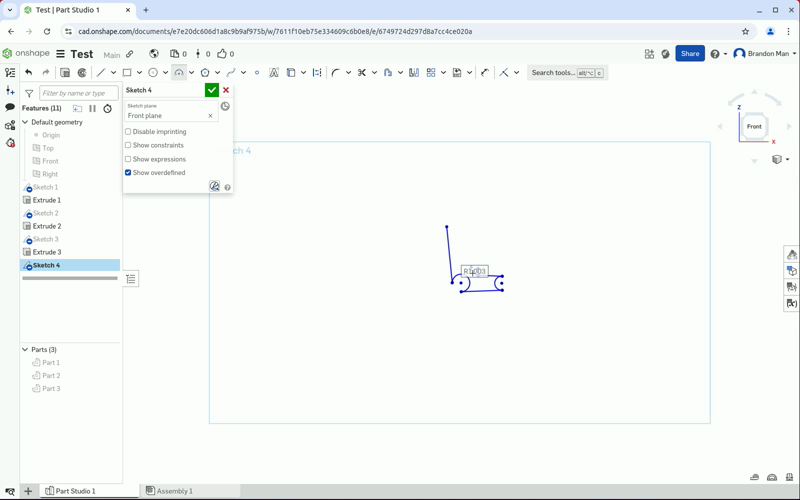
key(l)
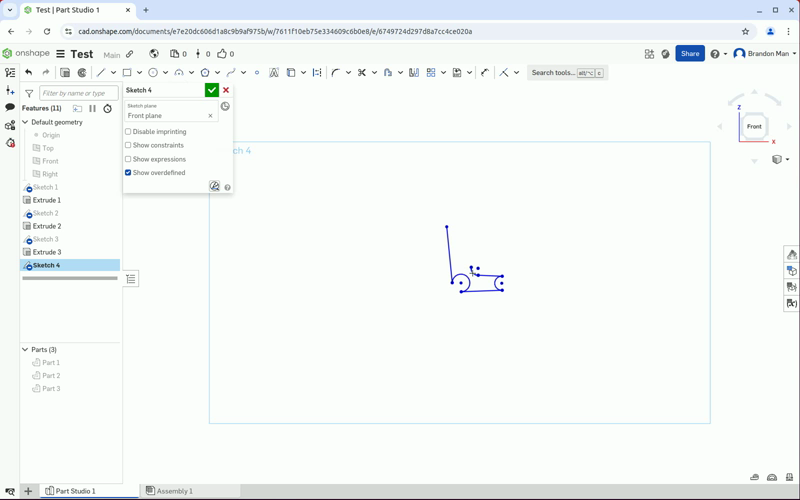
mouse_move(471, 267)
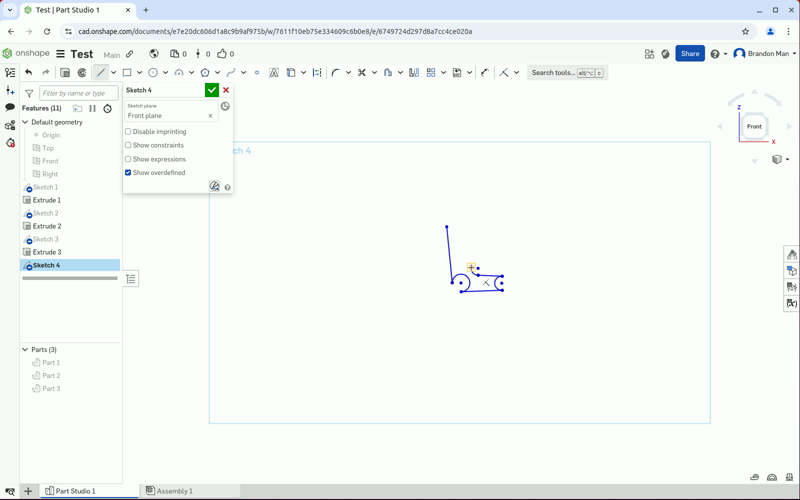
click(471, 267)
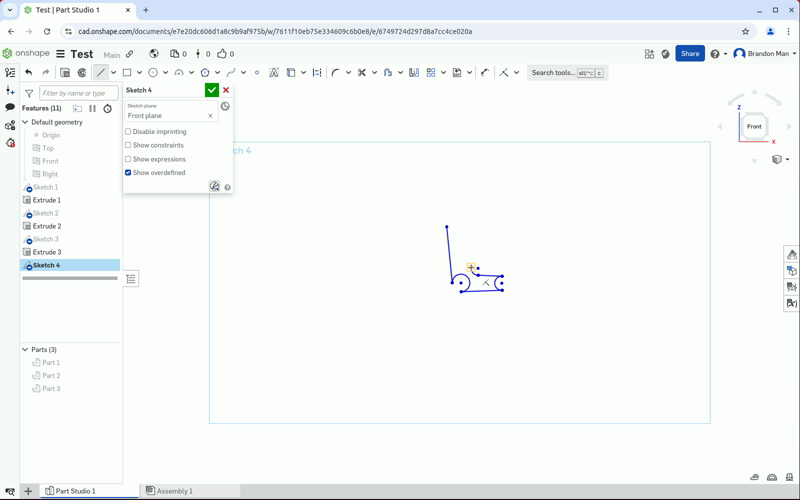
key_down(shift)
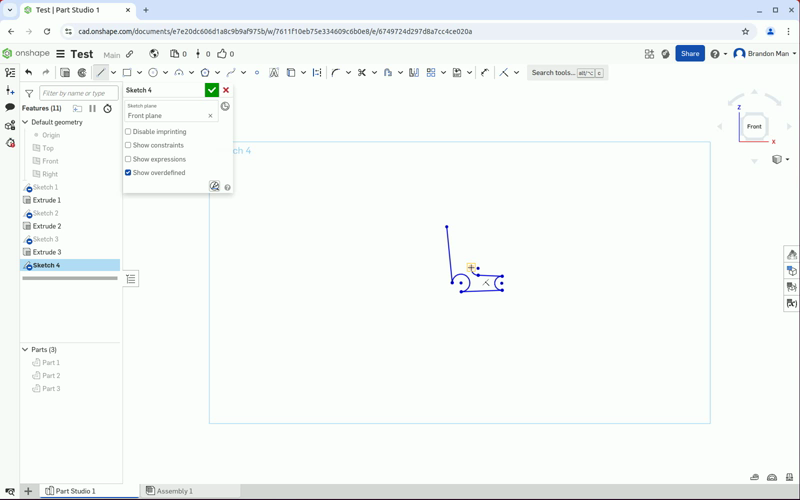
mouse_move(501, 267)
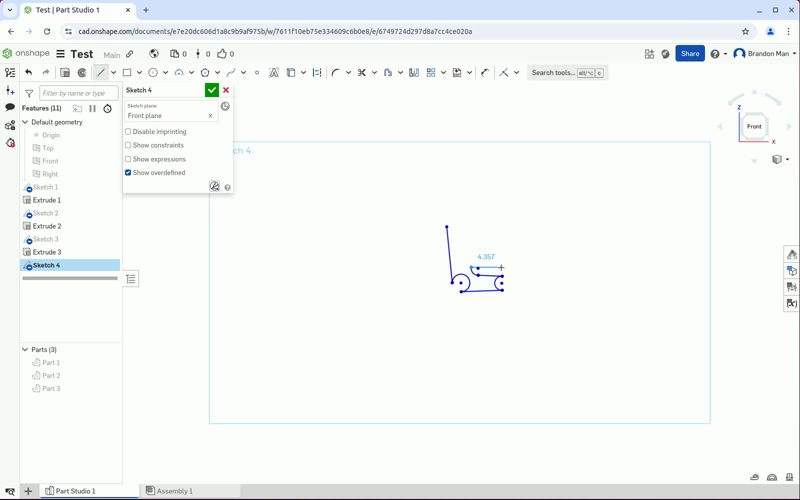
mouse_move(475, 226)
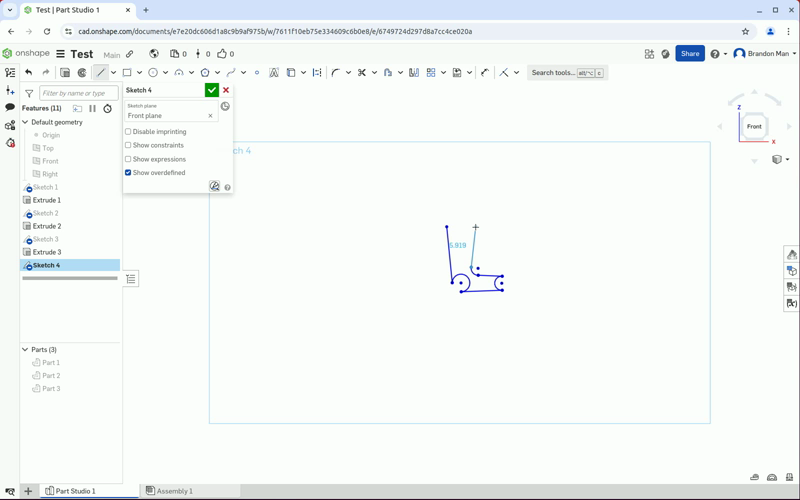
click(475, 226)
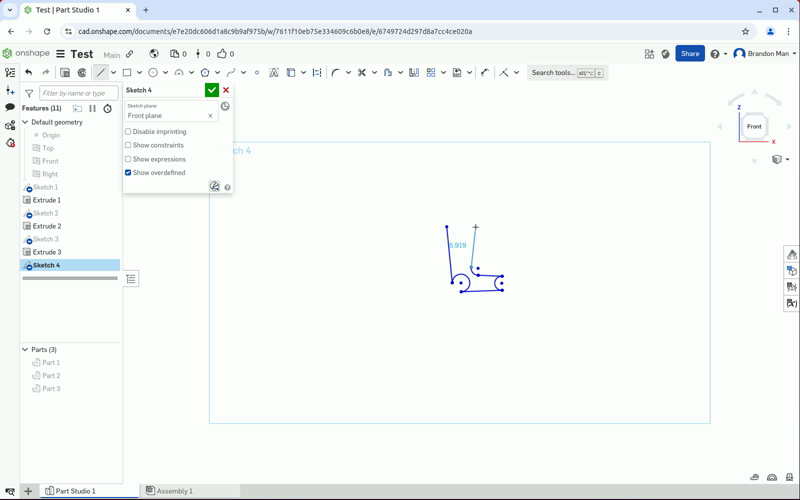
key_up(shift)
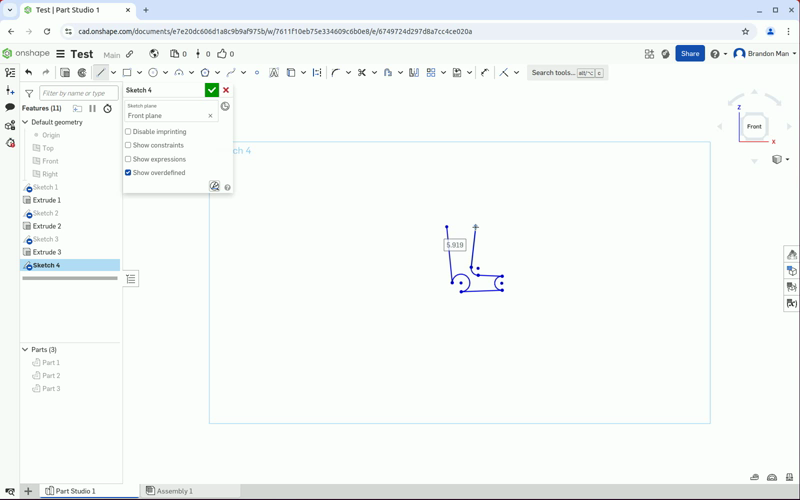
key(esc)
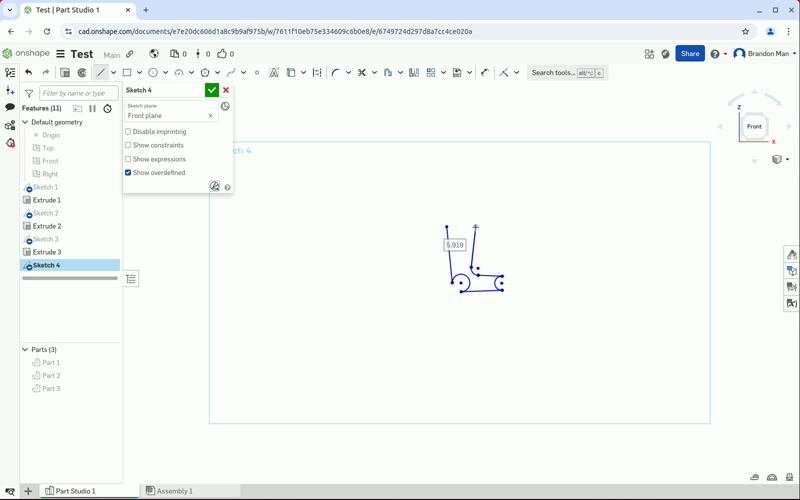
key(a)
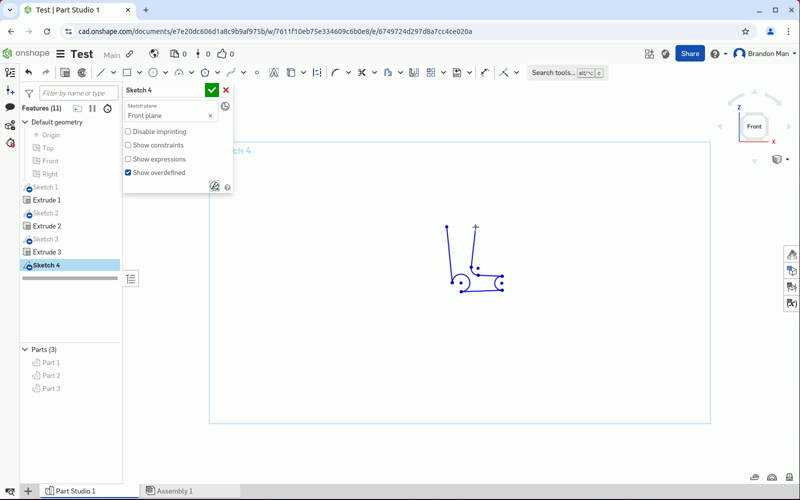
mouse_move(475, 226)
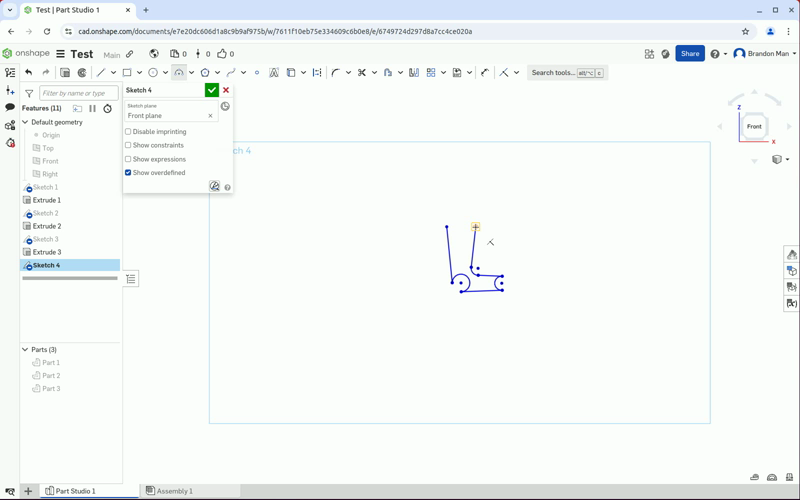
click(475, 226)
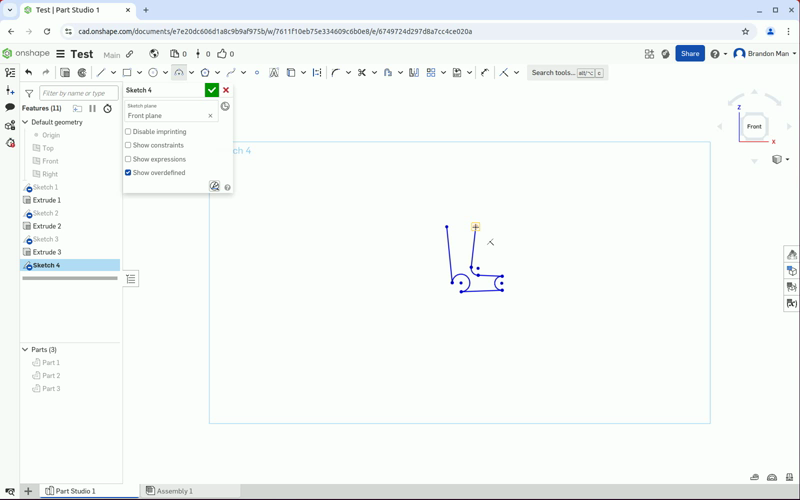
mouse_move(446, 226)
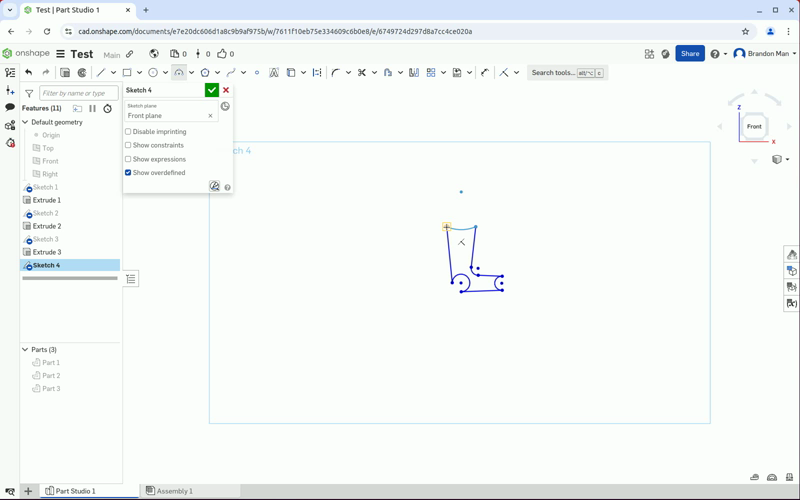
click(446, 226)
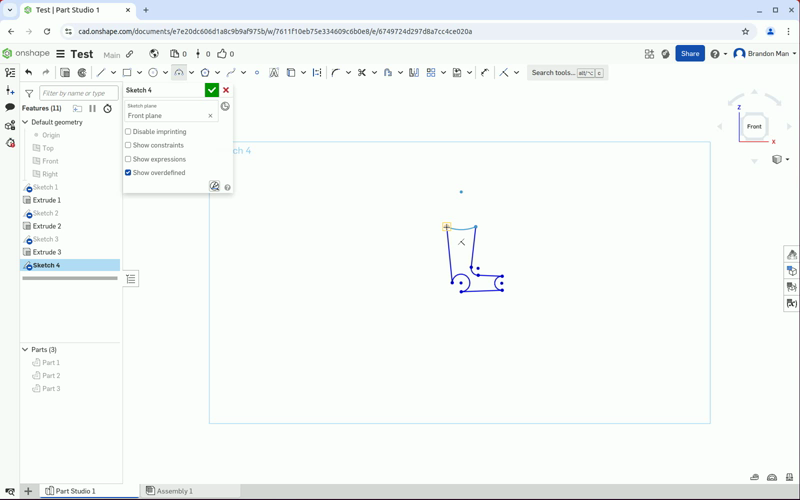
key_down(shift)
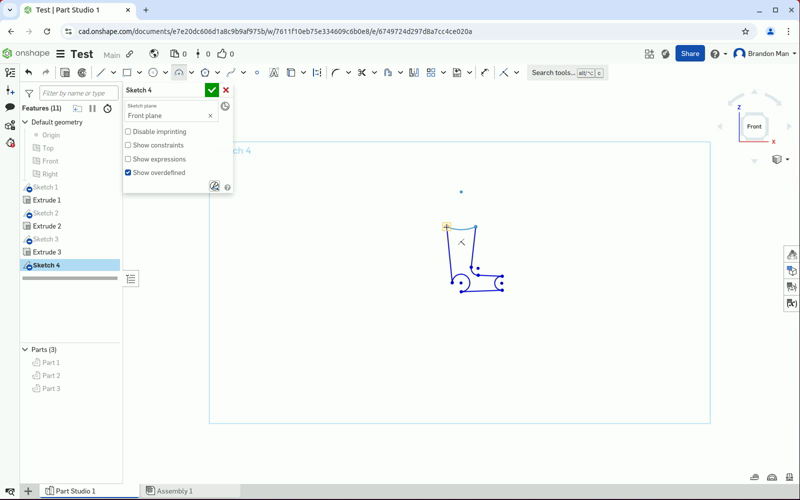
mouse_move(461, 239)
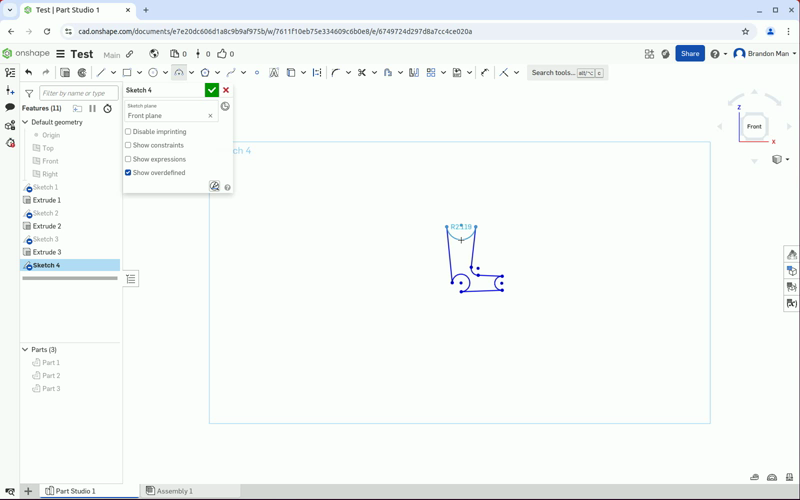
click(461, 239)
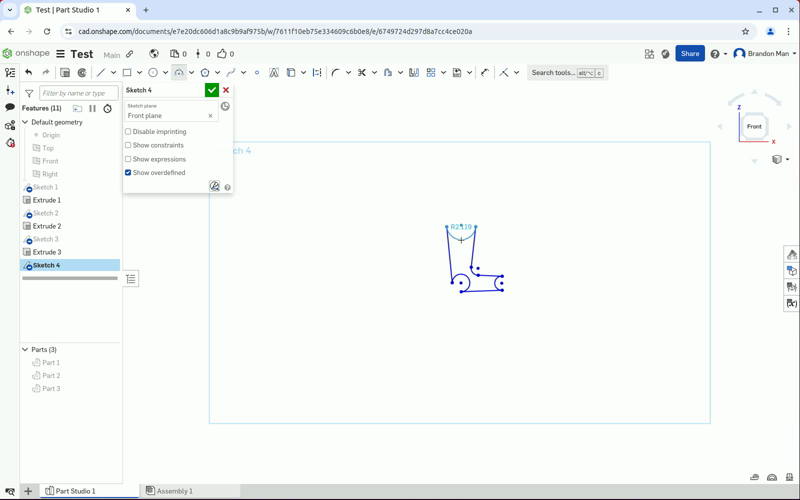
key_up(shift)
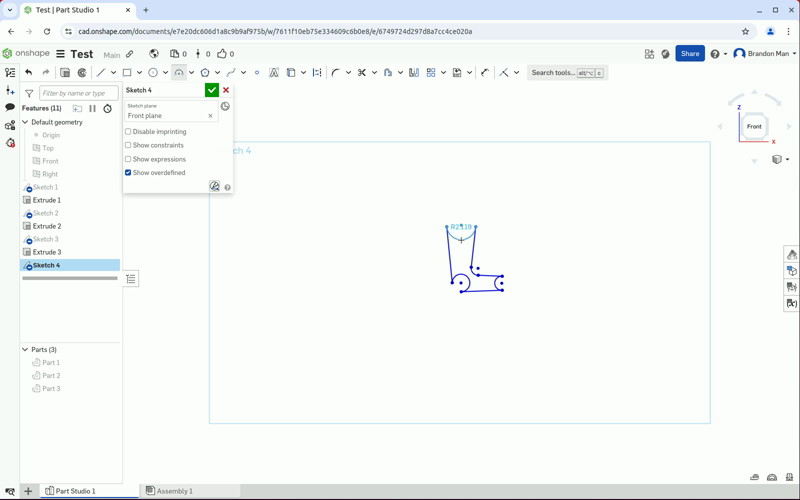
key(esc)
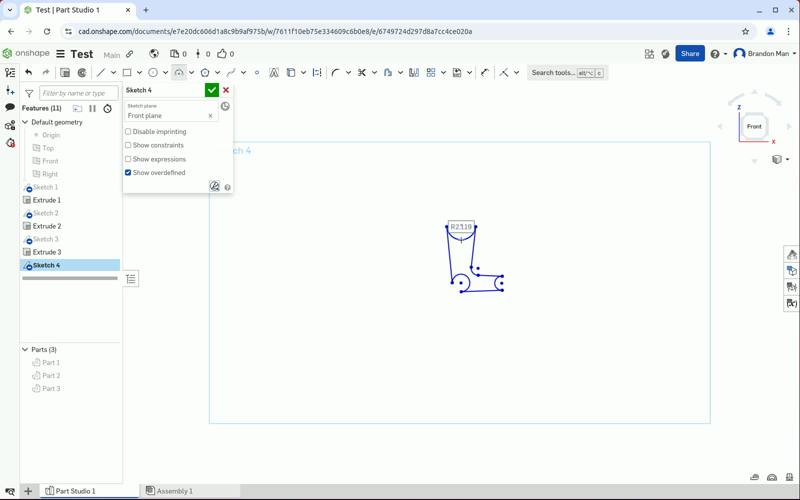
mouse_move(489, 278)
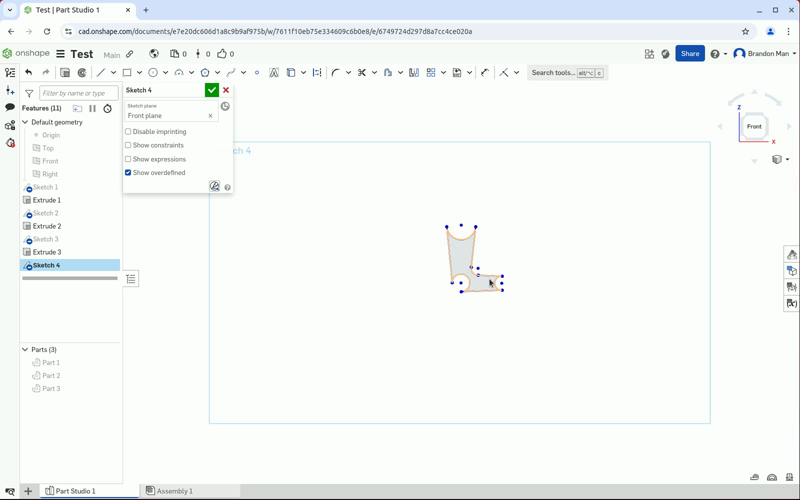
scroll(6)
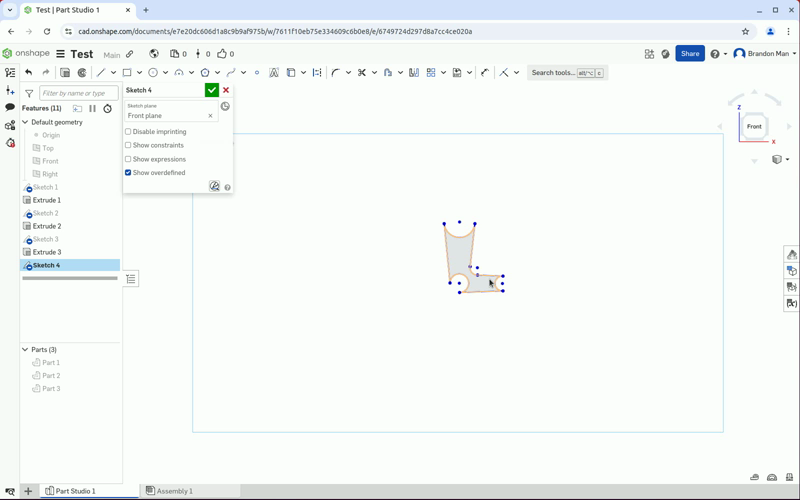
scroll(6)
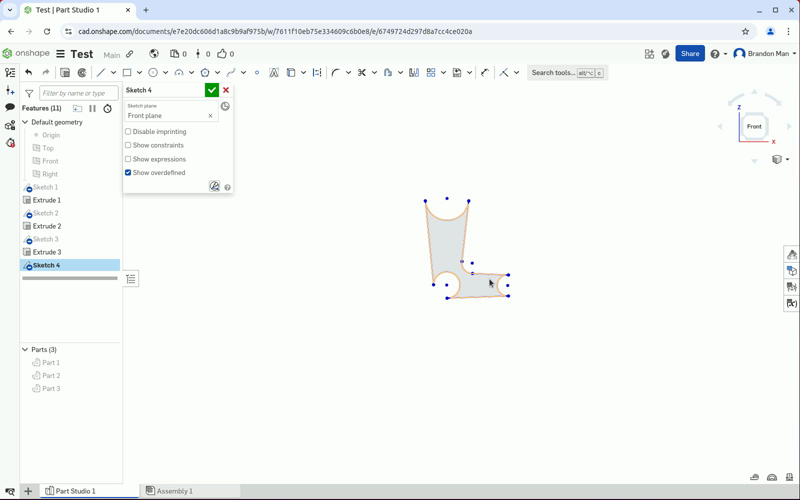
scroll(6)
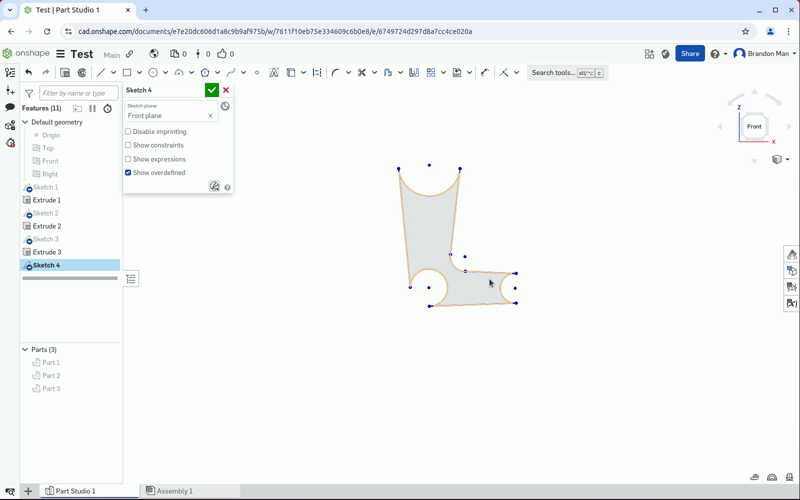
scroll(6)
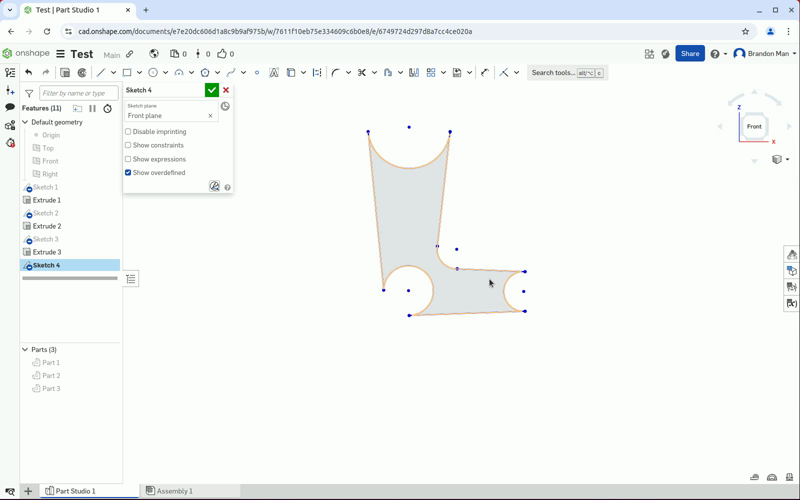
scroll(6)
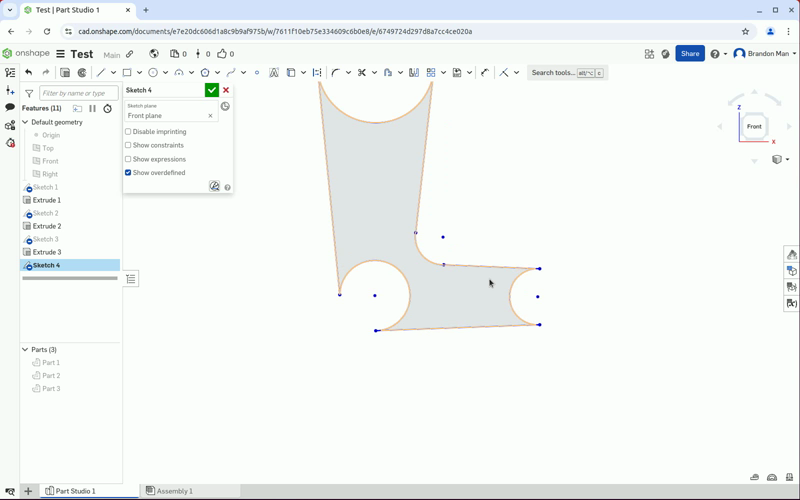
scroll(6)
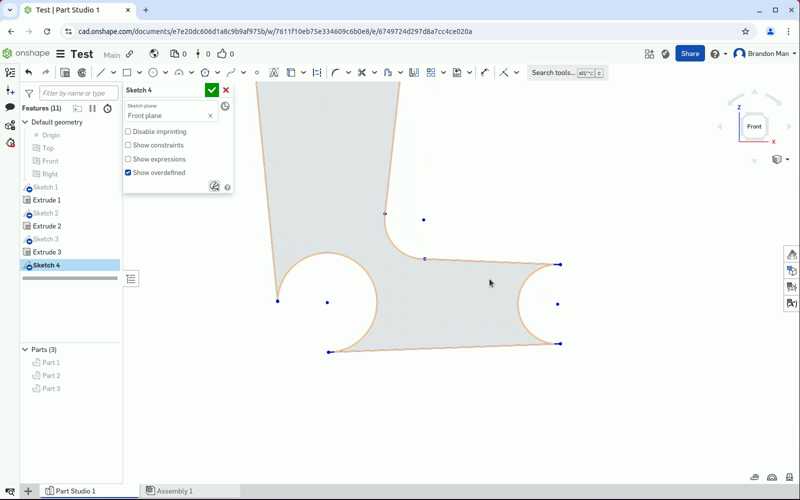
scroll(6)
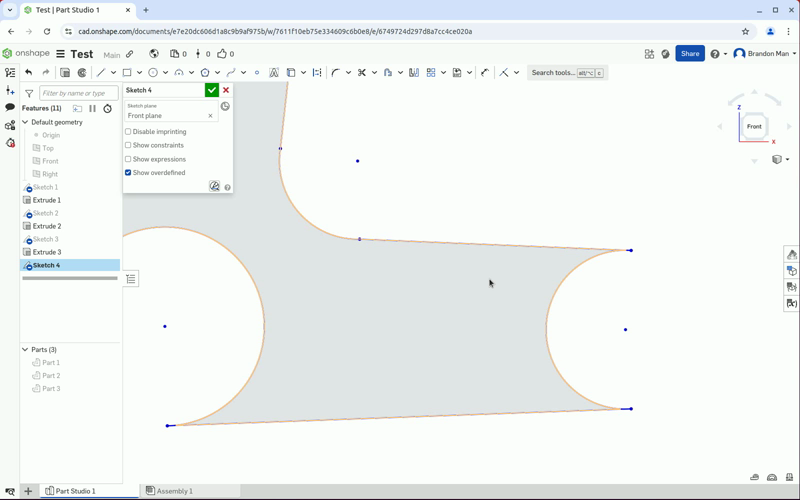
click(489, 278)
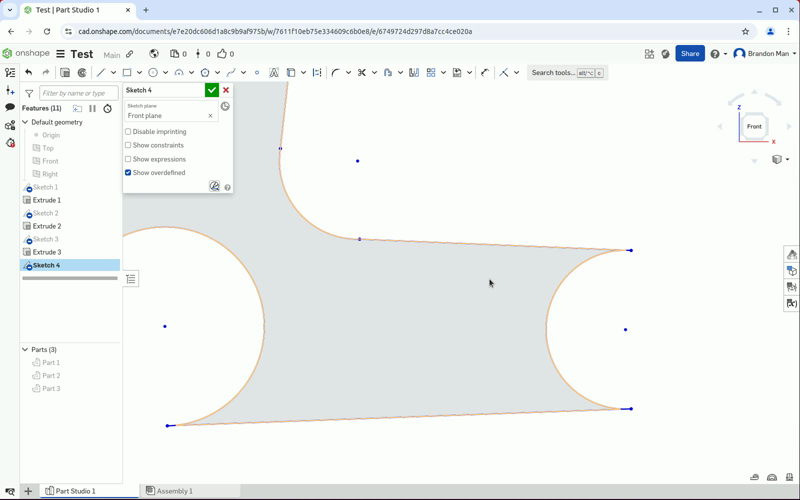
scroll(-6)
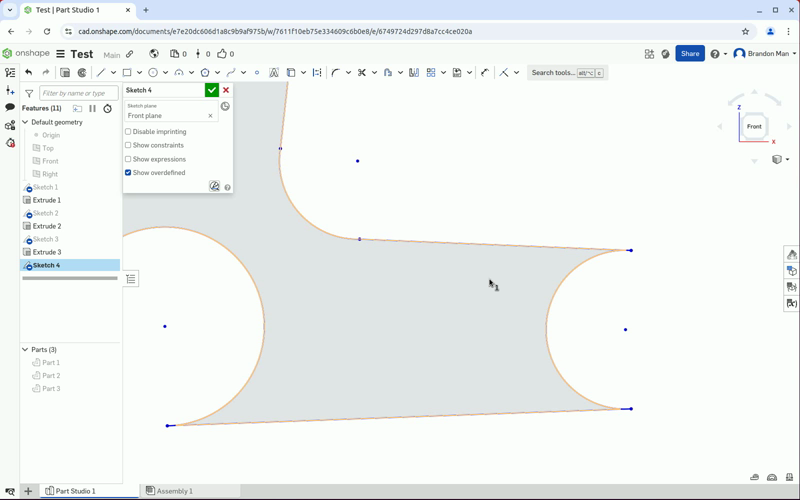
scroll(-6)
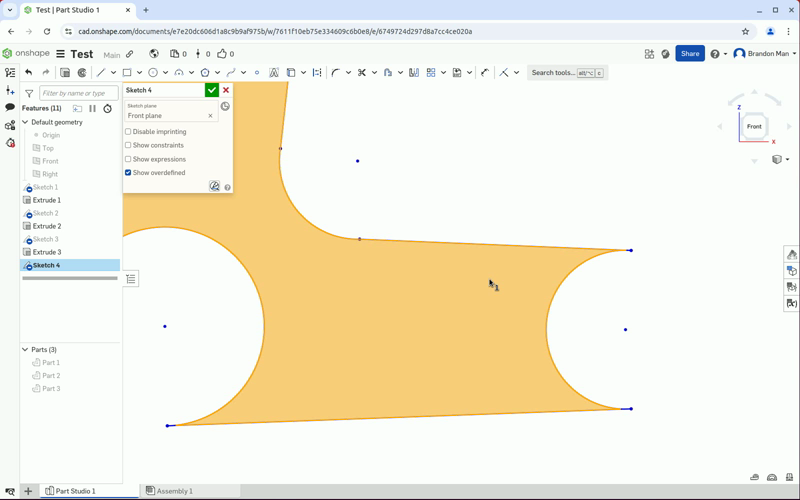
scroll(-6)
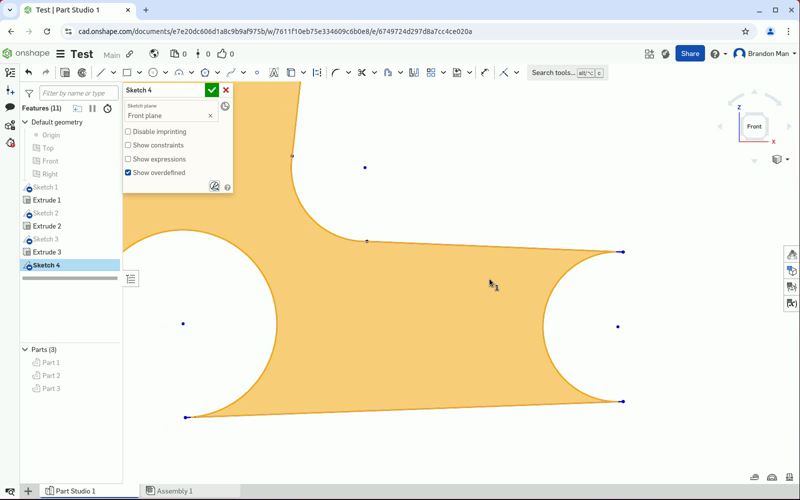
scroll(-6)
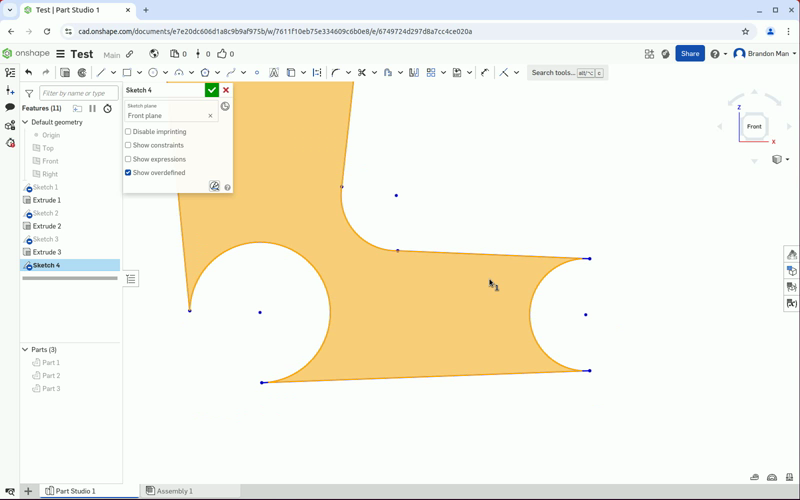
scroll(-6)
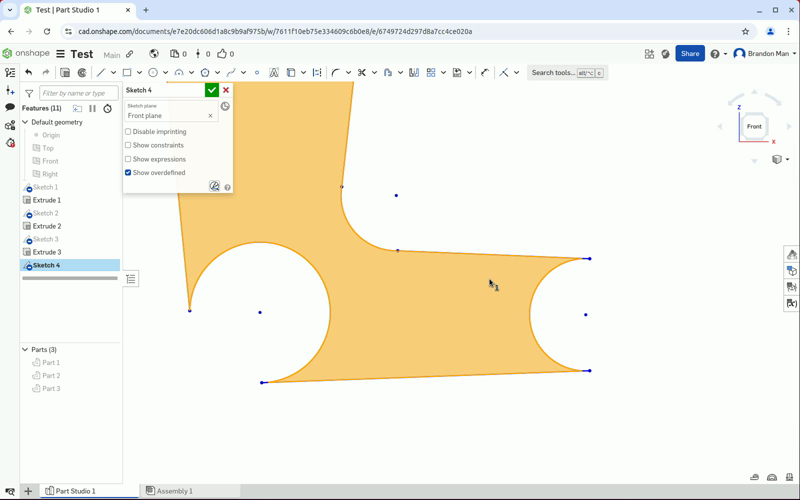
scroll(-6)
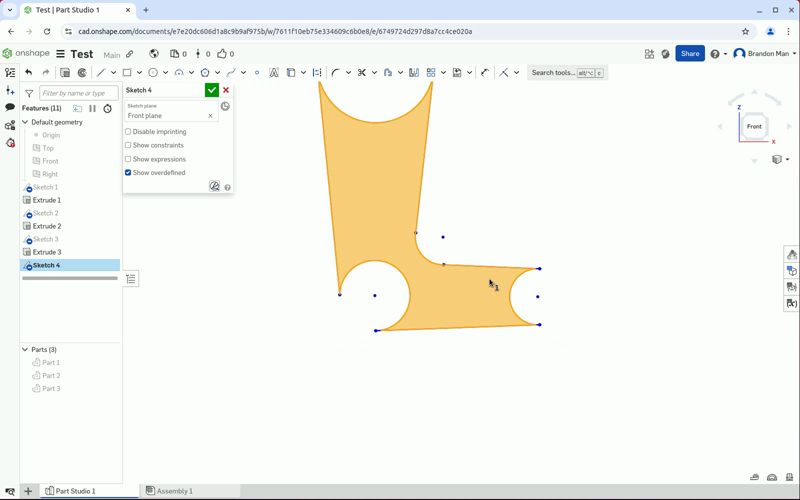
scroll(-6)
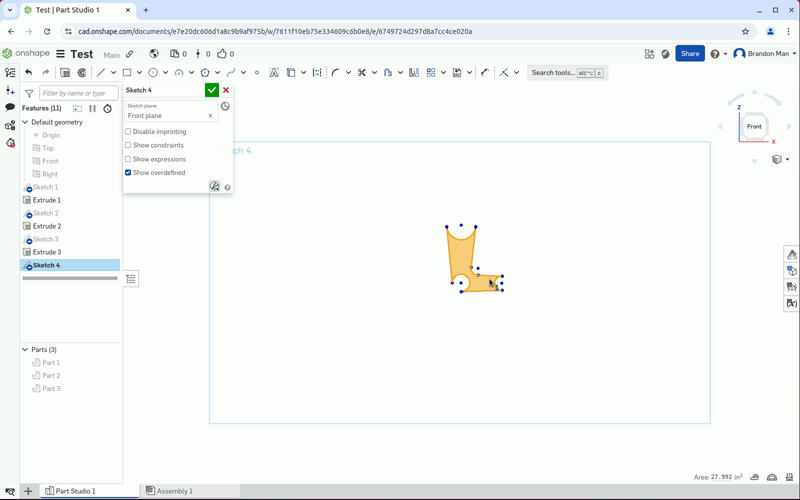
mouse_move(73, 352)
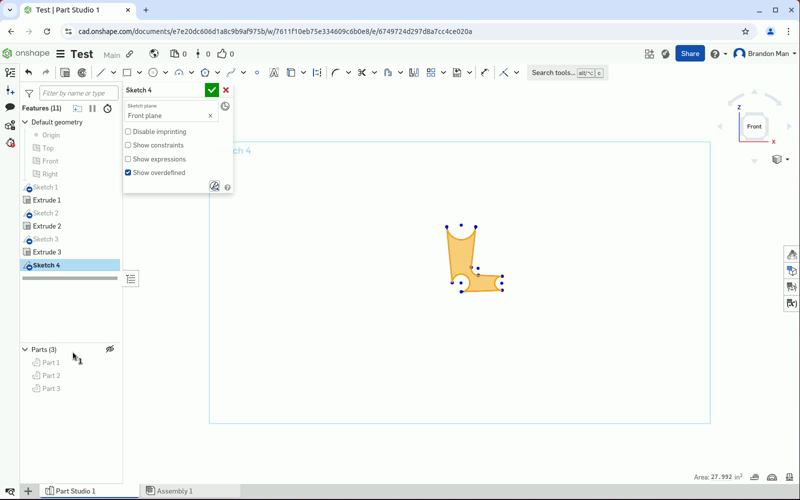
key(shift+y)
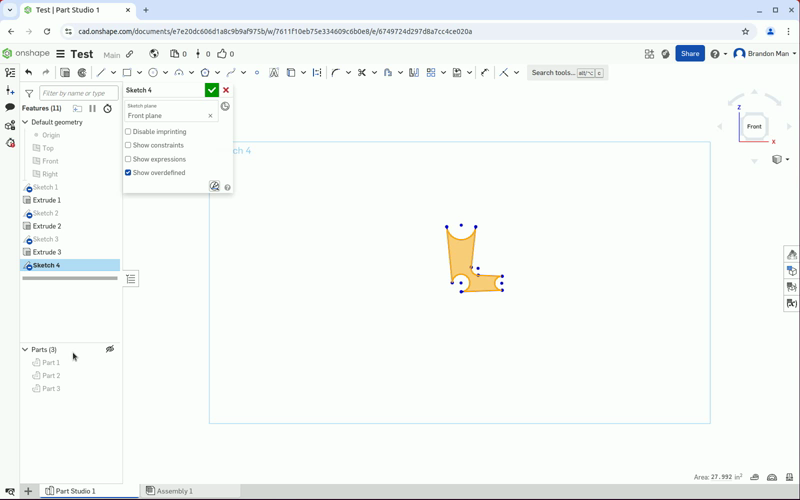
key(shift+e)
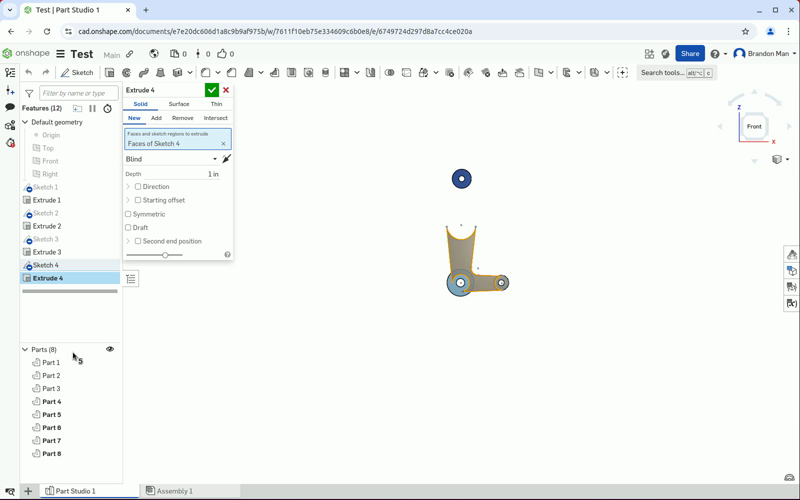
mouse_move(143, 106)
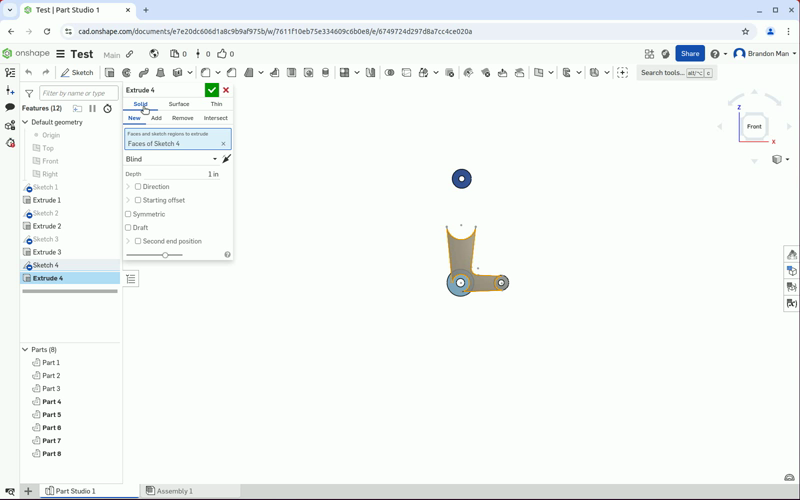
click(143, 106)
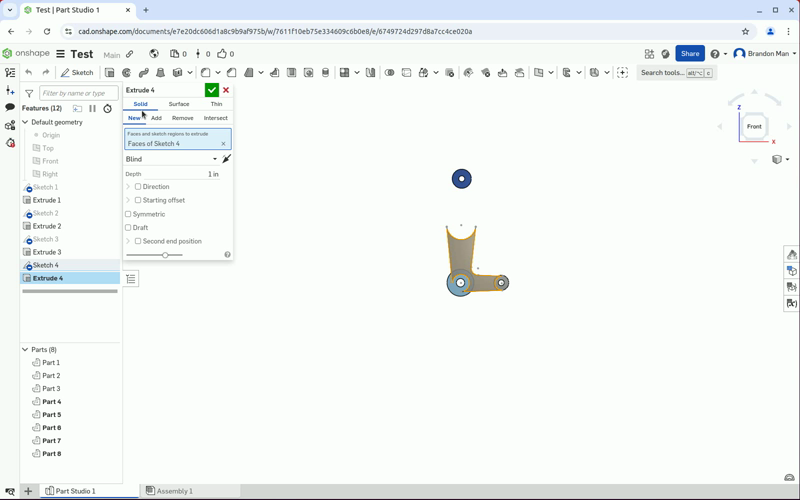
mouse_move(137, 120)
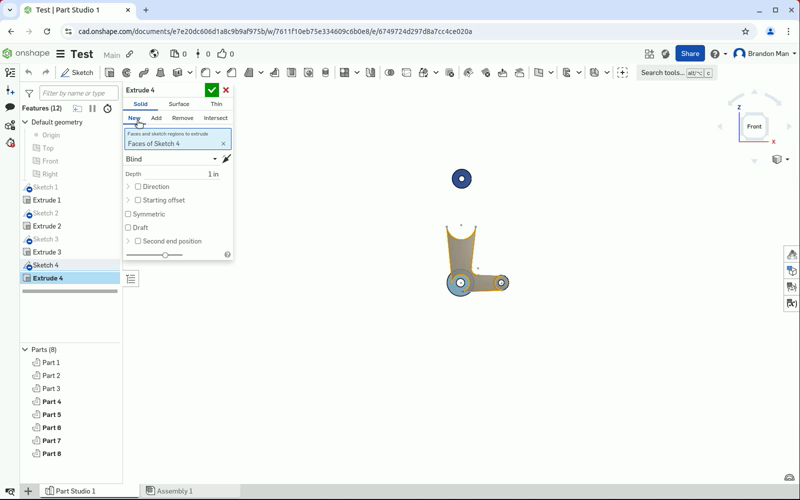
click(137, 120)
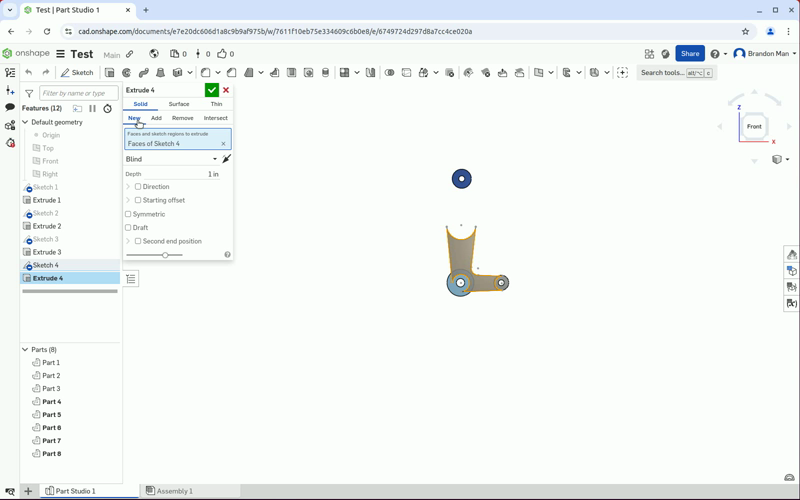
key(tab, 4)
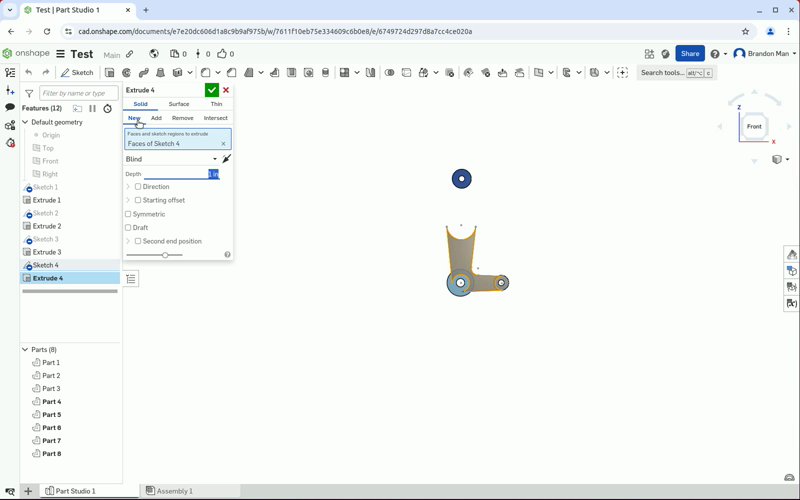
text(0.481)
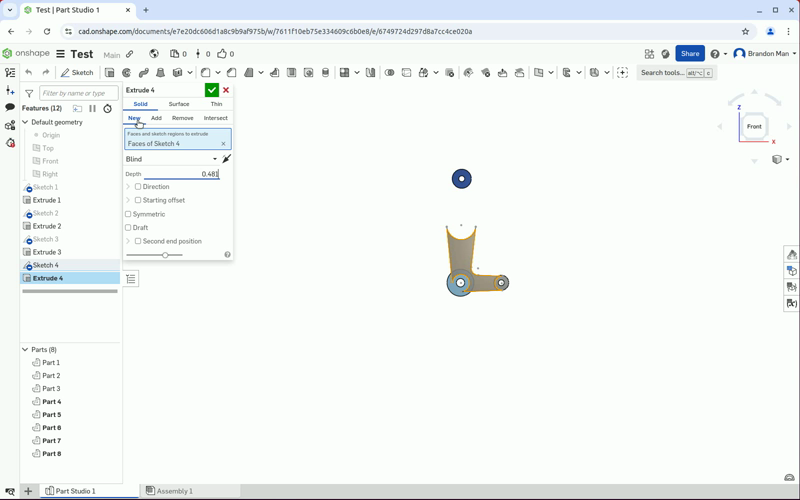
key(enter)
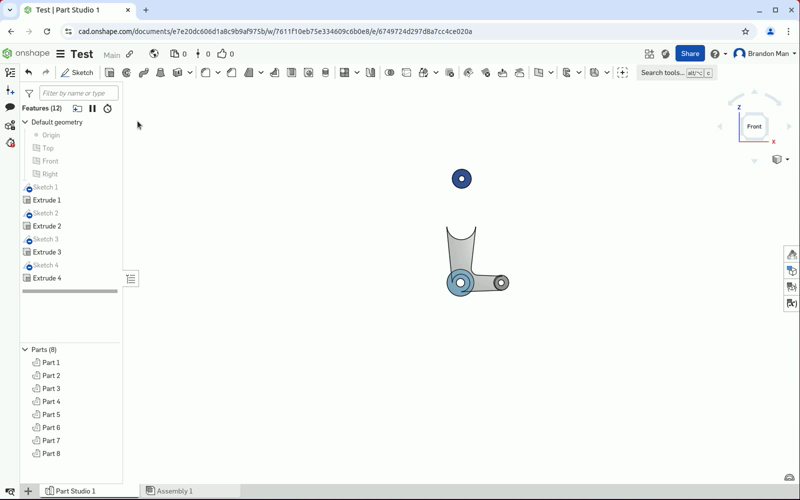
key(shift+h)
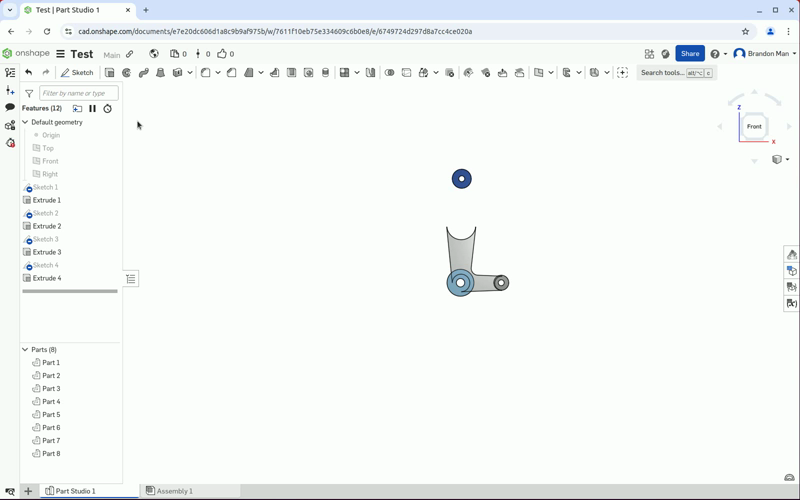
key(shift+h)
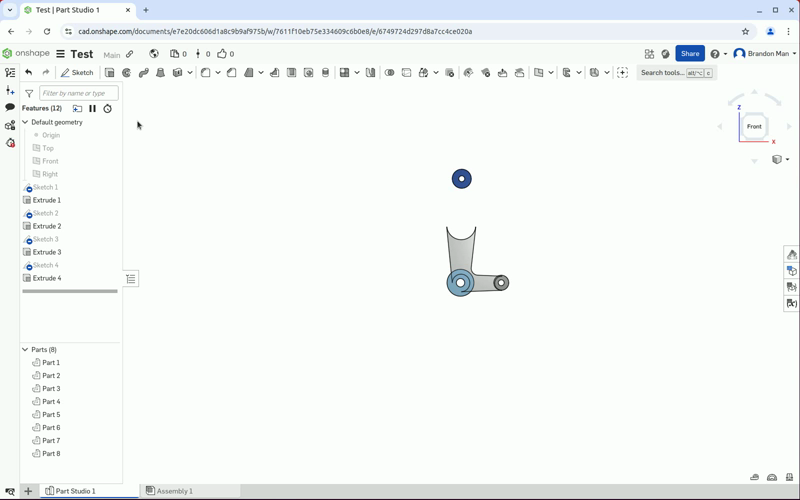
mouse_move(73, 189)
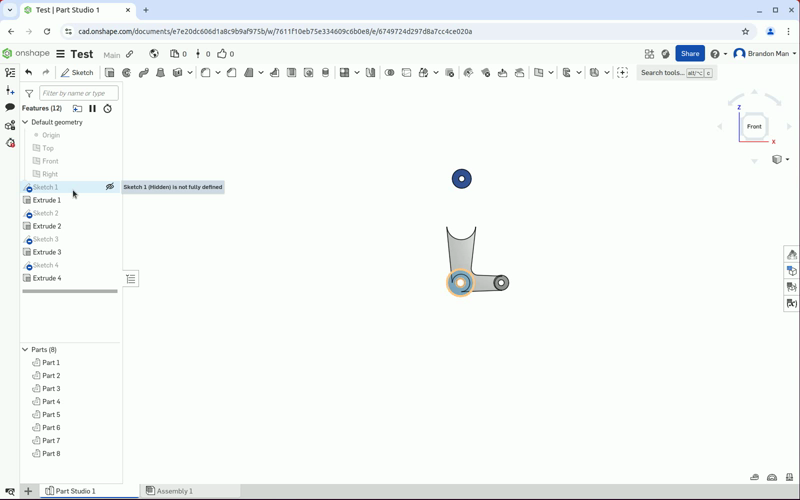
click(73, 189)
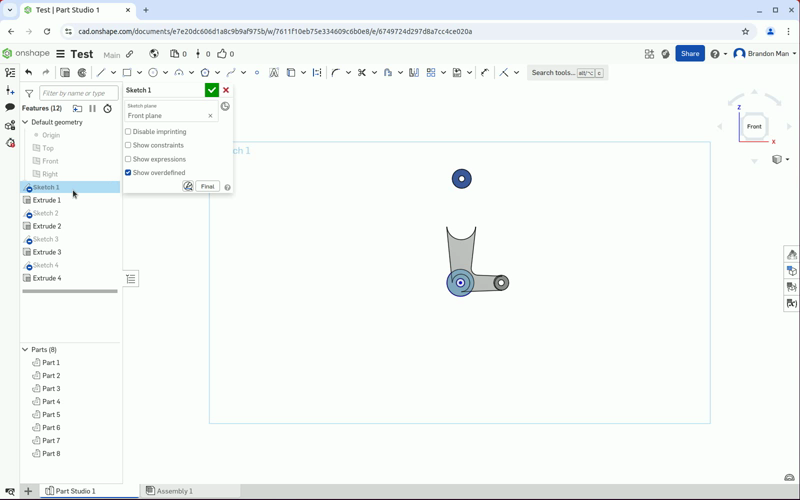
mouse_move(229, 92)
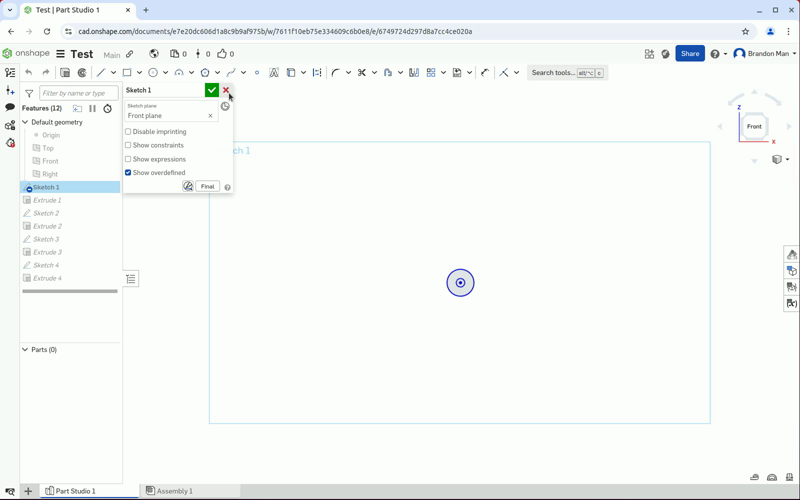
click(229, 92)
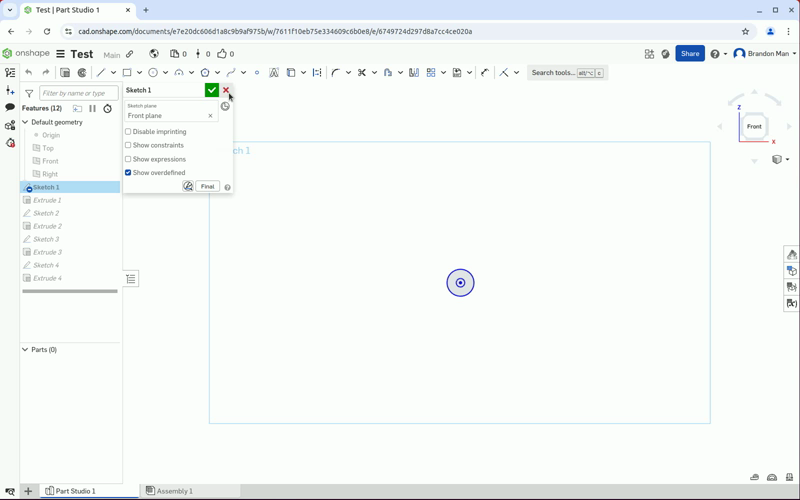
key(shift+s)
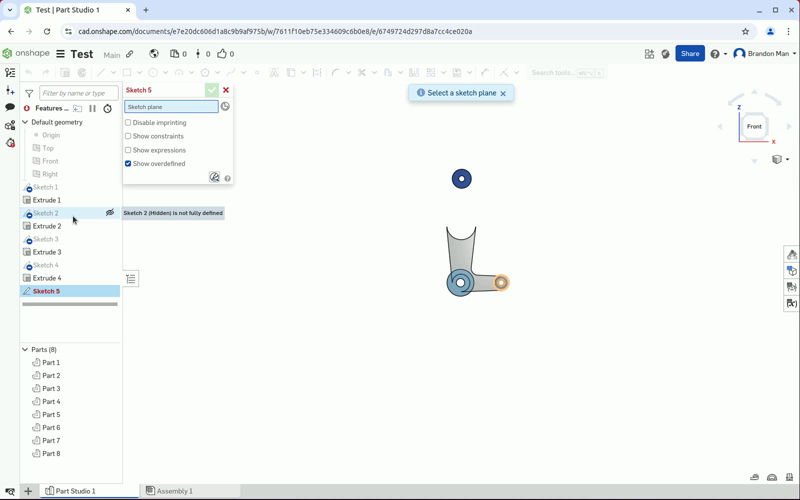
scroll(3)
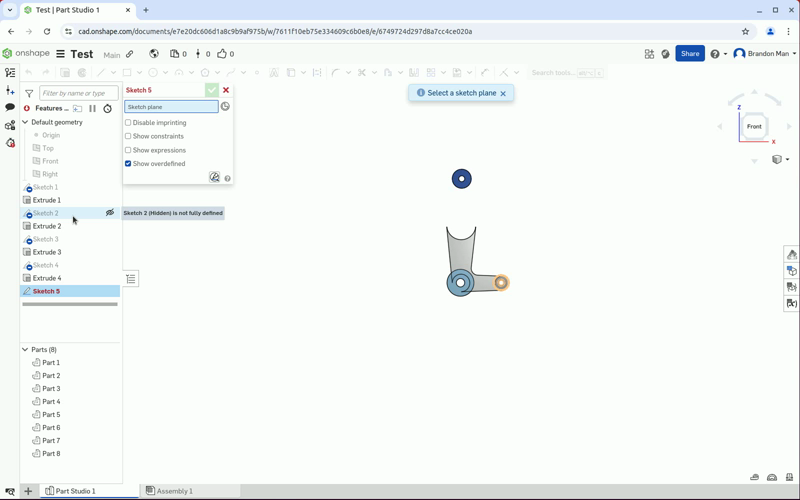
mouse_move(73, 163)
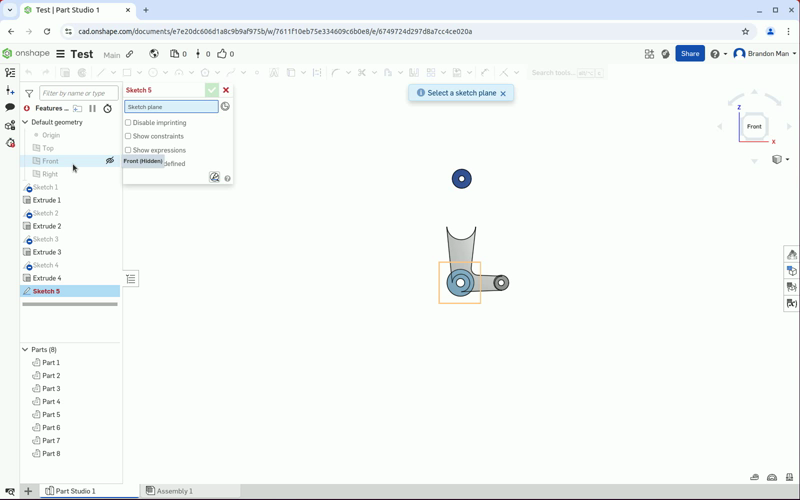
click(73, 163)
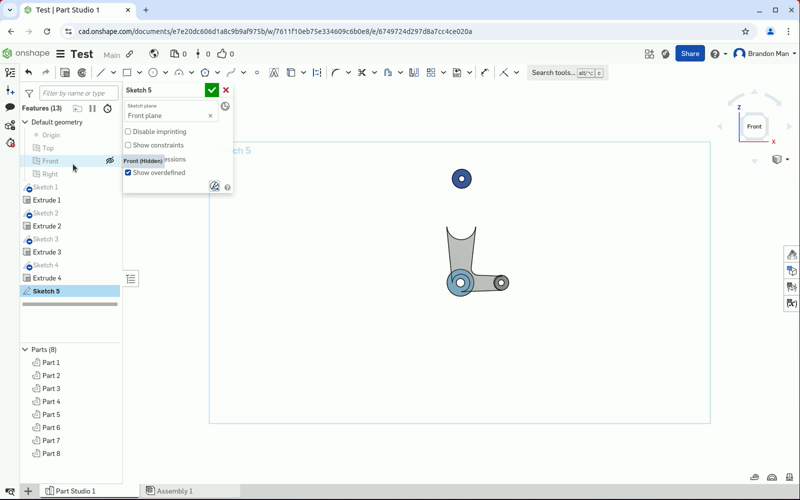
mouse_move(73, 352)
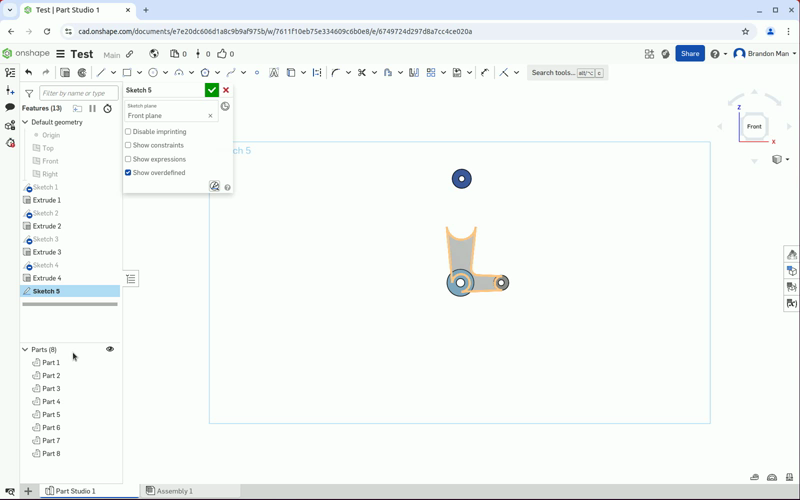
key(y)
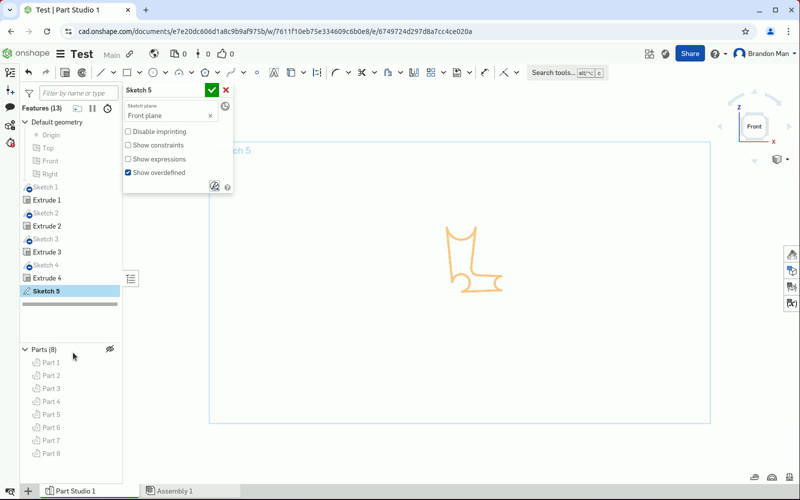
key(c)
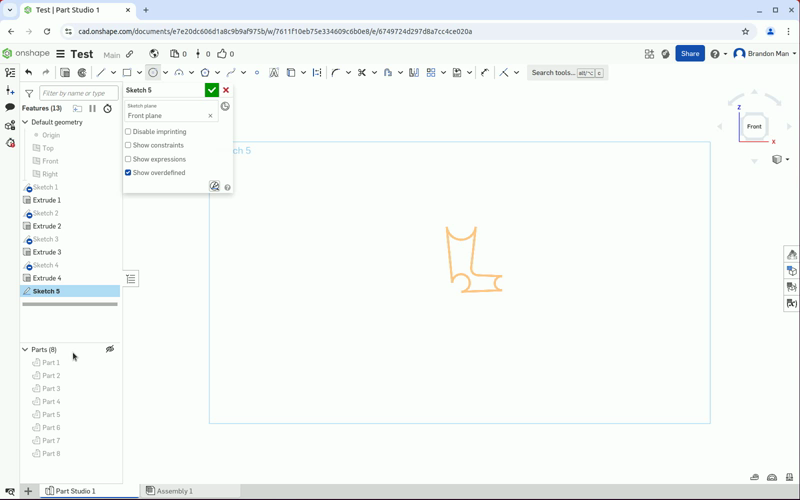
key_down(shift)
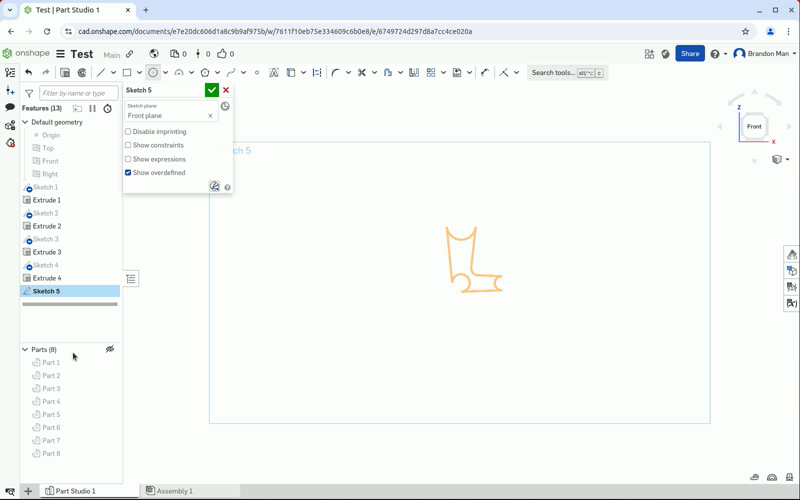
mouse_move(461, 225)
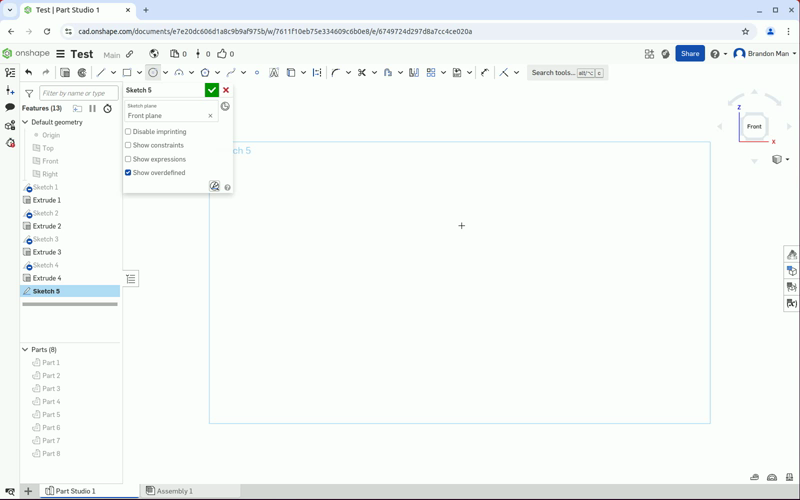
click(461, 225)
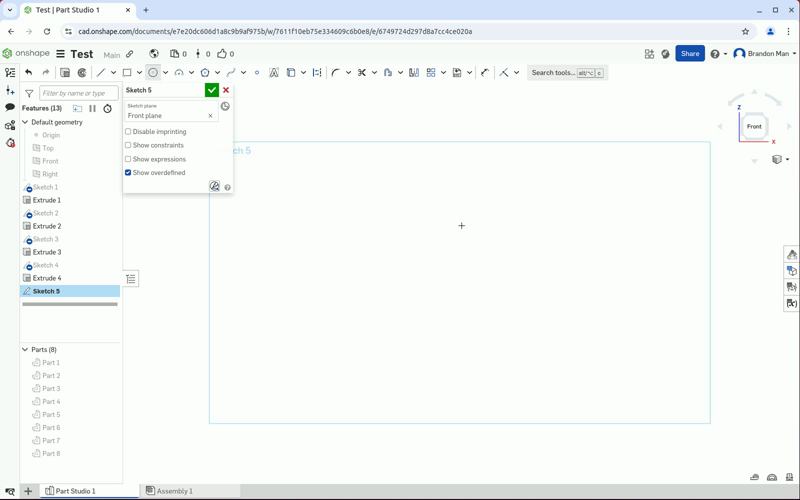
key_up(shift)
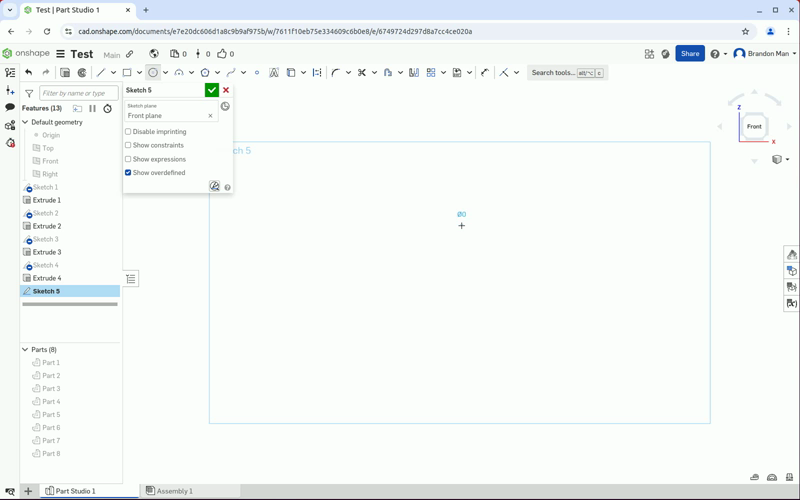
mouse_move(477, 225)
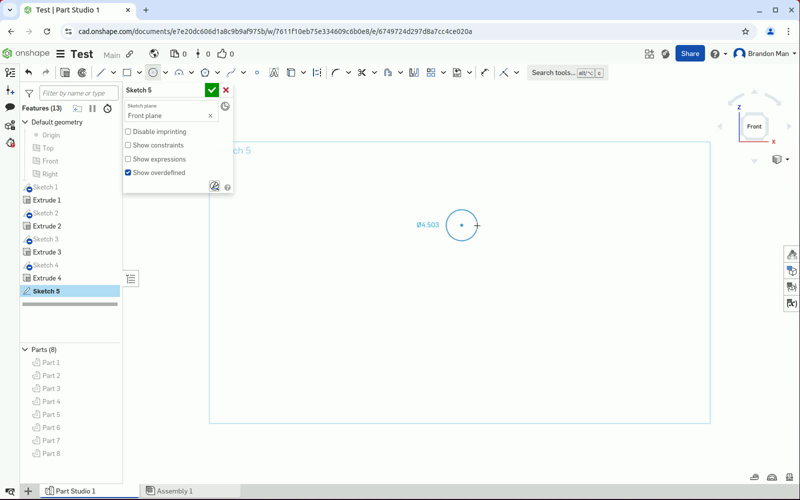
click(477, 225)
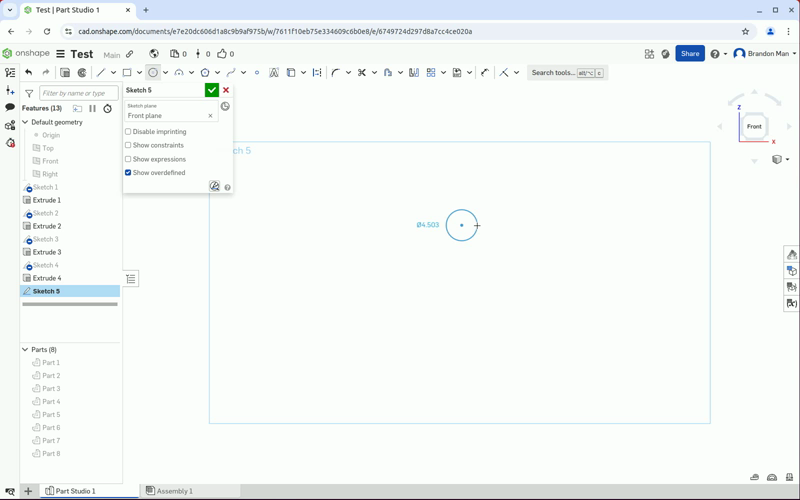
key(esc)
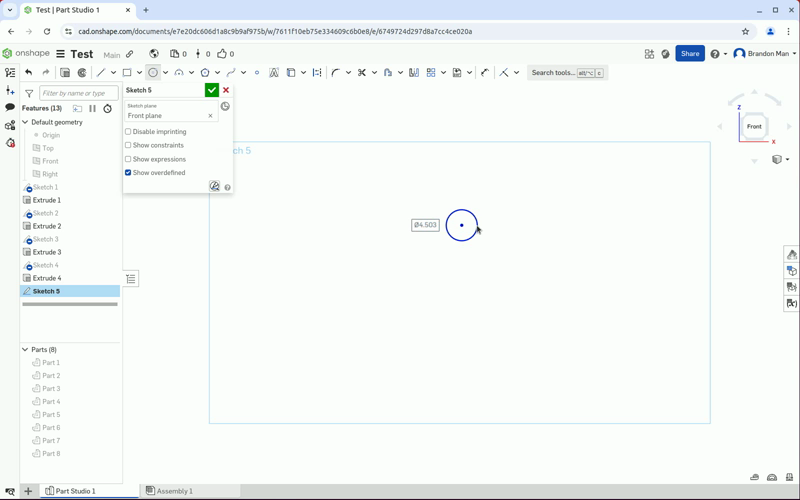
key(c)
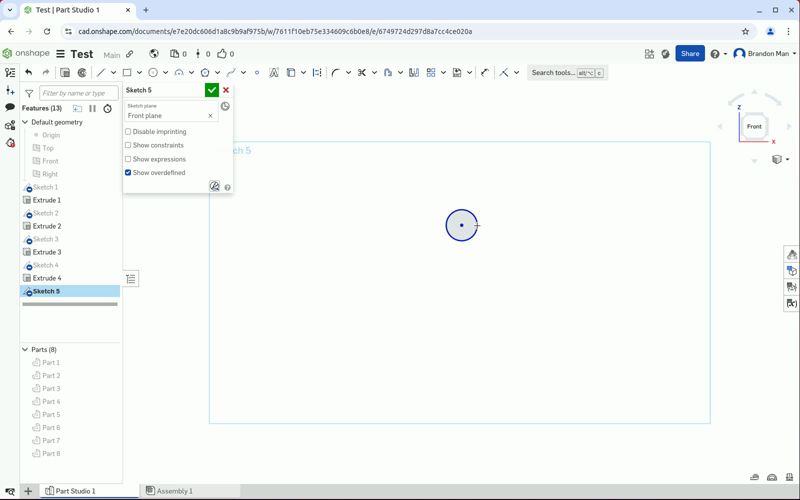
key_down(shift)
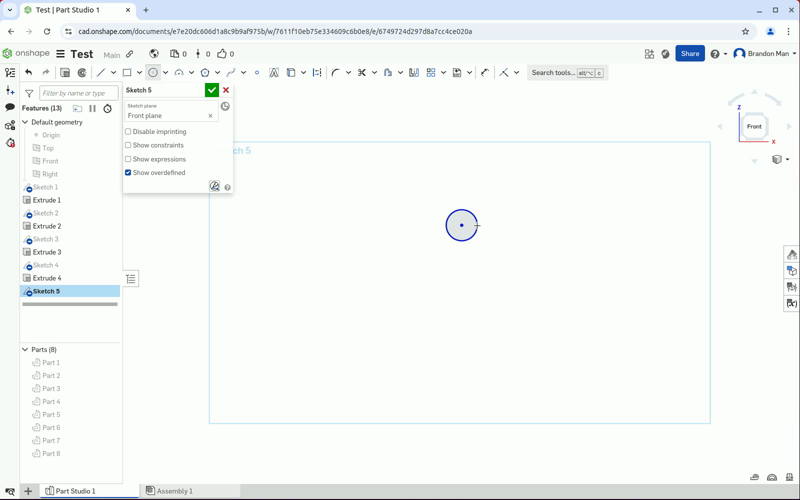
mouse_move(461, 225)
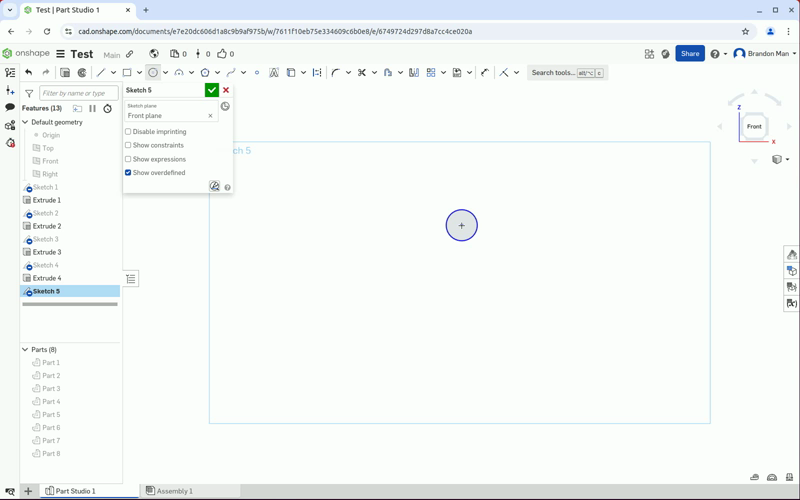
click(461, 225)
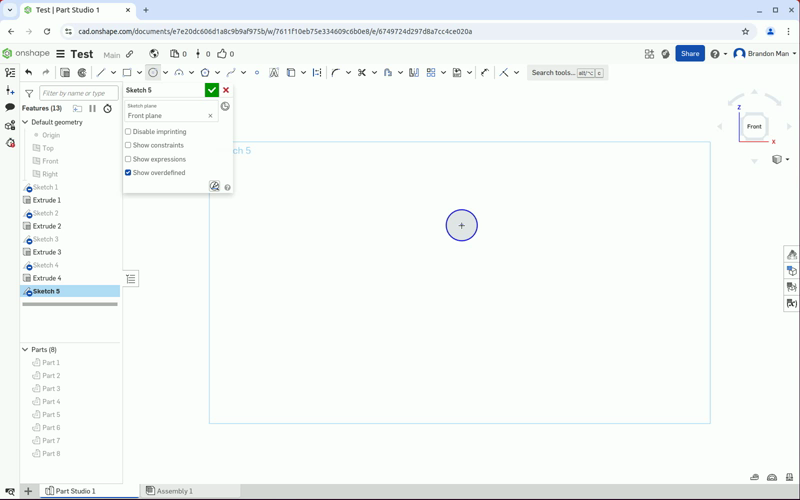
key_up(shift)
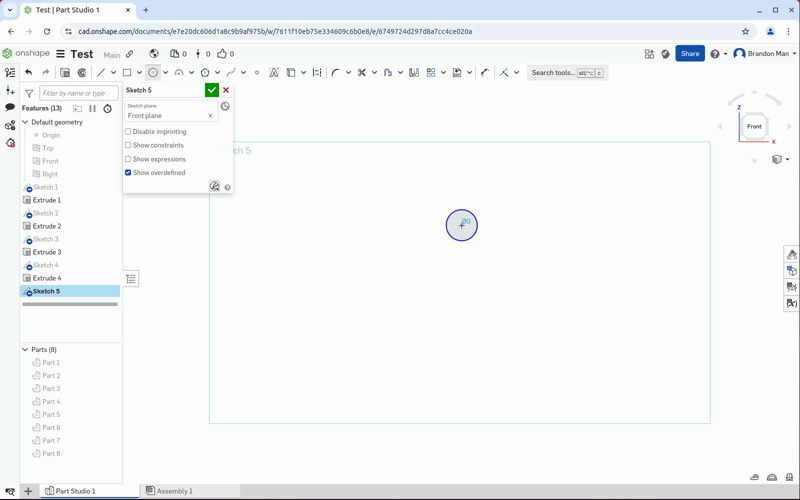
mouse_move(465, 225)
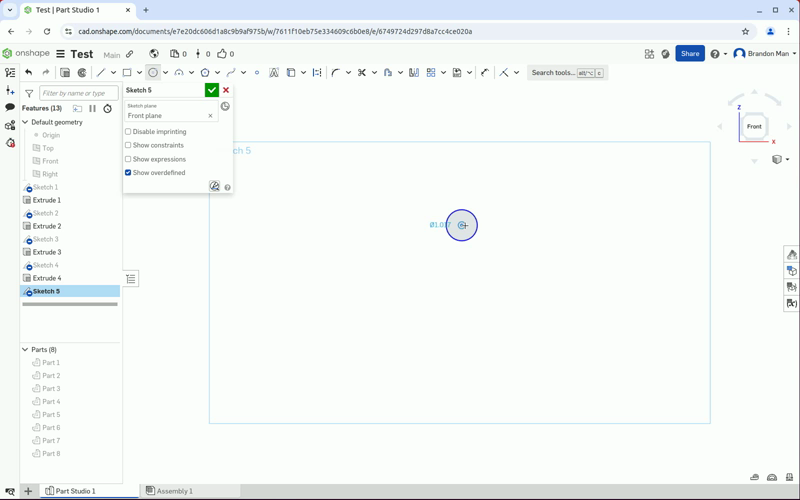
scroll(6)
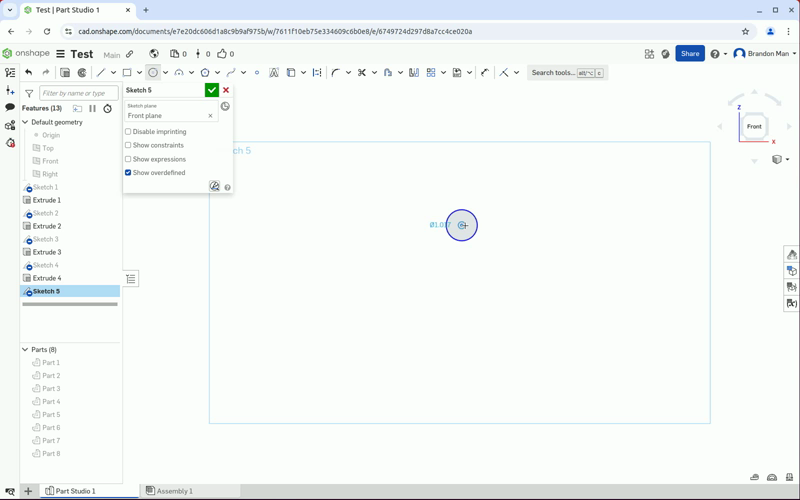
scroll(6)
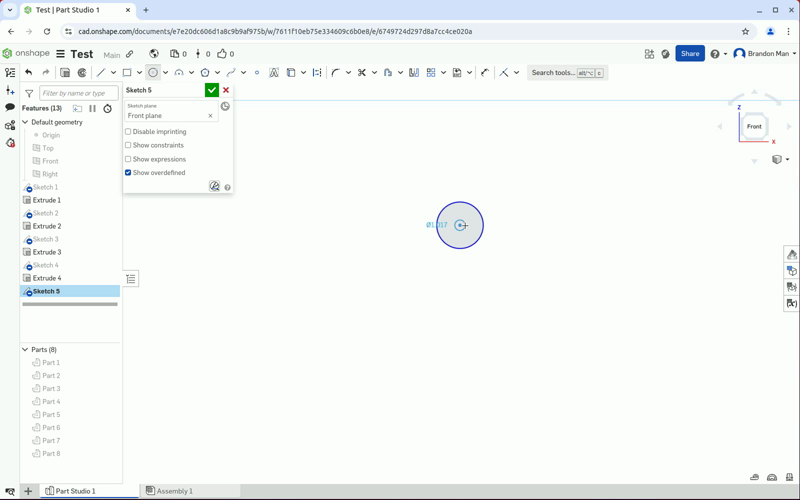
scroll(6)
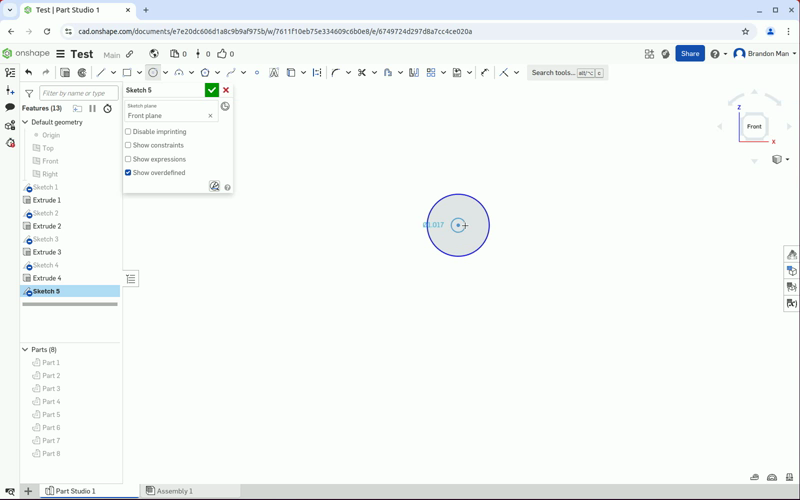
scroll(6)
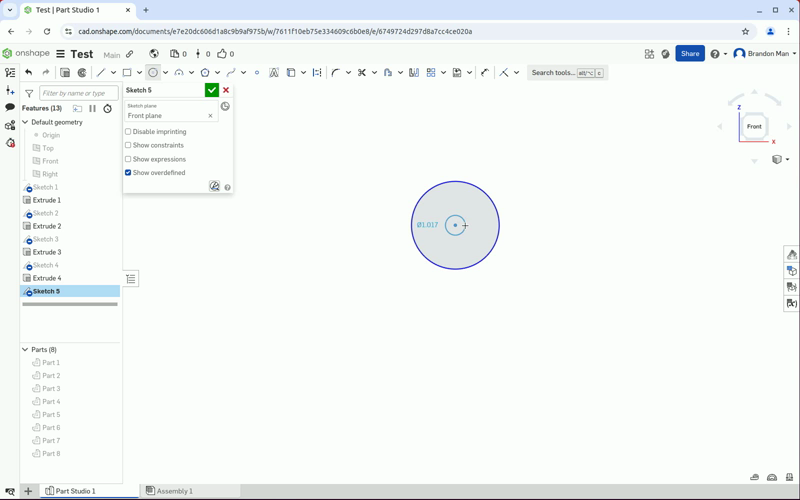
scroll(6)
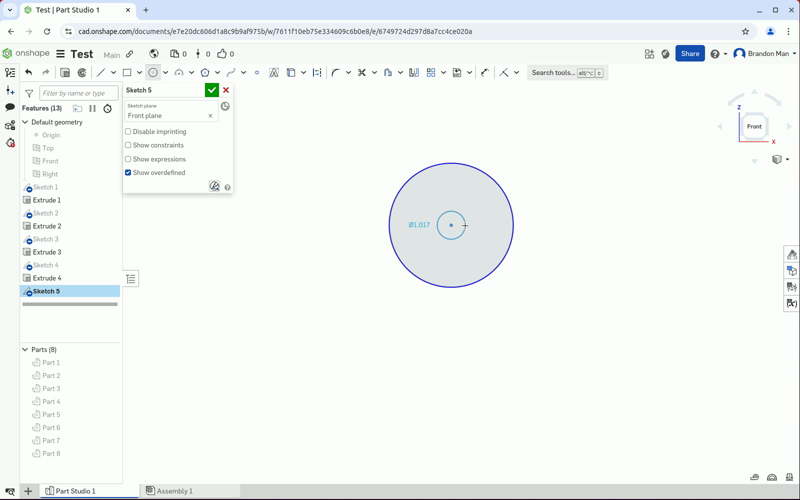
scroll(6)
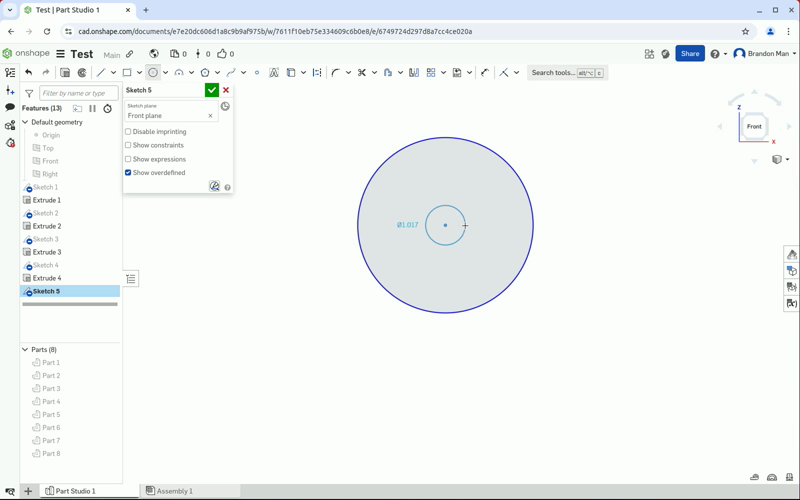
scroll(6)
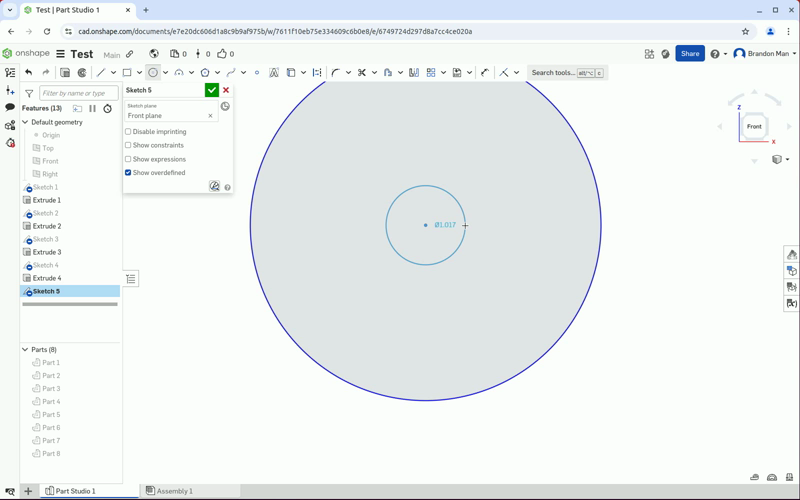
click(465, 225)
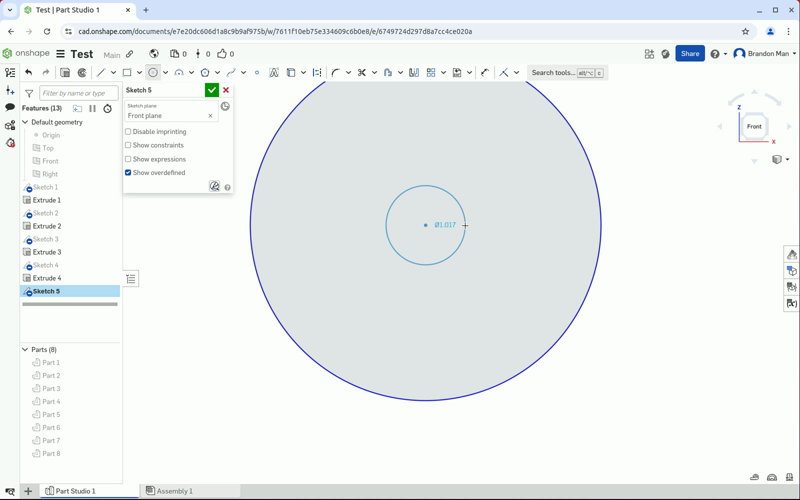
scroll(-6)
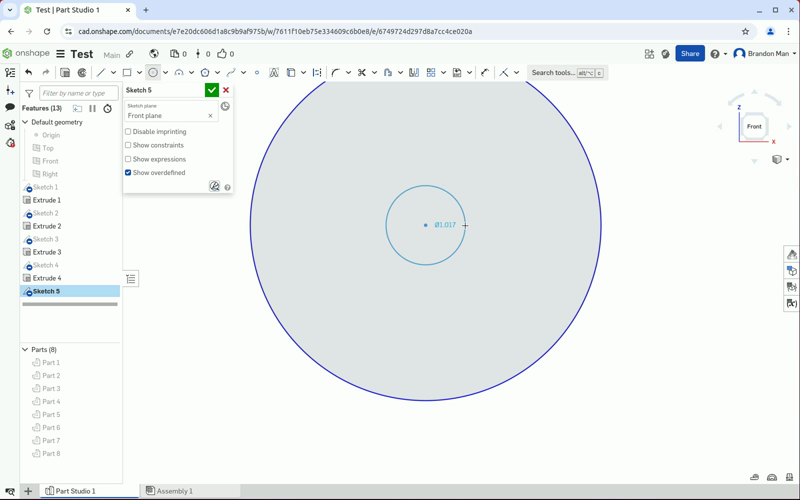
scroll(-6)
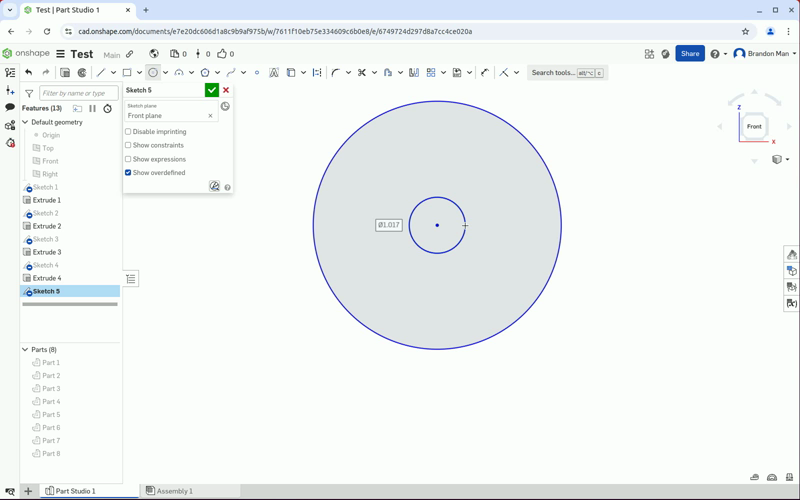
scroll(-6)
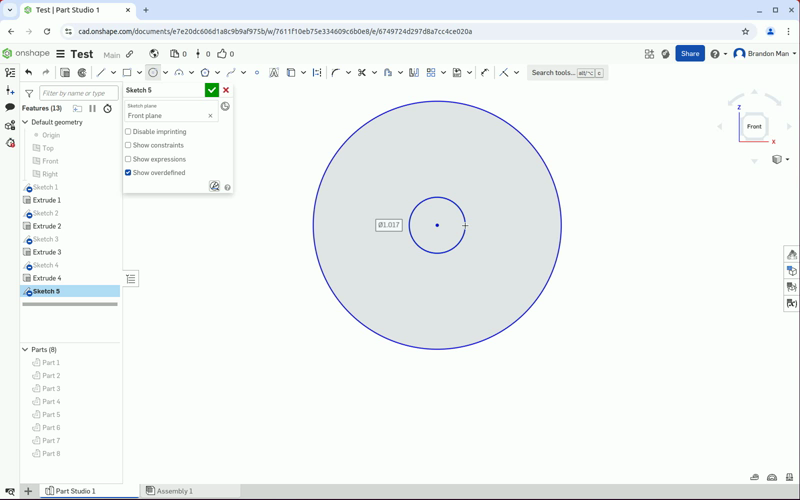
scroll(-6)
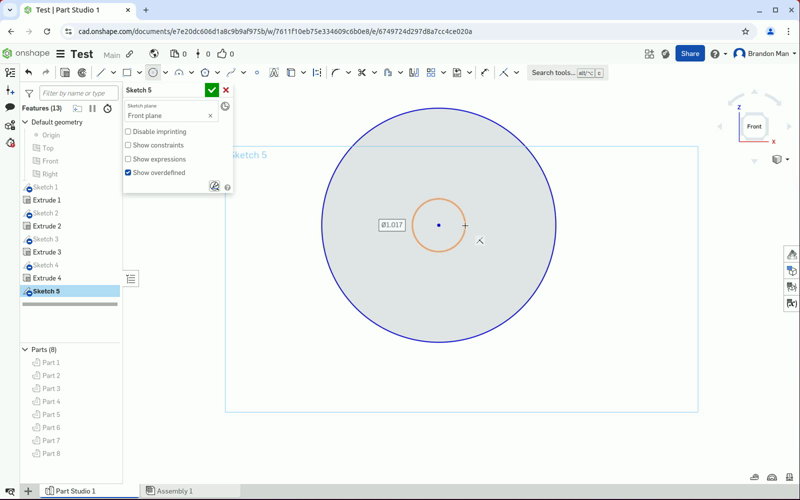
scroll(-6)
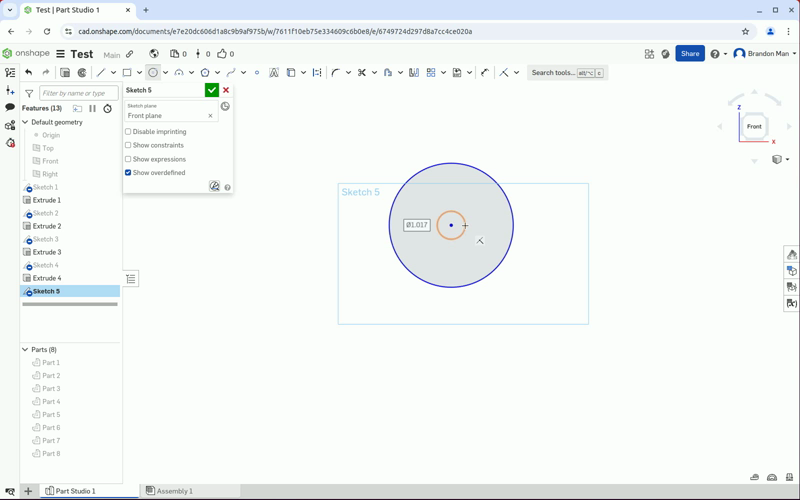
scroll(-6)
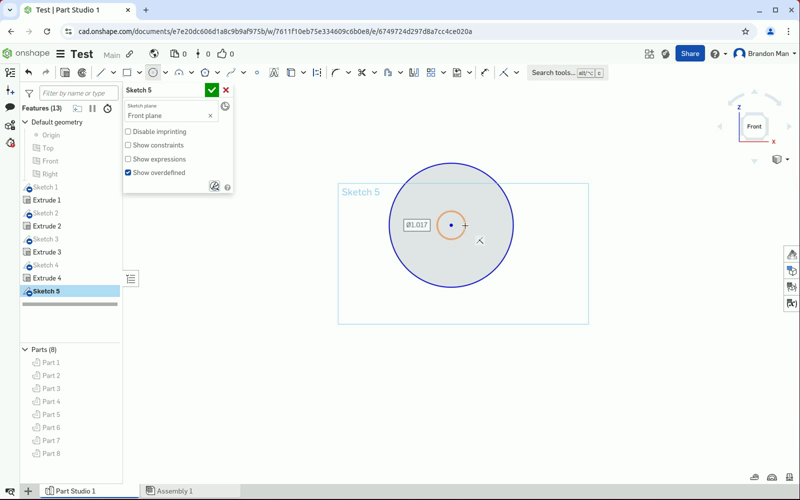
scroll(-6)
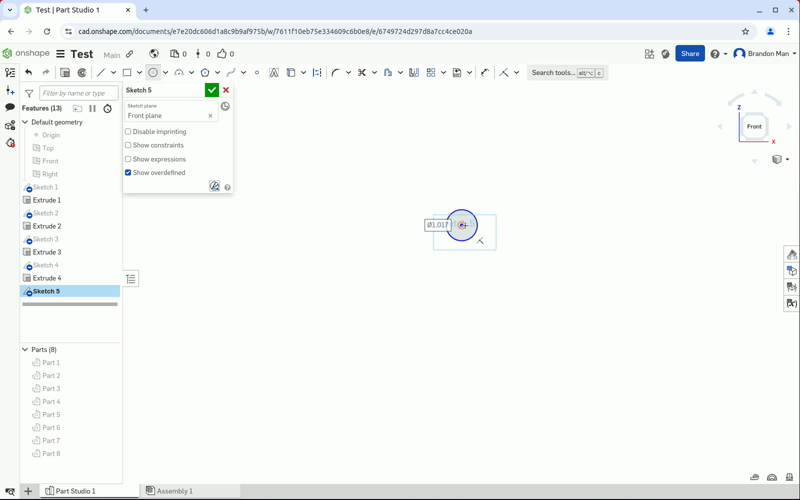
key(esc)
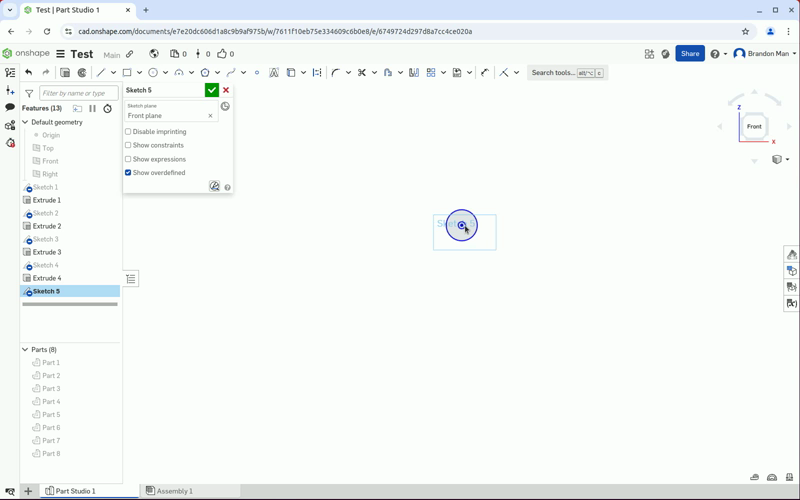
mouse_move(456, 236)
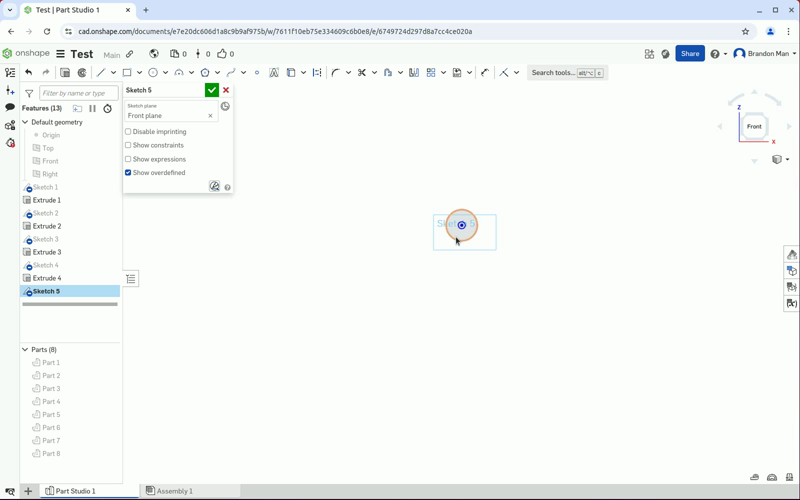
scroll(6)
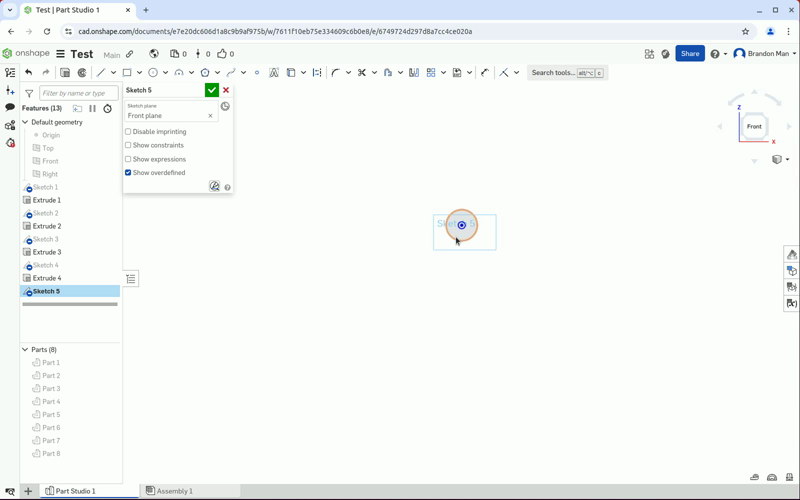
scroll(6)
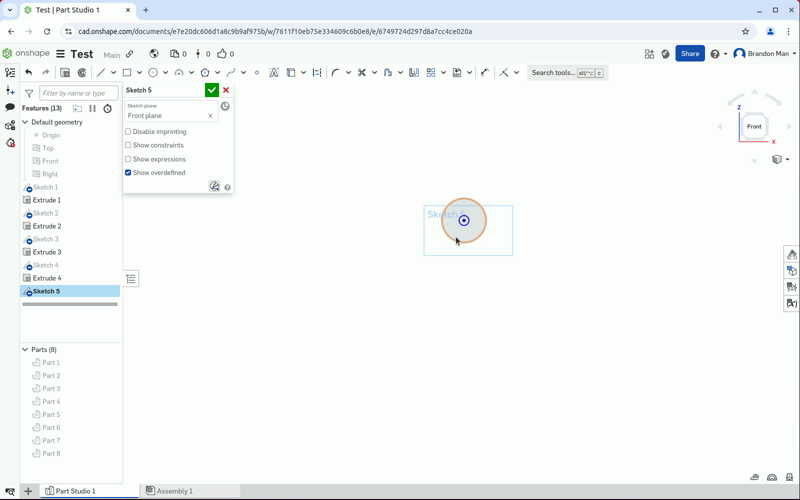
scroll(6)
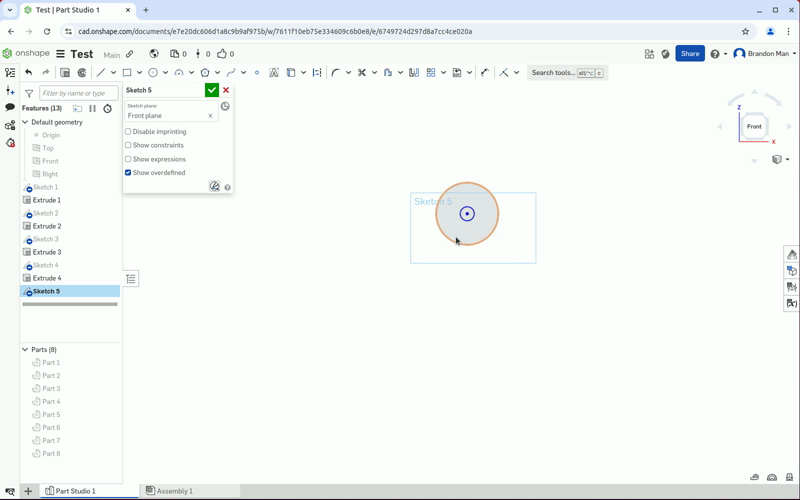
scroll(6)
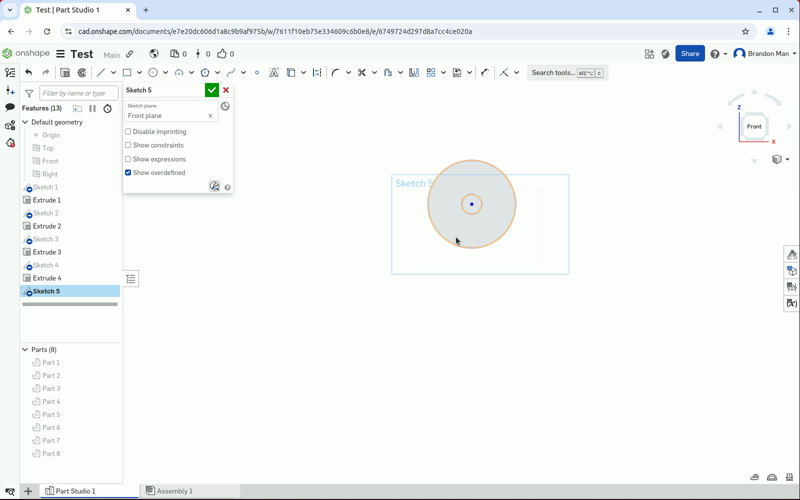
scroll(6)
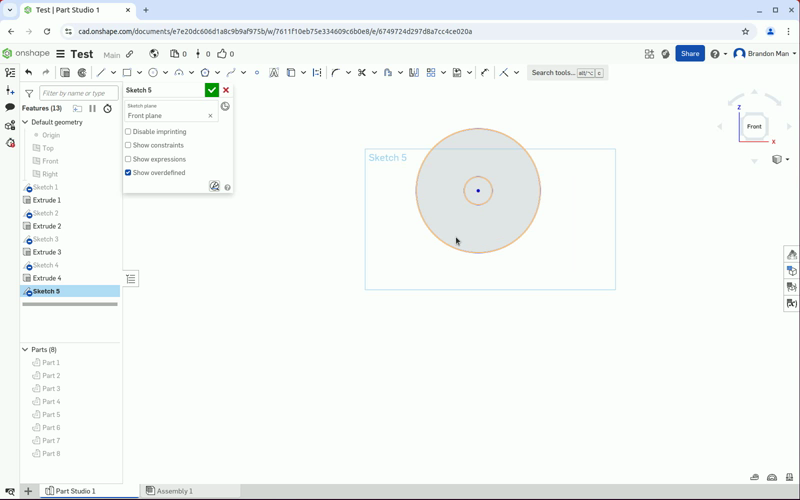
scroll(6)
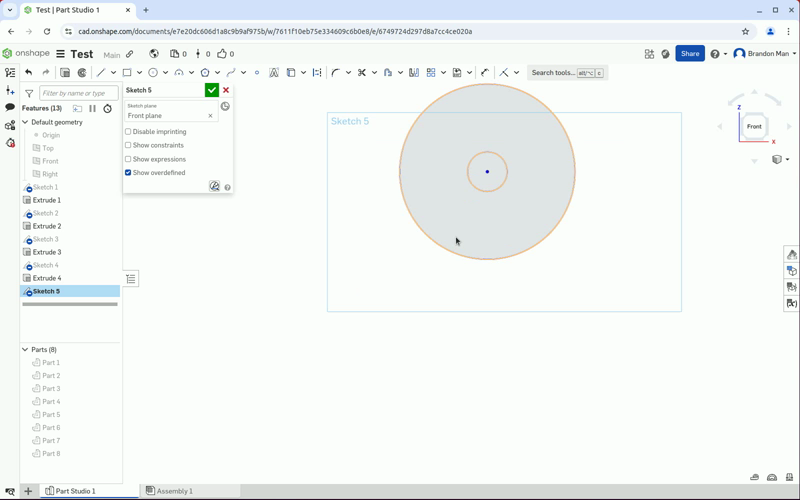
scroll(6)
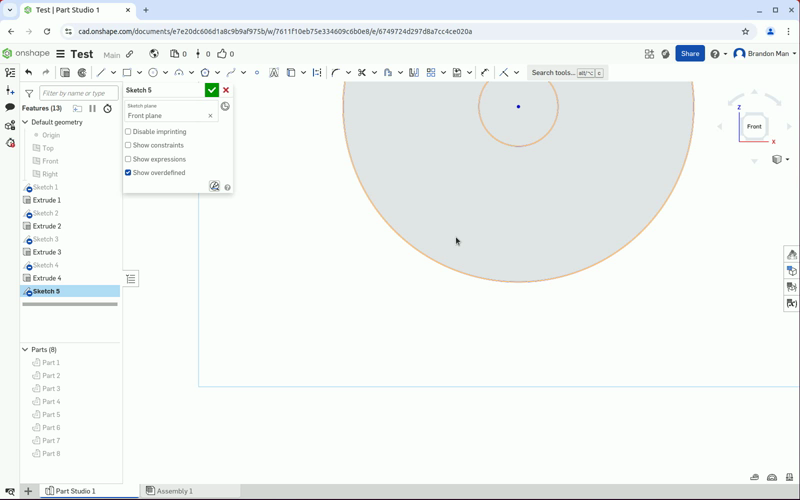
click(456, 236)
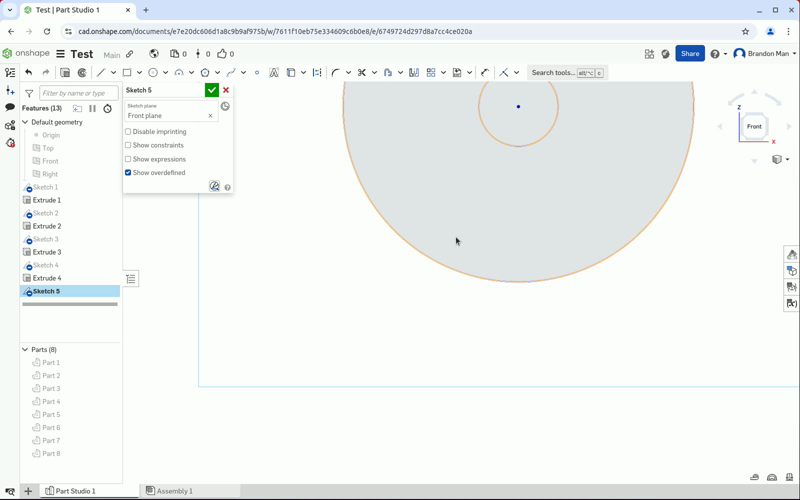
scroll(-6)
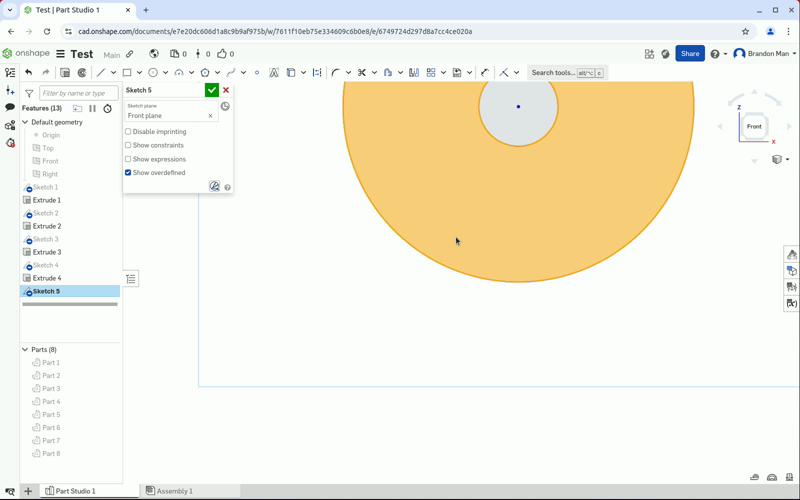
scroll(-6)
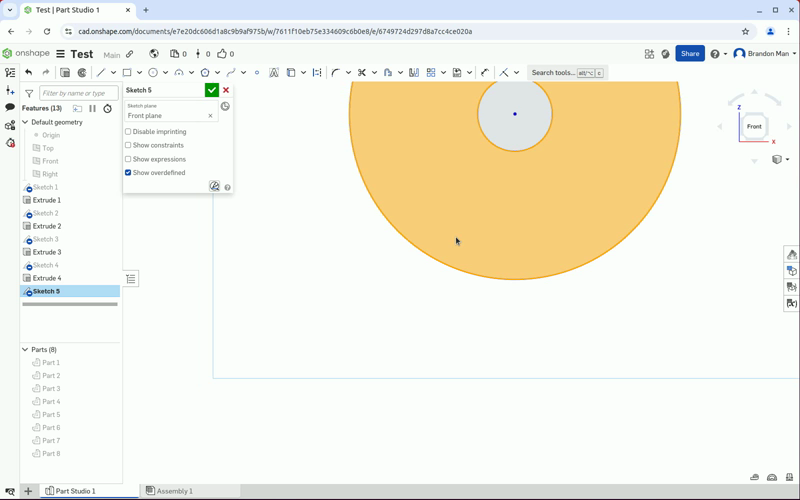
scroll(-6)
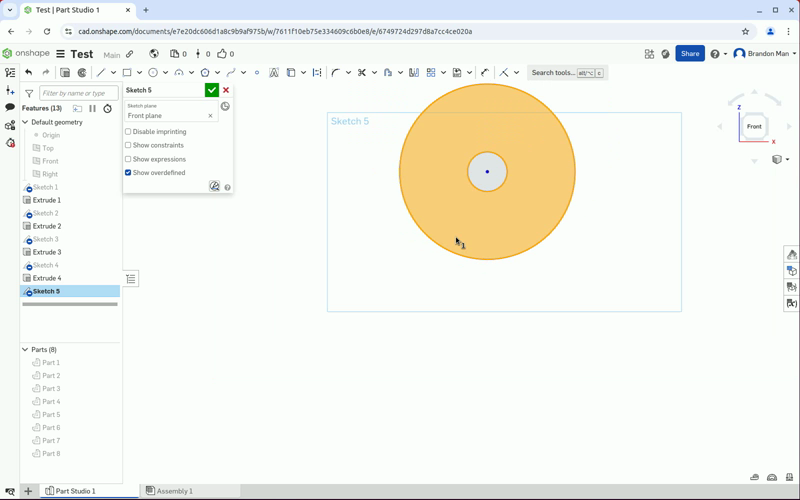
scroll(-6)
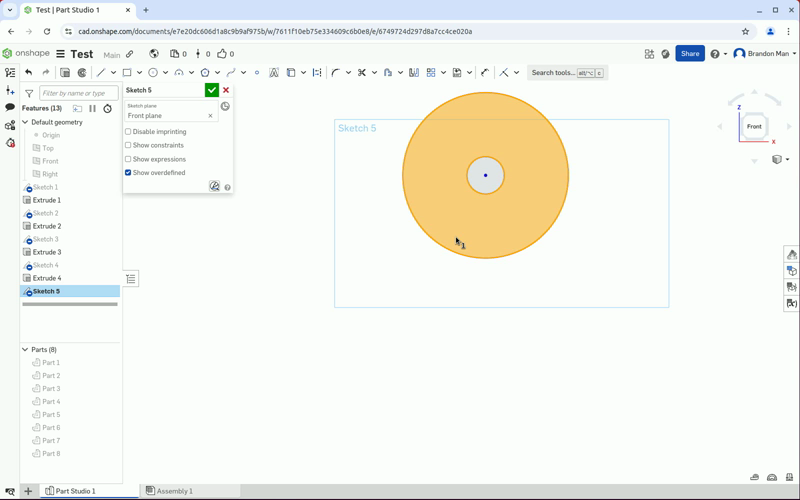
scroll(-6)
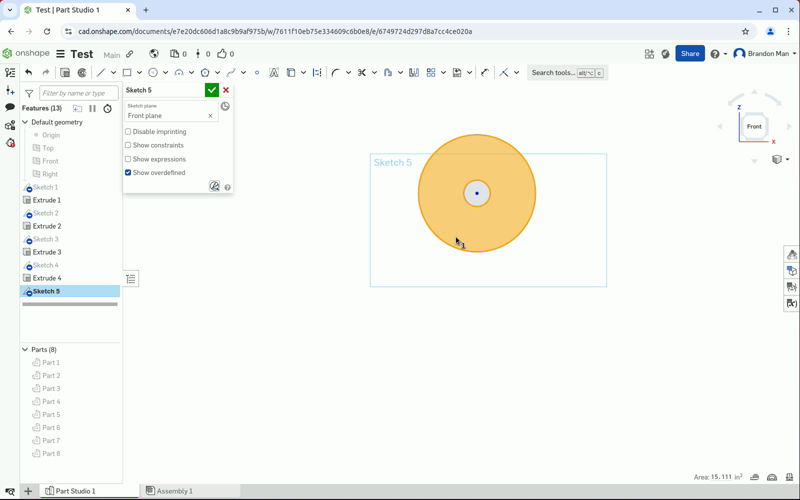
scroll(-6)
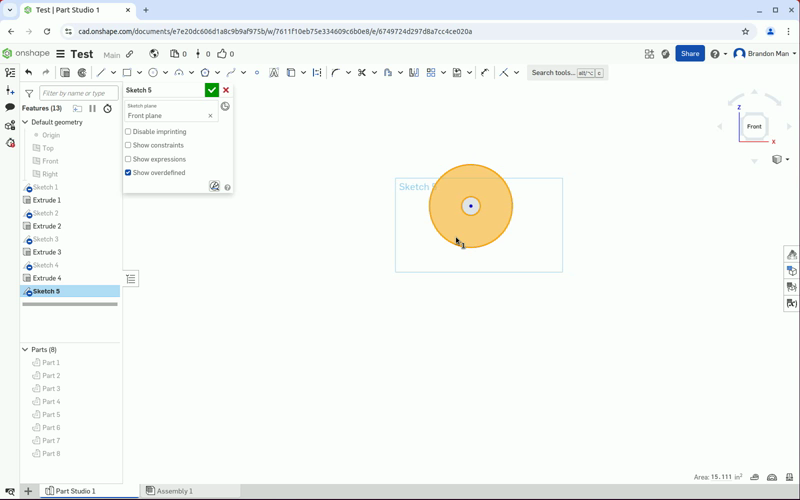
scroll(-6)
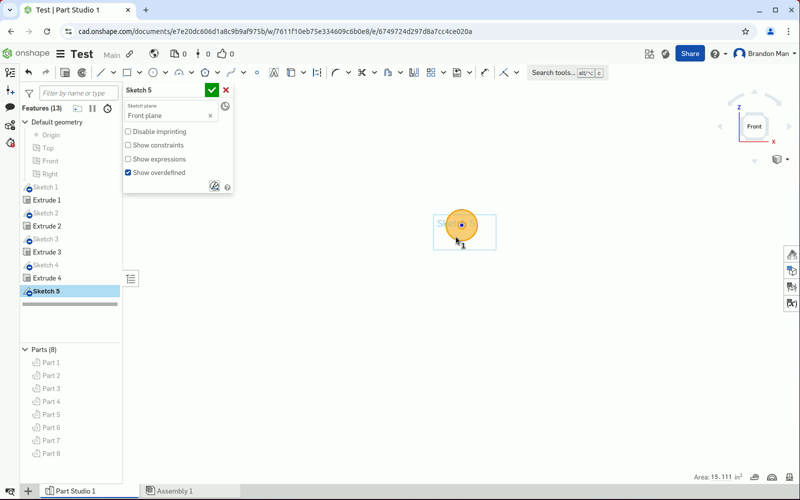
mouse_move(73, 352)
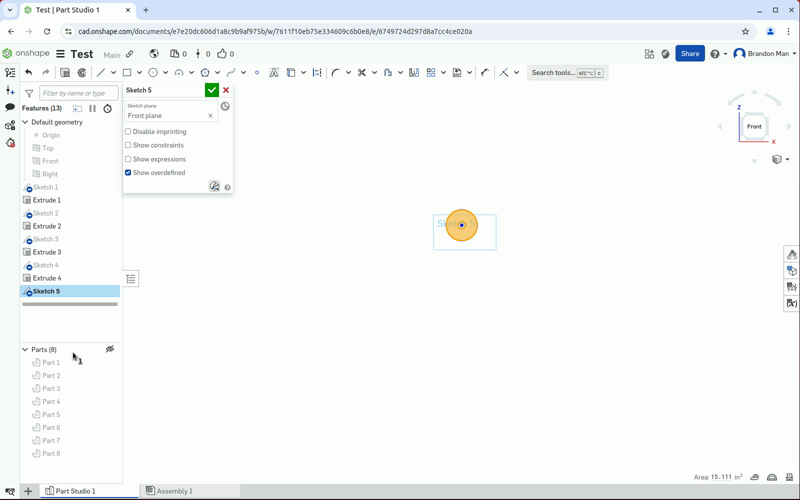
key(shift+y)
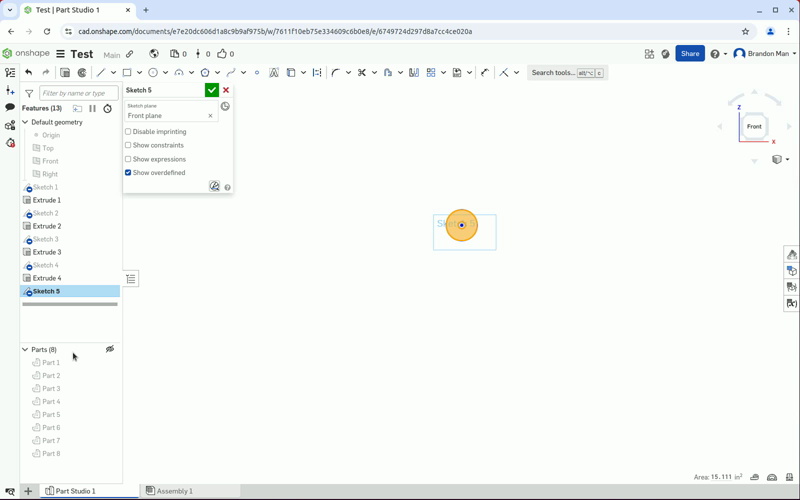
key(shift+e)
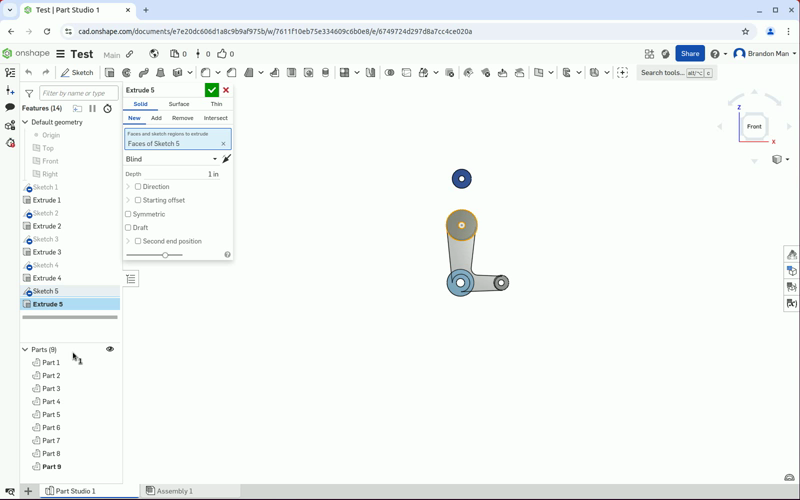
mouse_move(143, 106)
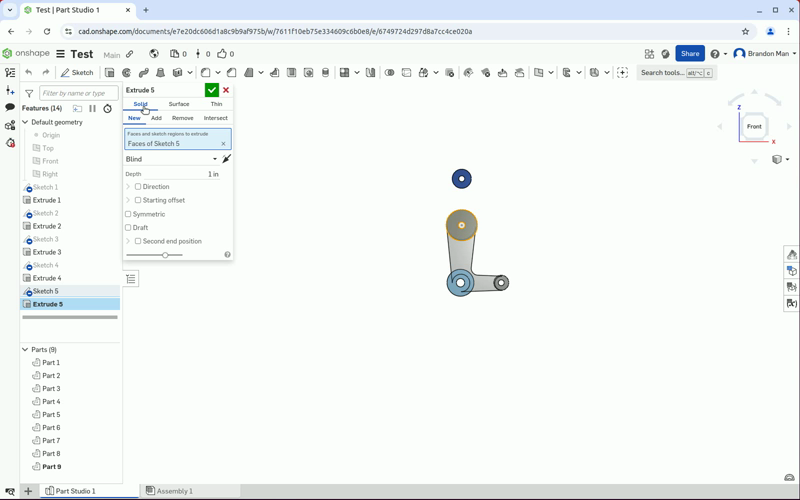
click(143, 106)
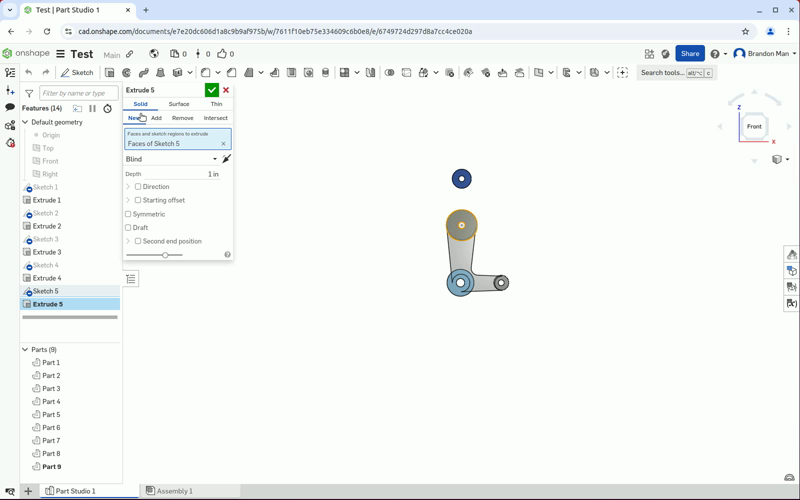
mouse_move(137, 120)
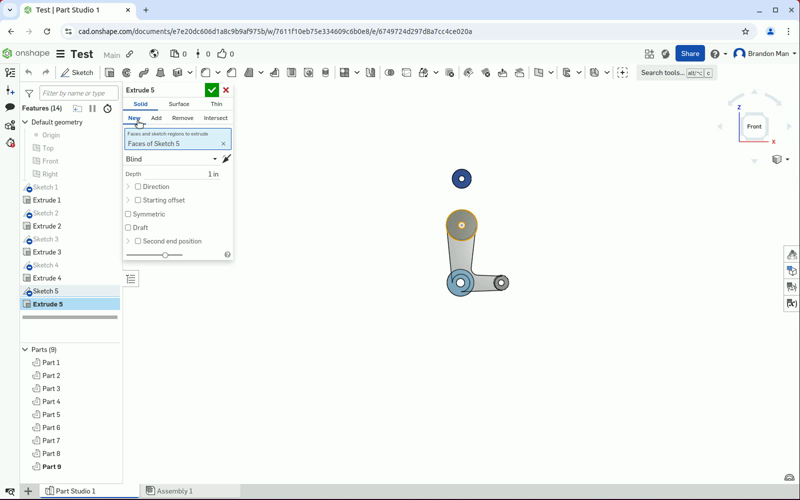
click(137, 120)
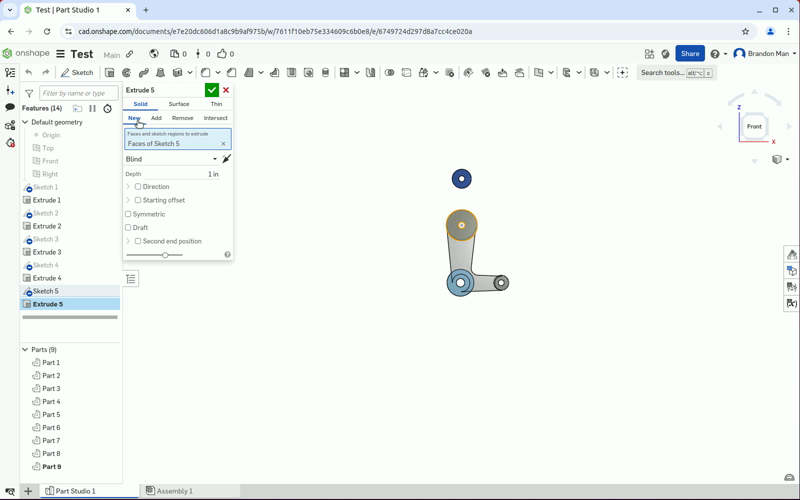
key(tab, 4)
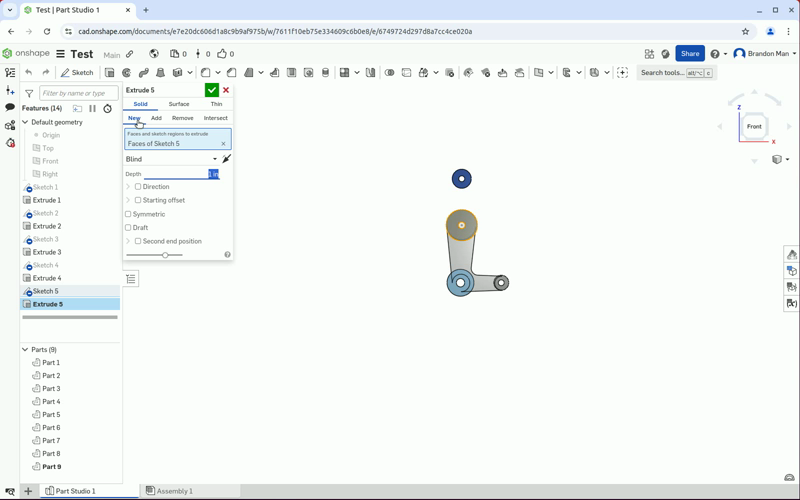
text(0.481)
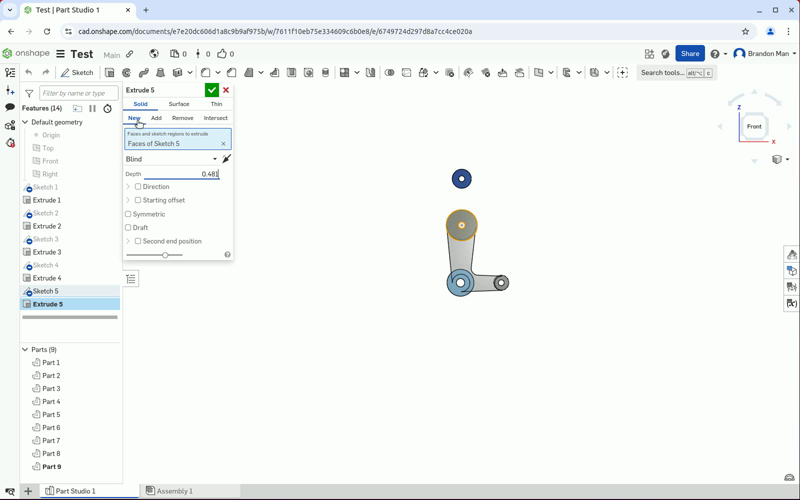
key(enter)
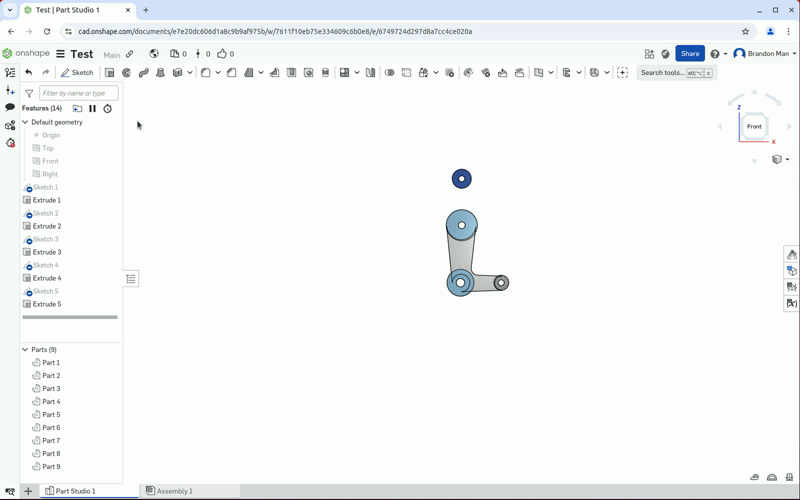
key(shift+h)
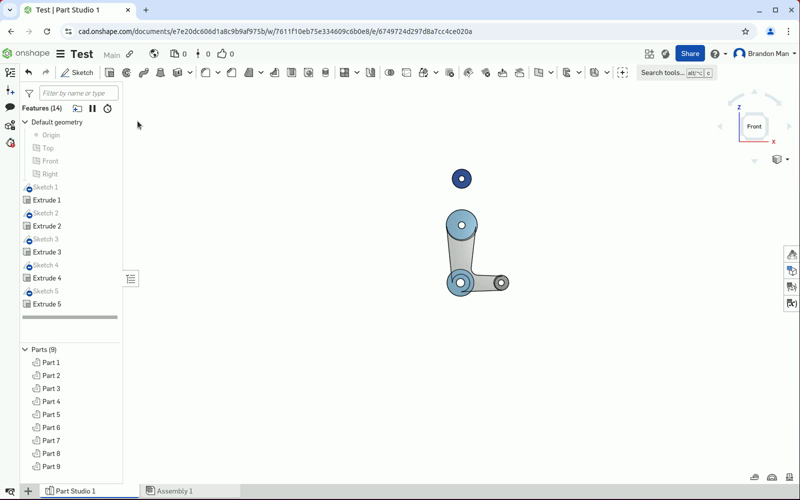
key(shift+h)
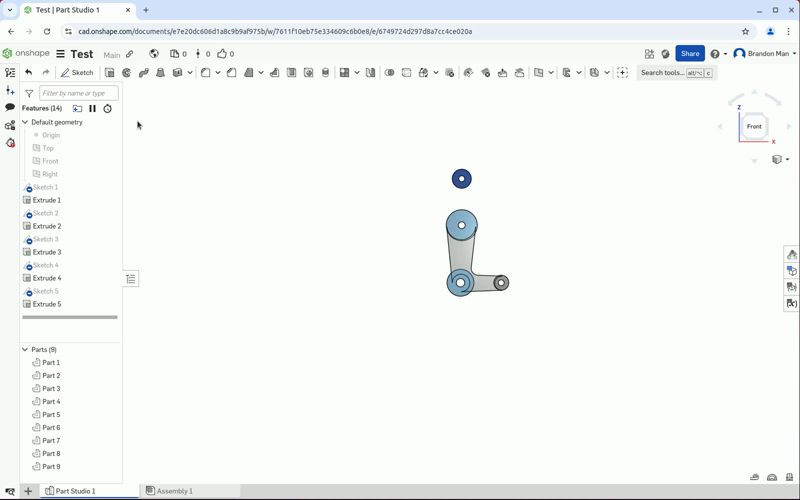
mouse_move(73, 189)
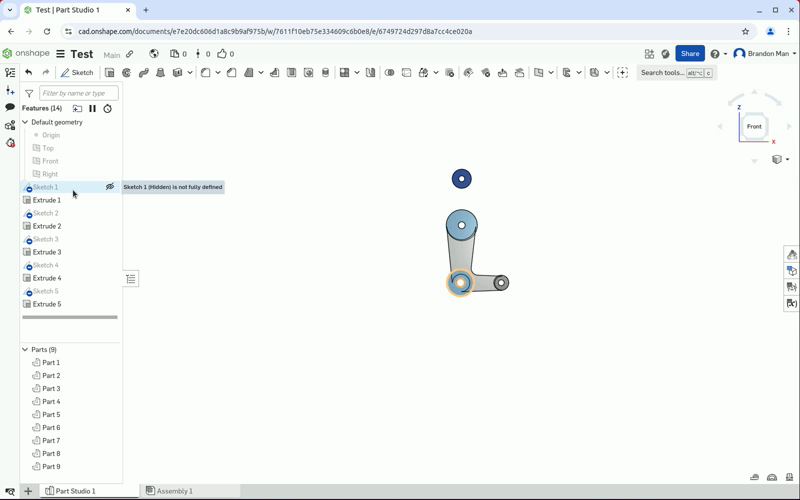
click(73, 189)
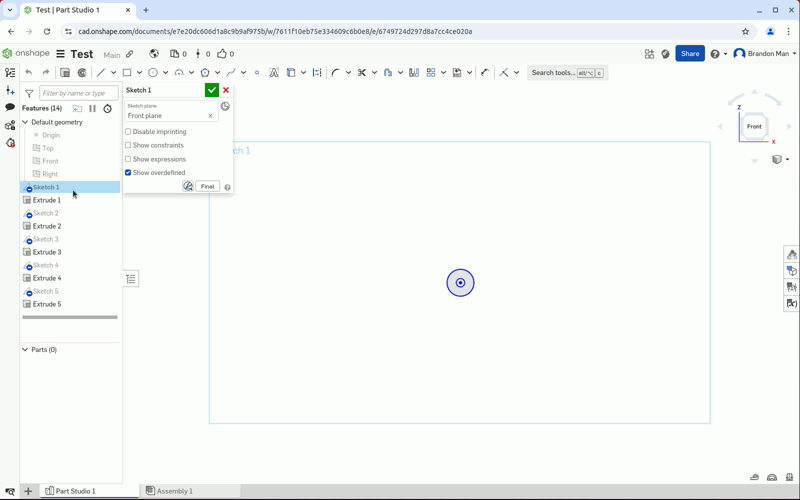
mouse_move(229, 92)
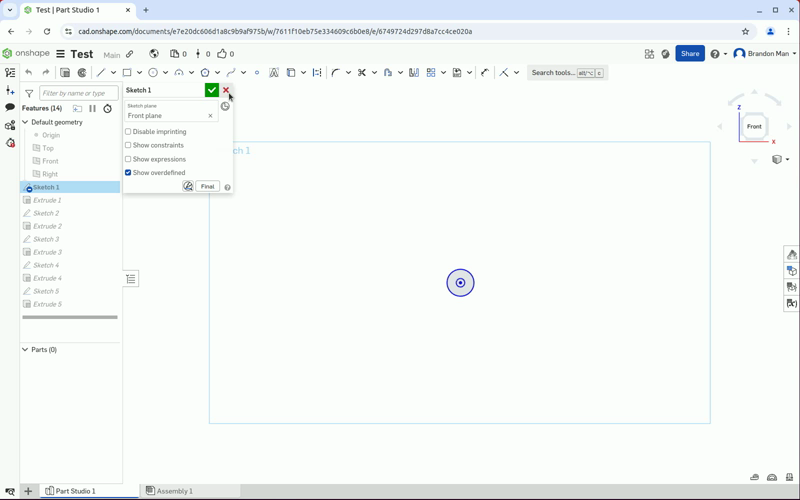
click(229, 92)
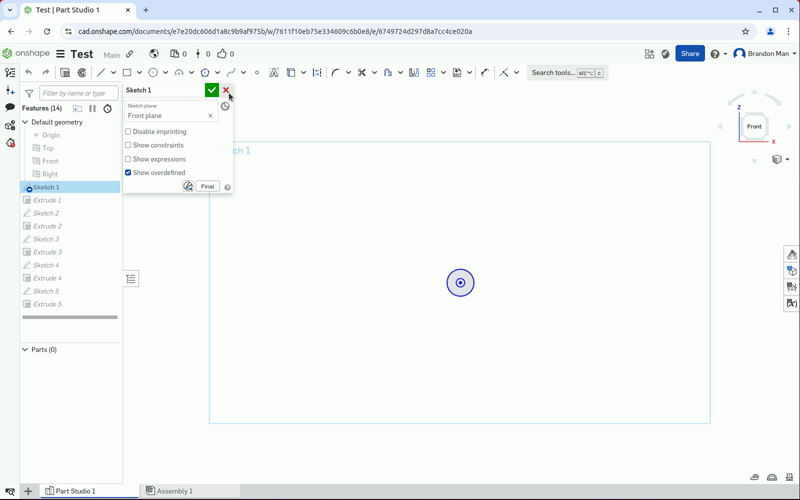
key(shift+s)
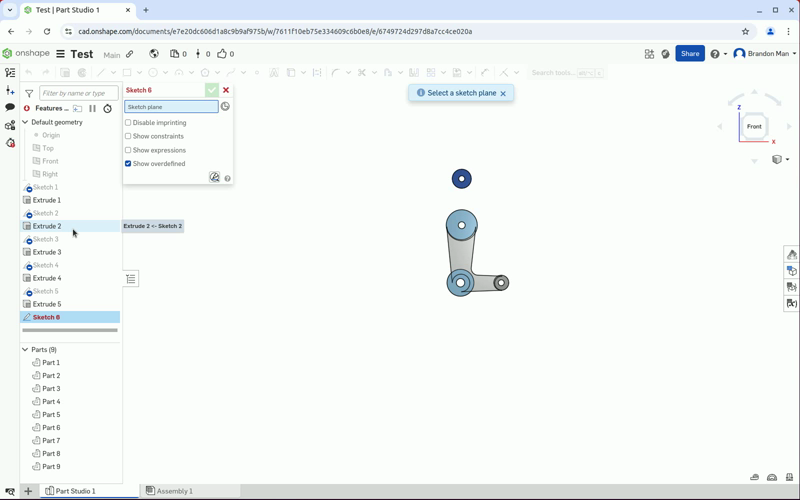
scroll(3)
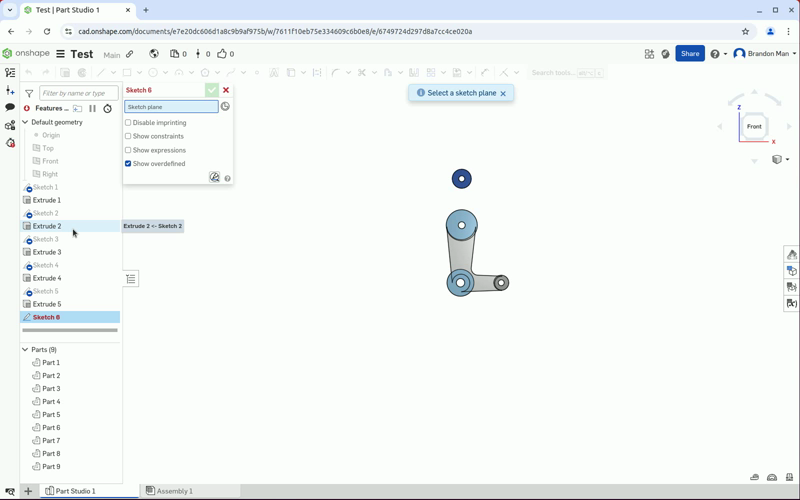
mouse_move(73, 163)
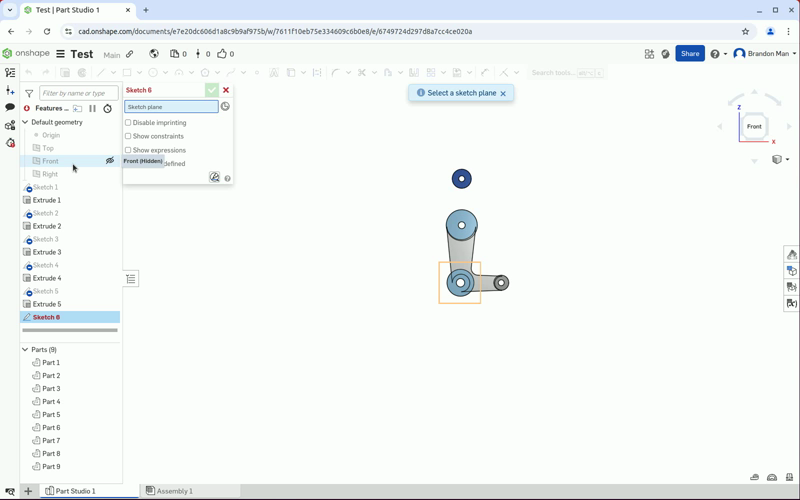
click(73, 163)
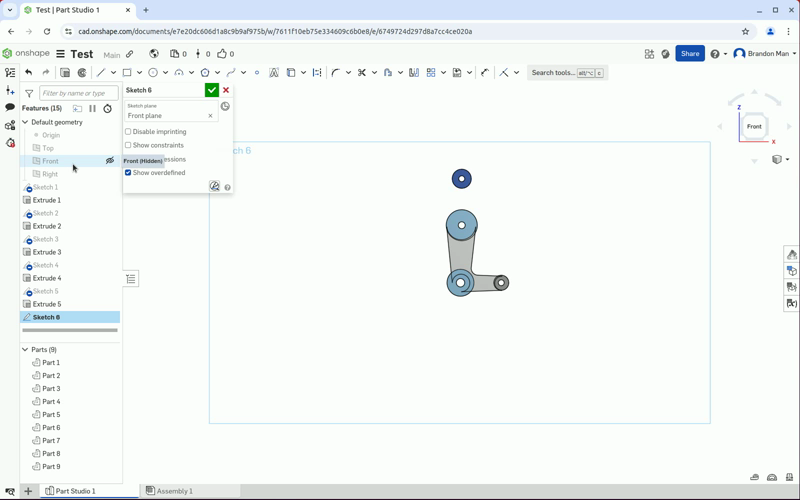
mouse_move(73, 352)
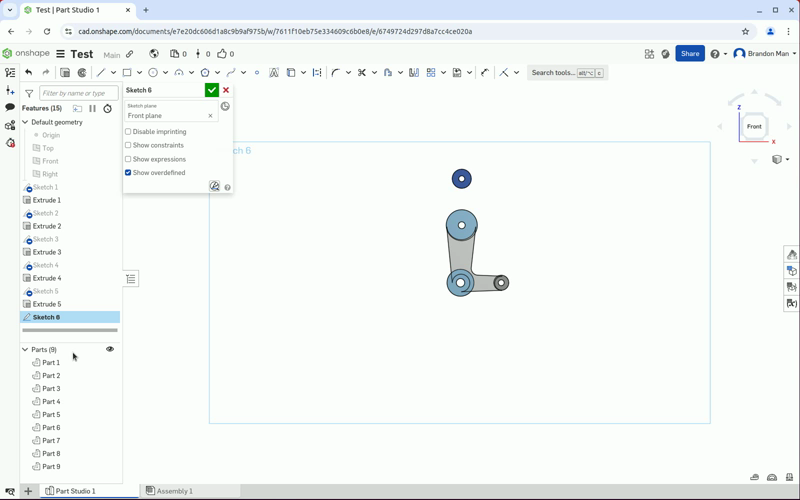
key(y)
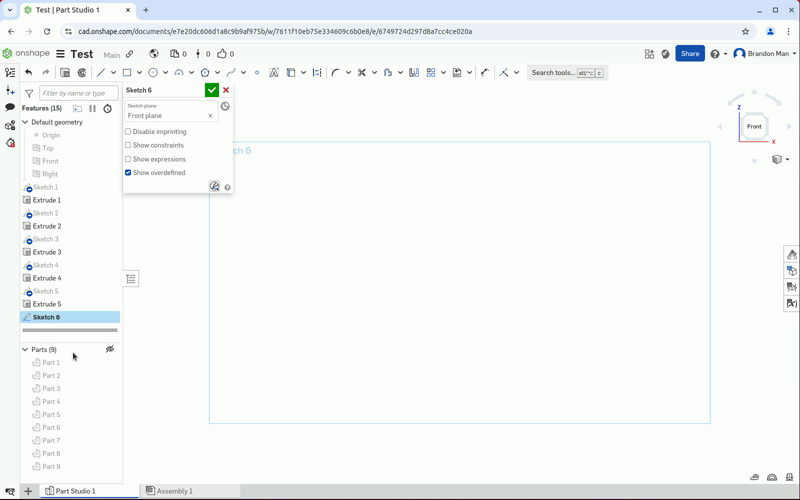
key(a)
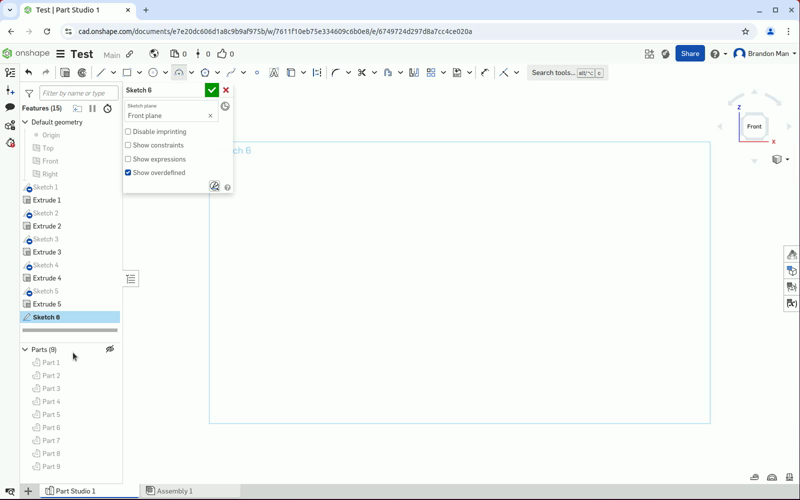
key_down(shift)
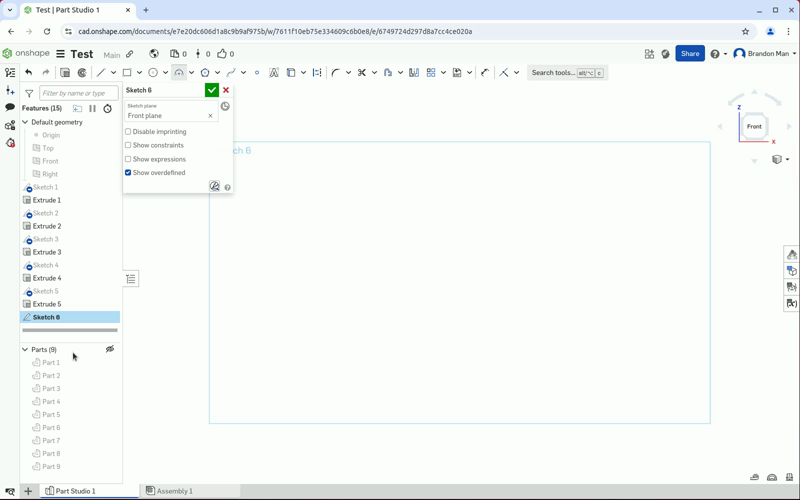
mouse_move(446, 223)
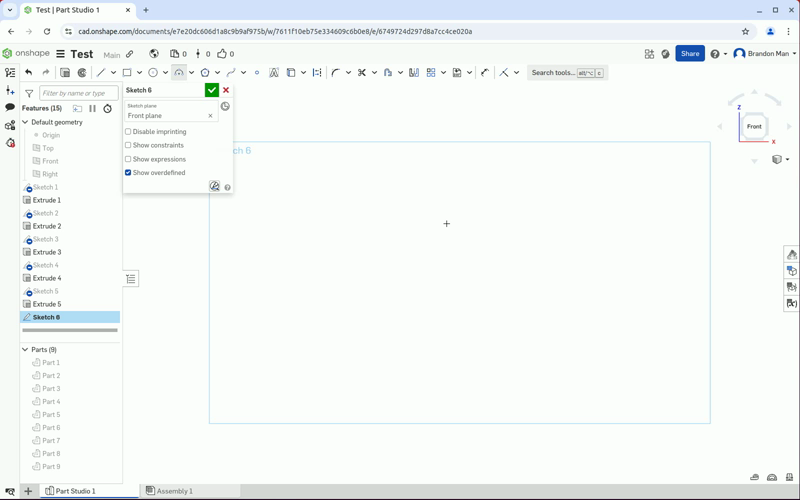
click(446, 223)
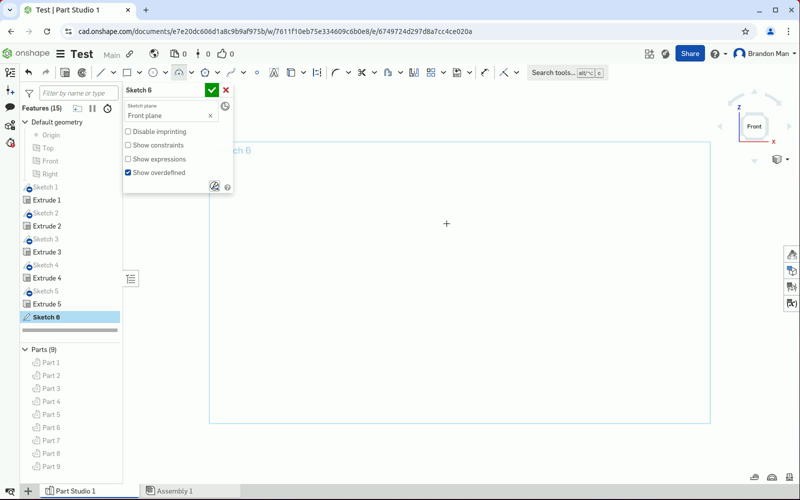
key_up(shift)
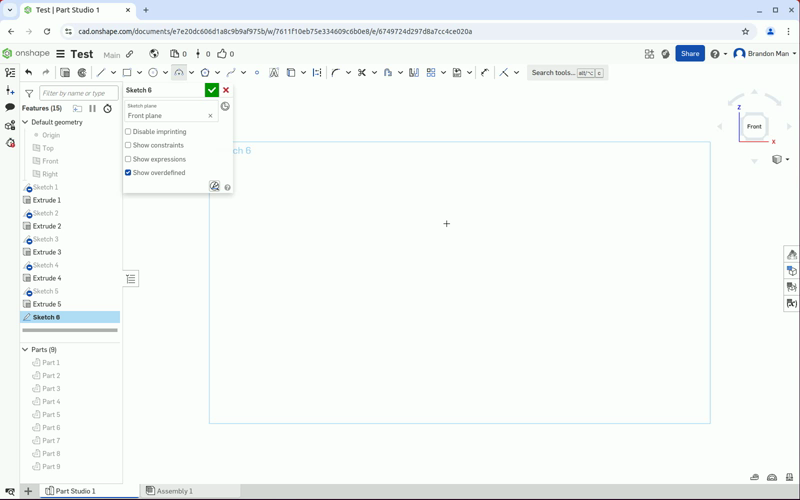
key_down(shift)
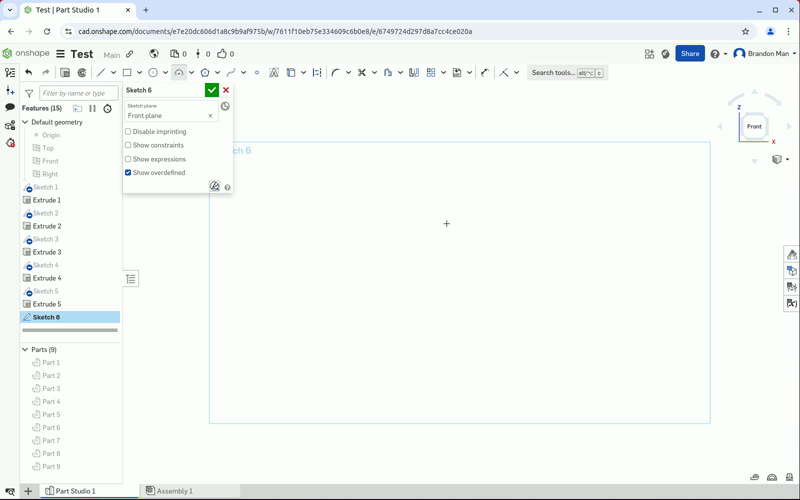
mouse_move(476, 223)
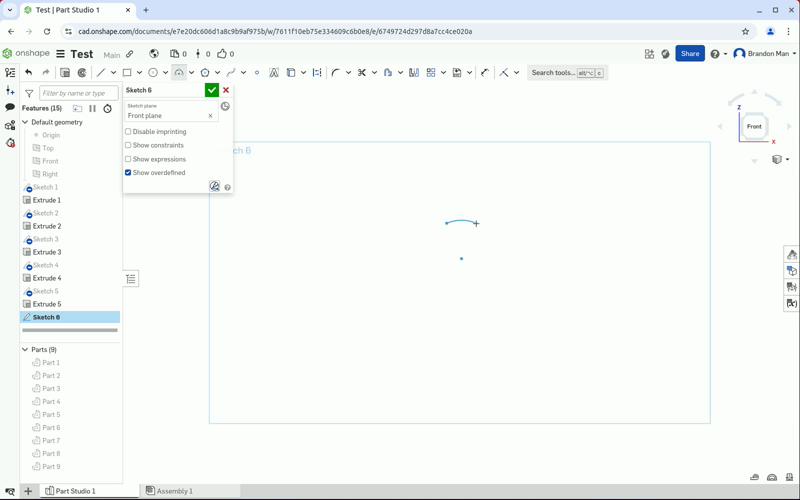
click(476, 223)
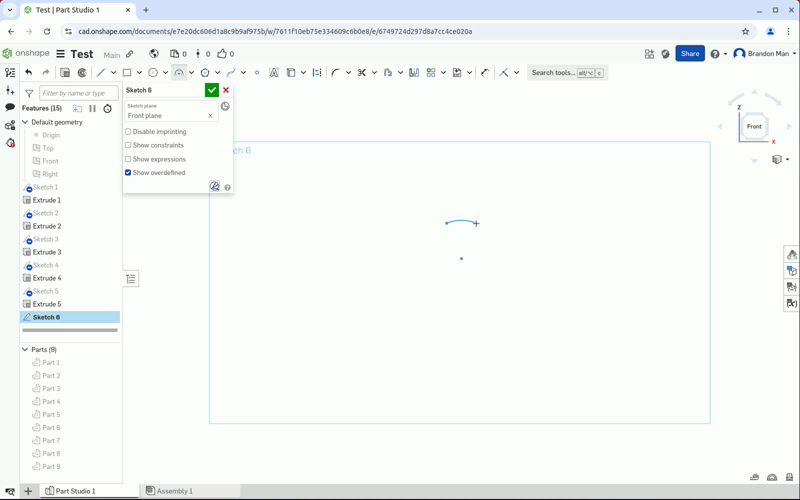
mouse_move(461, 210)
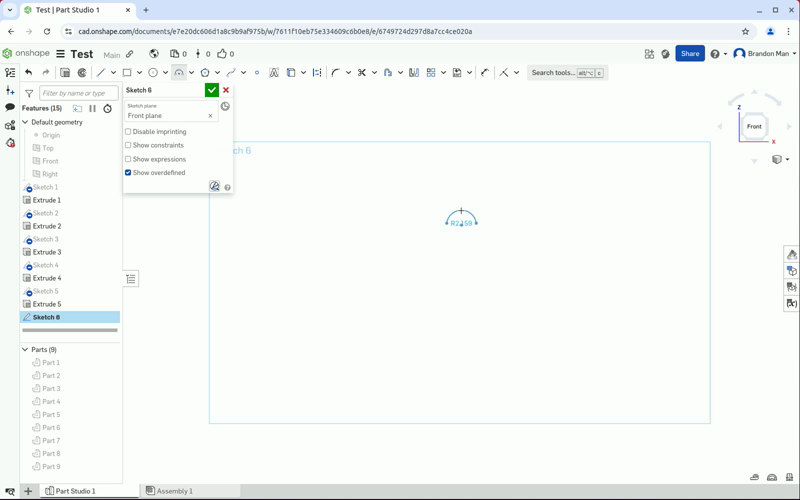
click(461, 210)
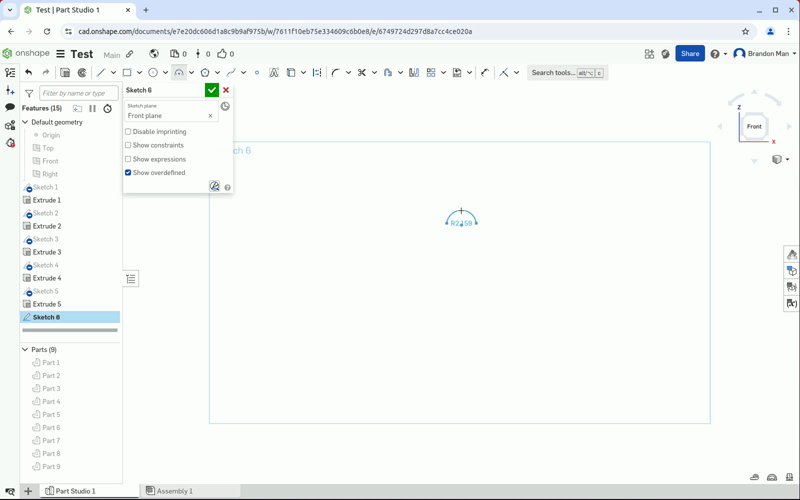
key_up(shift)
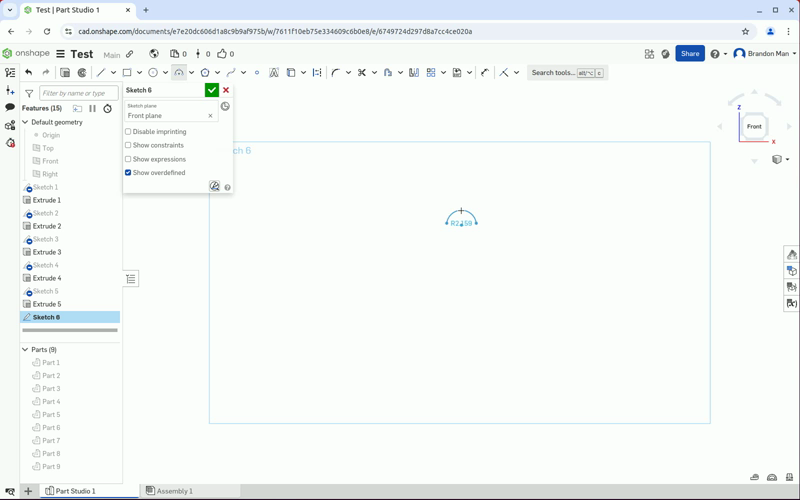
key(esc)
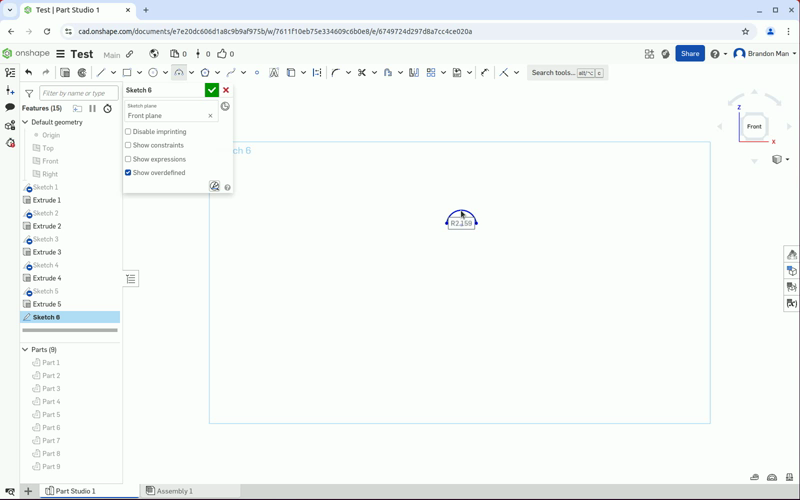
key(l)
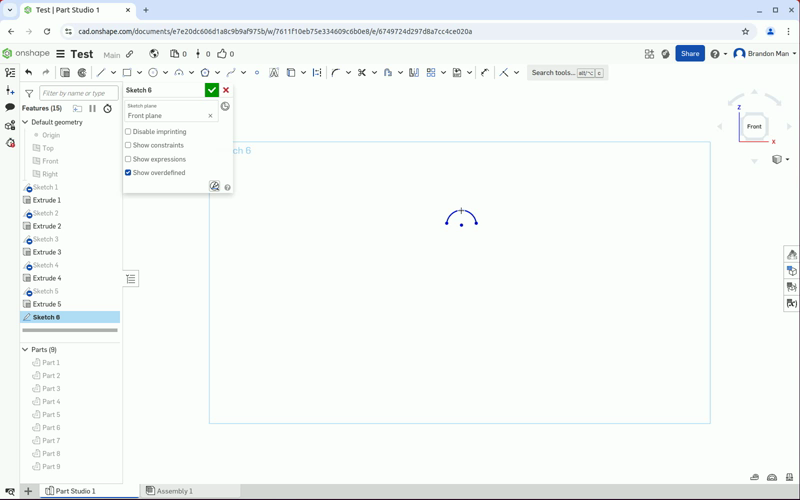
mouse_move(476, 223)
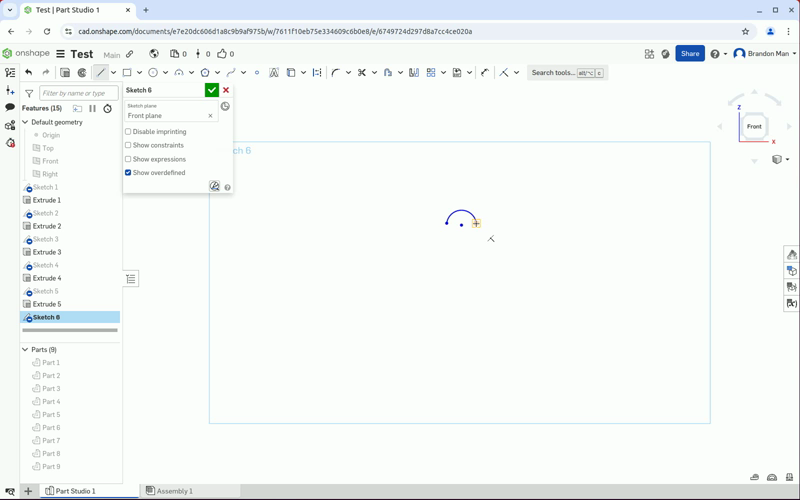
click(476, 223)
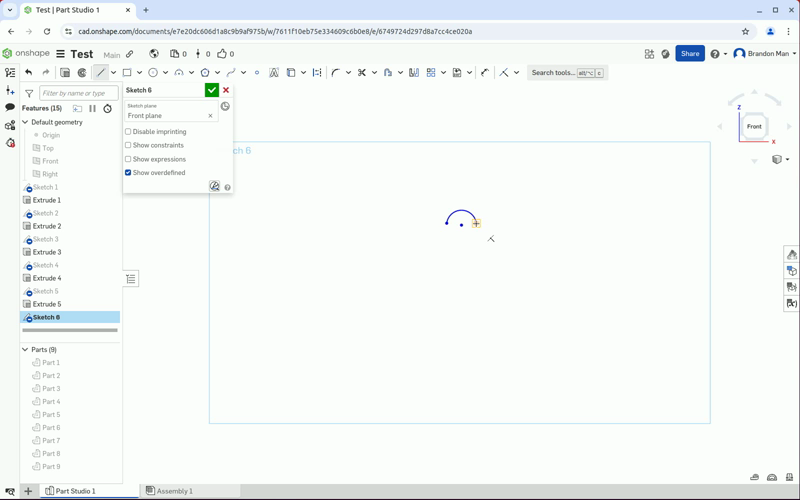
key_down(shift)
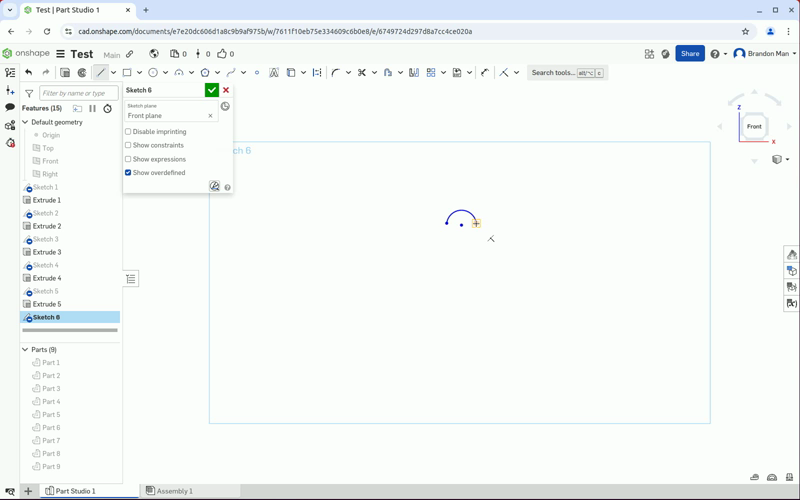
mouse_move(506, 223)
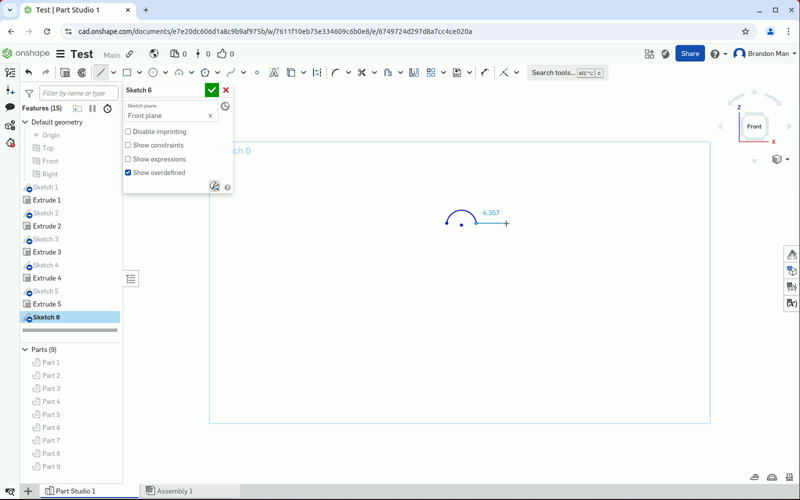
mouse_move(470, 176)
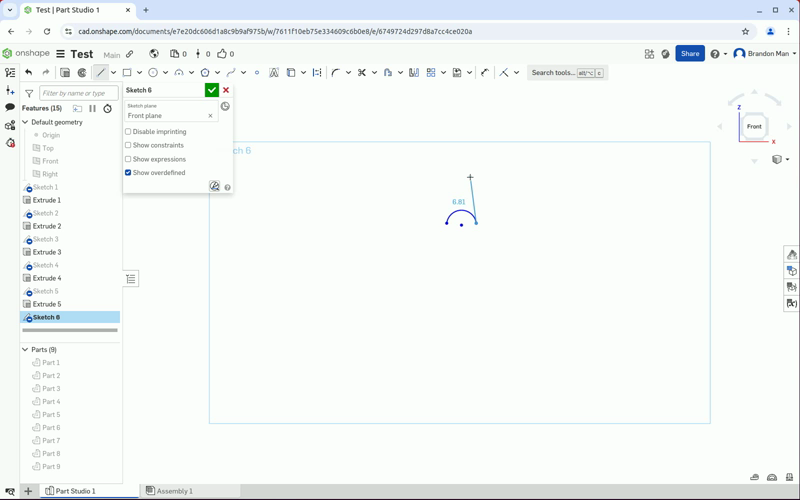
click(470, 176)
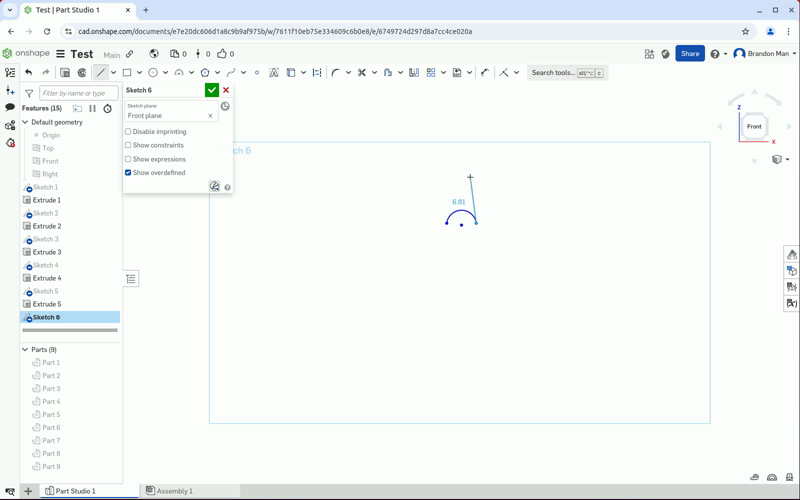
key_up(shift)
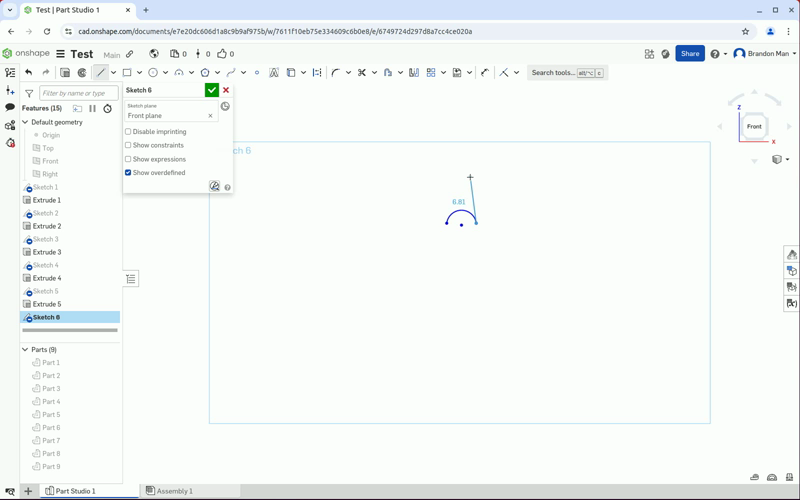
key(esc)
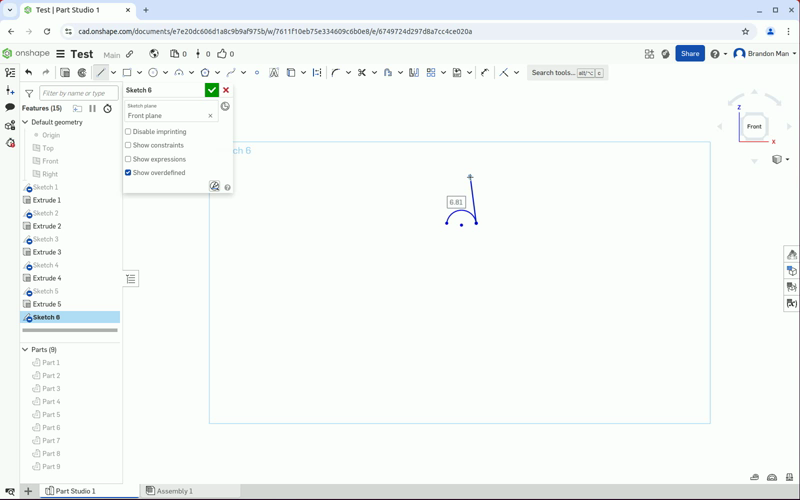
key(a)
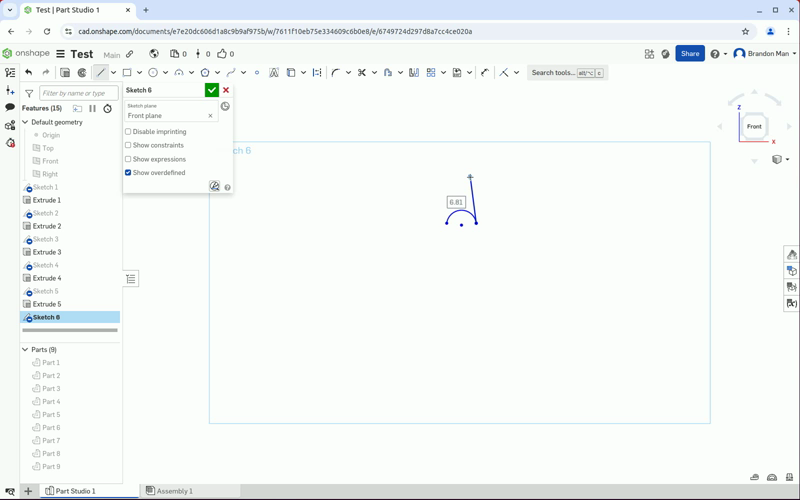
mouse_move(470, 176)
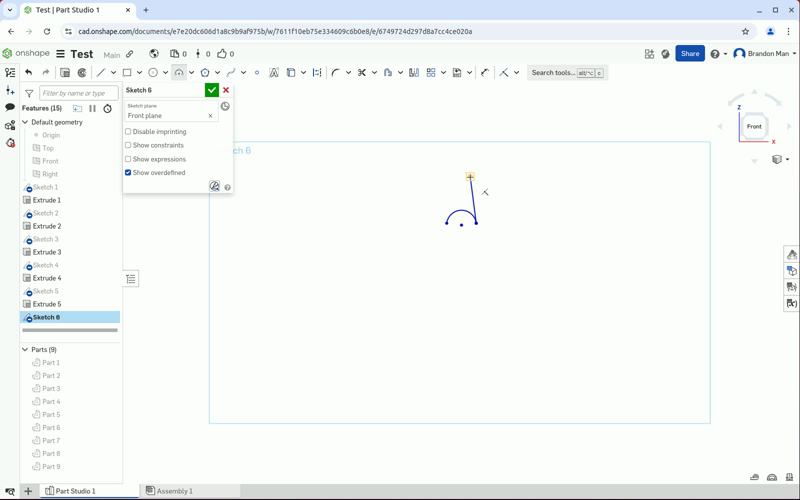
click(470, 176)
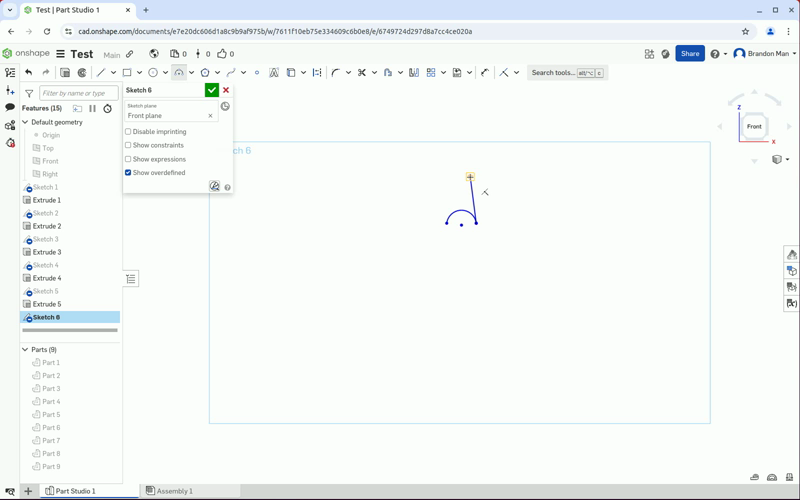
key_down(shift)
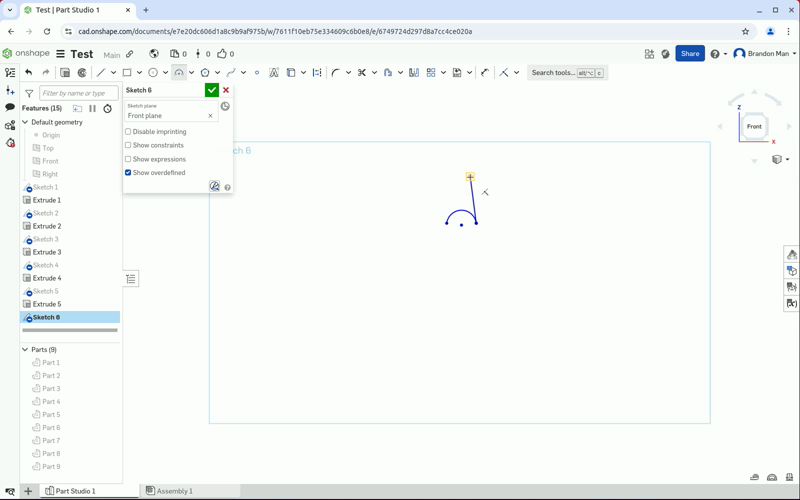
mouse_move(452, 176)
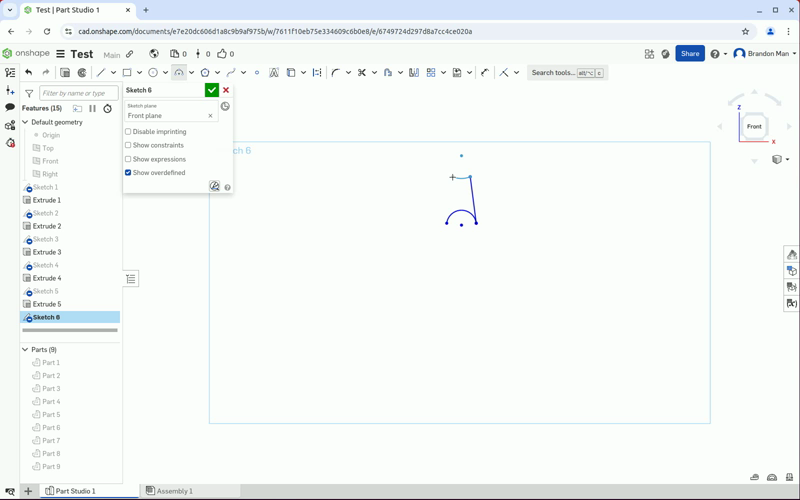
click(452, 176)
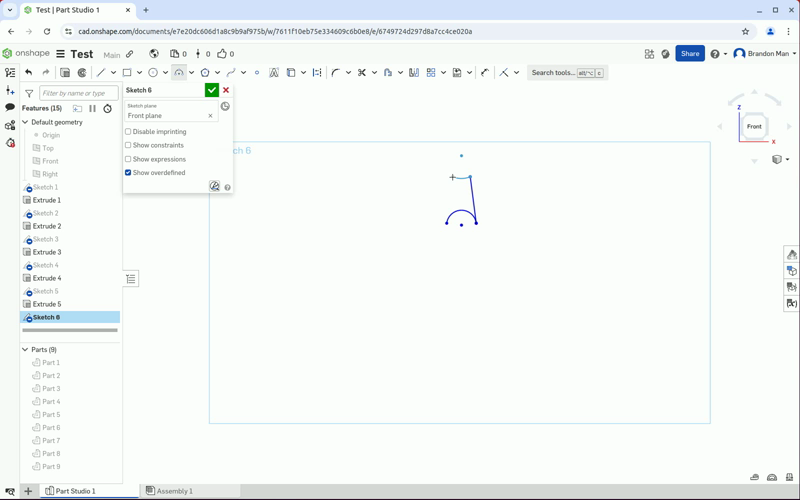
mouse_move(461, 186)
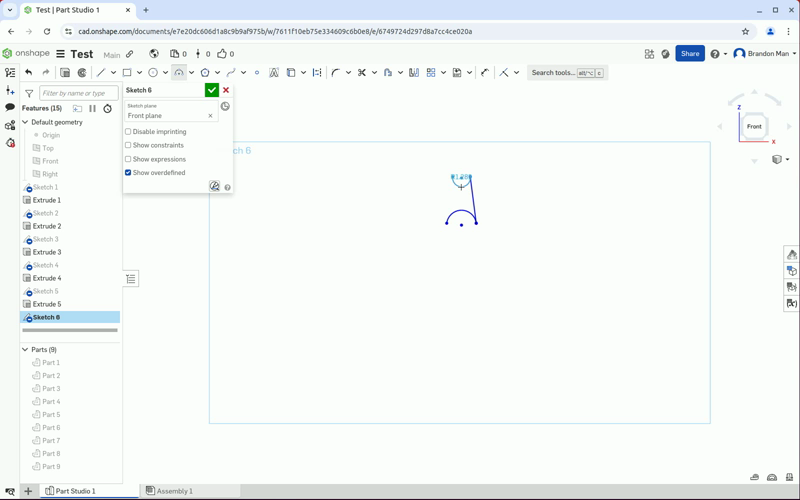
click(461, 186)
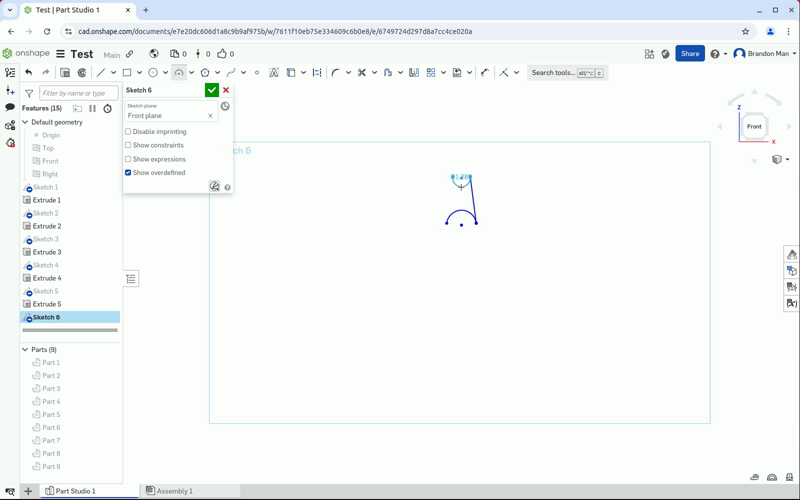
key_up(shift)
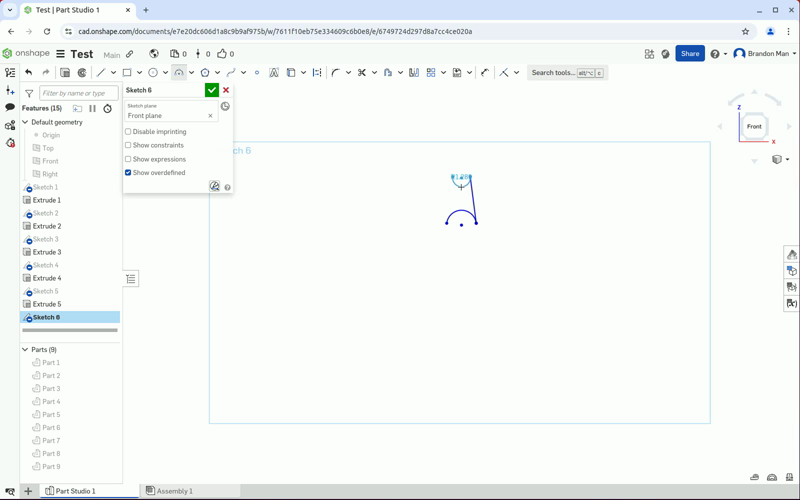
key(esc)
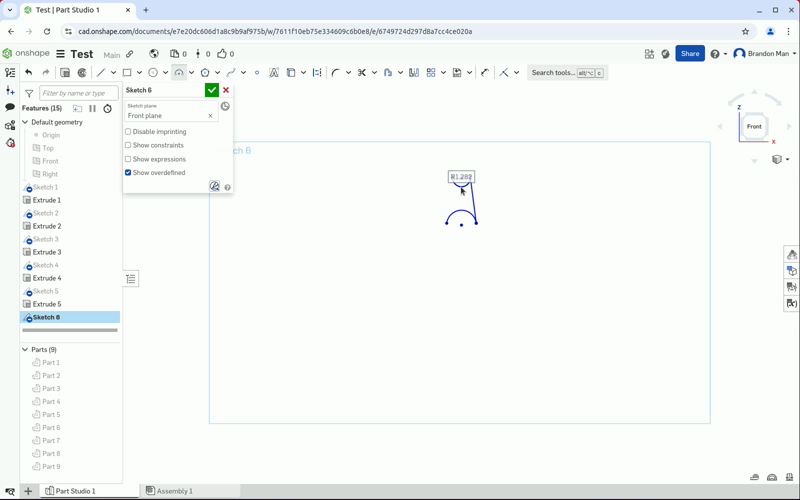
key(l)
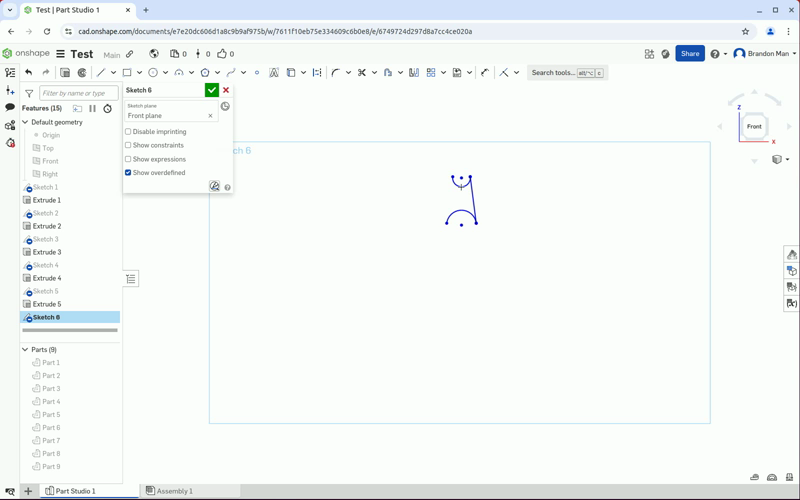
mouse_move(452, 176)
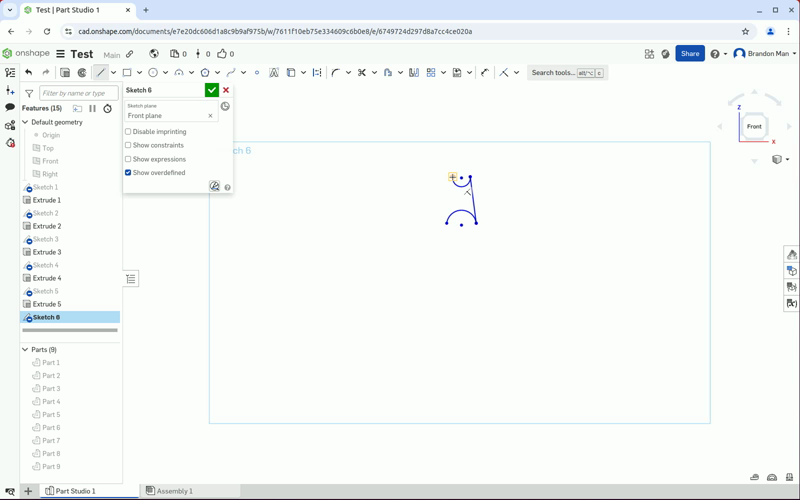
click(452, 176)
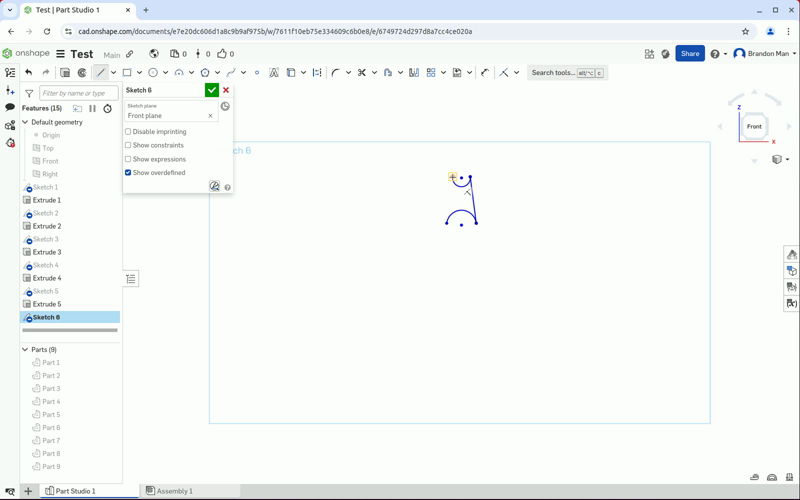
mouse_move(482, 176)
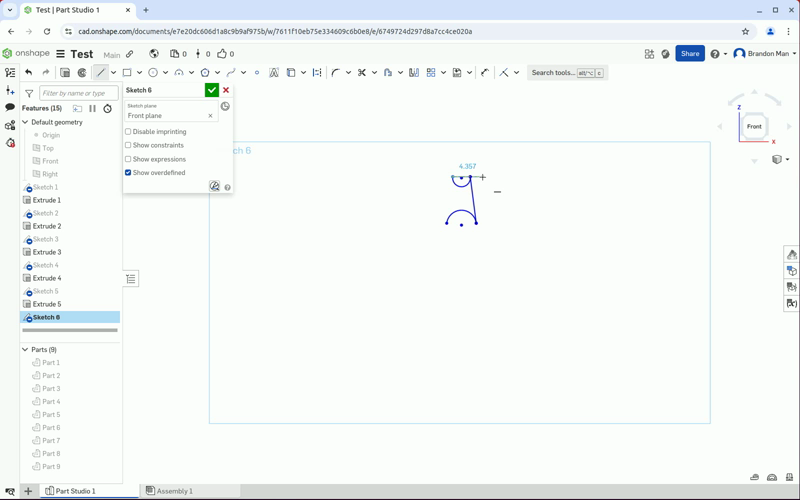
key_down(shift)
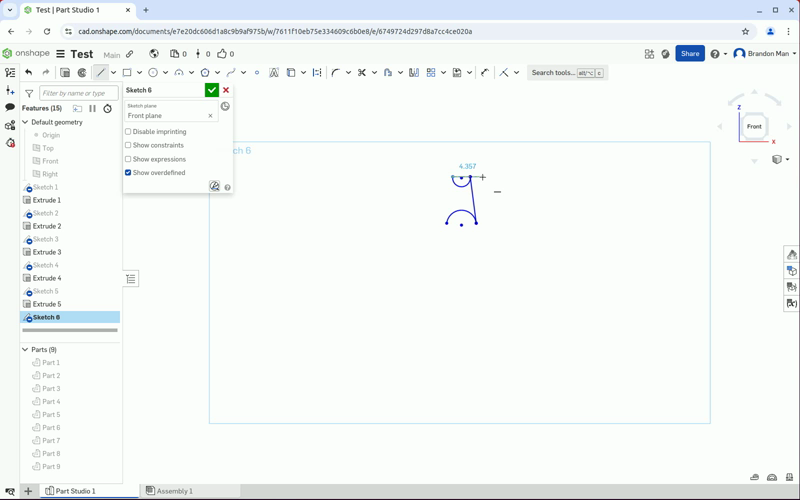
mouse_move(446, 223)
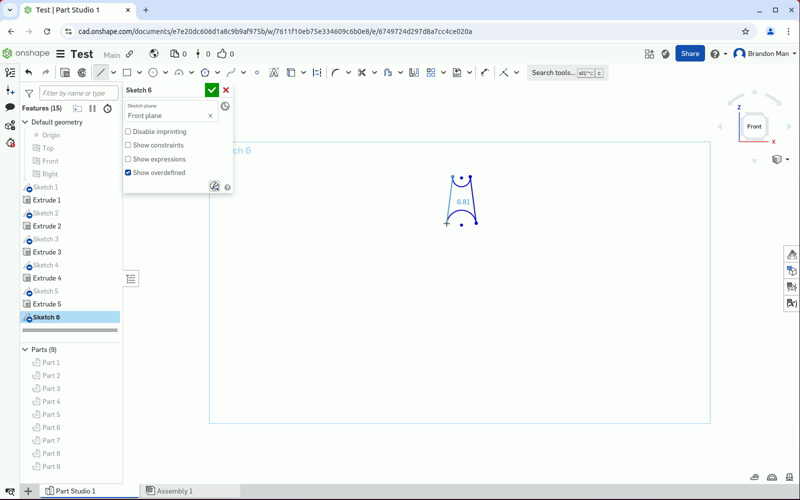
key_up(shift)
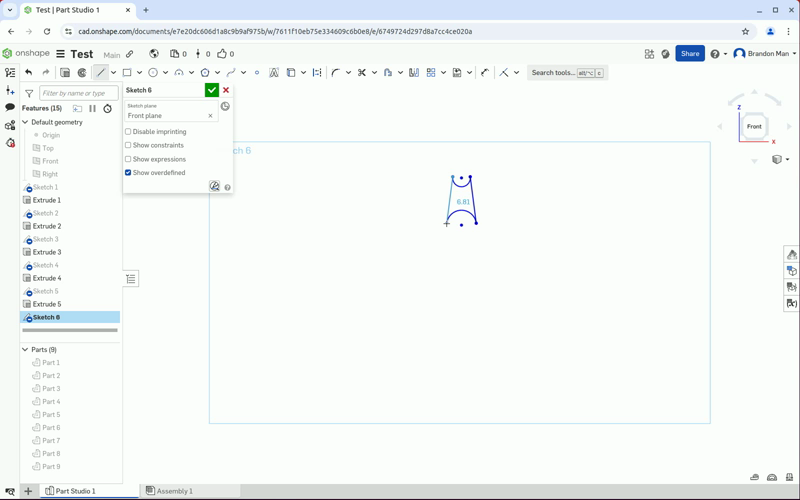
click(446, 223)
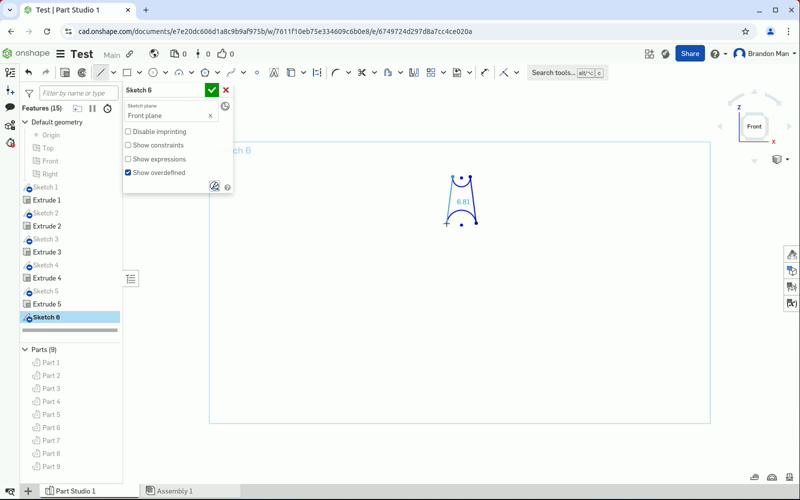
key(esc)
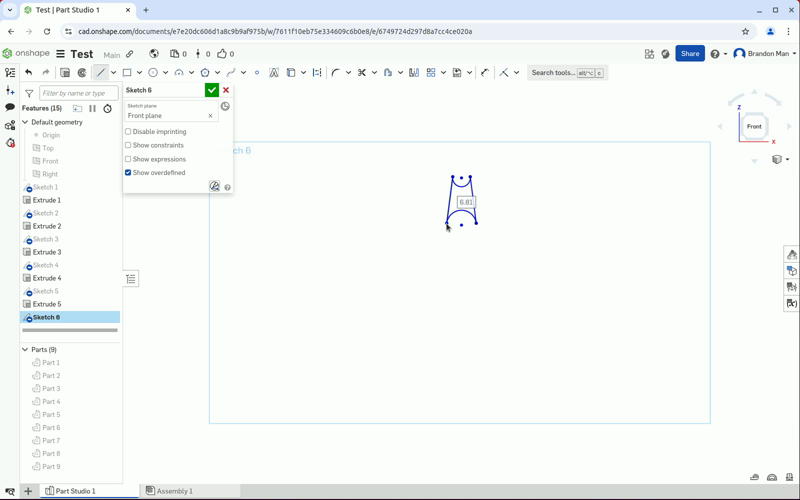
key(c)
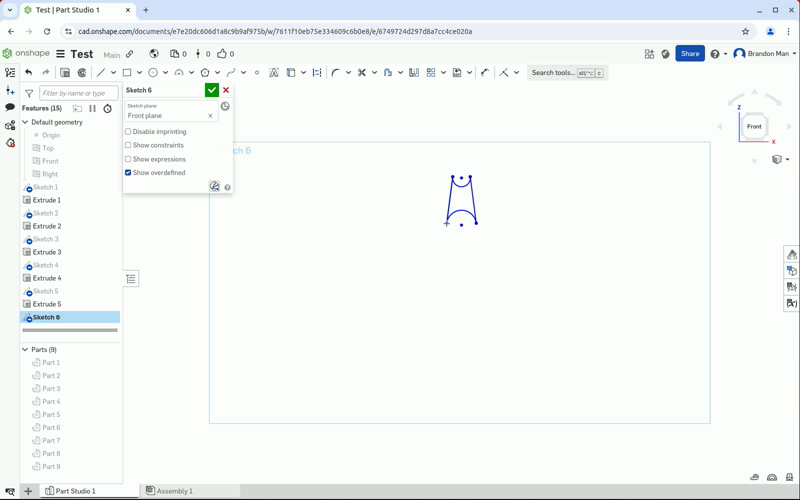
key_down(shift)
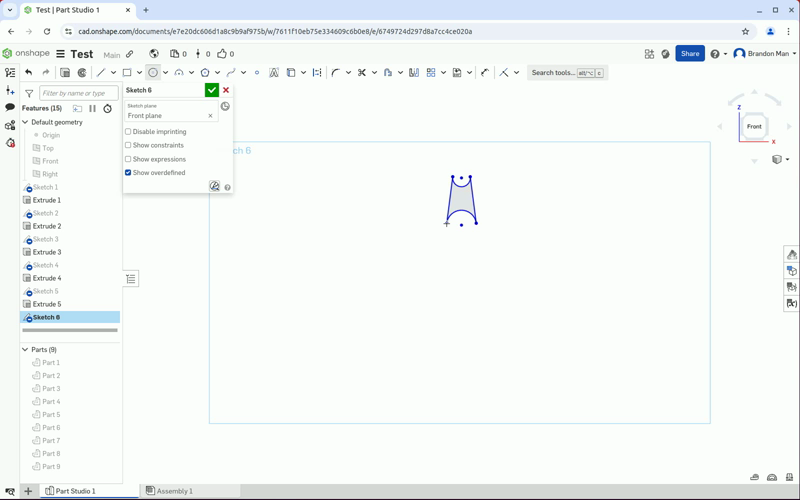
mouse_move(458, 191)
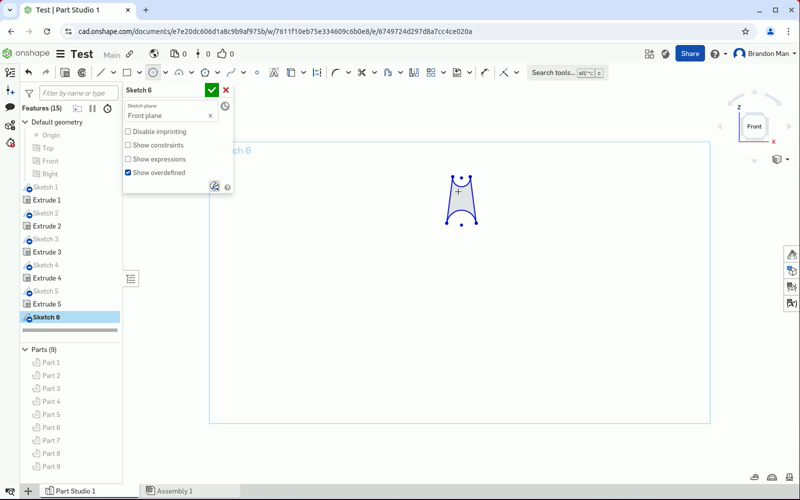
click(458, 191)
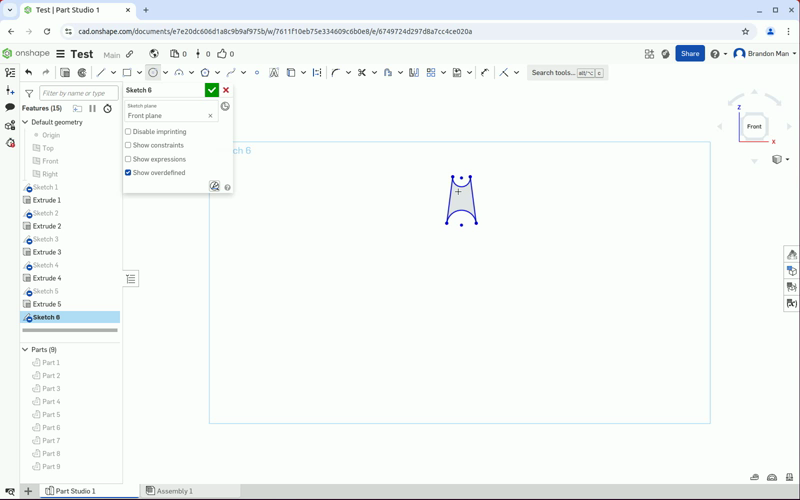
key_up(shift)
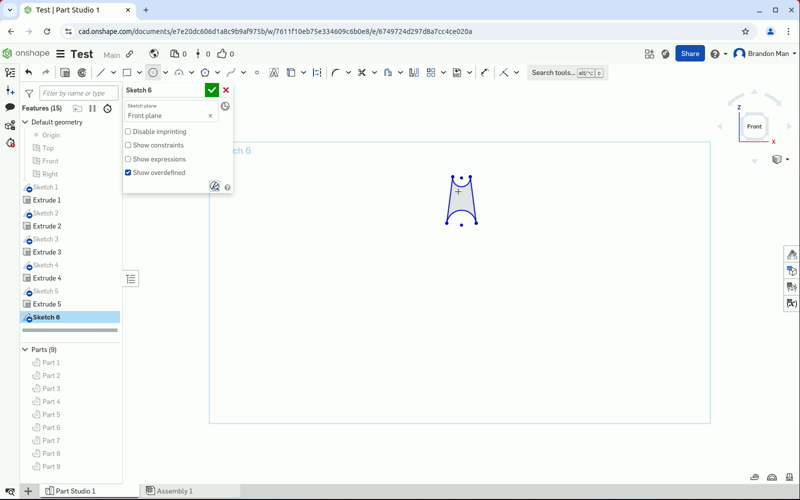
mouse_move(461, 191)
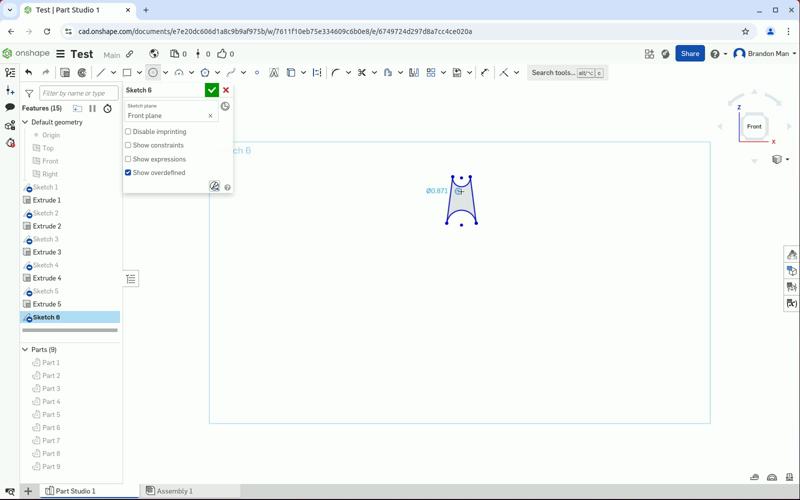
scroll(6)
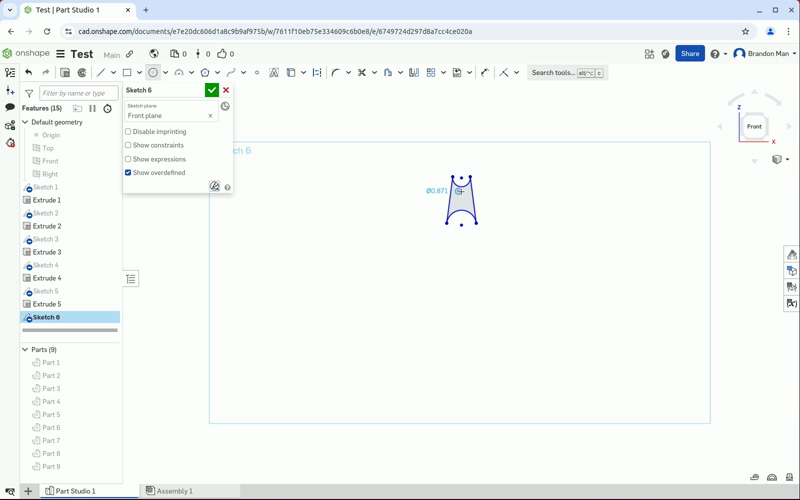
scroll(6)
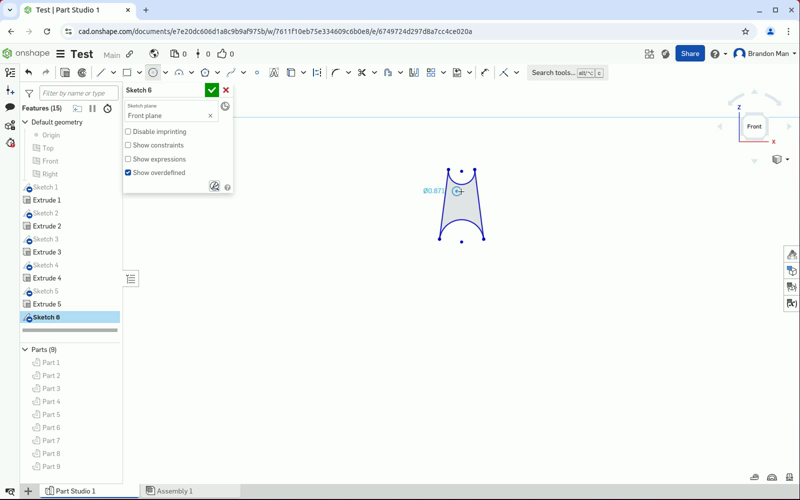
scroll(6)
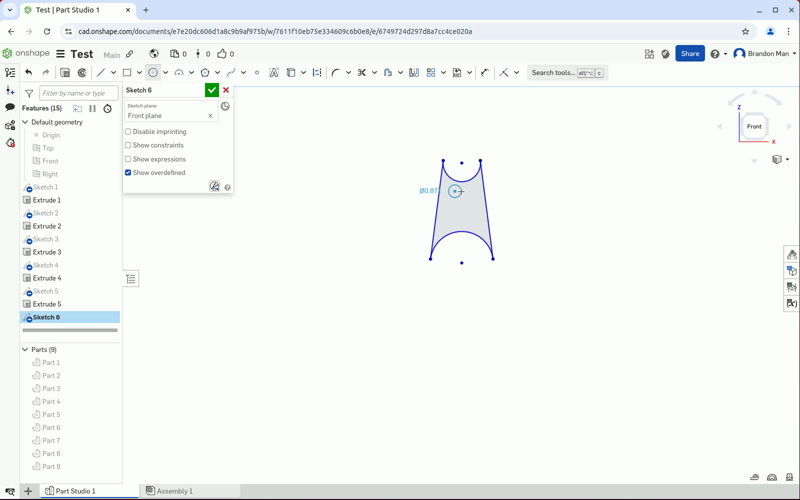
scroll(6)
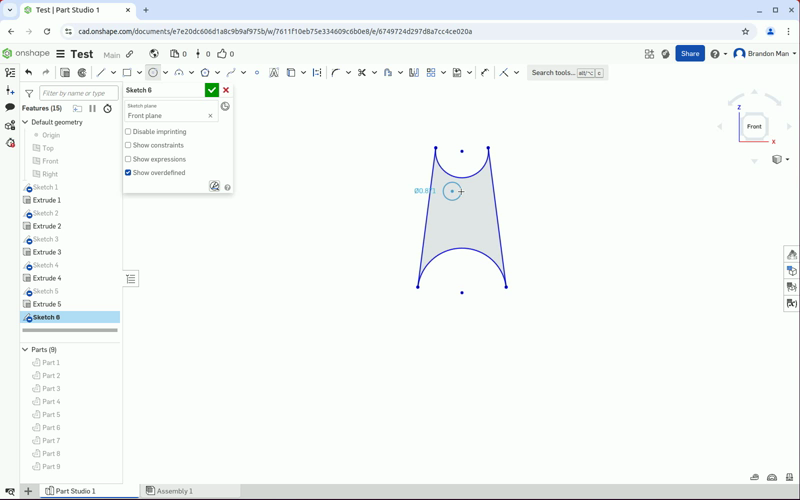
scroll(6)
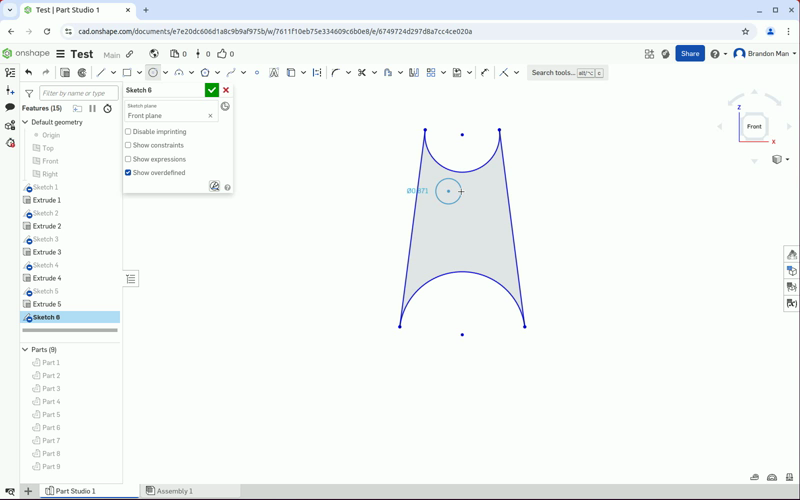
scroll(6)
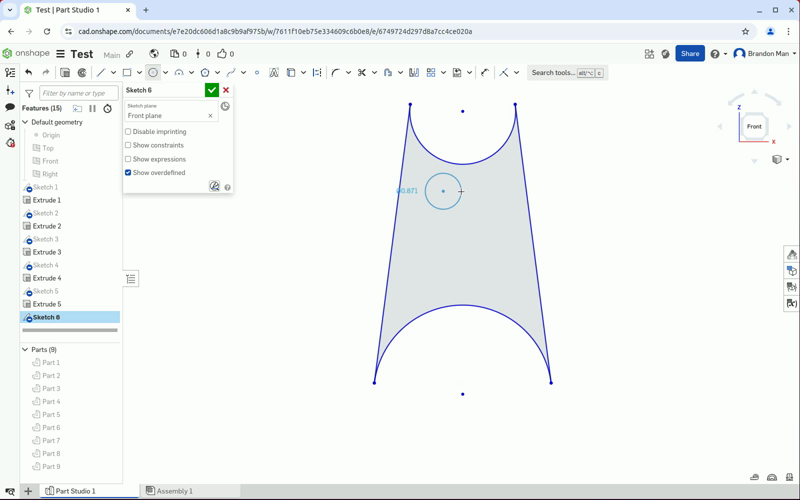
scroll(6)
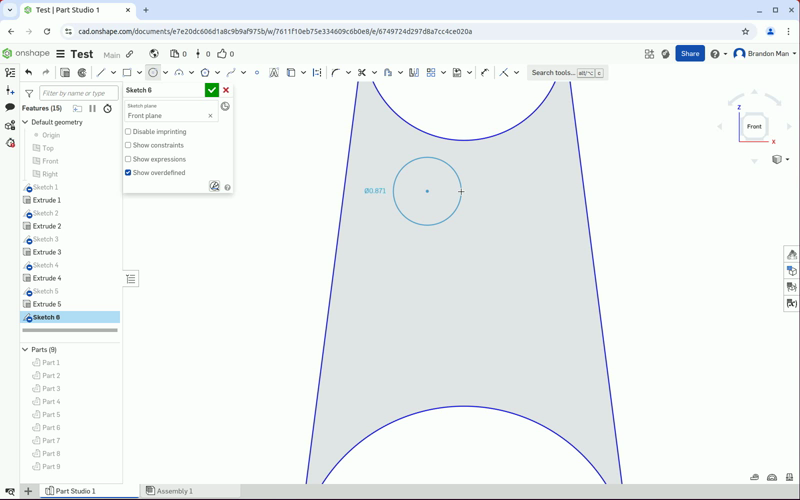
click(461, 191)
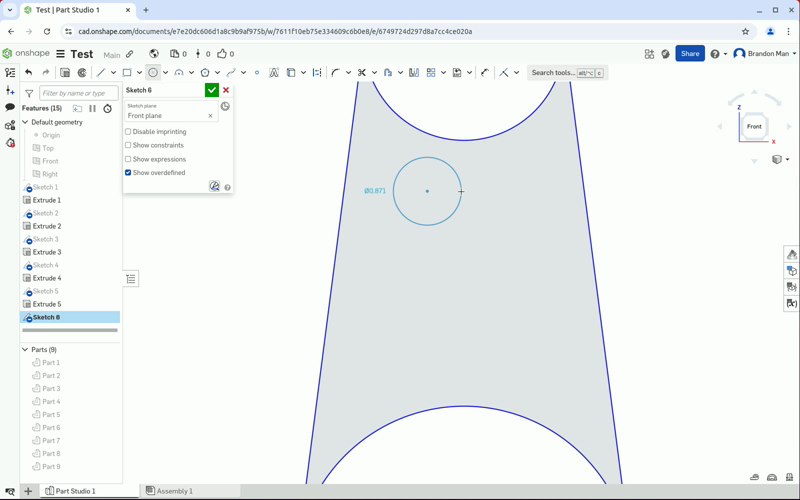
scroll(-6)
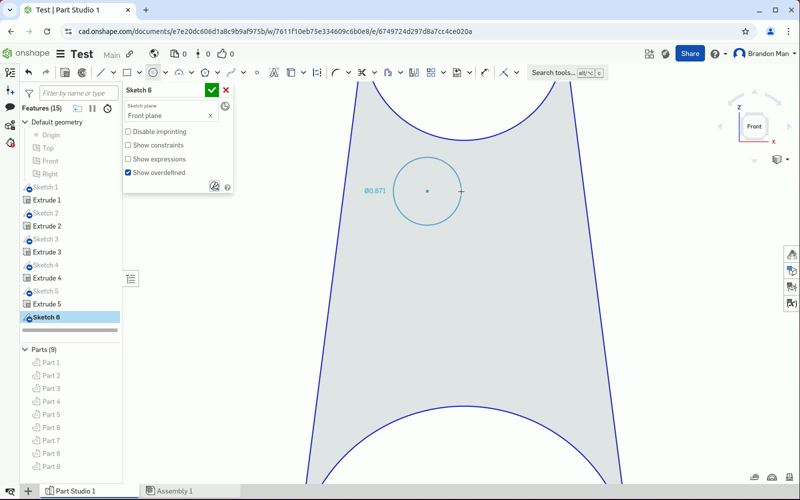
scroll(-6)
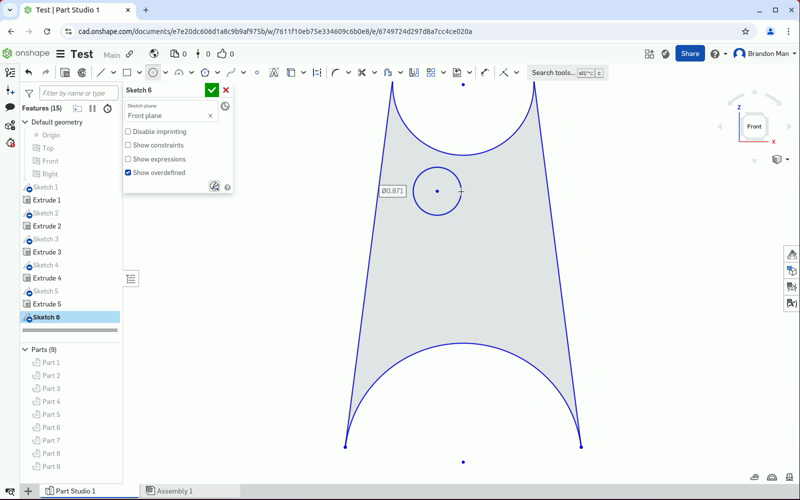
scroll(-6)
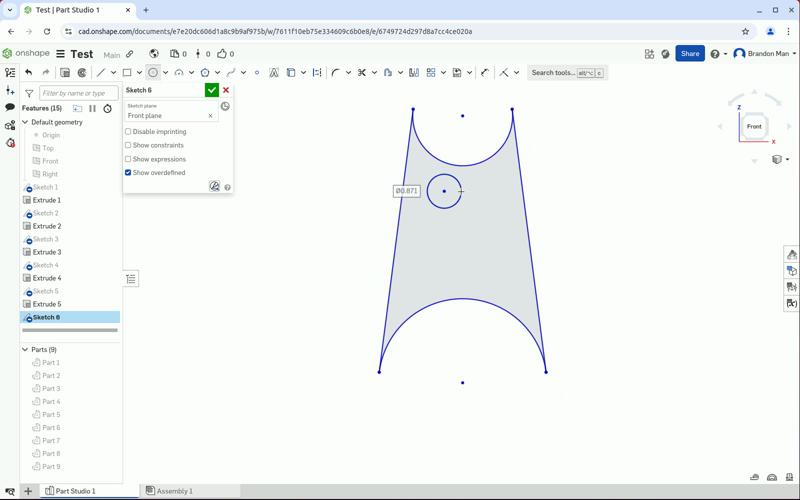
scroll(-6)
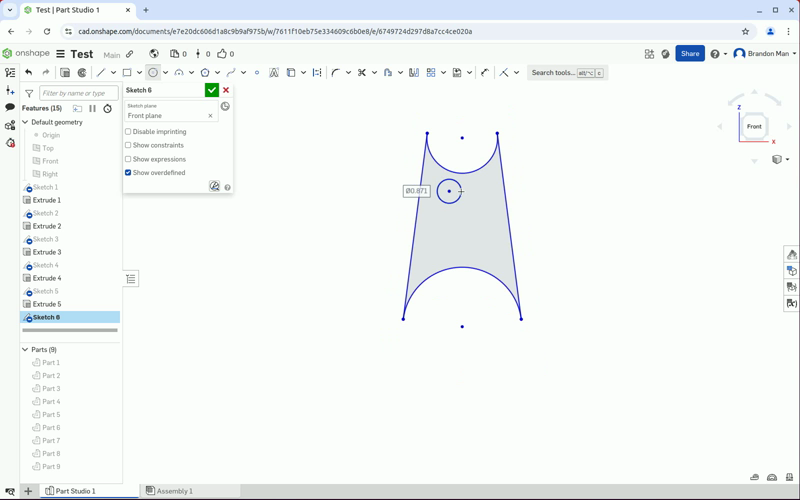
scroll(-6)
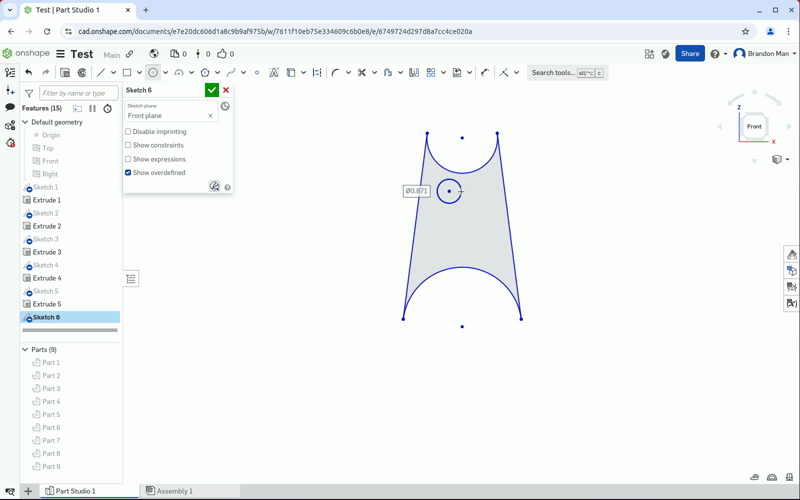
scroll(-6)
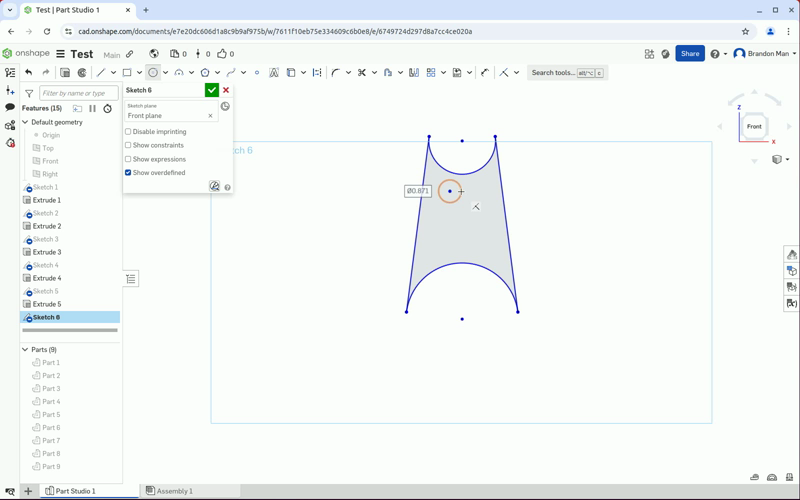
scroll(-6)
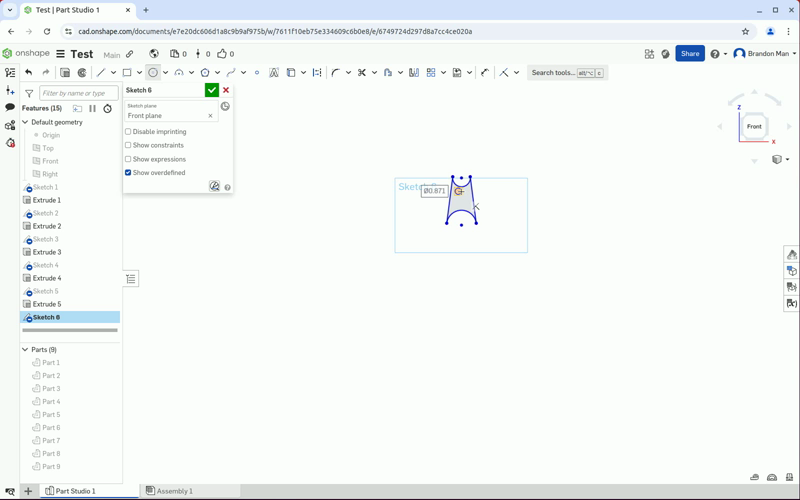
key(esc)
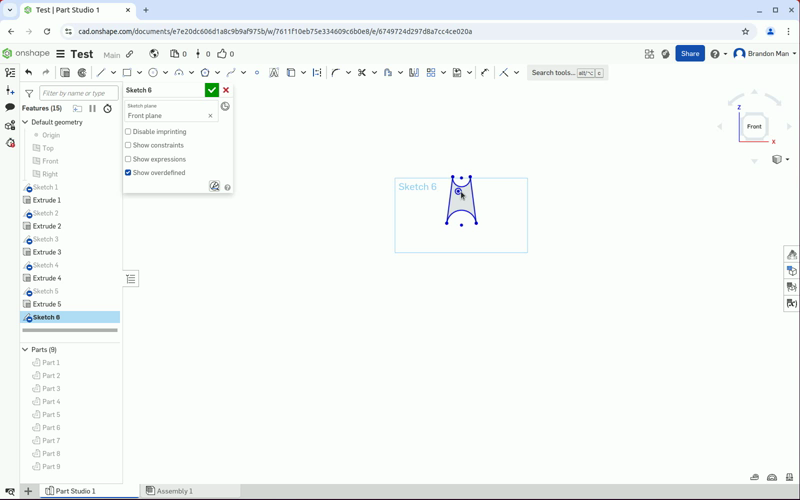
mouse_move(465, 188)
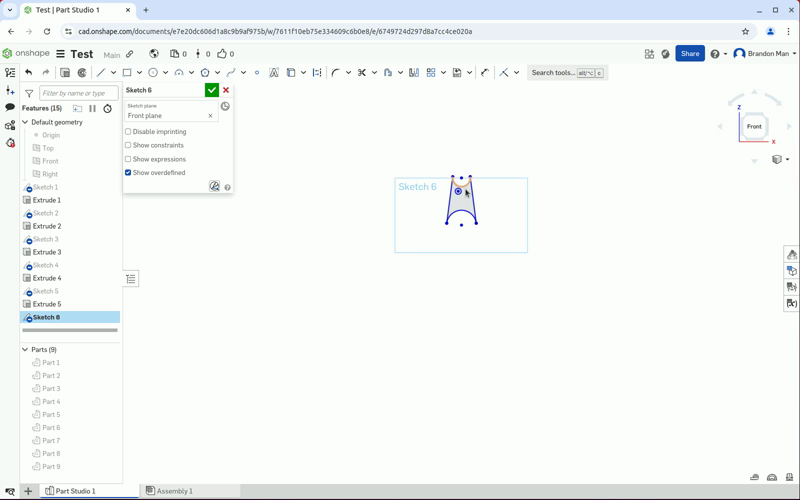
scroll(6)
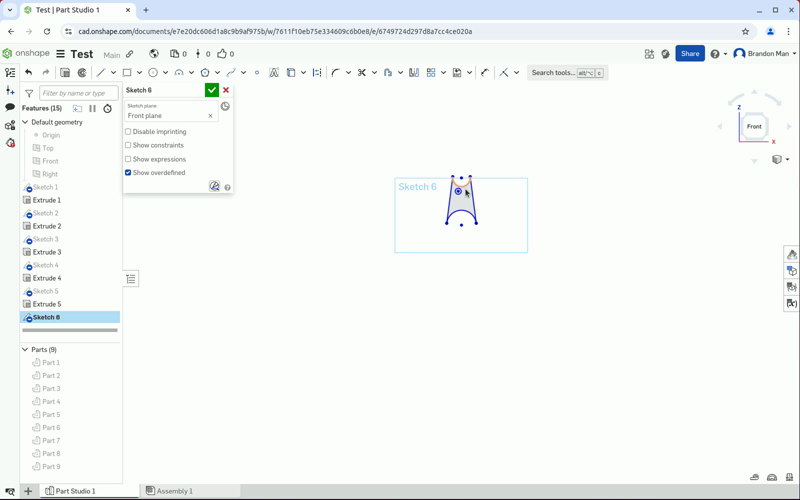
scroll(6)
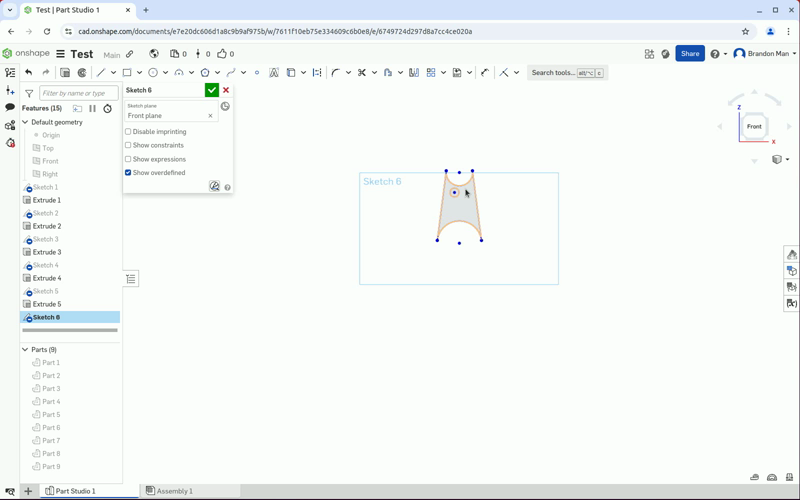
scroll(6)
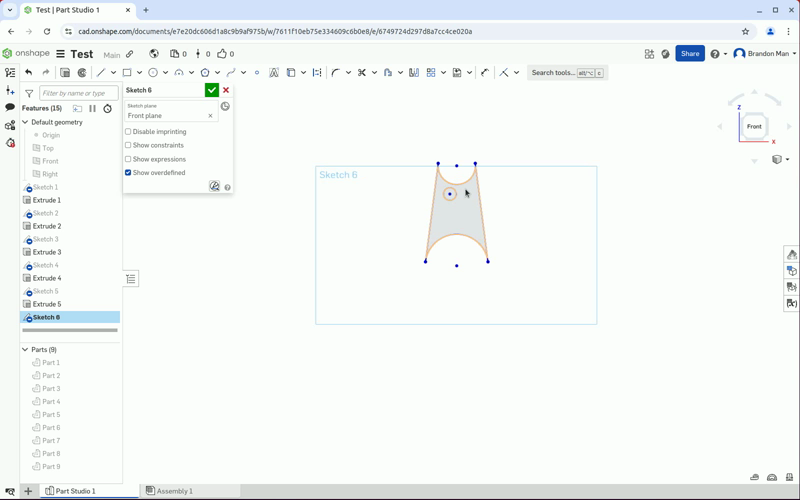
scroll(6)
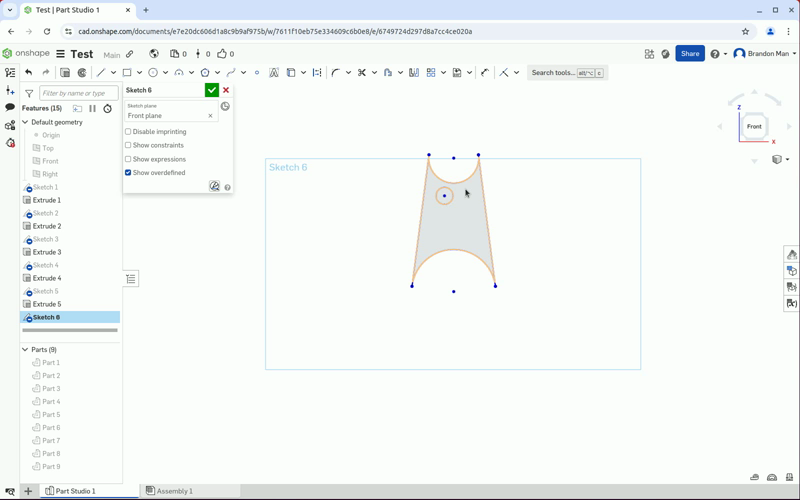
scroll(6)
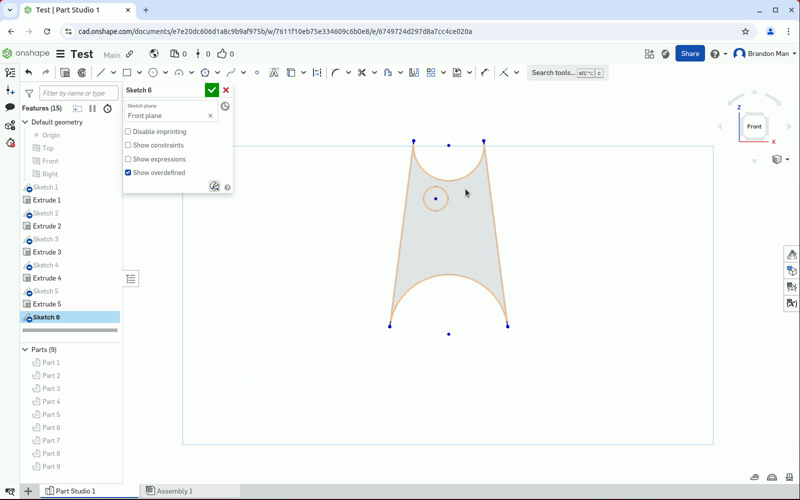
scroll(6)
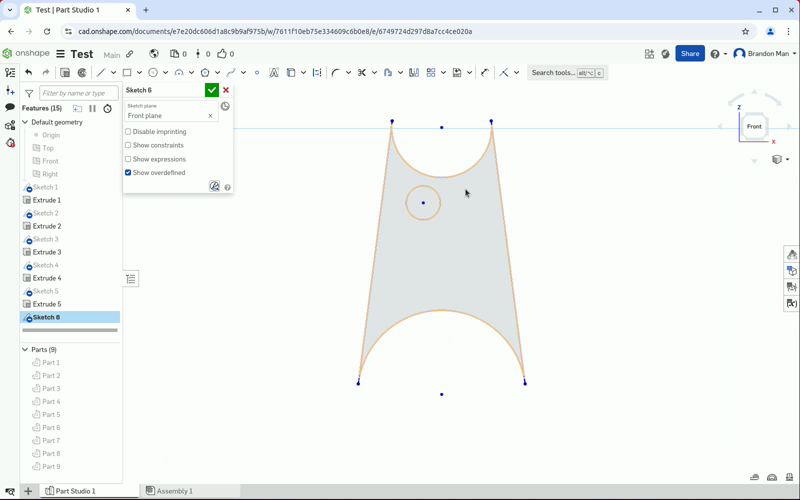
scroll(6)
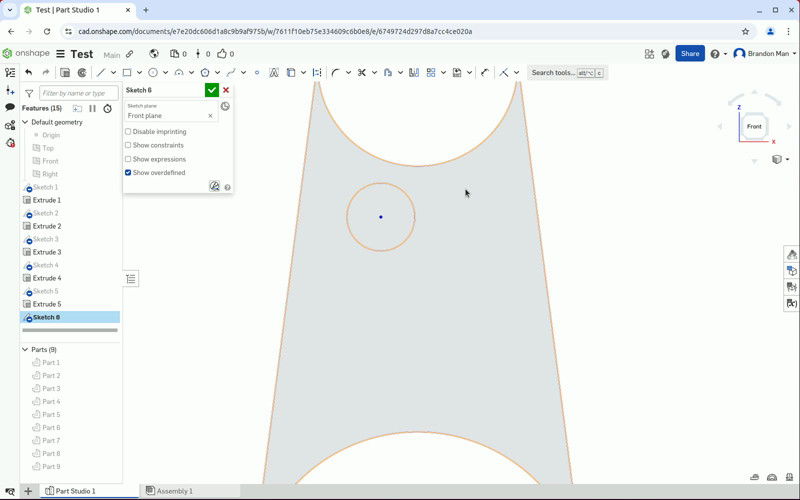
click(465, 188)
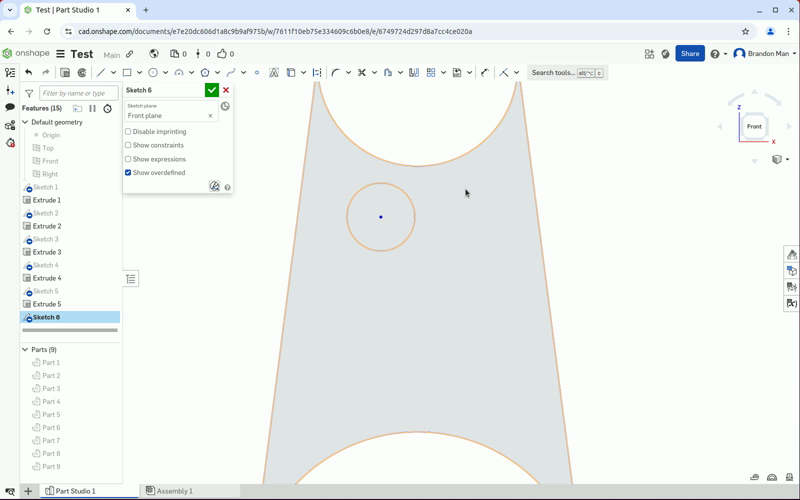
scroll(-6)
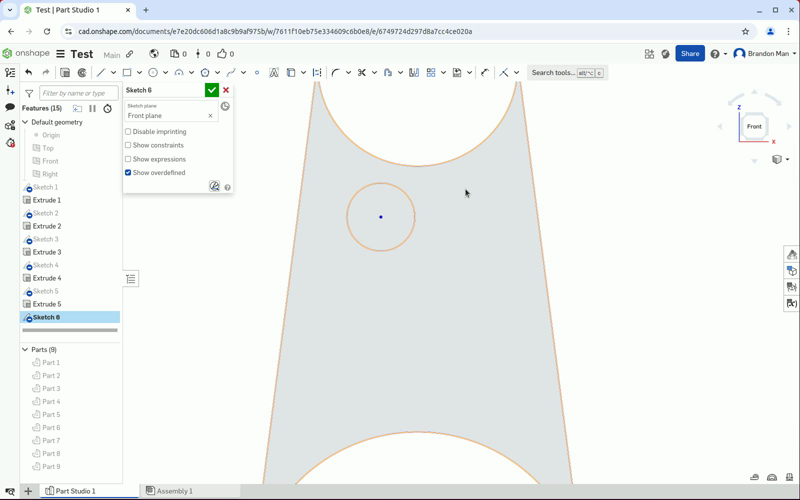
scroll(-6)
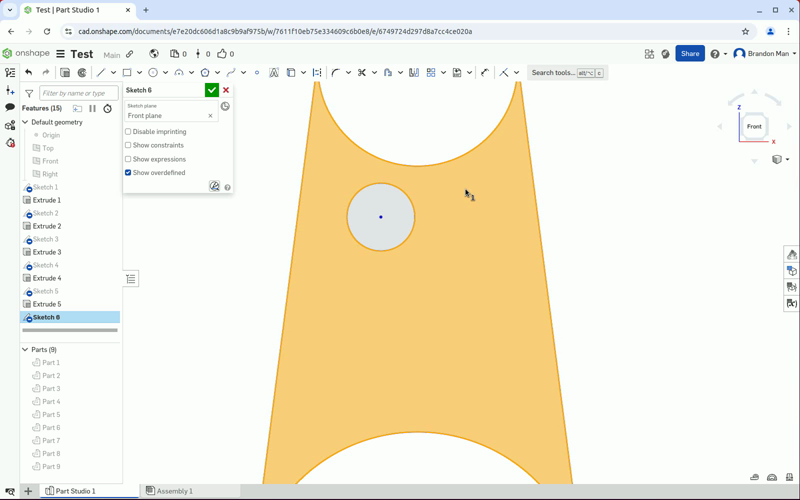
scroll(-6)
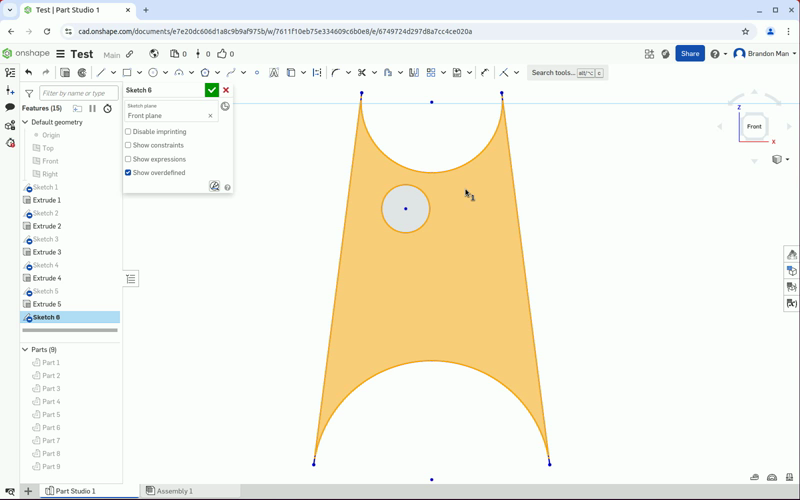
scroll(-6)
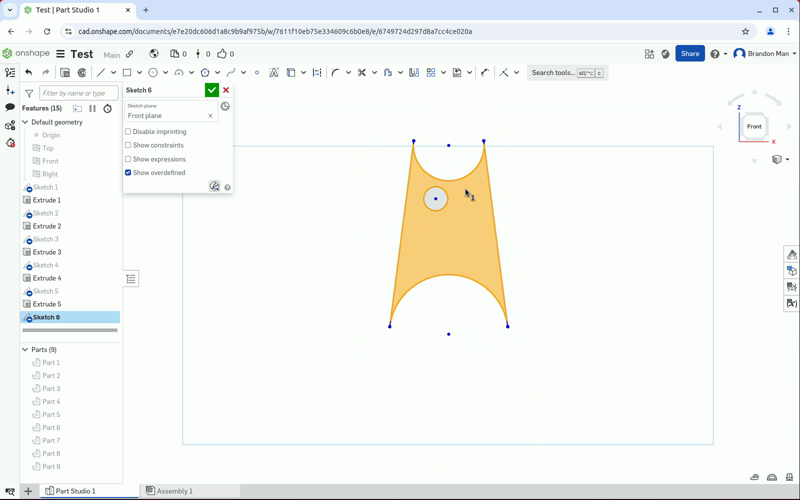
scroll(-6)
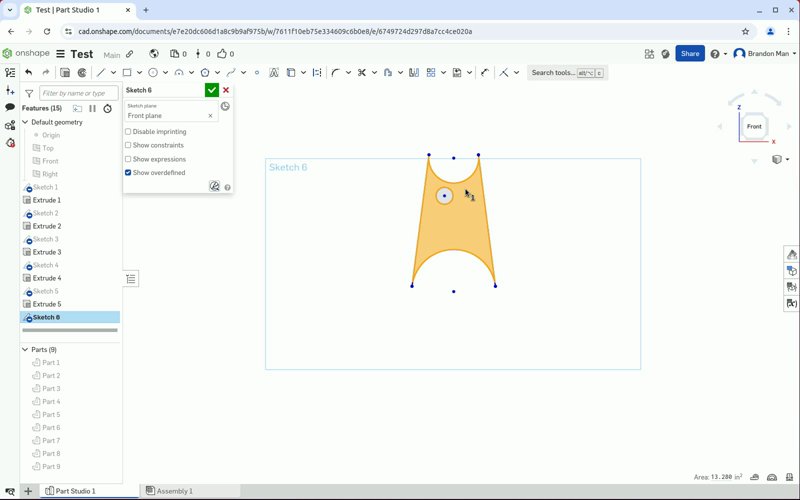
scroll(-6)
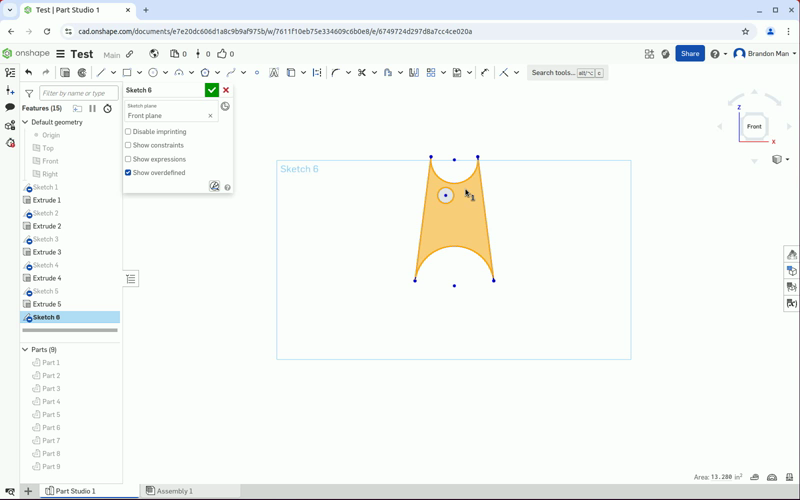
scroll(-6)
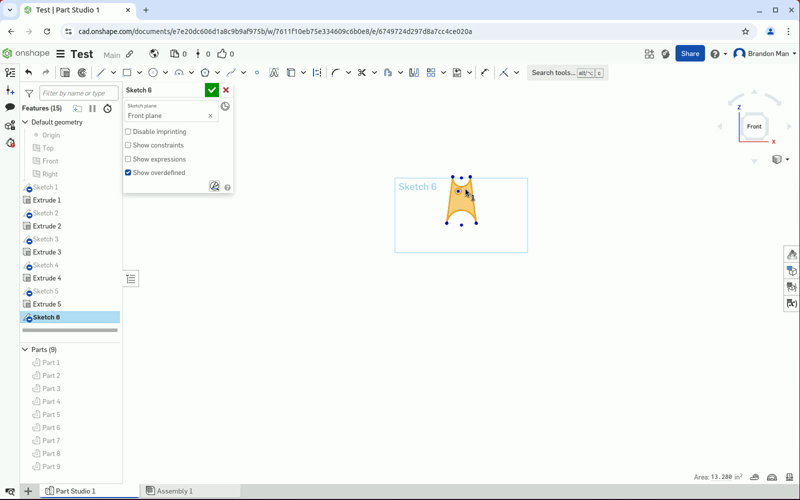
mouse_move(73, 352)
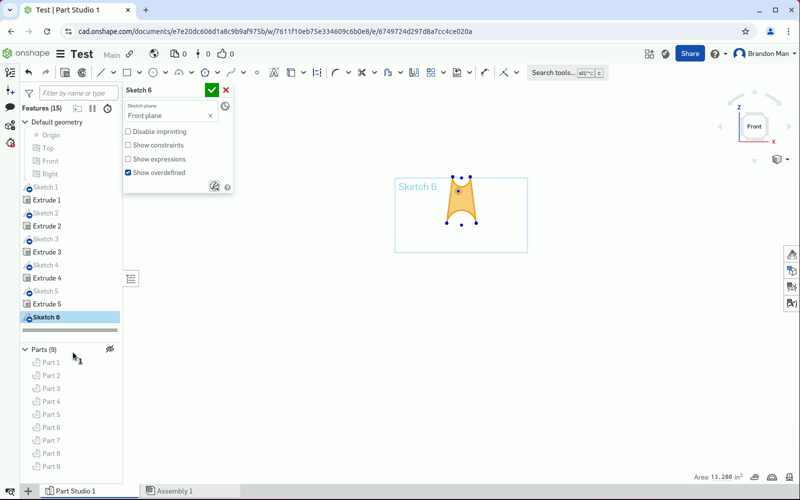
key(shift+y)
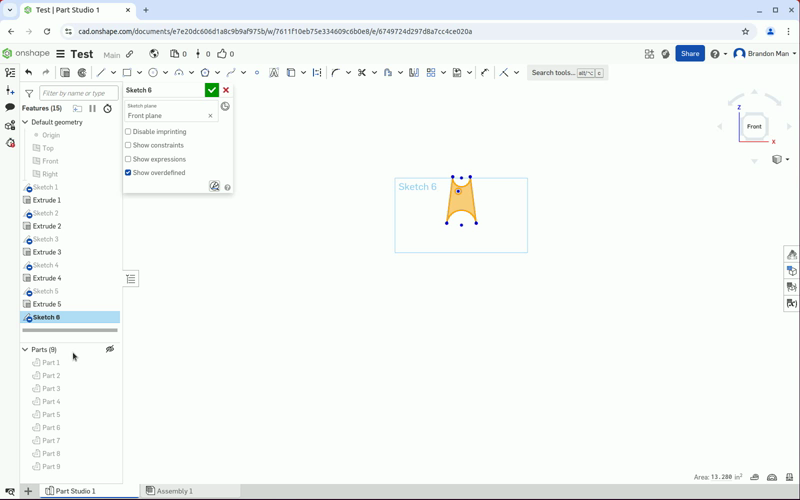
key(shift+e)
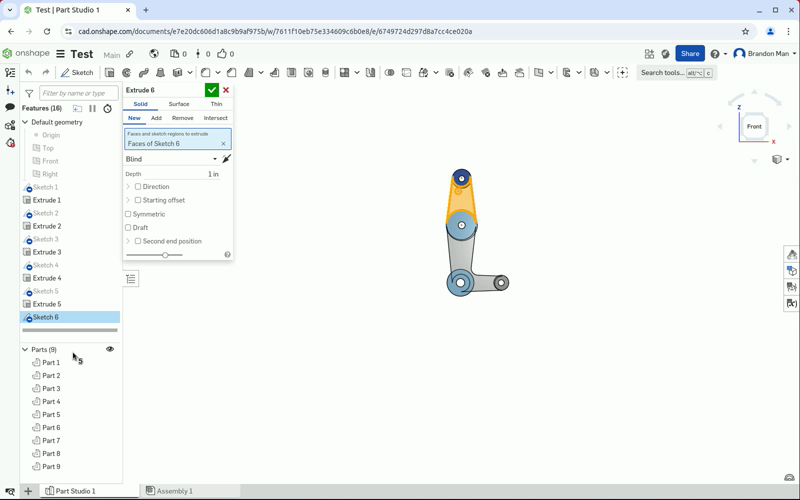
mouse_move(143, 106)
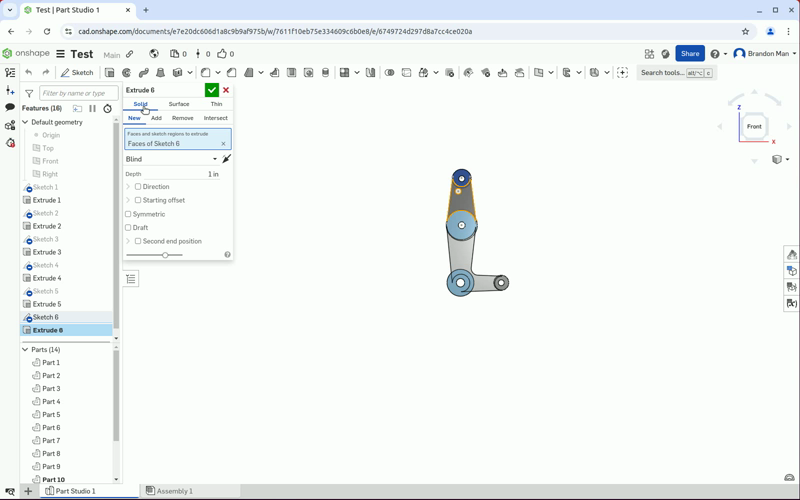
click(143, 106)
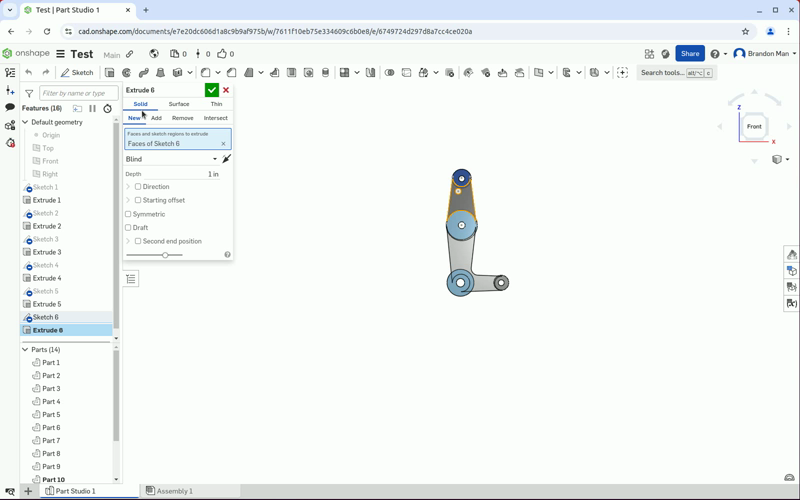
mouse_move(137, 120)
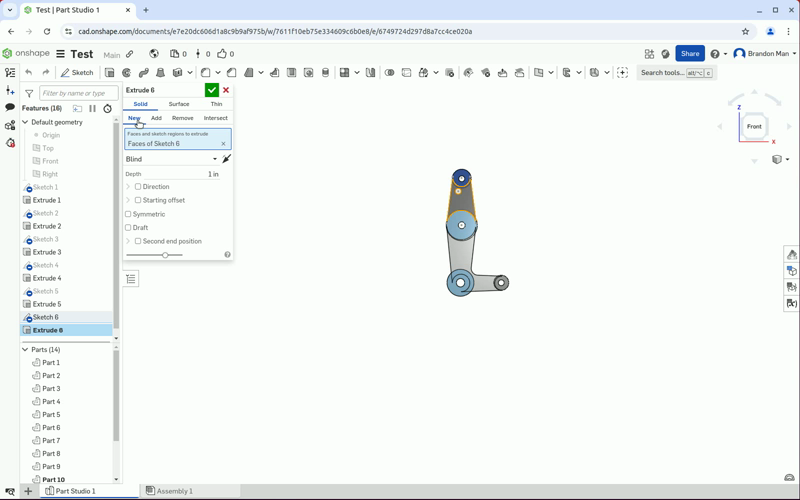
click(137, 120)
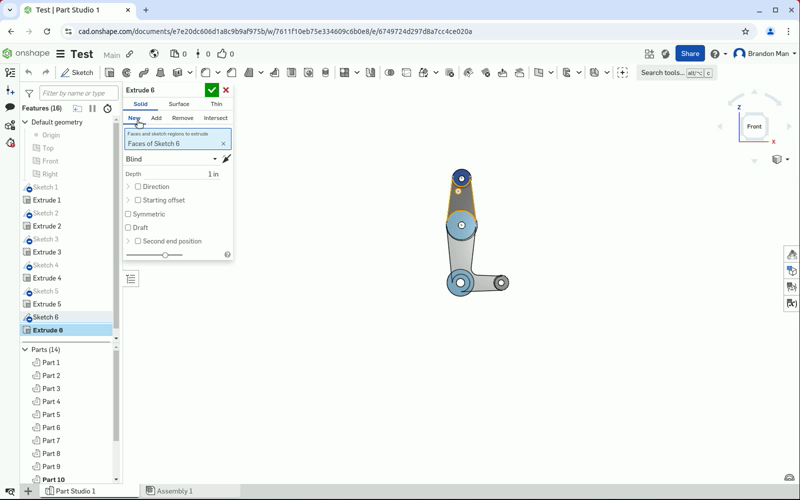
key(tab, 4)
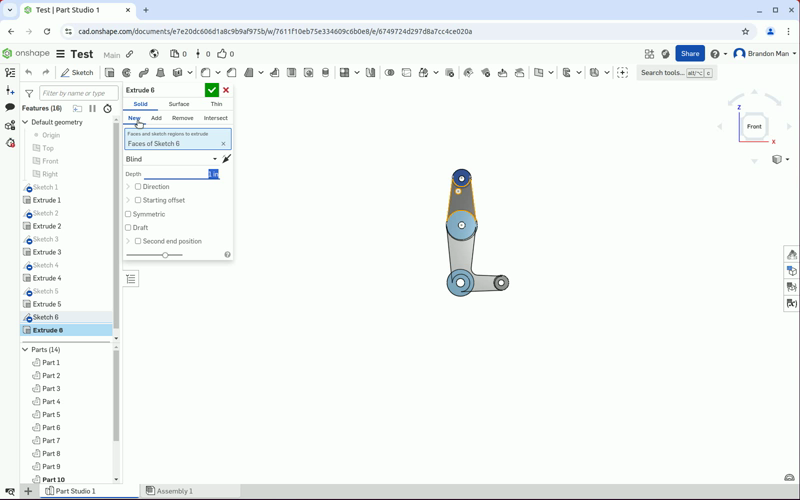
text(0.481)
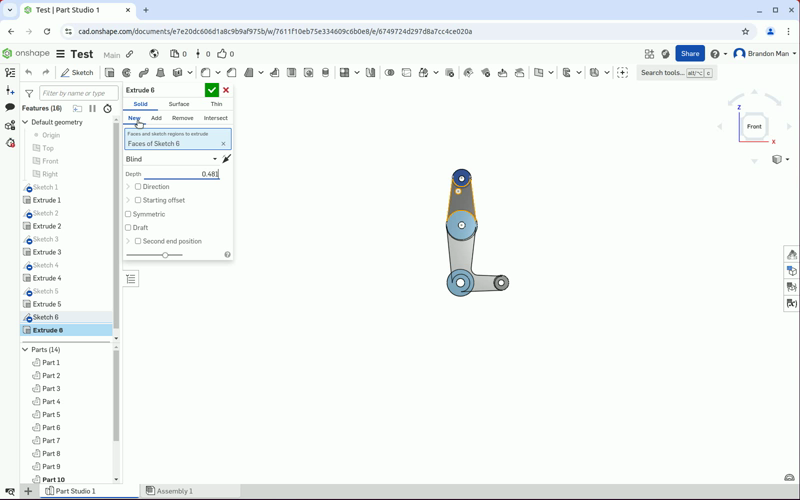
key(enter)
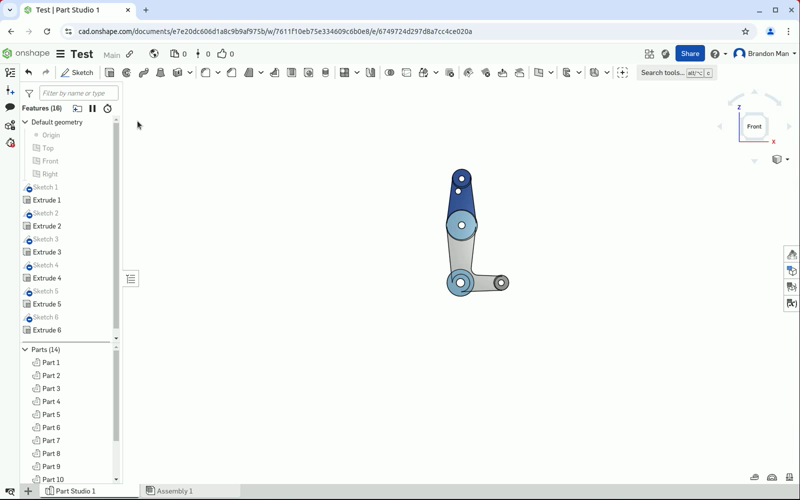
key(shift+h)
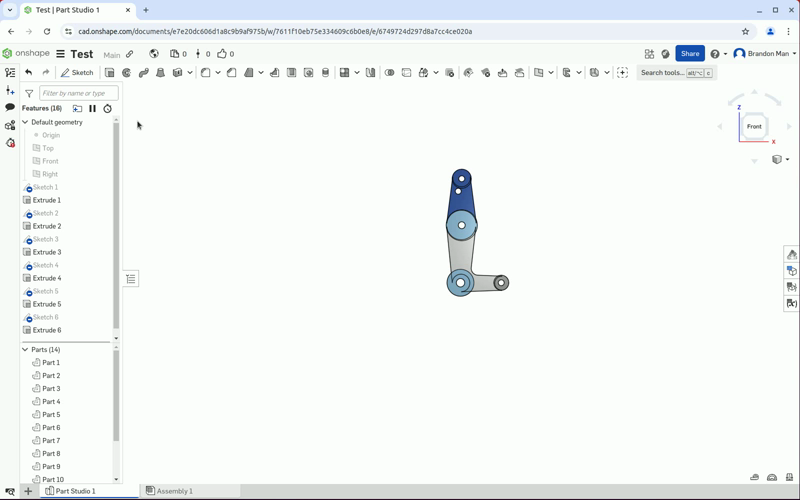
key(shift+h)
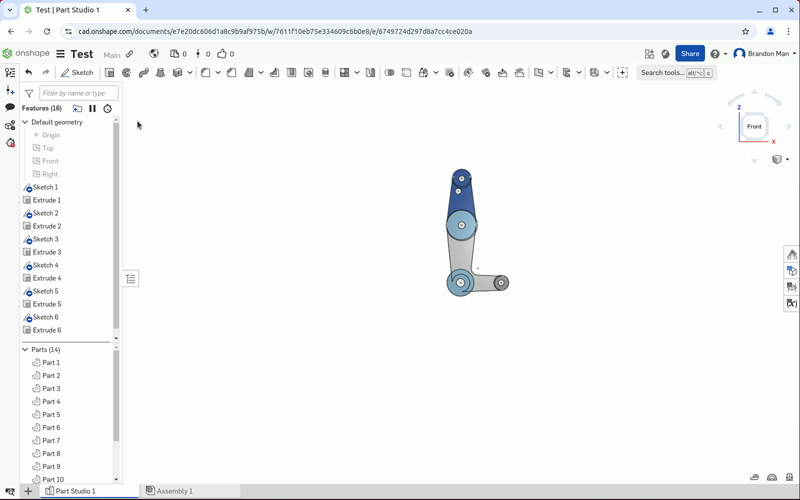
key(shift+7)
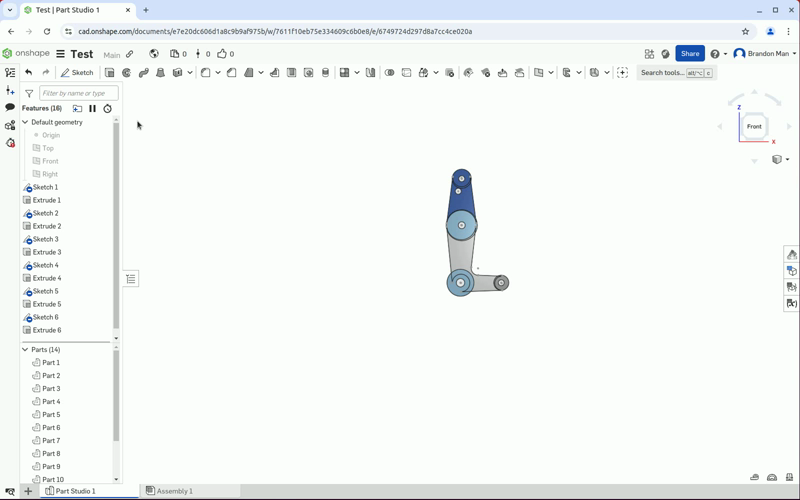
key(left, 2)
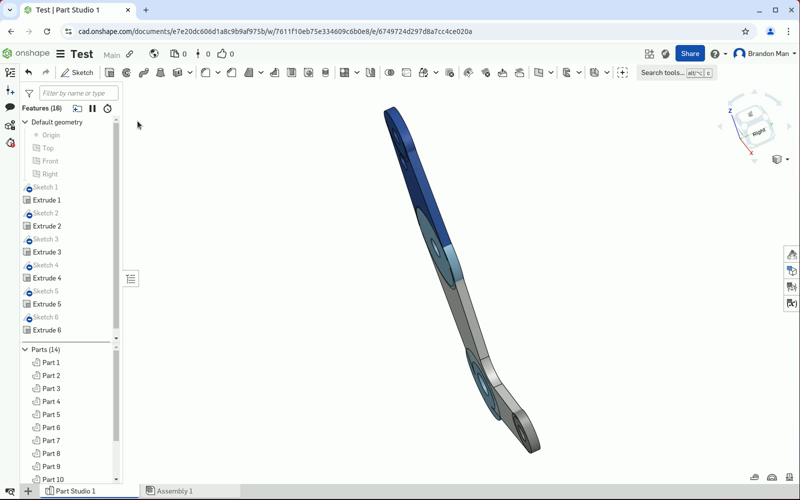
key(down, 2)
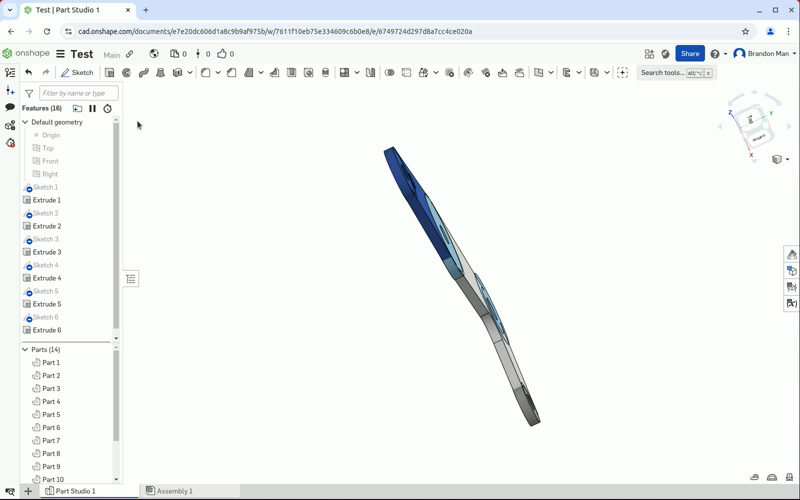
key(up, 2)
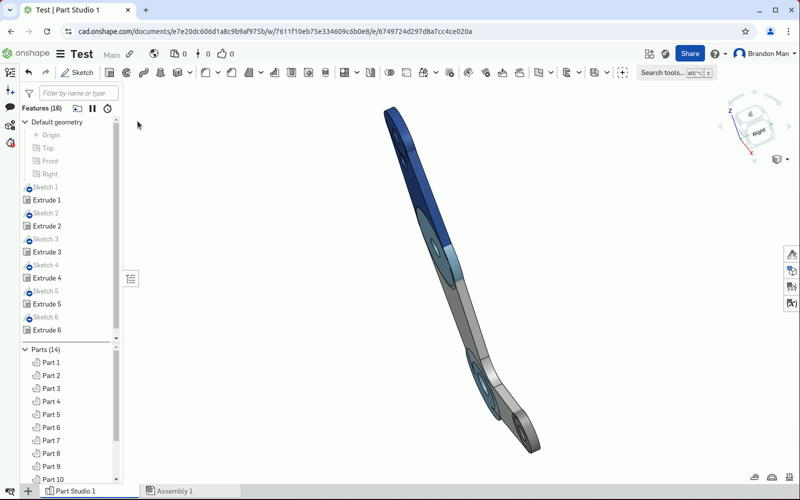
key(right, 2)
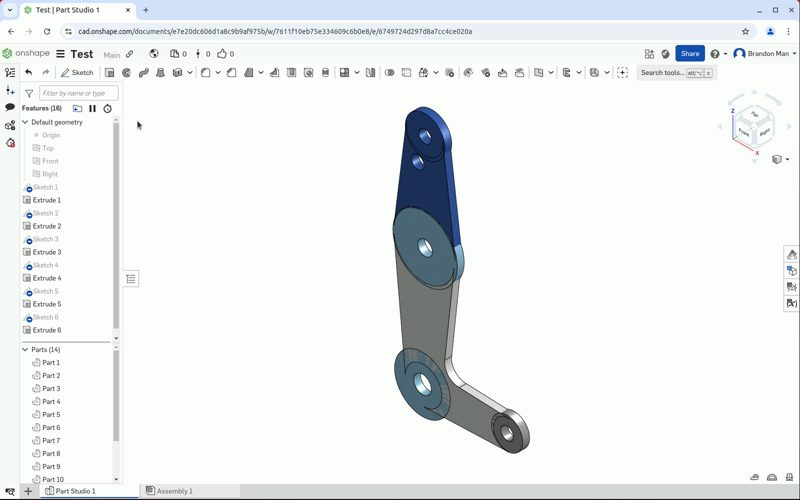
mouse_move(69, 189)
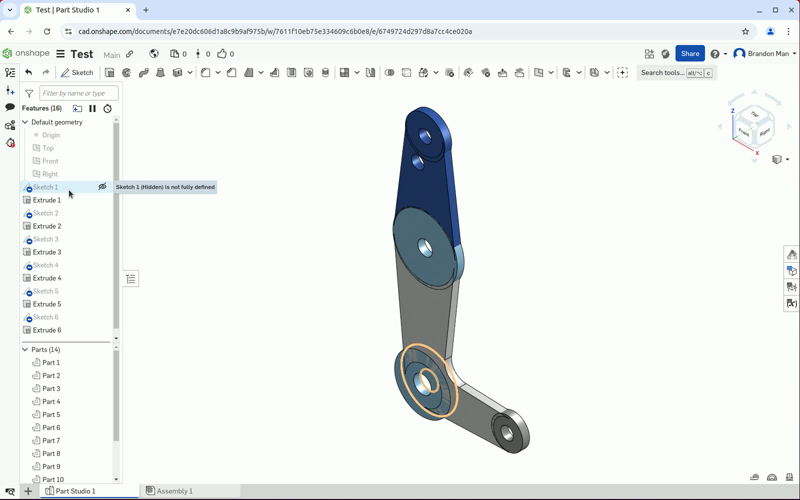
click(69, 189)